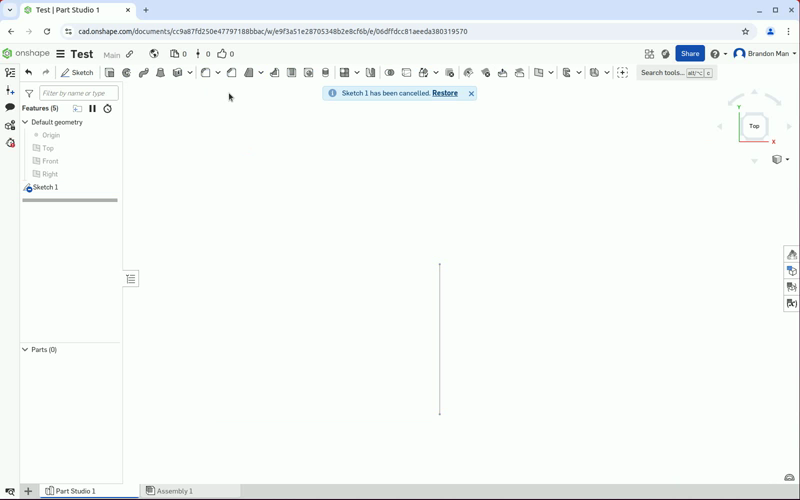
key(shift+h)
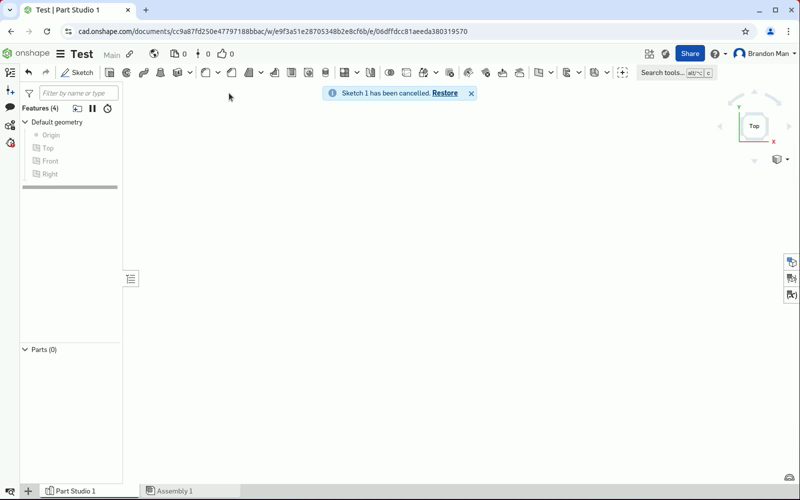
mouse_move(73, 352)
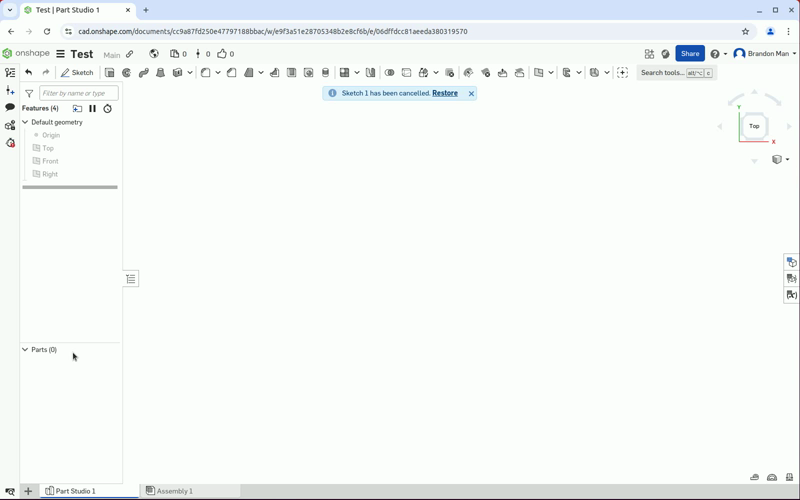
key(y)
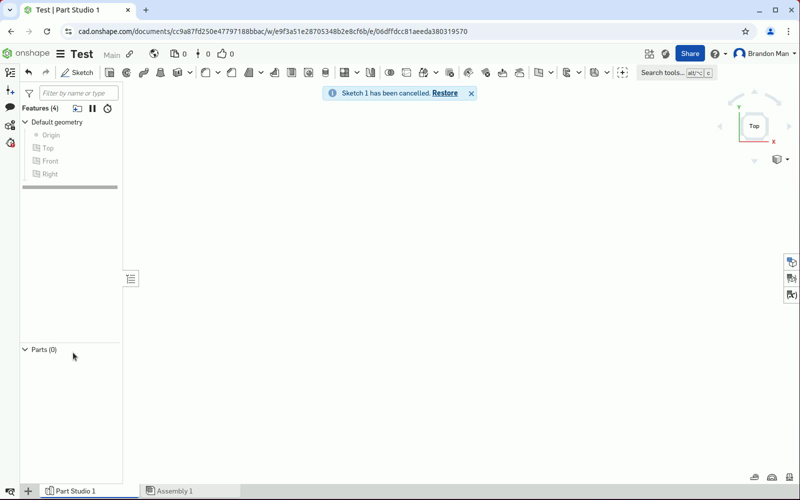
key(shift+p)
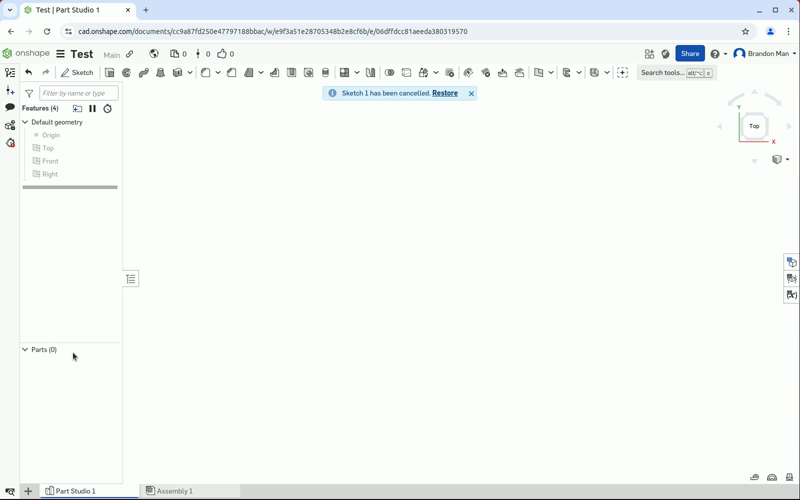
key(space)
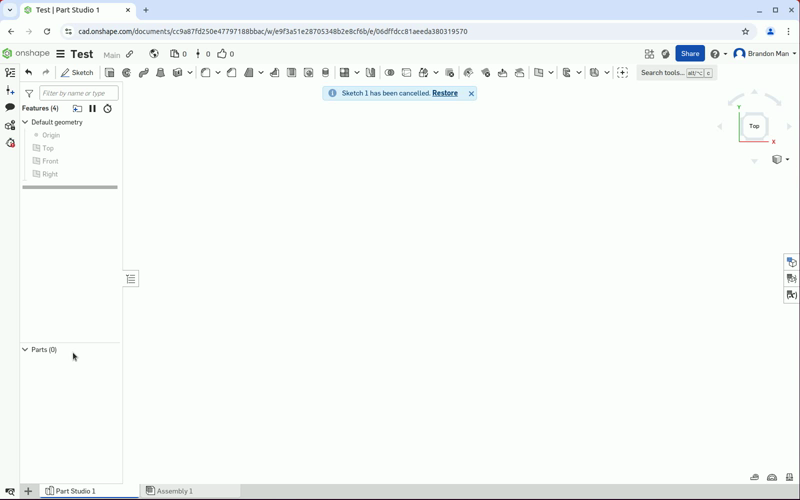
key_down(shift)
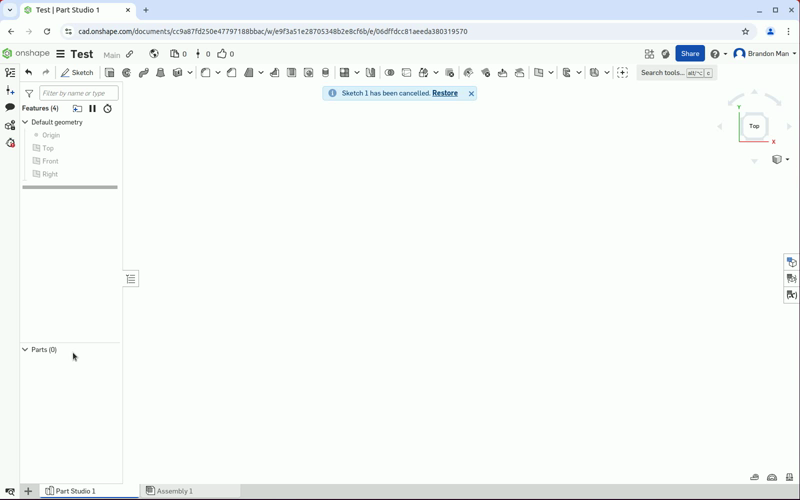
key(up)
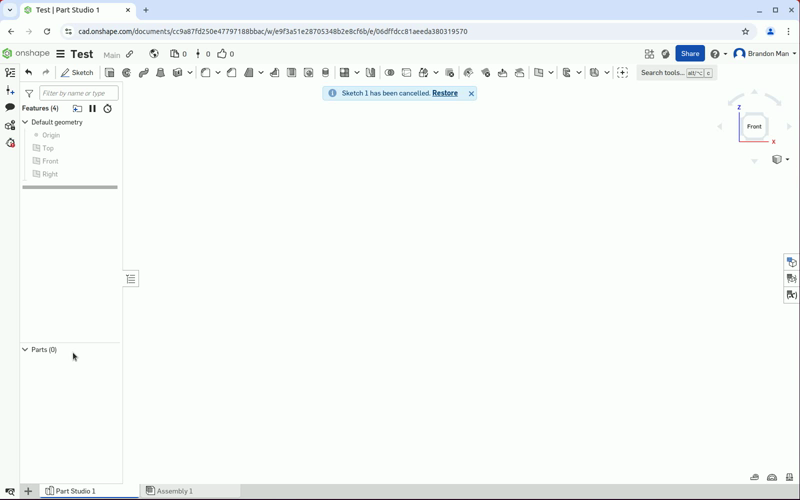
key_up(shift)
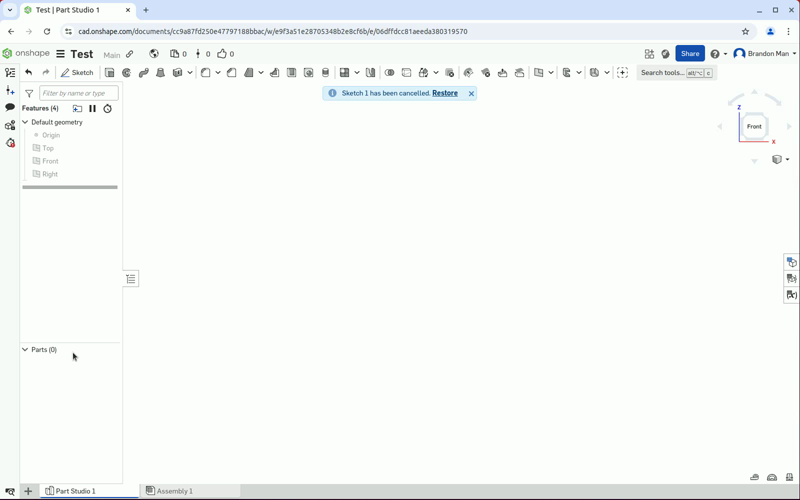
mouse_move(73, 352)
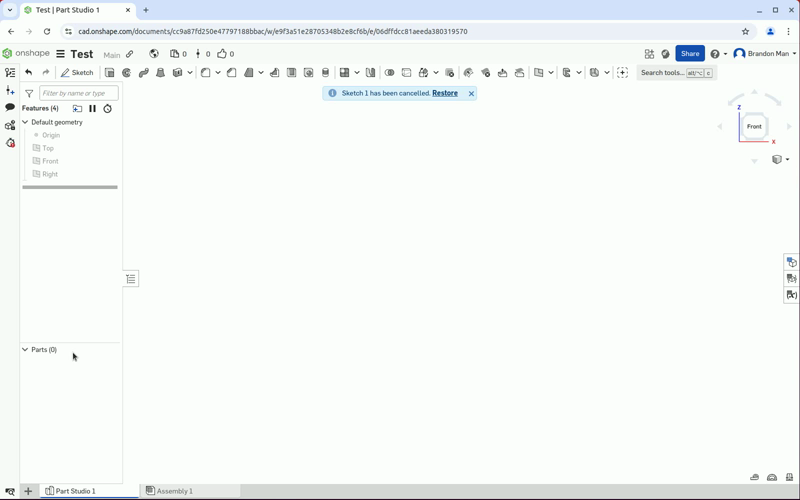
key(shift+y)
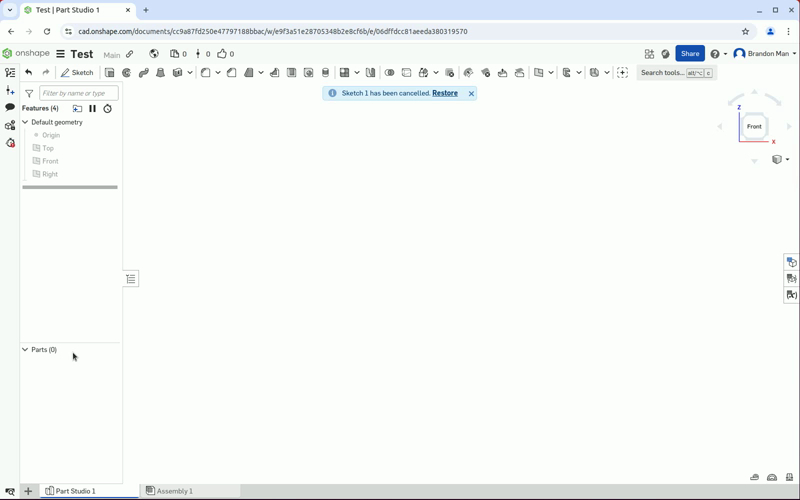
key(shift+s)
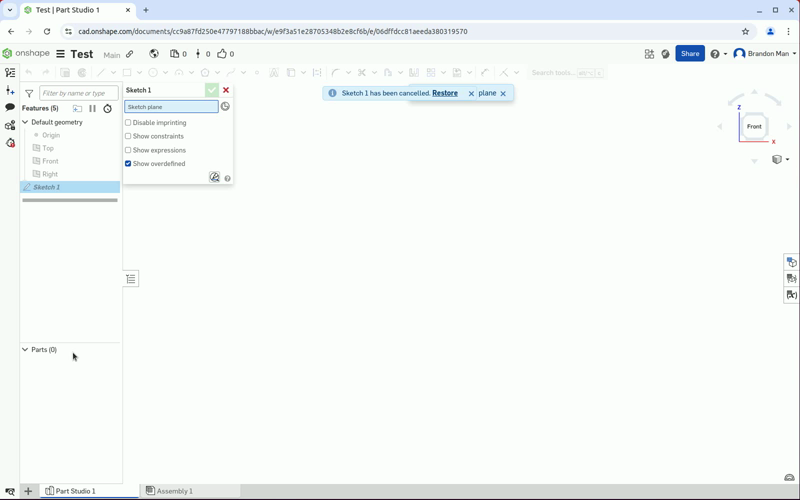
mouse_move(73, 163)
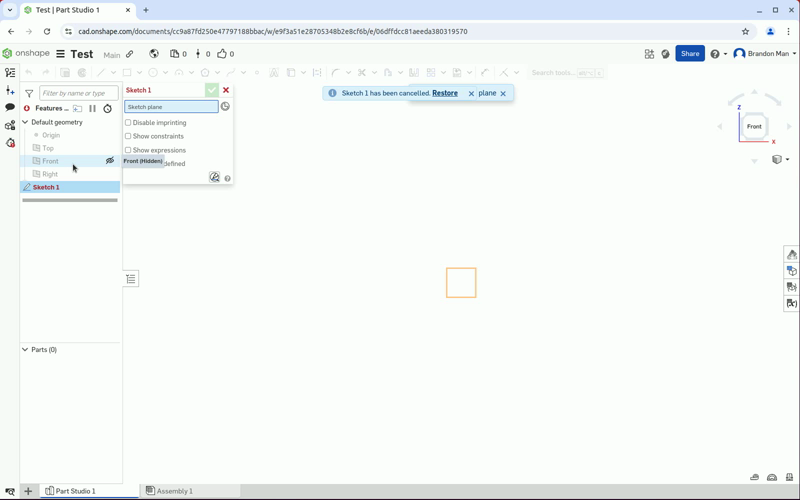
click(73, 163)
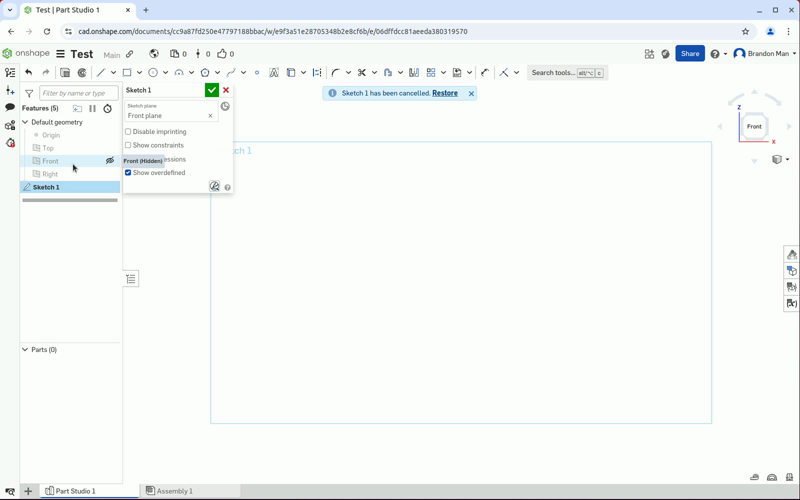
mouse_move(73, 352)
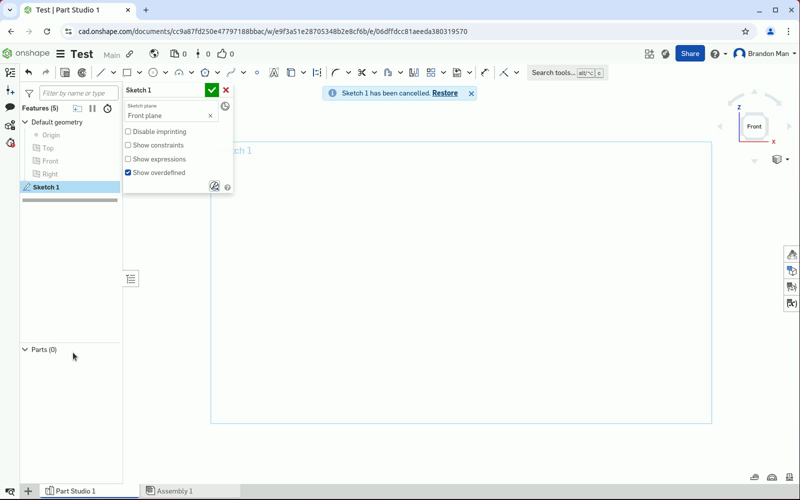
key(y)
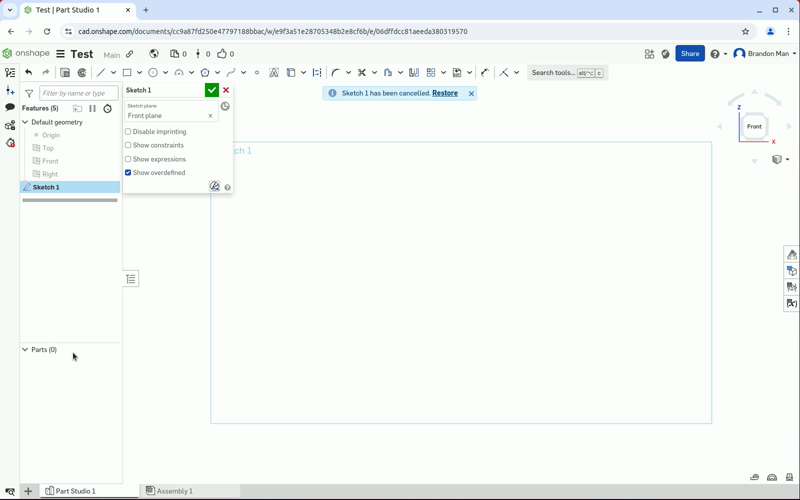
key(a)
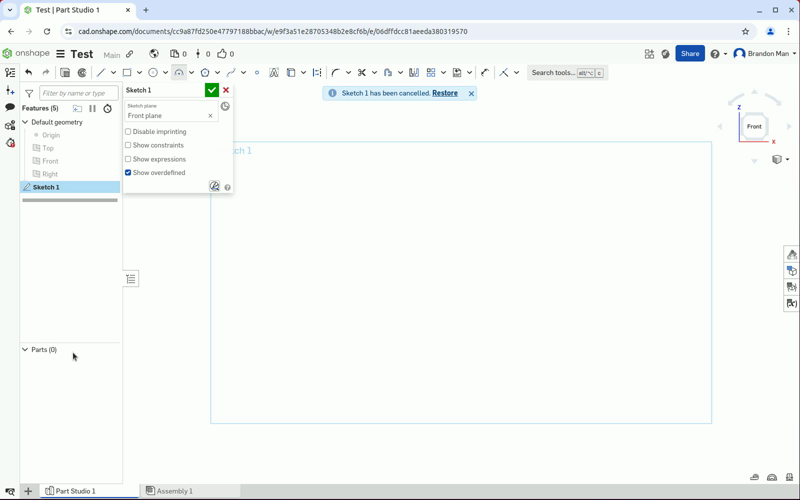
key_down(shift)
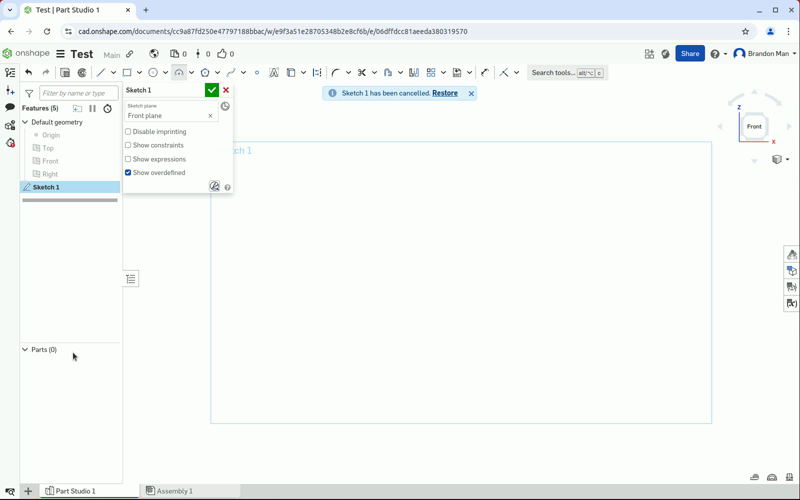
mouse_move(379, 261)
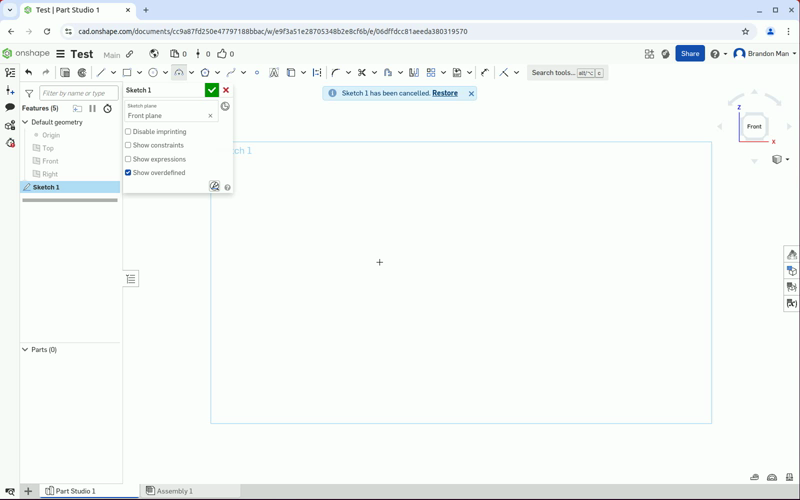
click(379, 261)
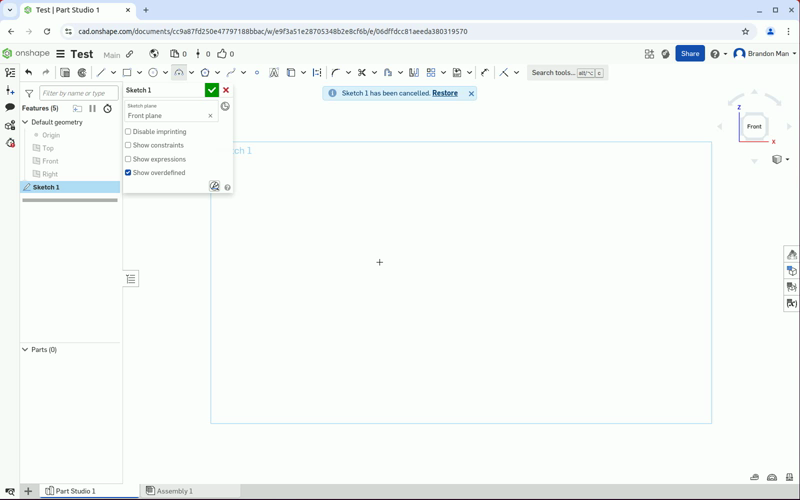
key_up(shift)
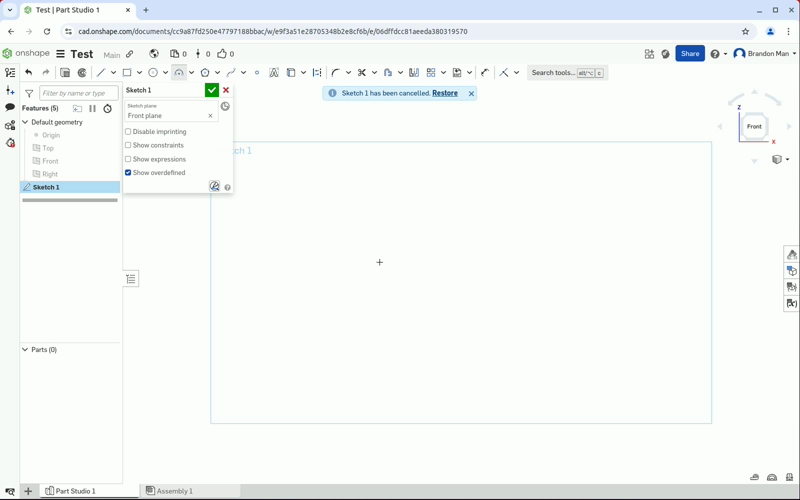
key_down(shift)
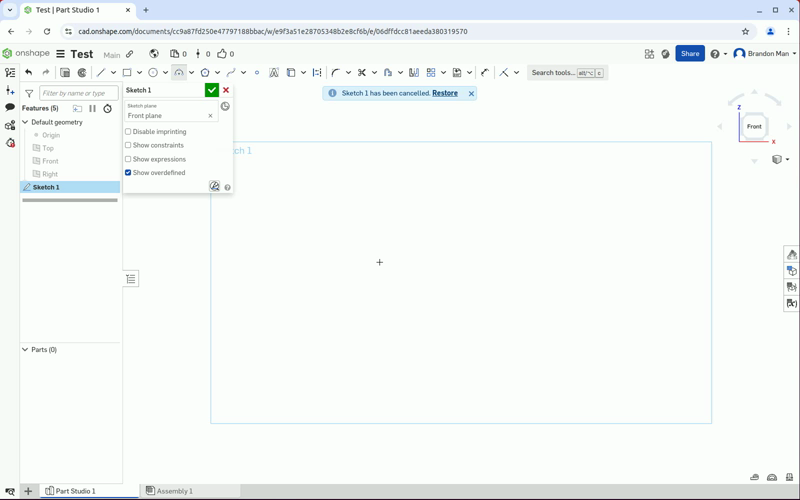
mouse_move(380, 304)
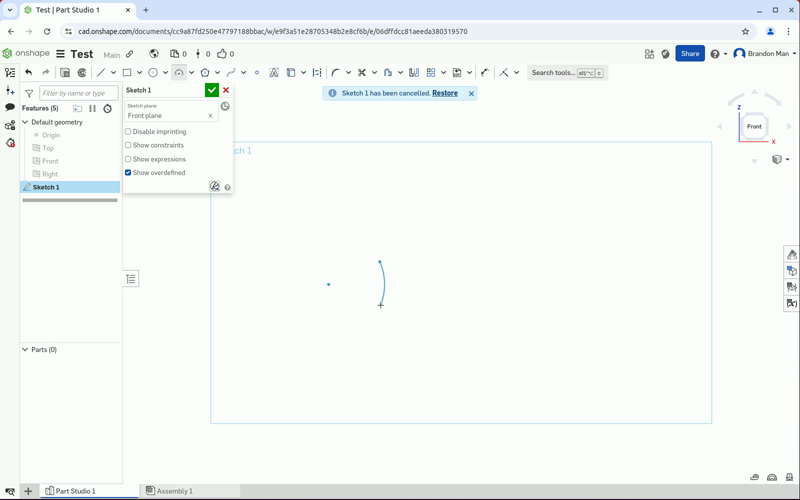
click(380, 304)
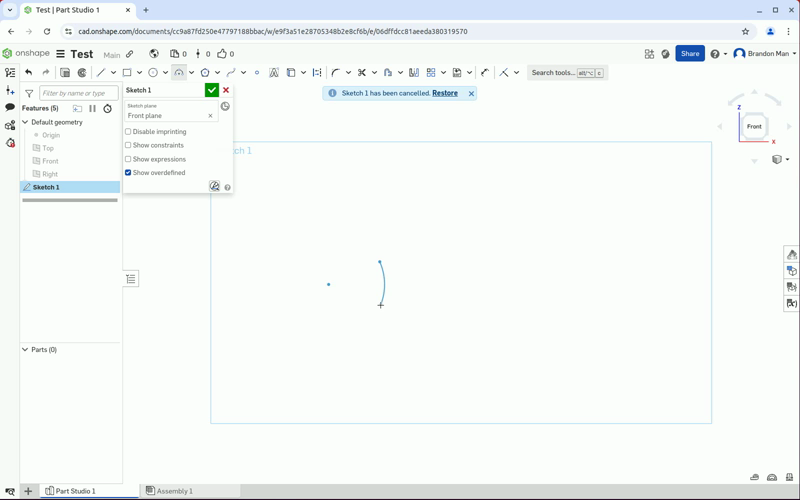
mouse_move(347, 284)
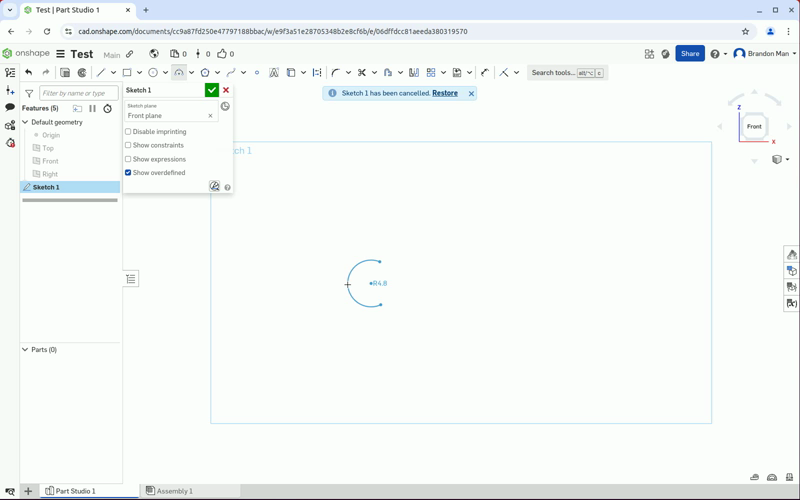
click(347, 284)
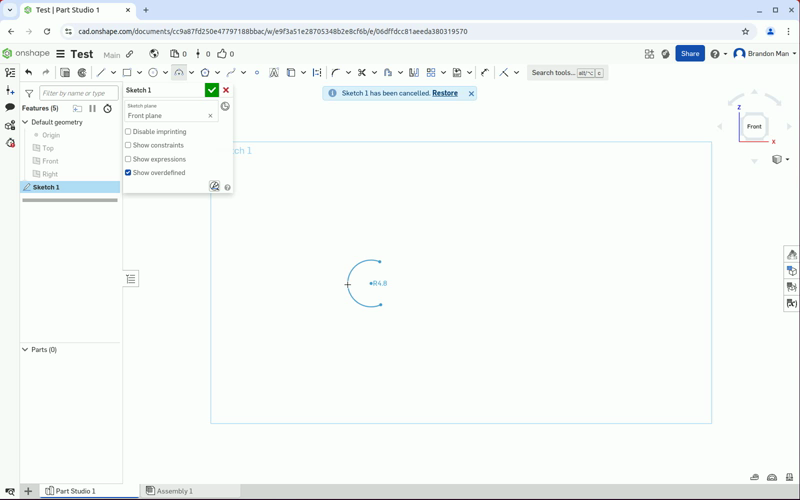
key_up(shift)
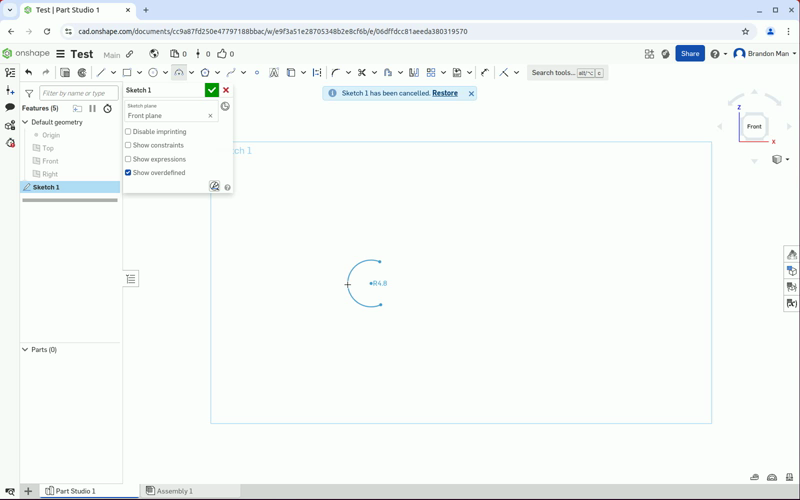
mouse_move(380, 304)
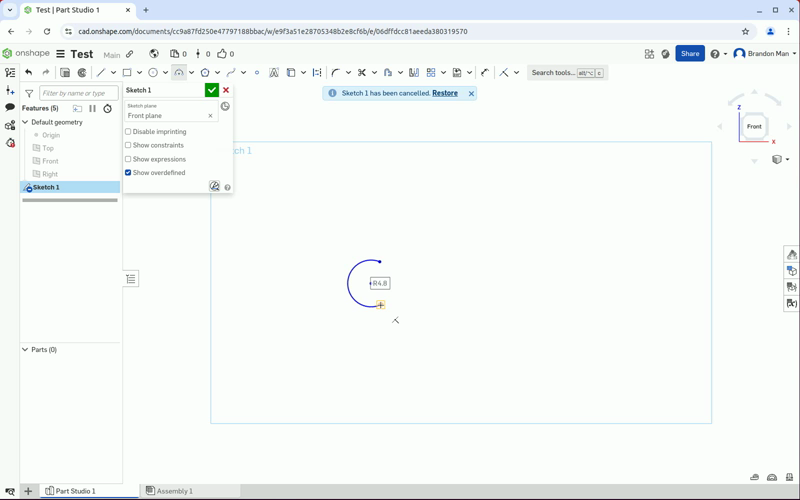
click(380, 304)
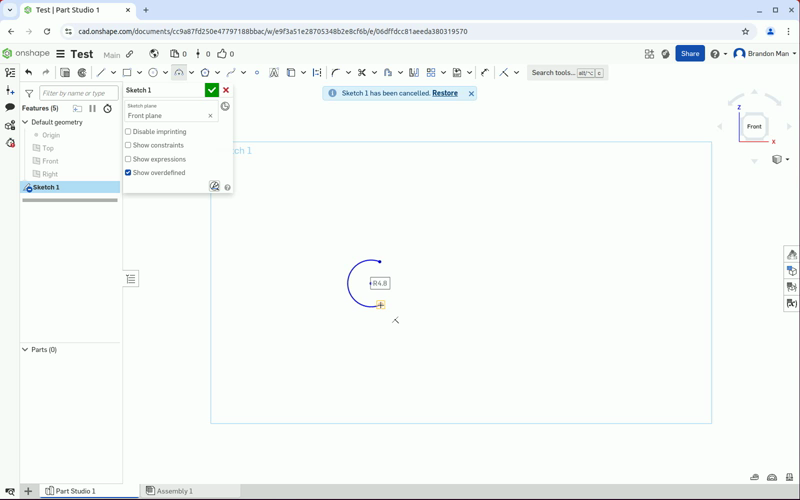
key_down(shift)
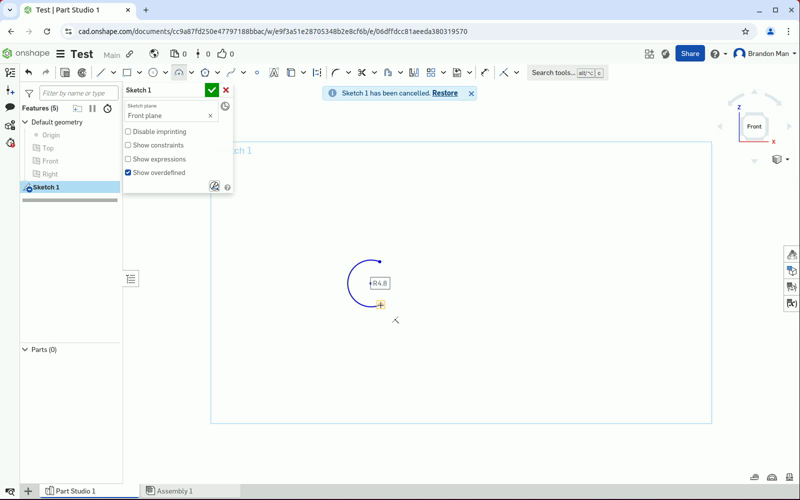
mouse_move(425, 321)
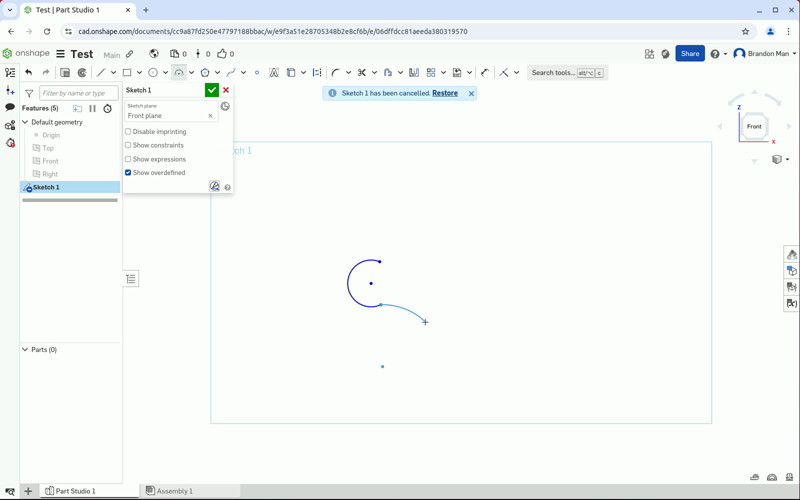
click(425, 321)
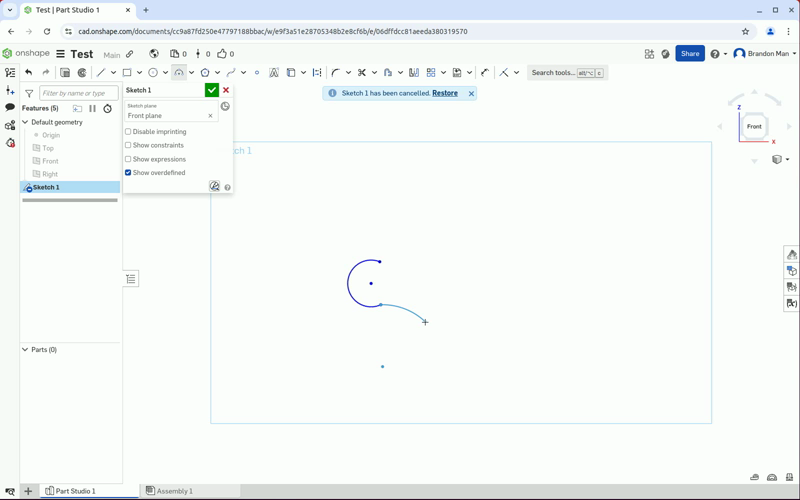
mouse_move(404, 307)
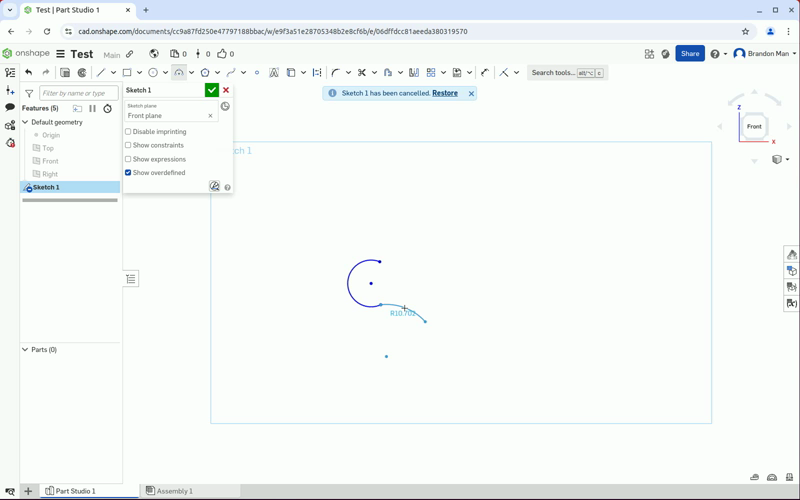
click(404, 307)
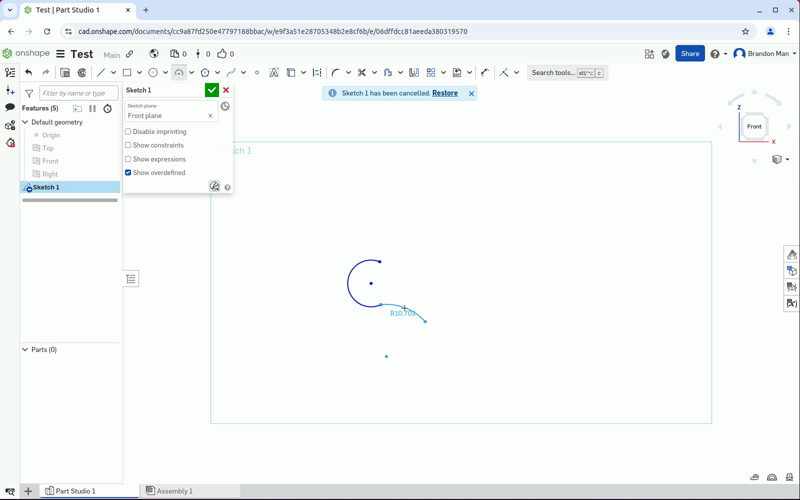
key_up(shift)
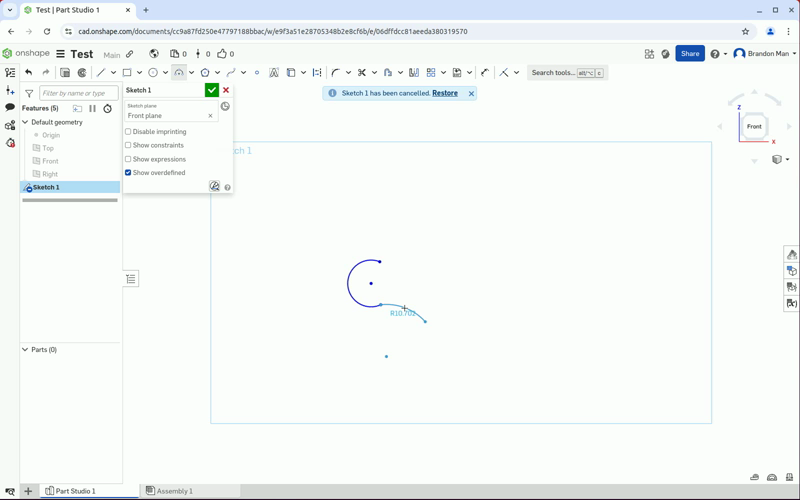
mouse_move(425, 321)
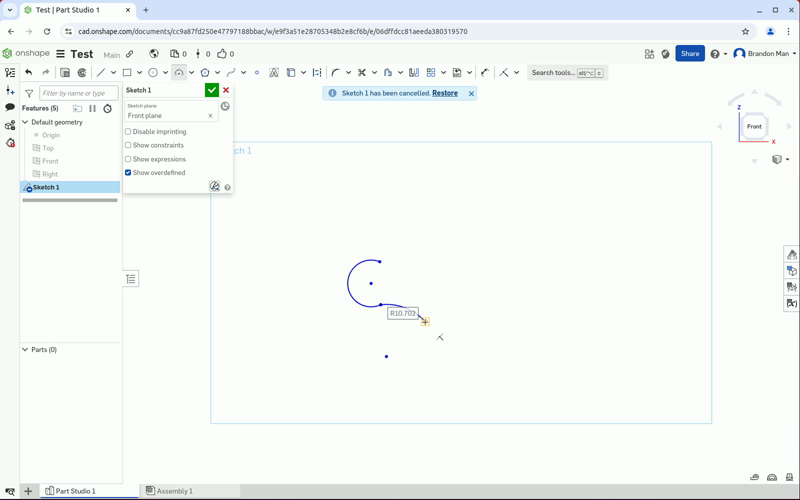
click(425, 321)
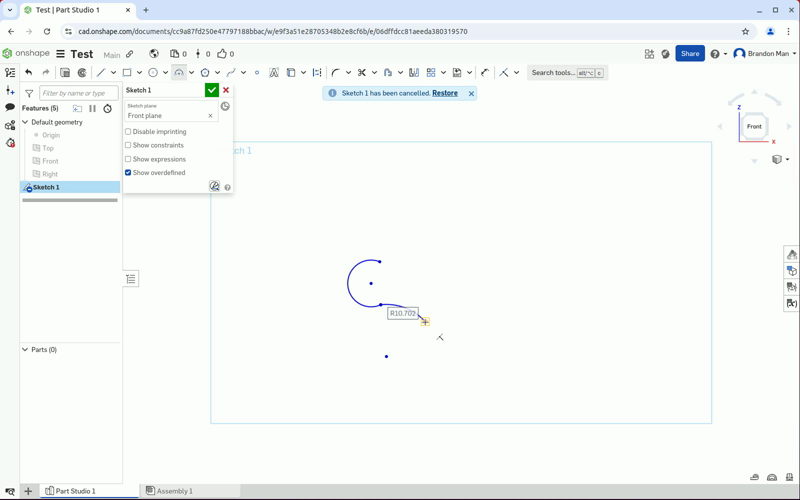
key_down(shift)
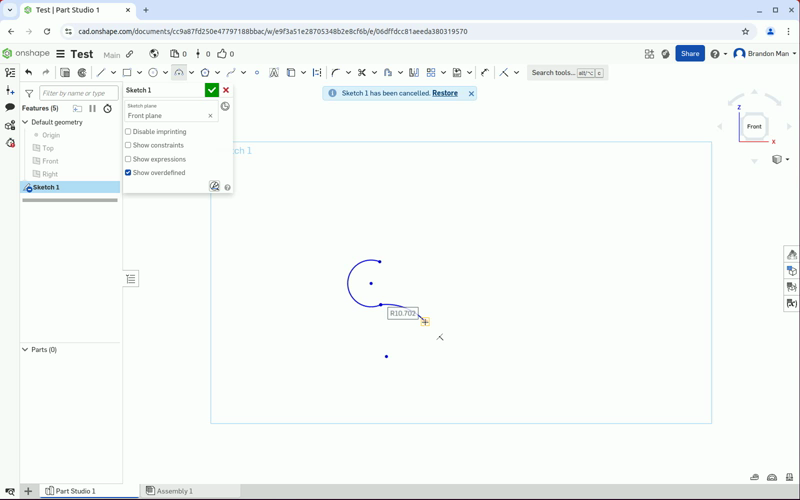
mouse_move(453, 356)
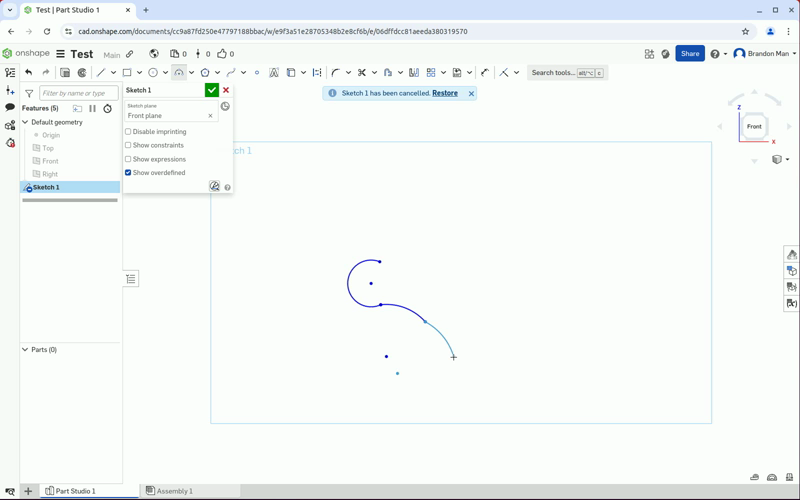
click(453, 356)
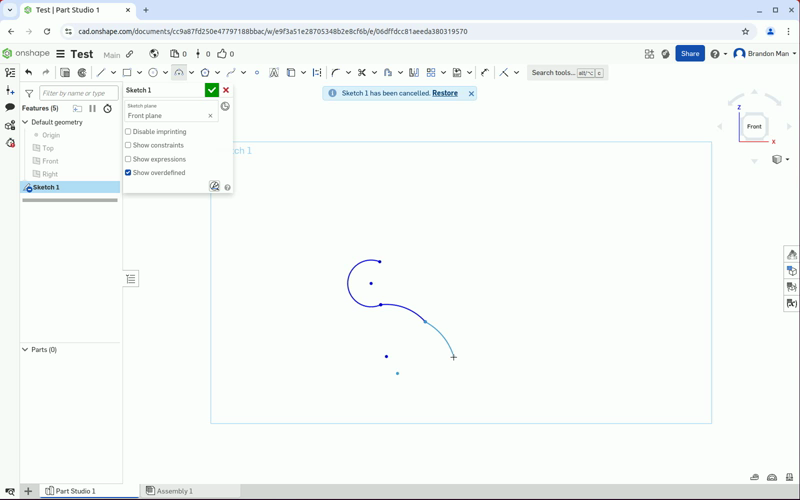
mouse_move(437, 341)
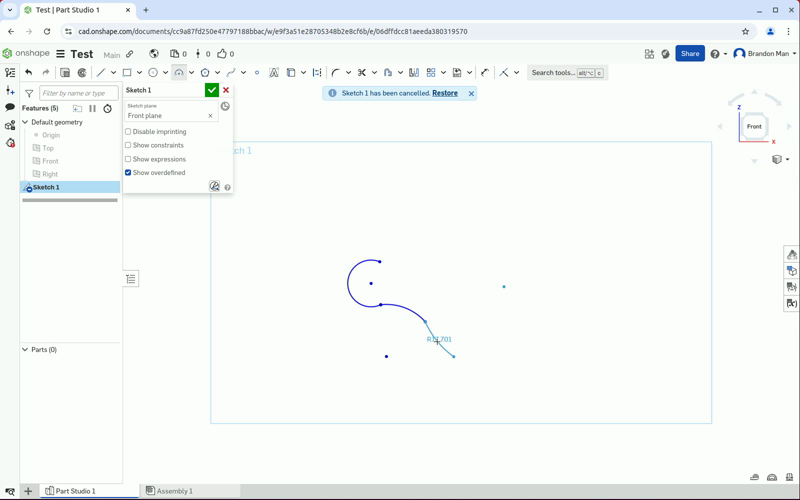
click(437, 341)
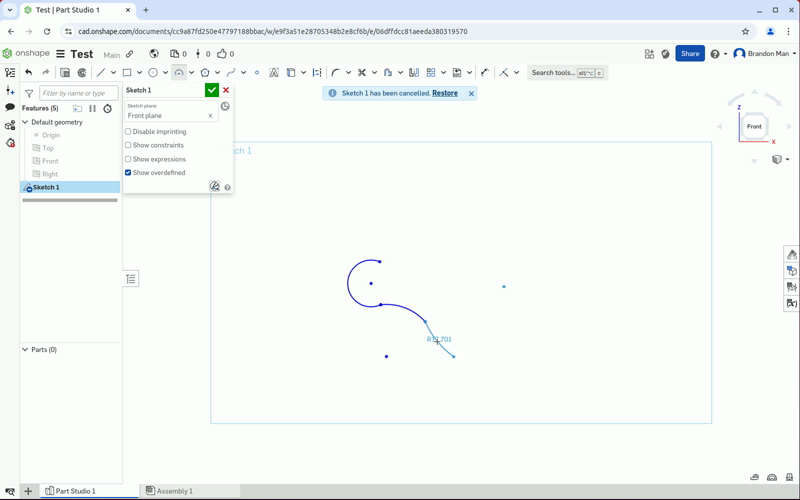
key_up(shift)
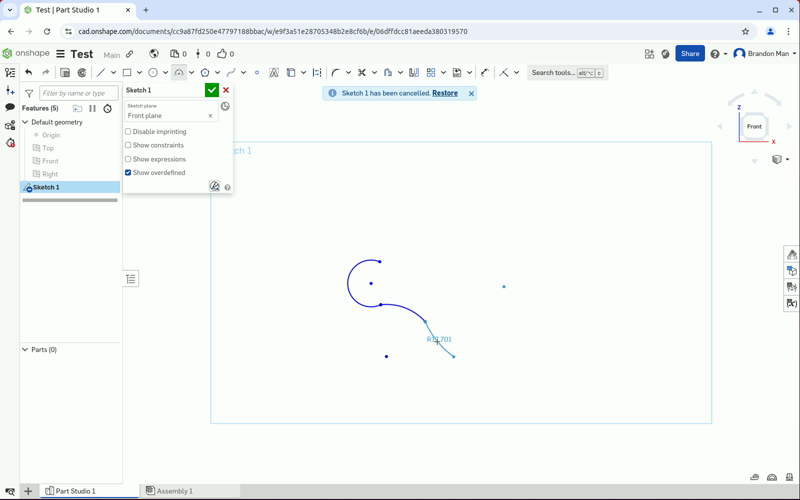
mouse_move(453, 356)
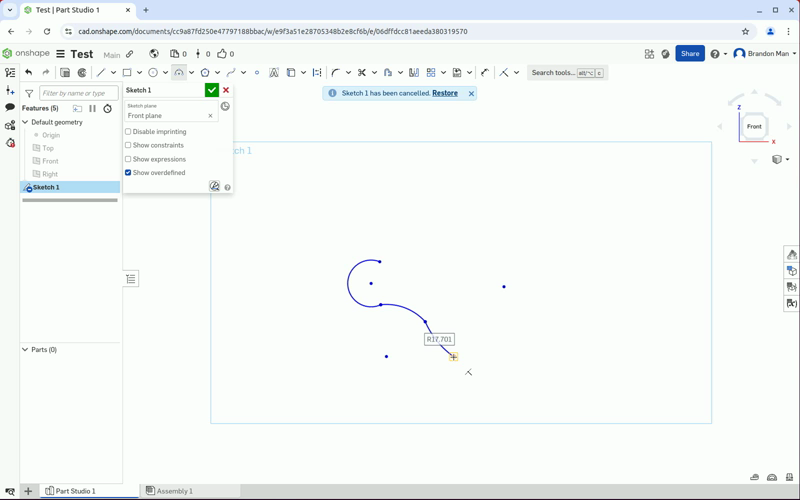
click(453, 356)
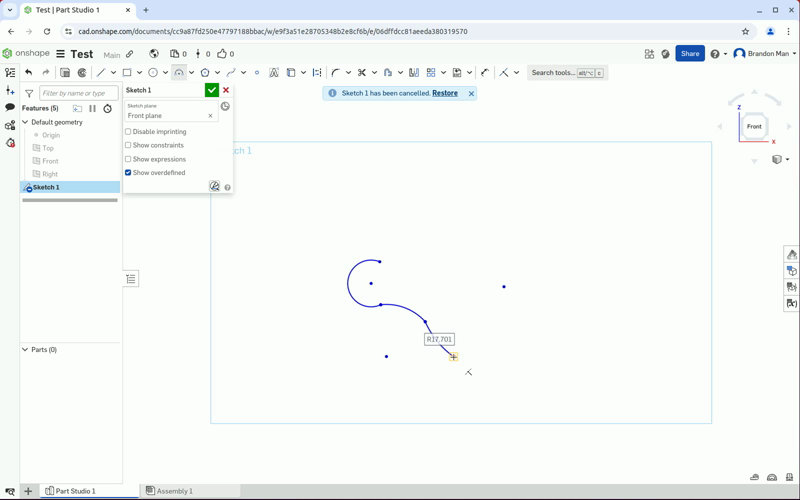
key_down(shift)
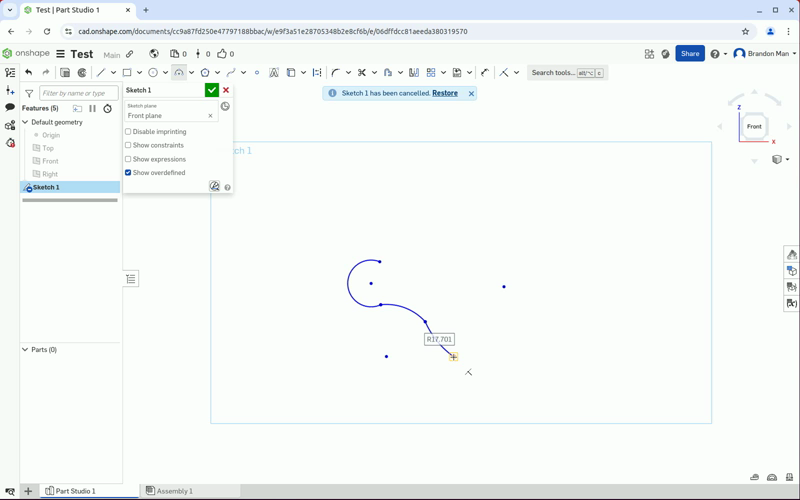
mouse_move(459, 337)
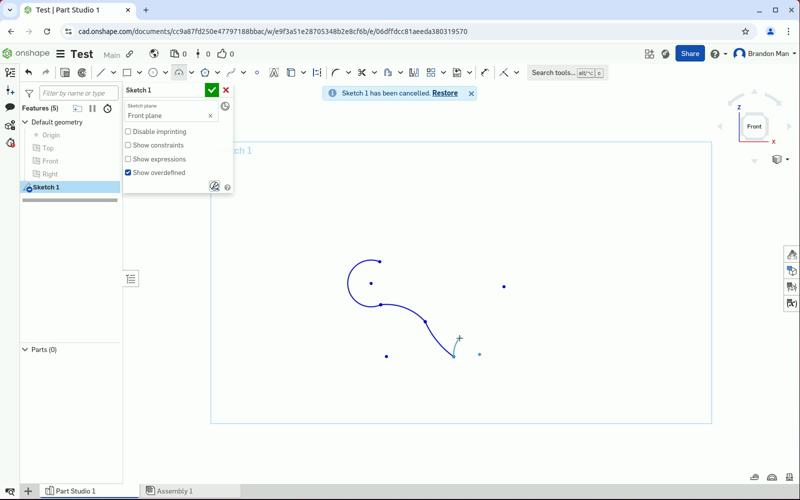
click(459, 337)
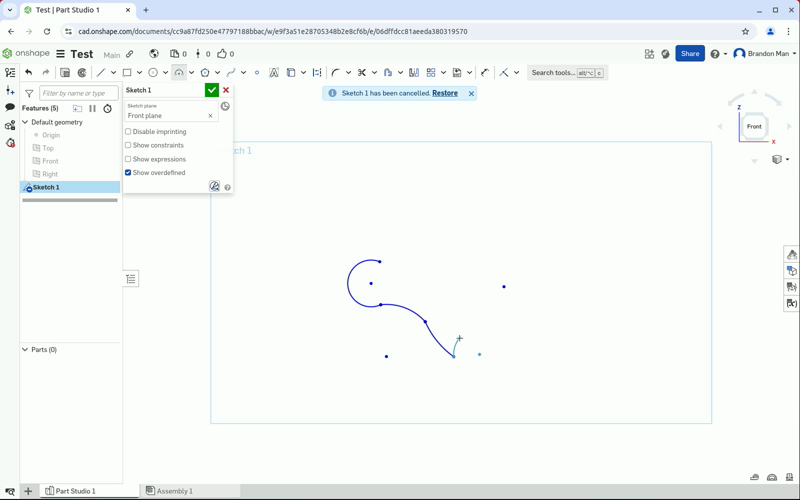
mouse_move(450, 345)
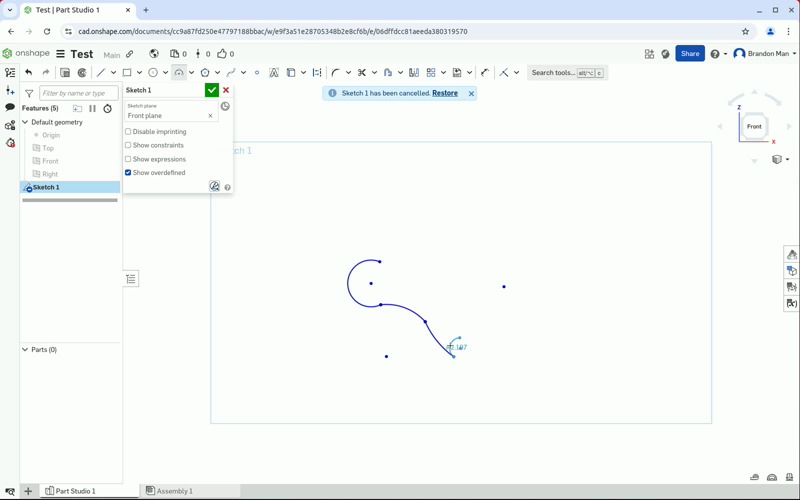
click(450, 345)
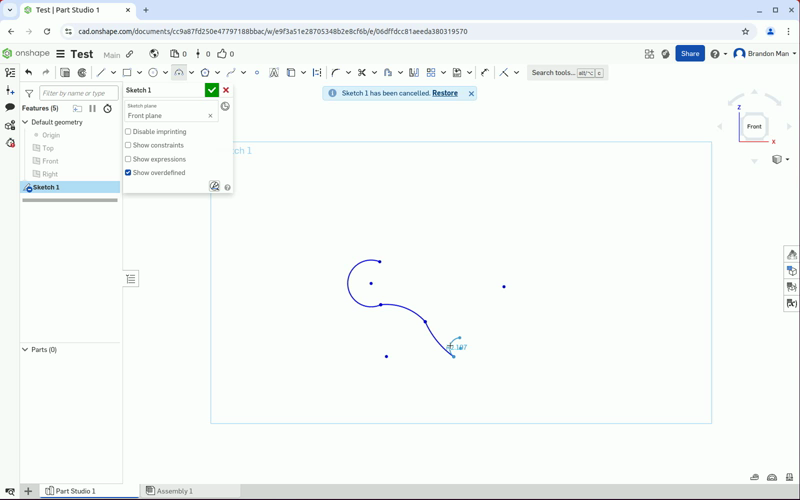
key_up(shift)
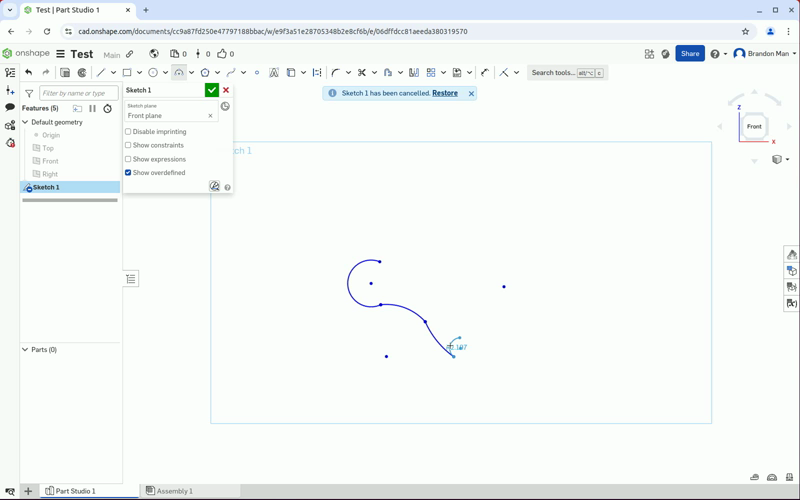
key(esc)
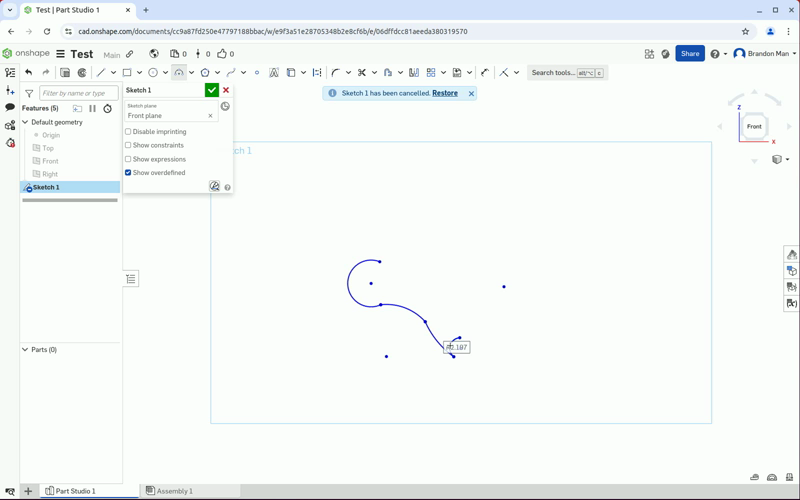
key(l)
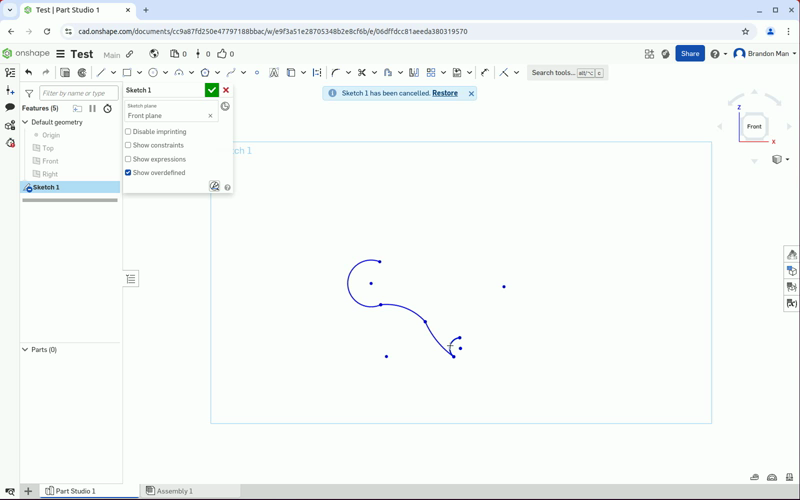
mouse_move(459, 337)
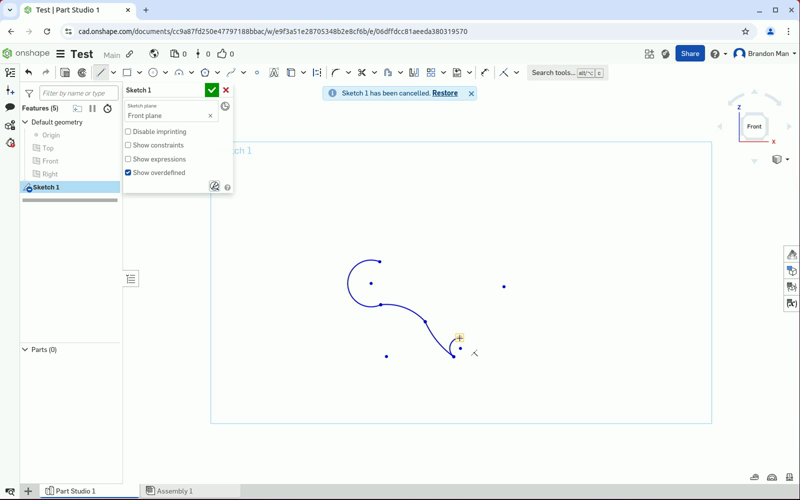
click(459, 337)
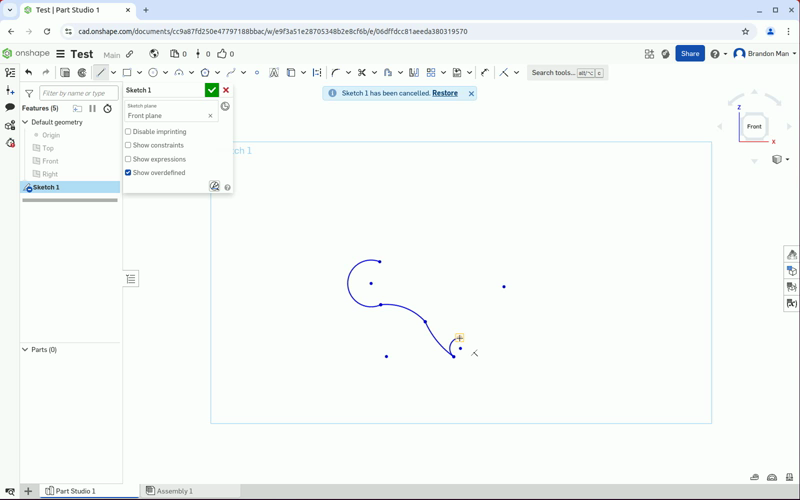
key_down(shift)
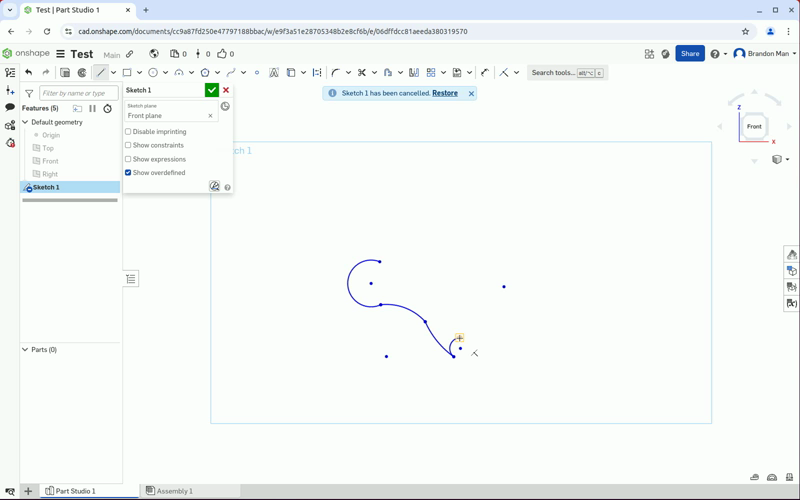
mouse_move(489, 337)
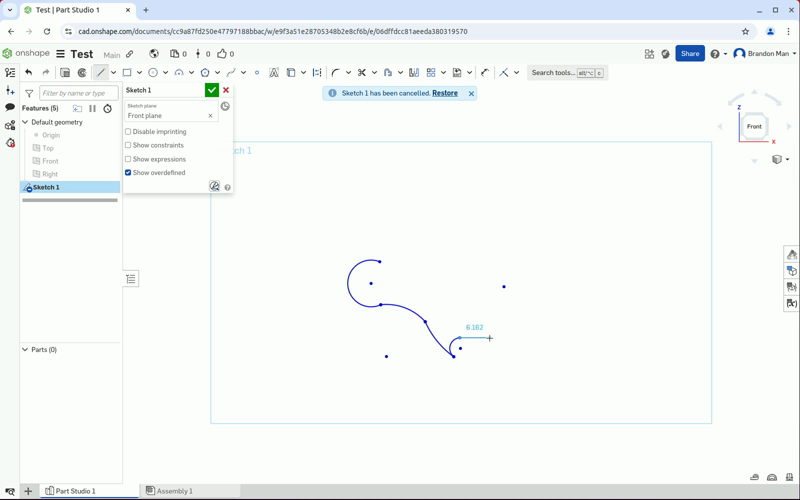
mouse_move(459, 311)
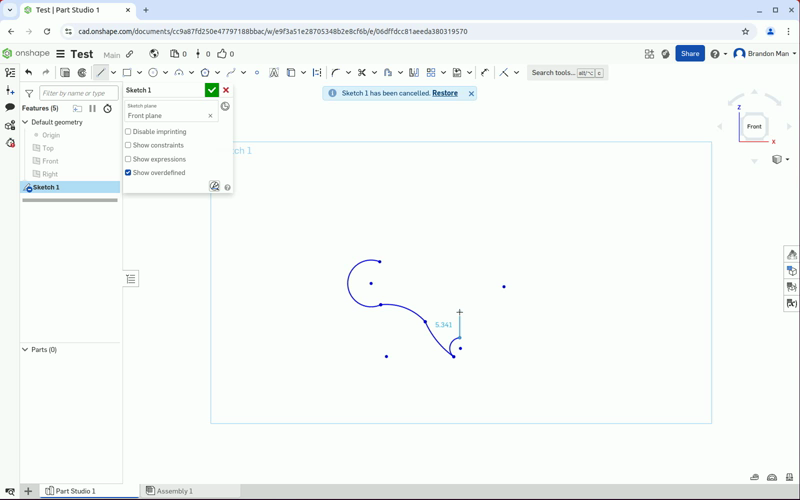
click(459, 311)
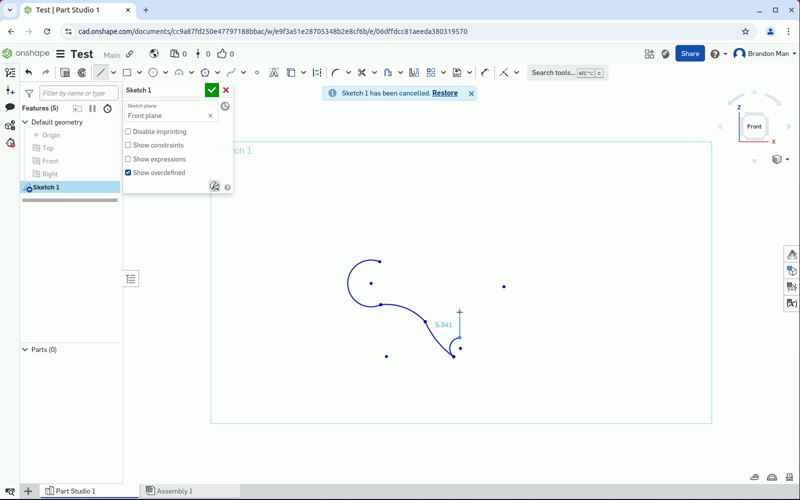
key_up(shift)
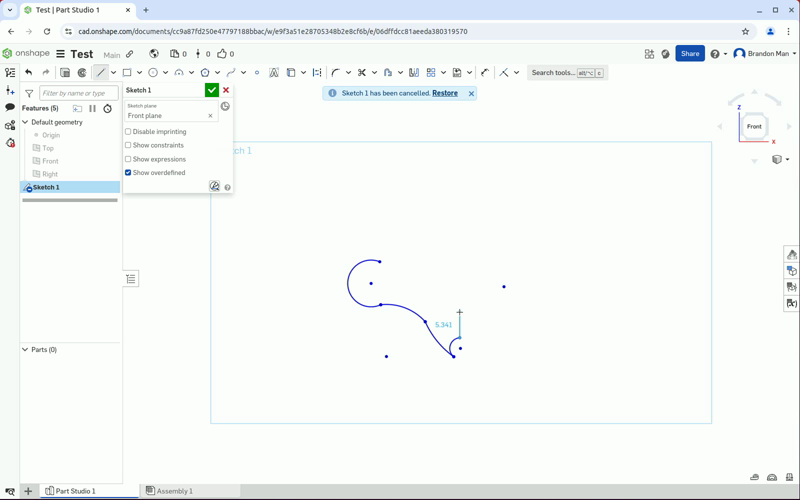
key(esc)
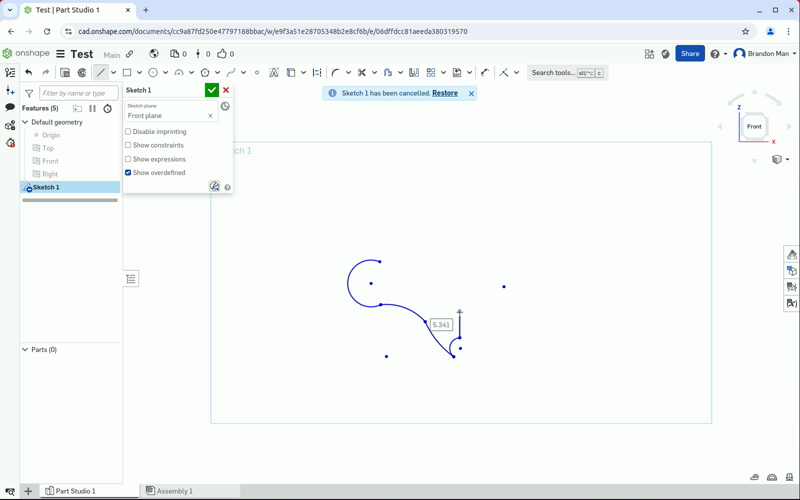
key(a)
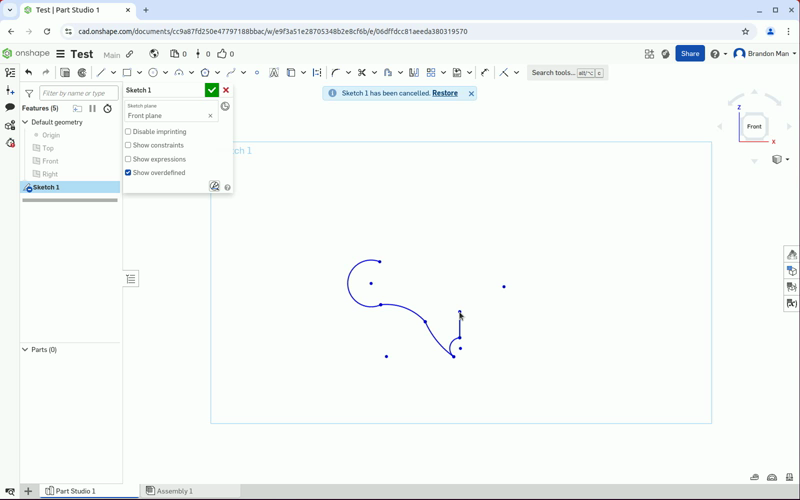
mouse_move(459, 311)
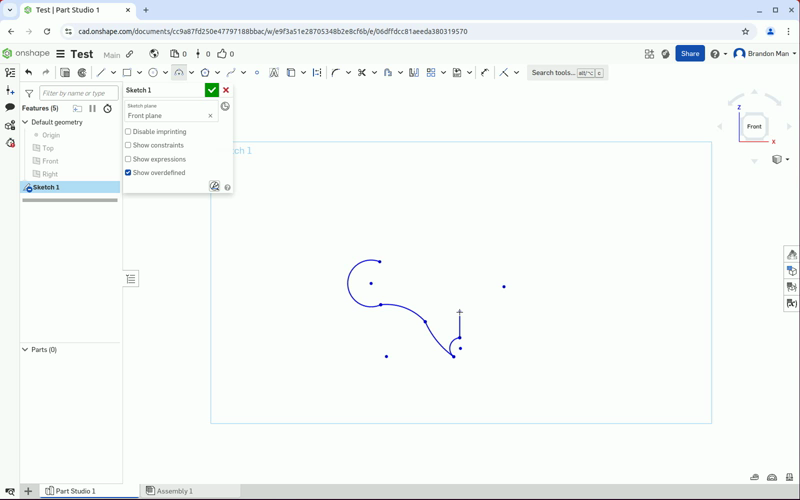
click(459, 311)
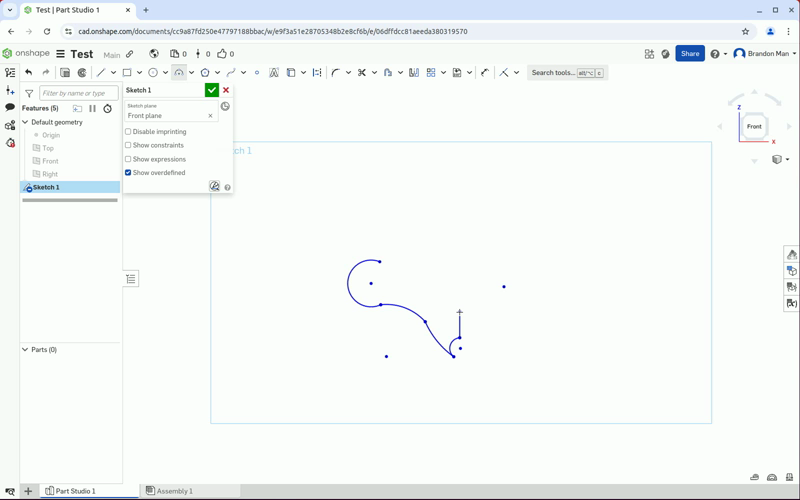
key_down(shift)
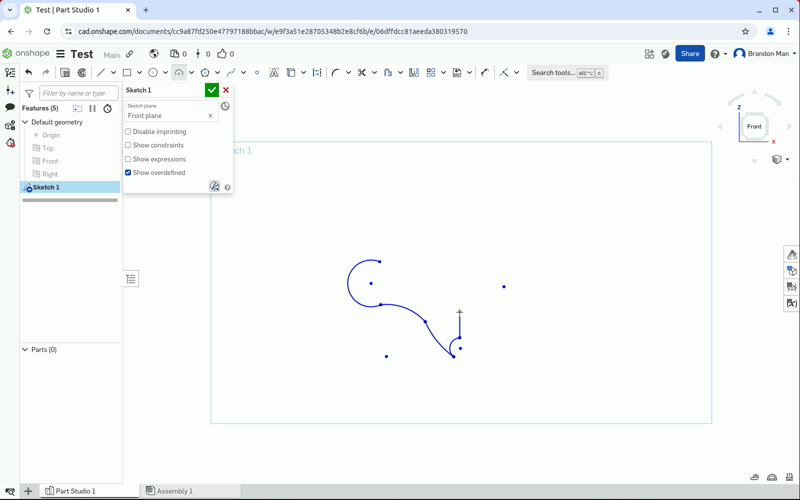
mouse_move(459, 254)
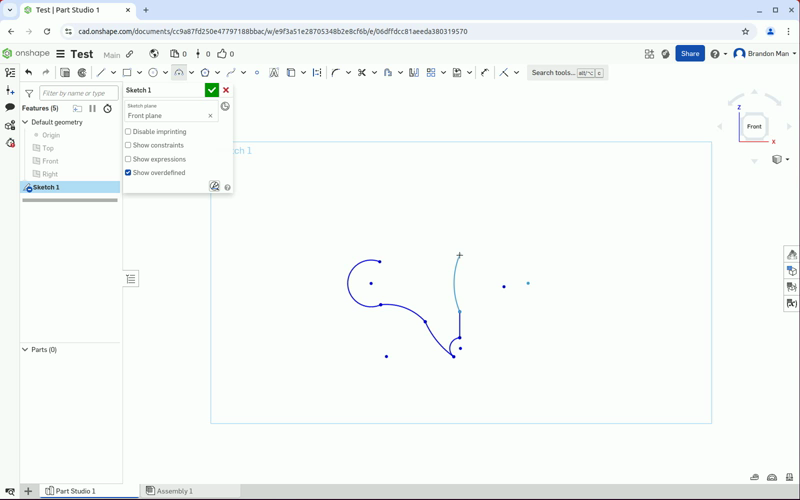
click(459, 254)
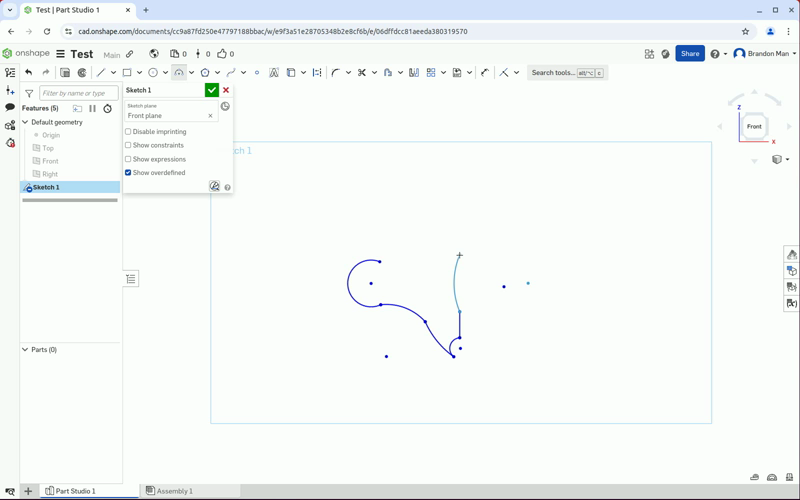
mouse_move(431, 283)
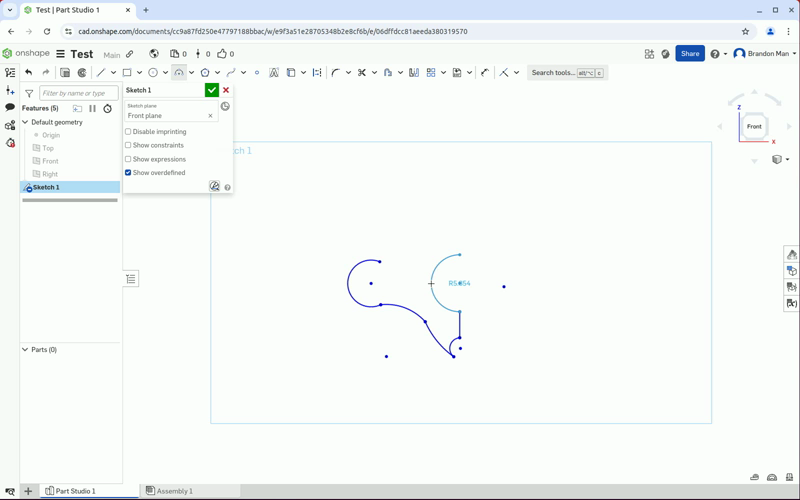
click(431, 283)
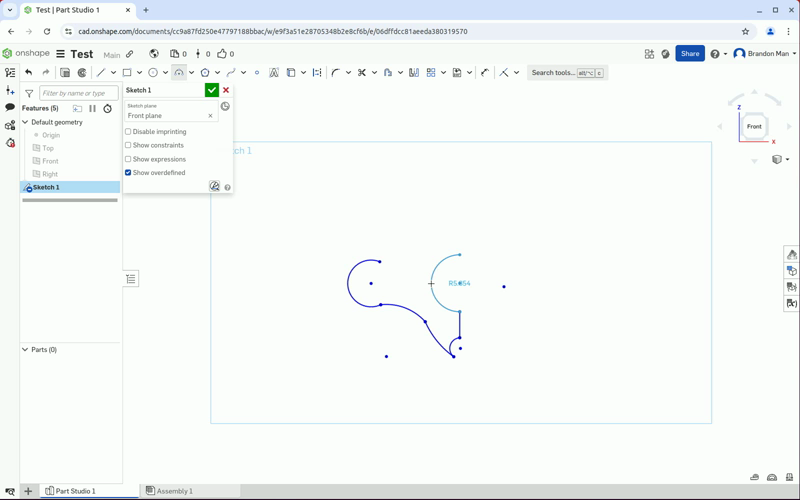
key_up(shift)
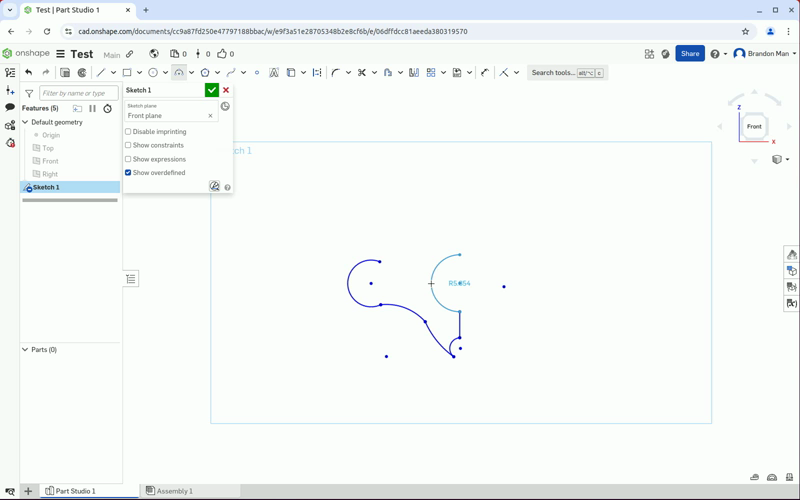
key(esc)
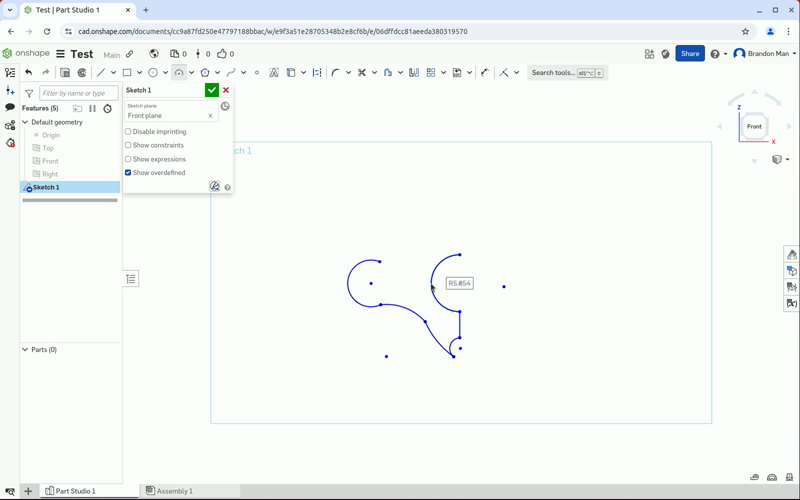
key(l)
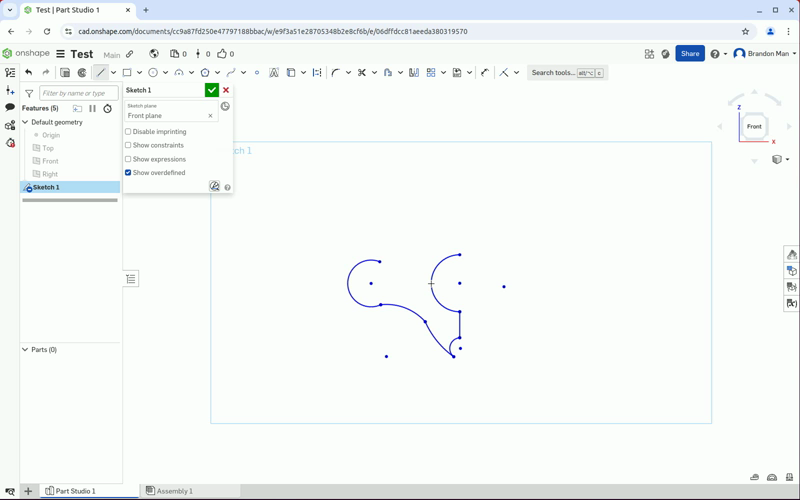
mouse_move(459, 254)
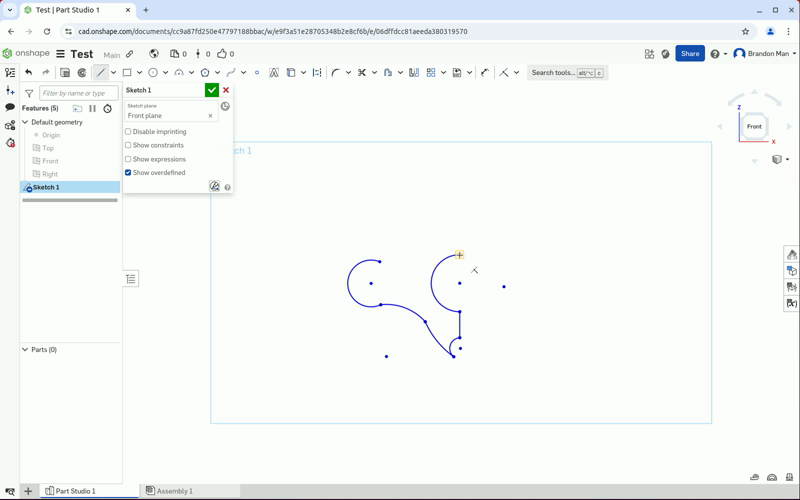
click(459, 254)
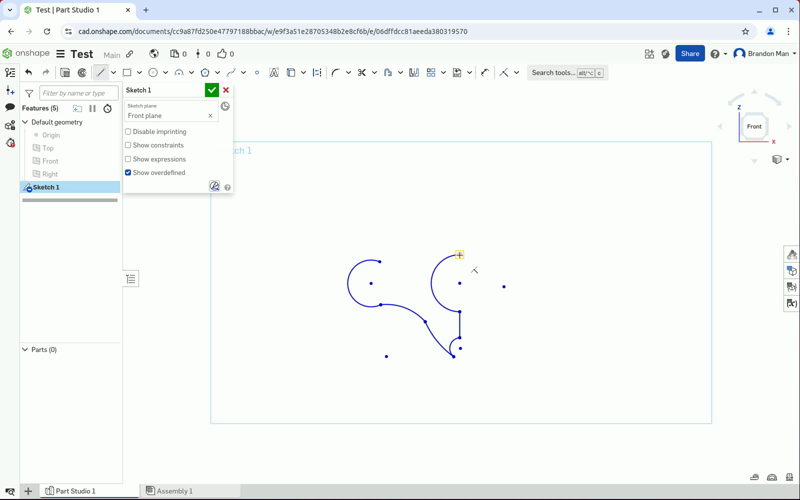
key_down(shift)
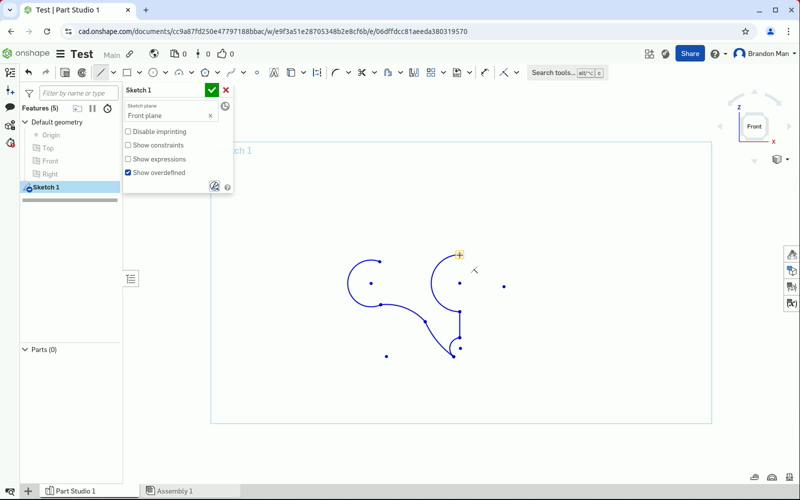
mouse_move(489, 254)
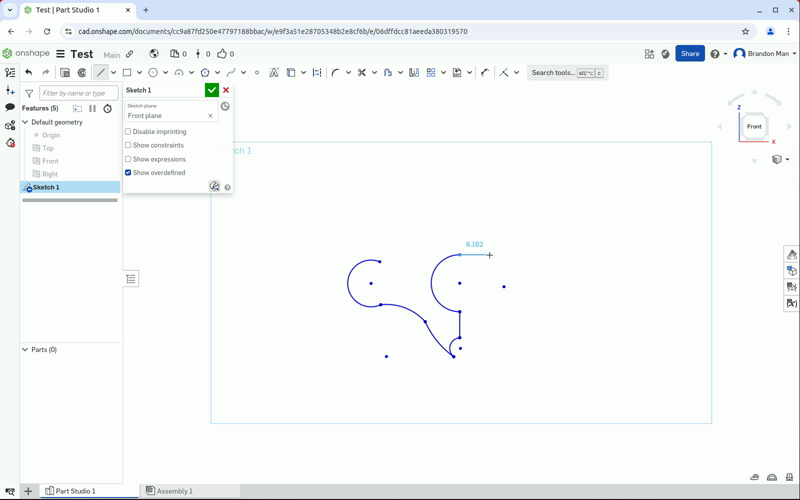
mouse_move(459, 229)
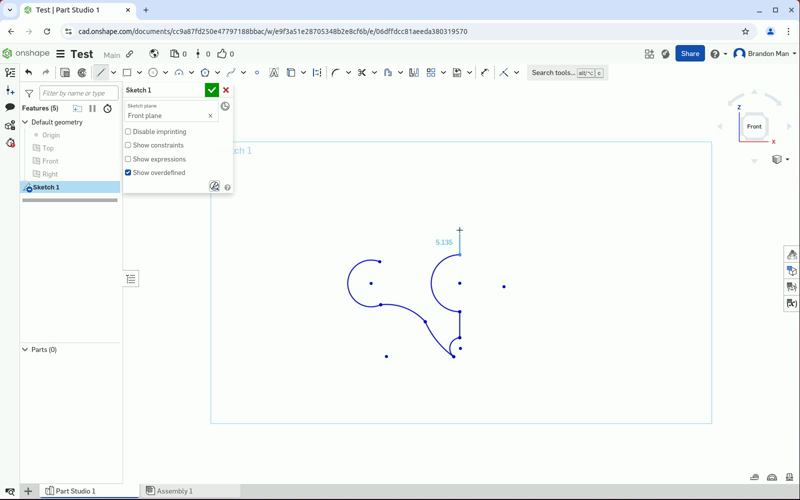
click(459, 229)
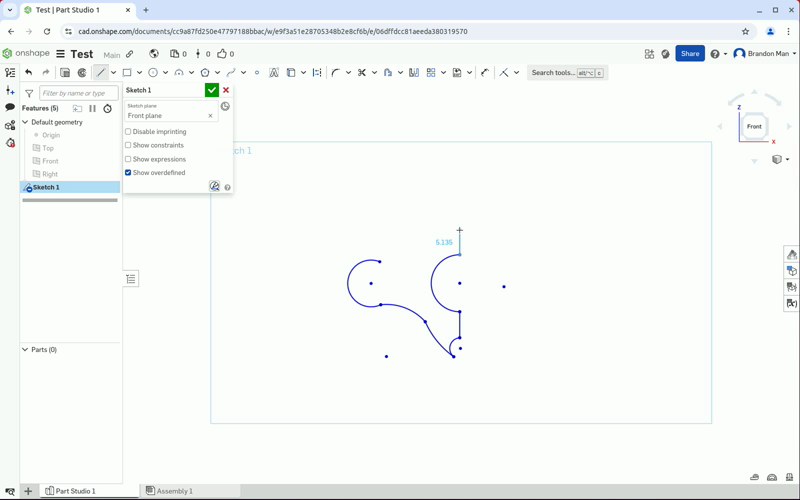
key_up(shift)
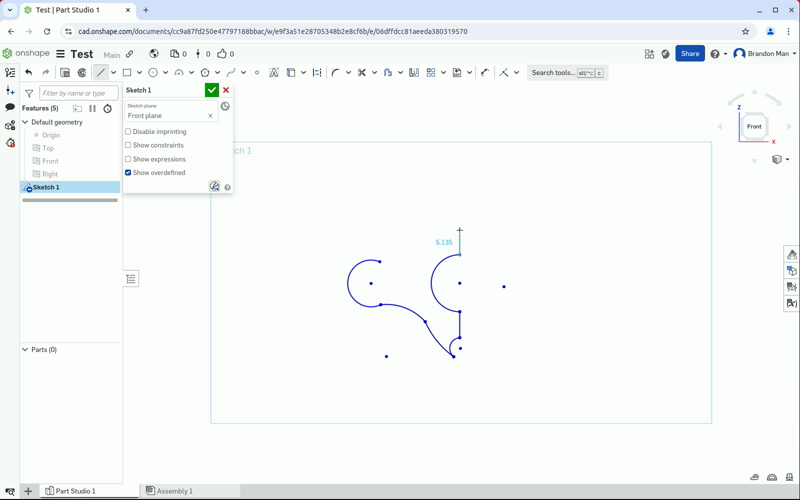
key(esc)
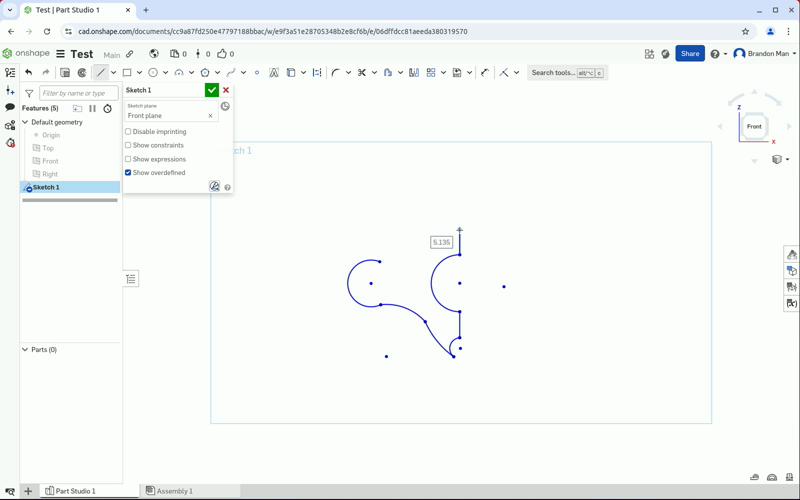
key(a)
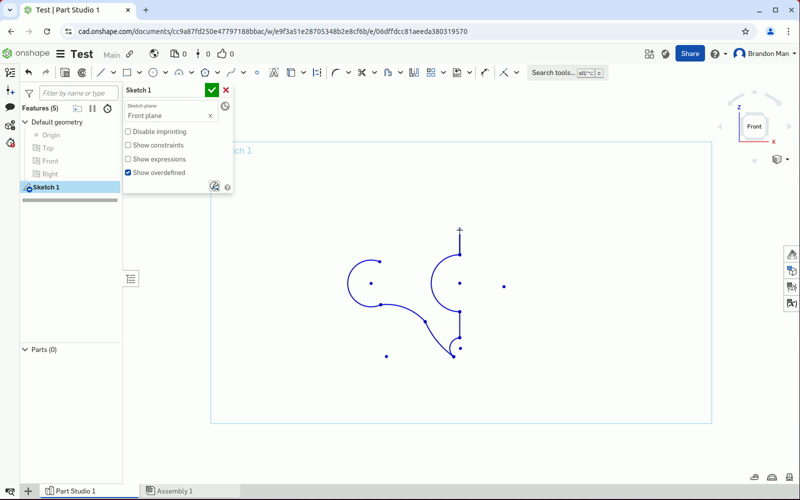
mouse_move(459, 229)
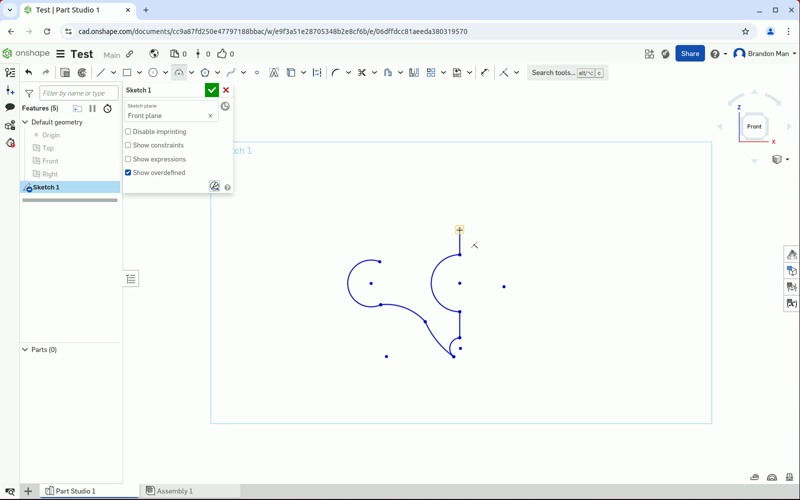
click(459, 229)
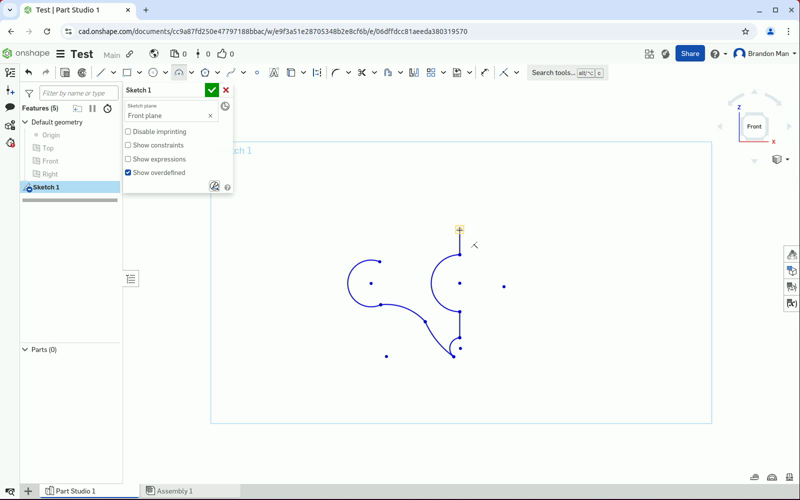
key_down(shift)
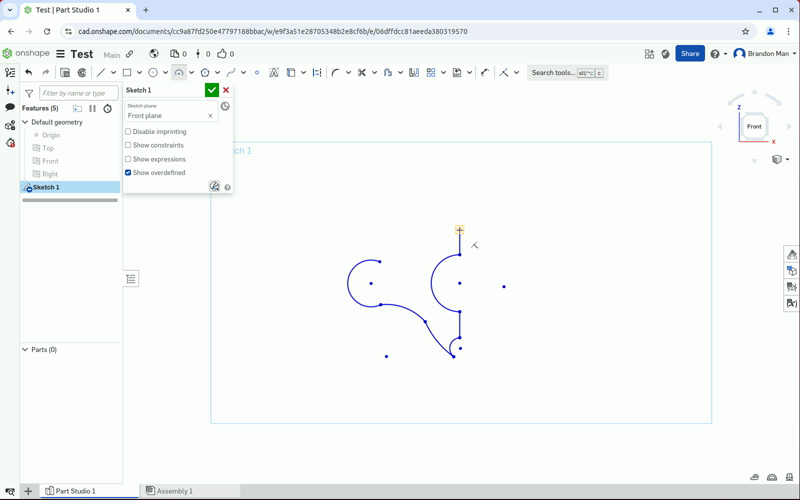
mouse_move(453, 209)
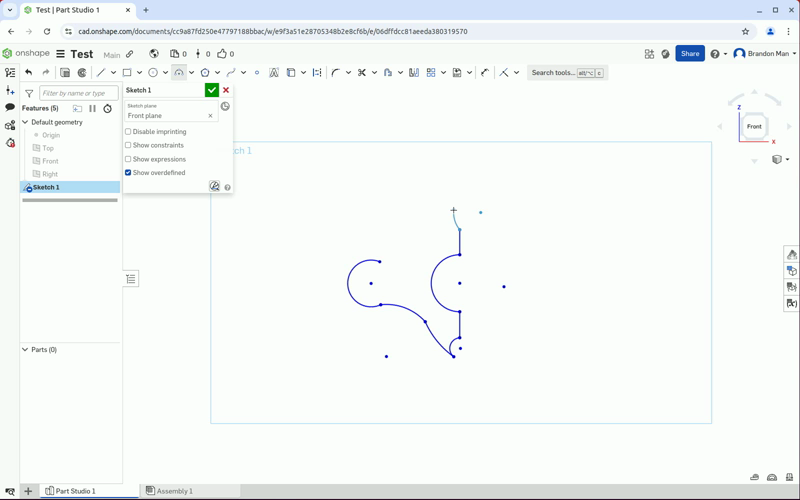
click(453, 209)
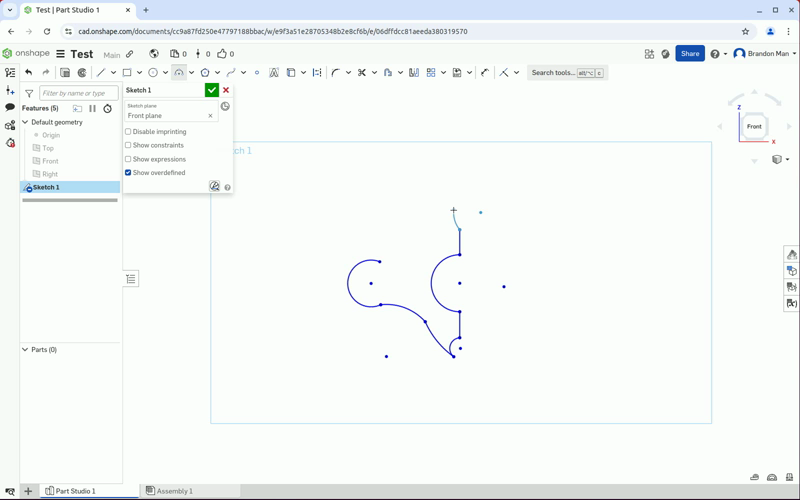
mouse_move(449, 222)
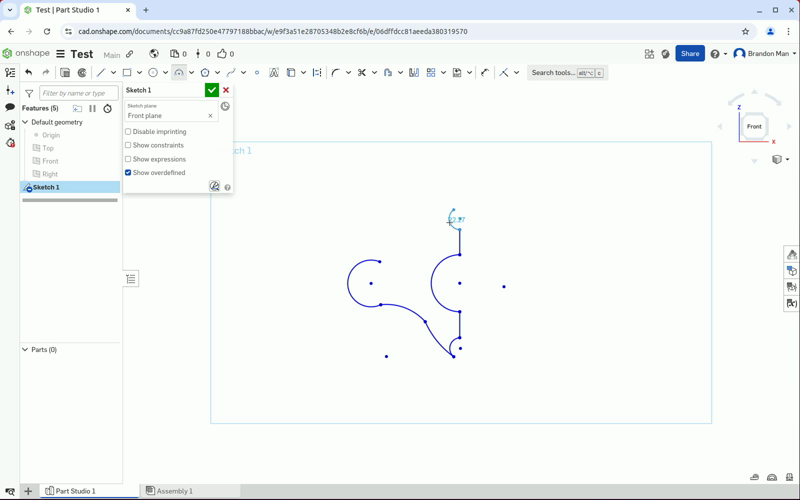
click(449, 222)
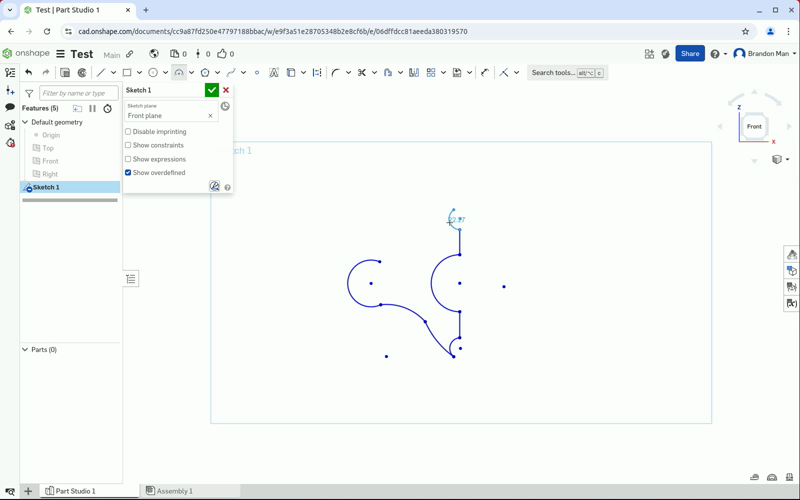
key_up(shift)
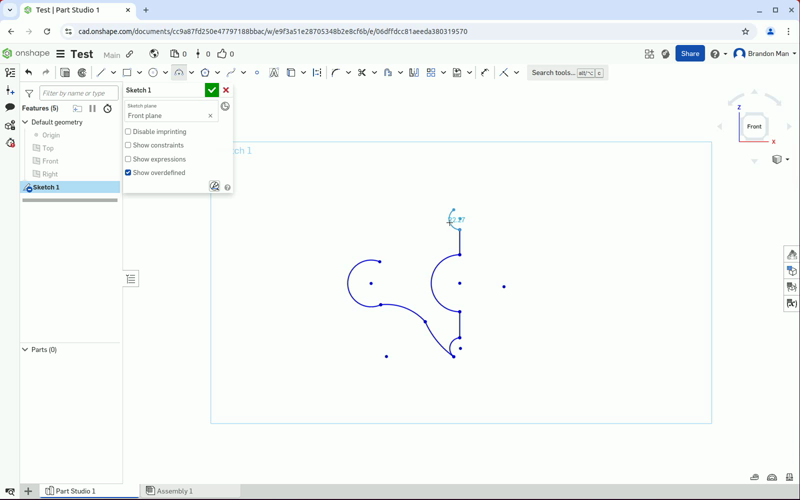
mouse_move(453, 209)
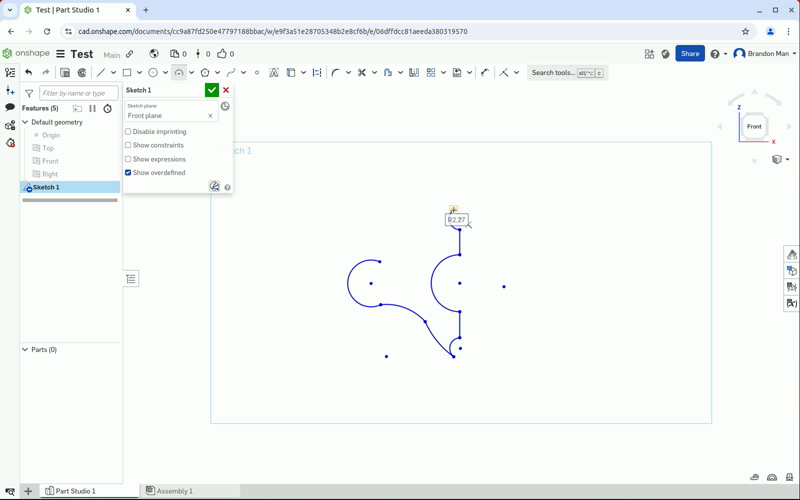
click(453, 209)
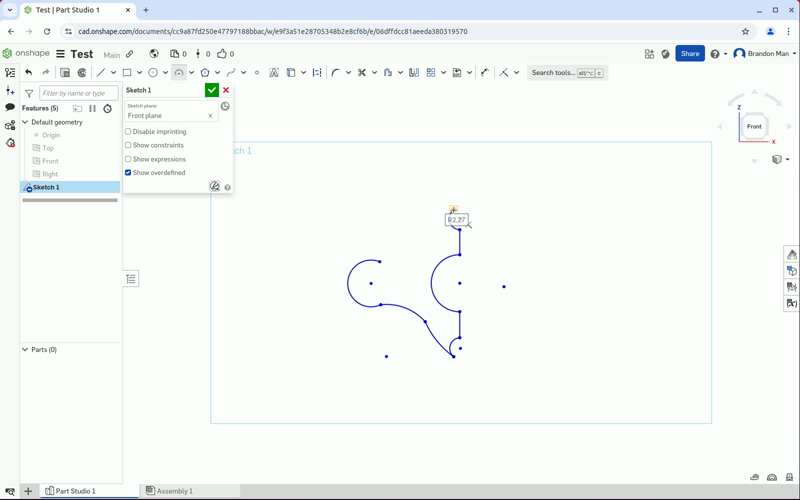
key_down(shift)
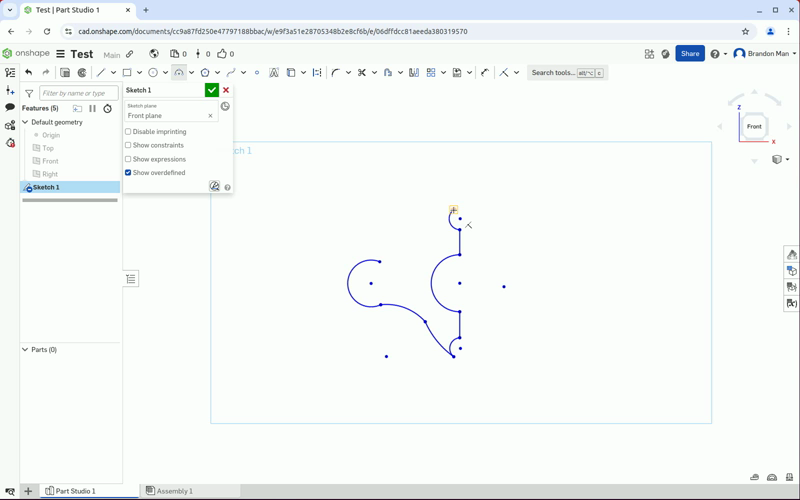
mouse_move(426, 240)
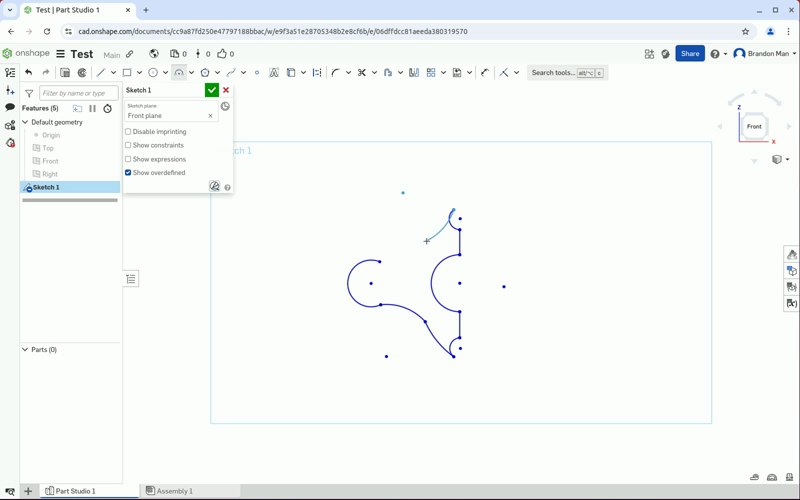
click(426, 240)
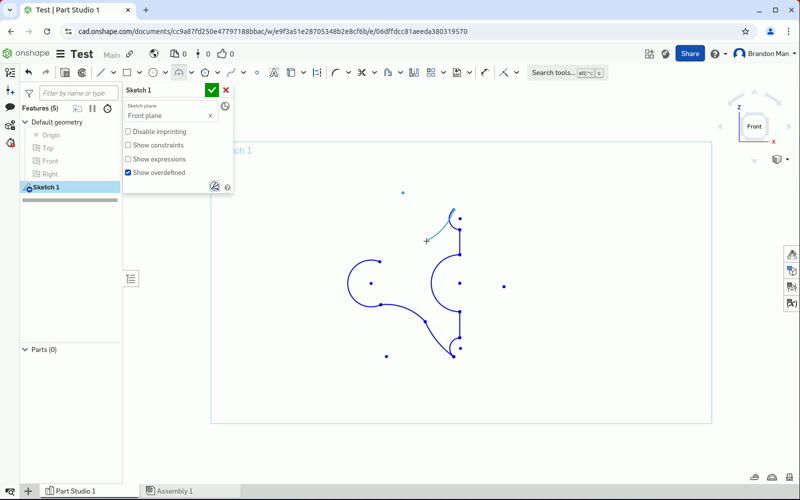
mouse_move(438, 223)
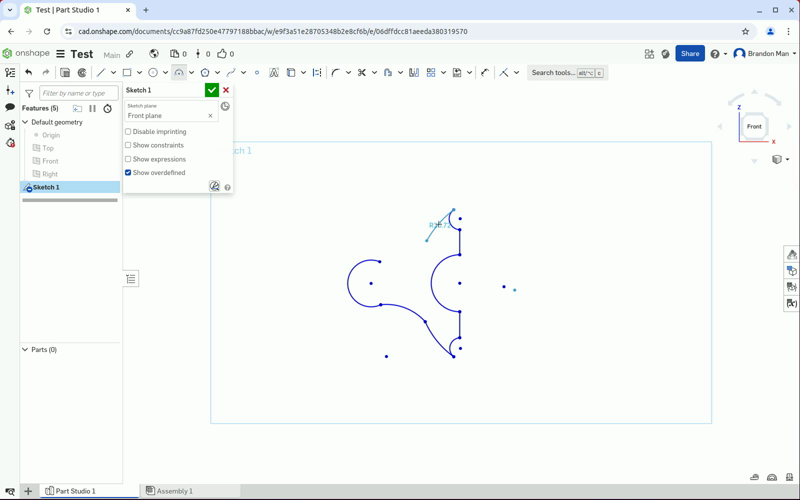
click(438, 223)
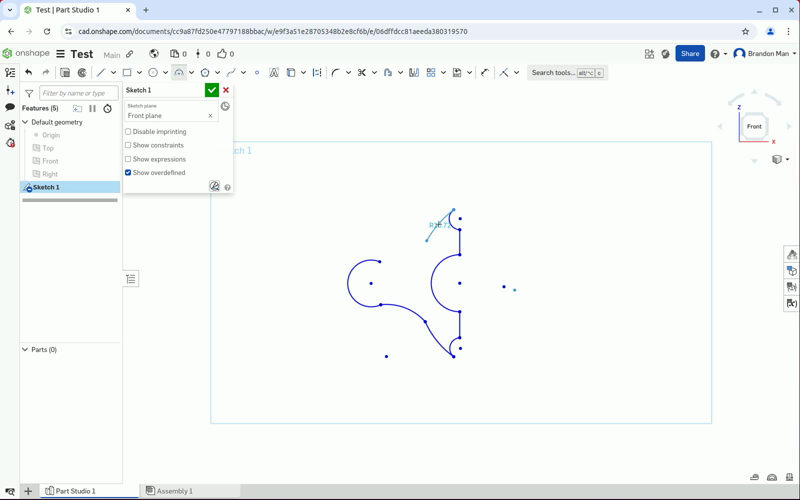
key_up(shift)
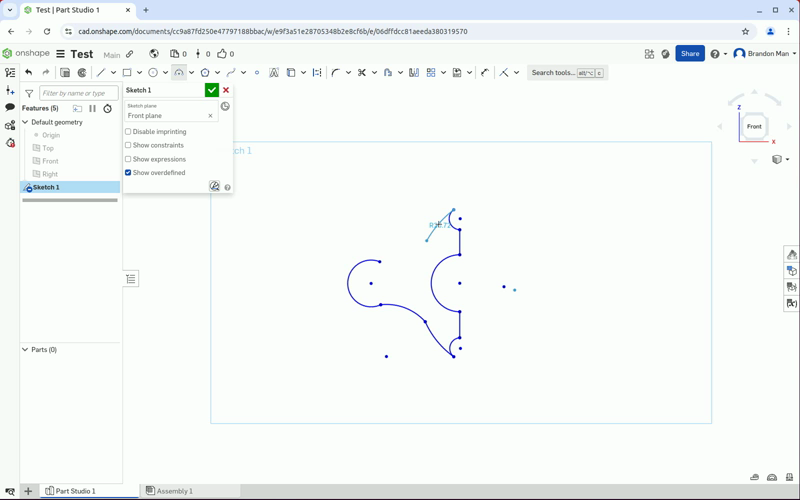
mouse_move(426, 240)
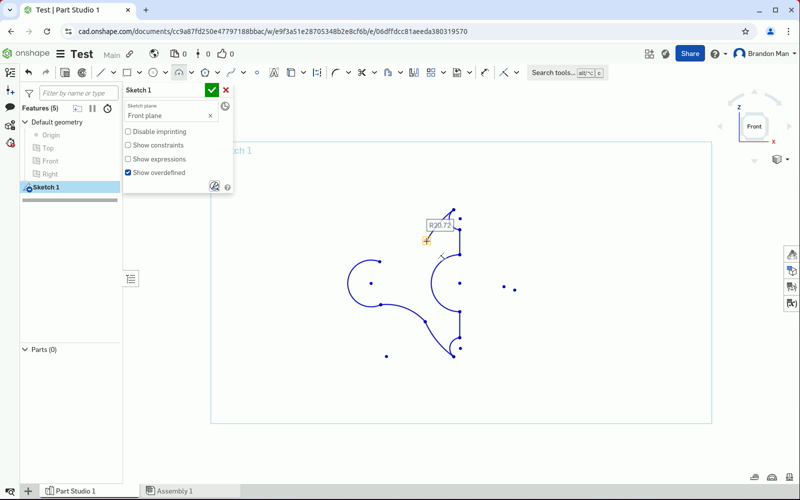
click(426, 240)
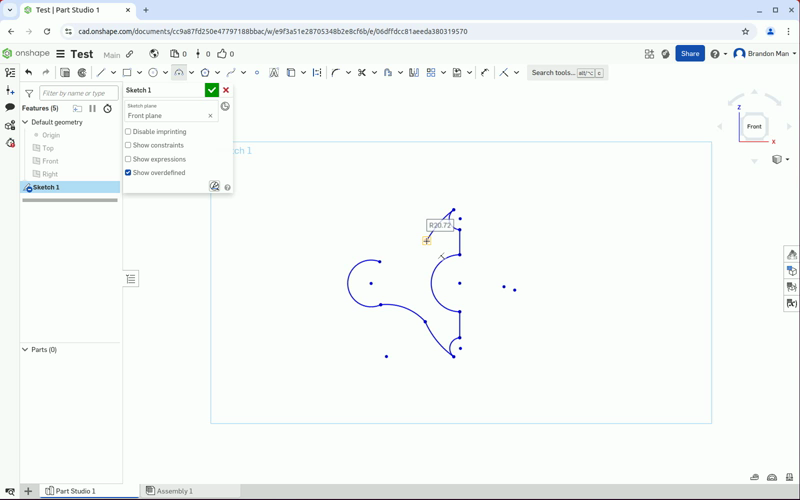
mouse_move(379, 261)
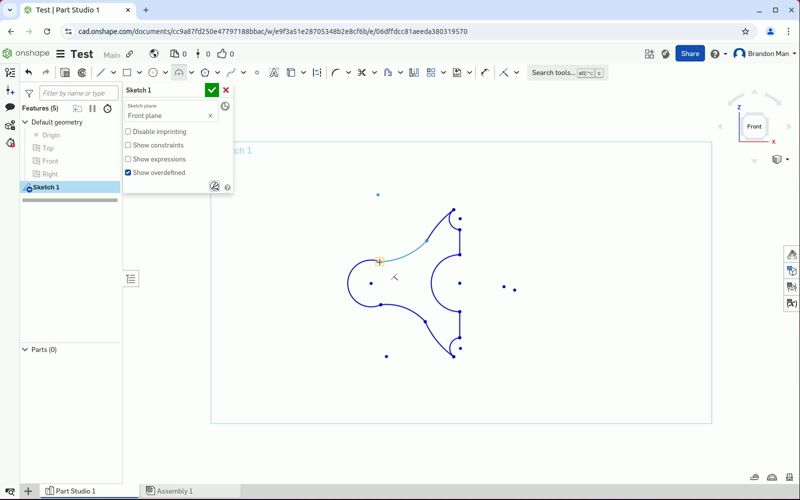
click(379, 261)
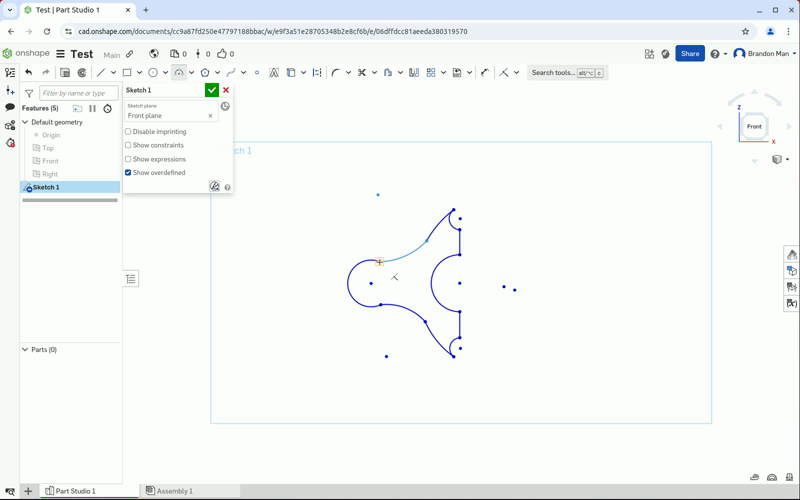
key_down(shift)
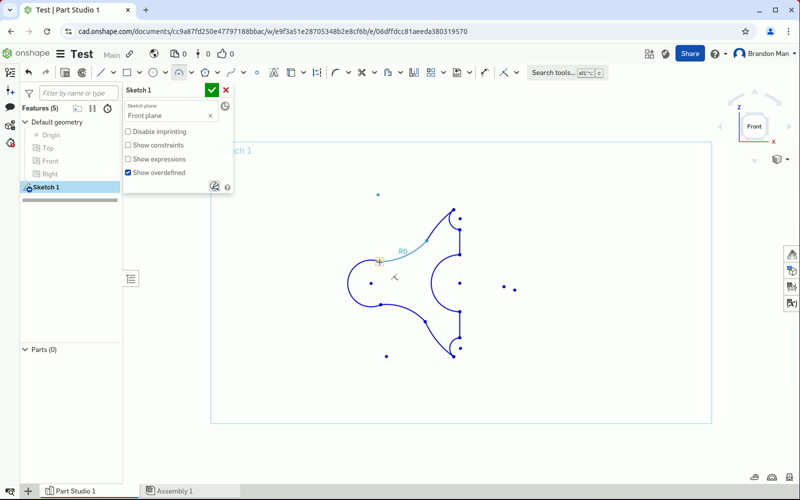
mouse_move(406, 258)
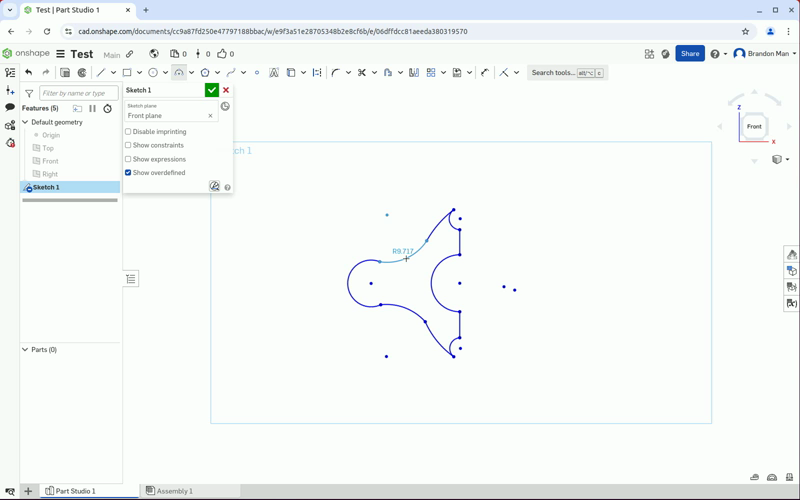
click(406, 258)
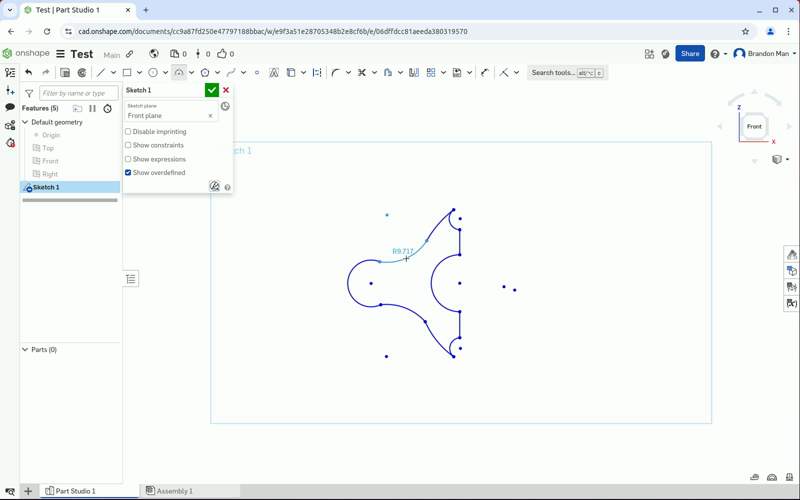
key_up(shift)
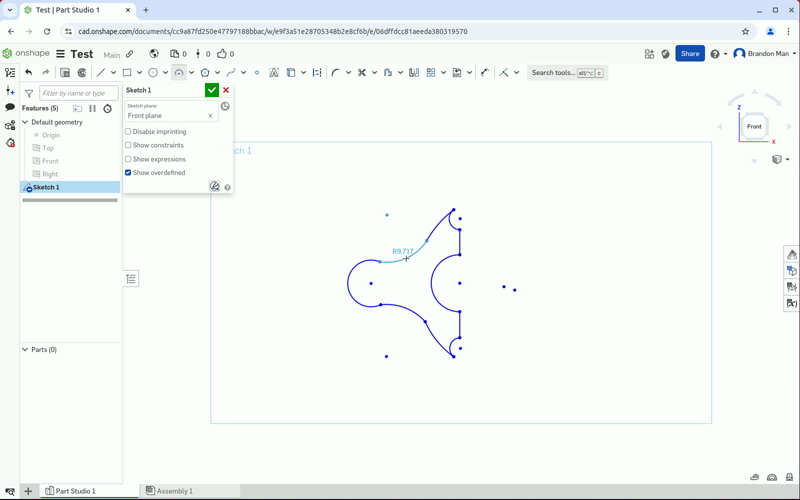
key(esc)
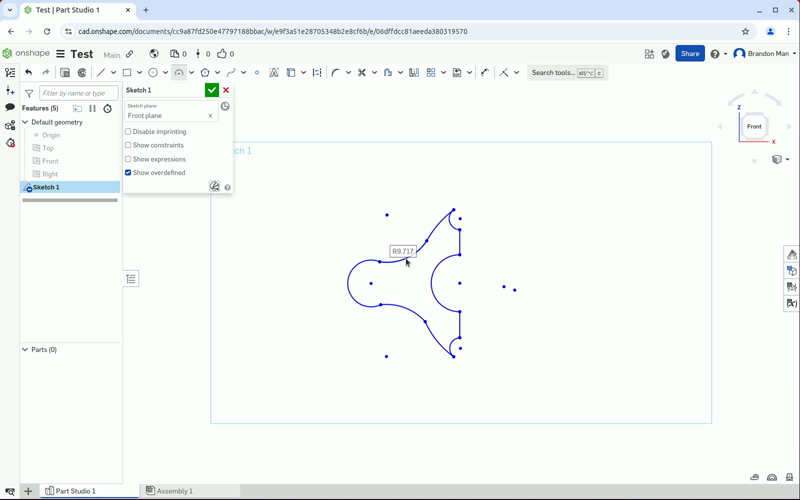
key(c)
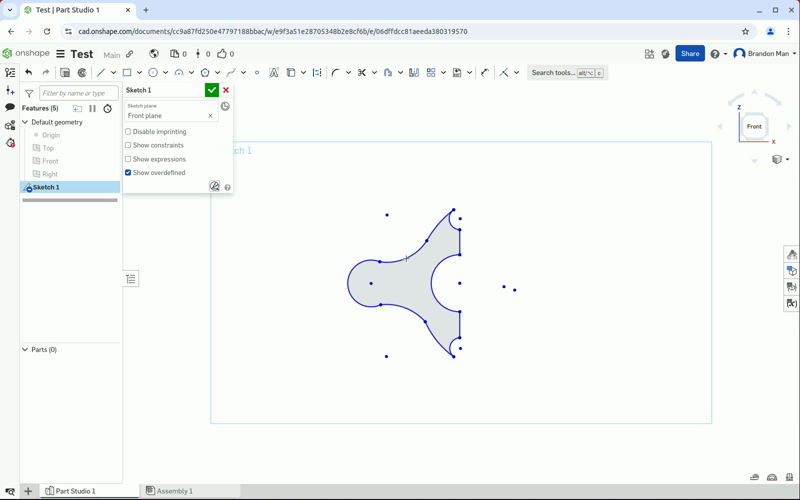
key_down(shift)
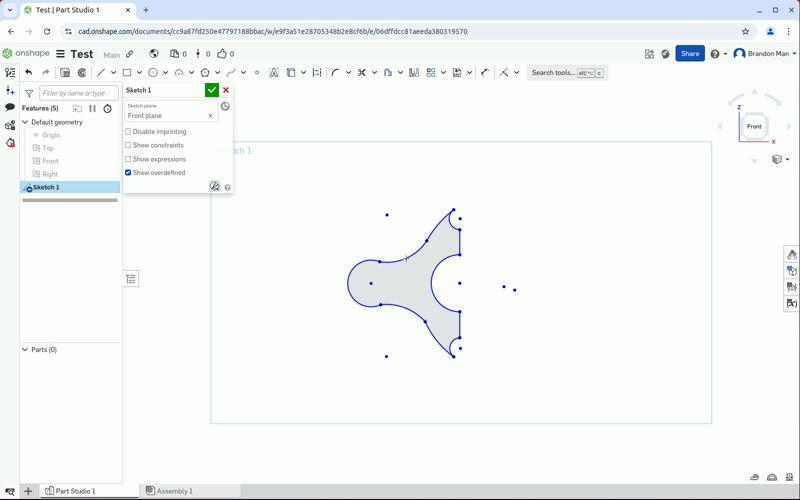
mouse_move(370, 283)
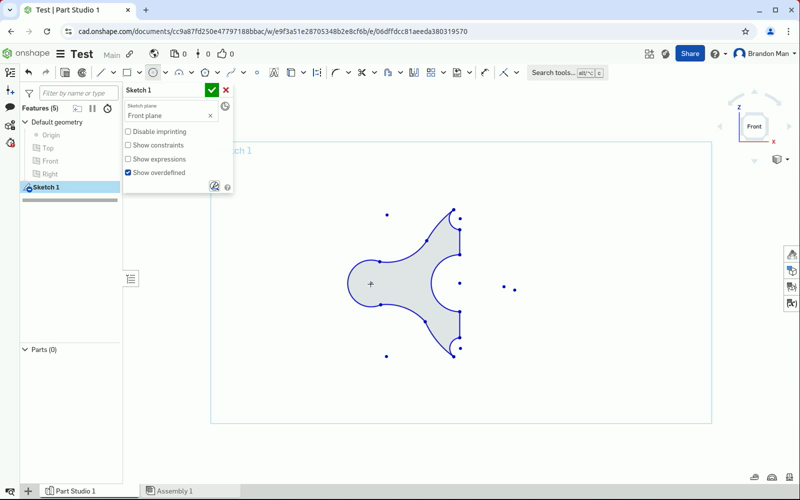
click(370, 283)
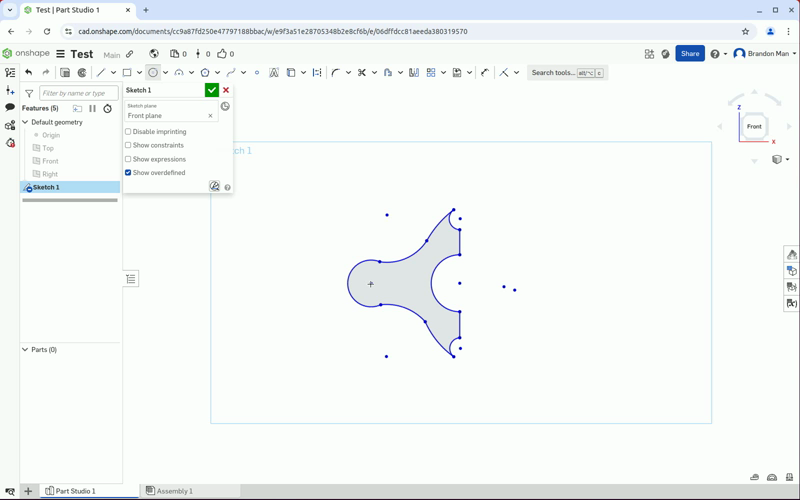
key_up(shift)
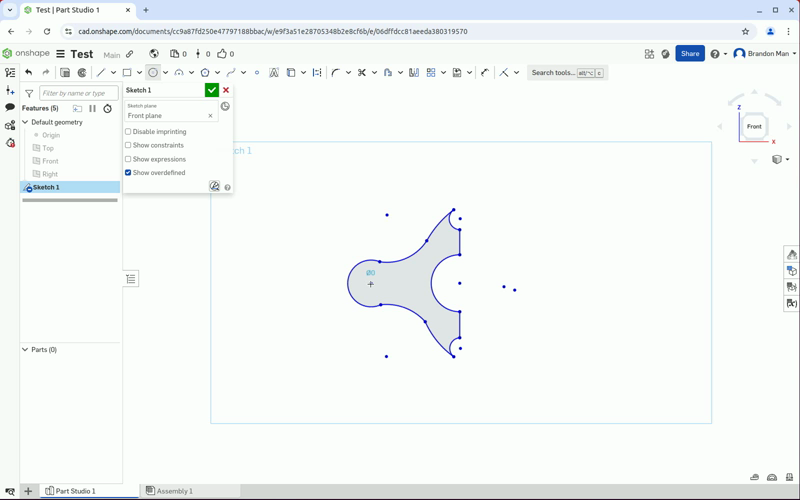
mouse_move(377, 283)
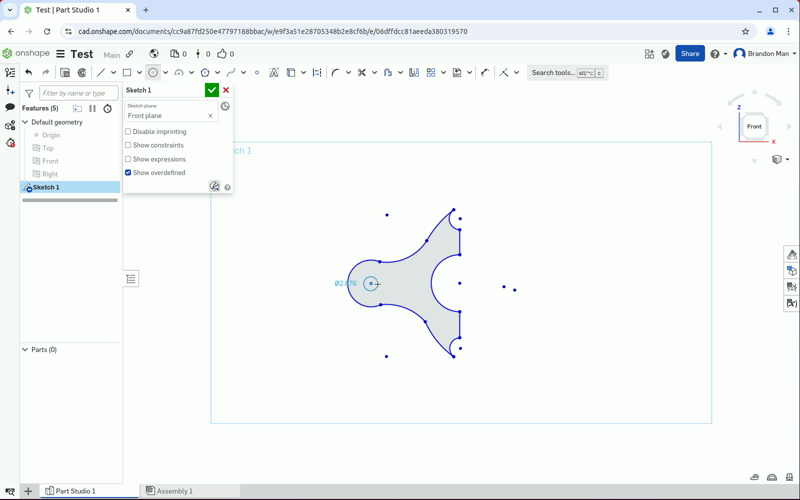
click(377, 283)
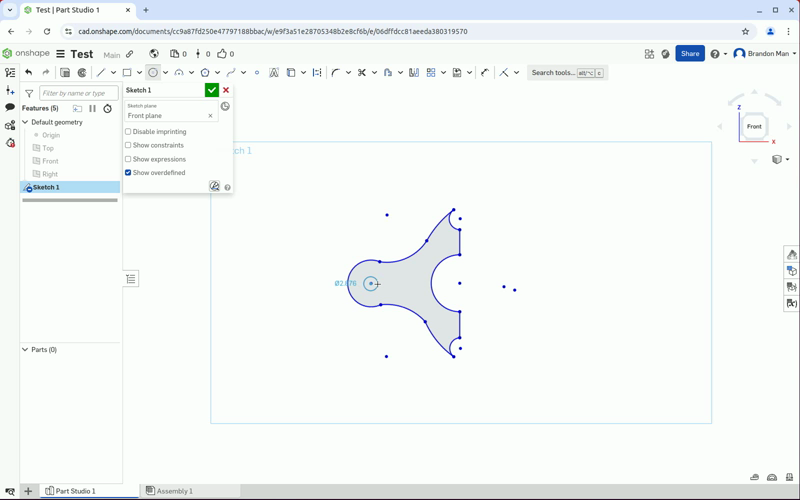
key(esc)
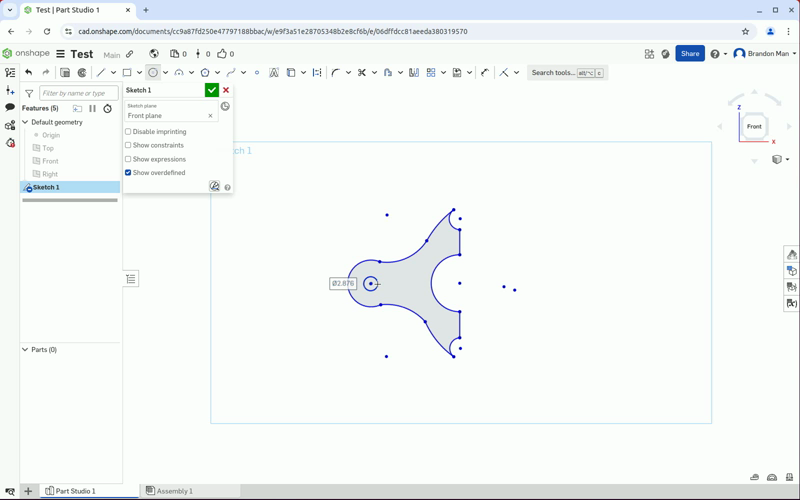
mouse_move(382, 293)
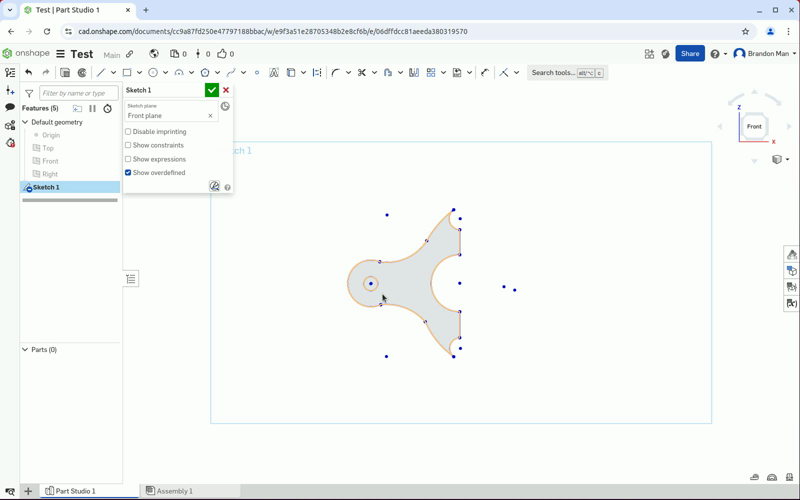
click(382, 293)
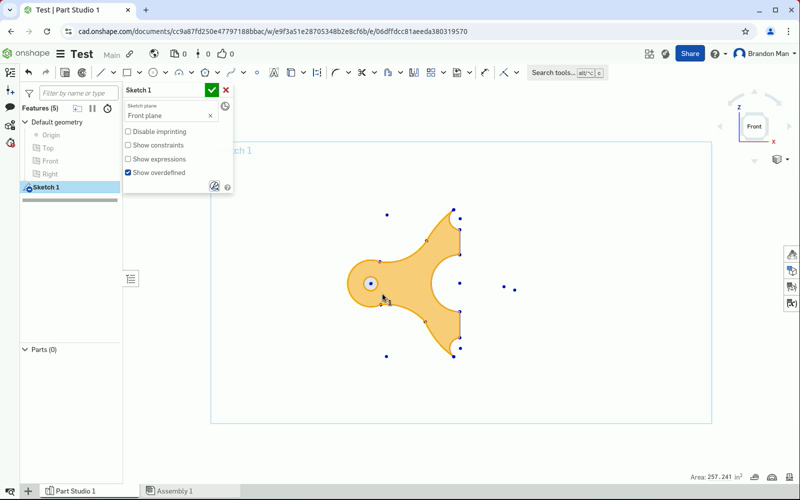
mouse_move(73, 352)
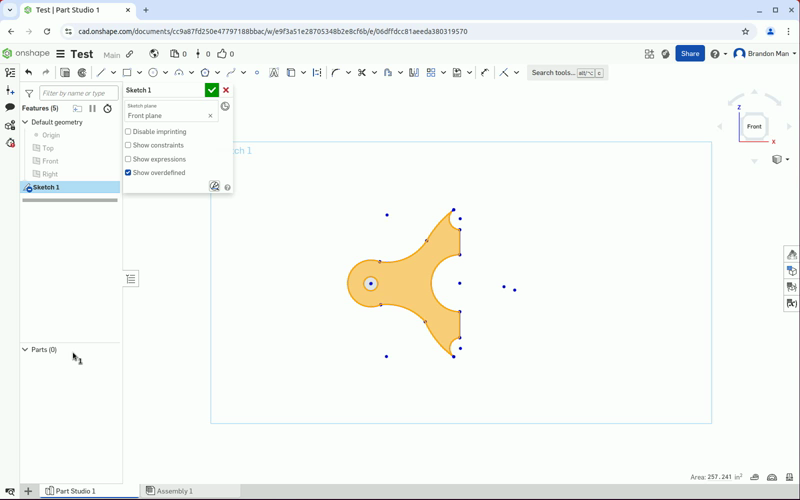
key(shift+y)
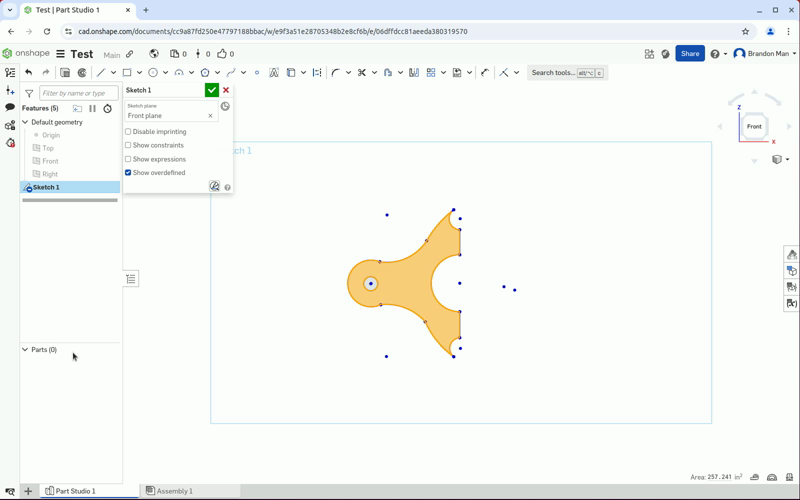
key(shift+e)
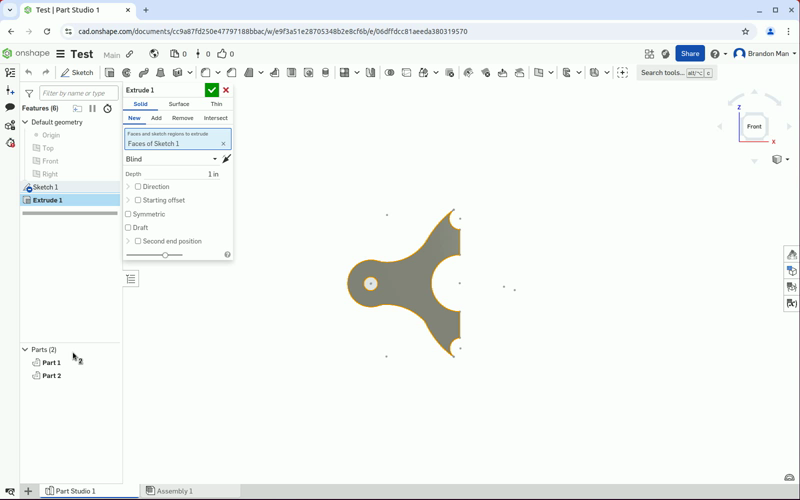
mouse_move(143, 106)
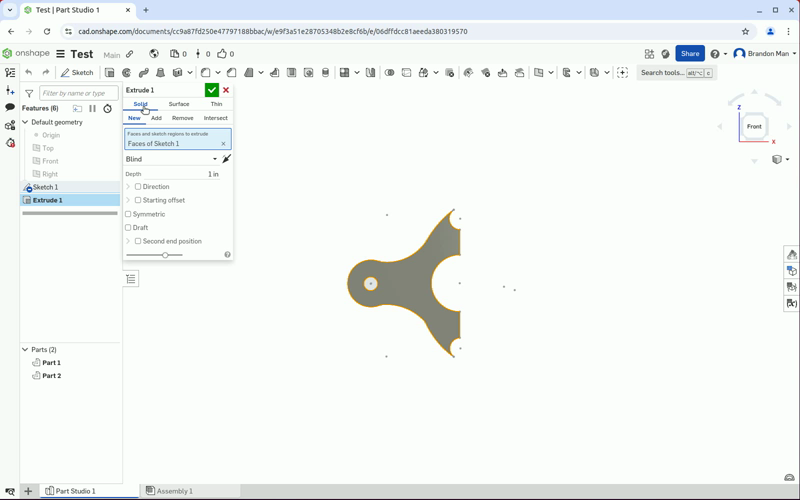
click(143, 106)
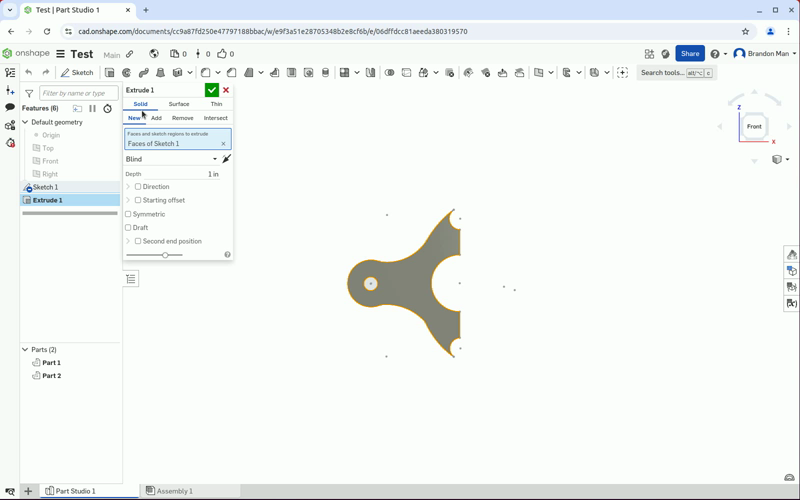
mouse_move(137, 120)
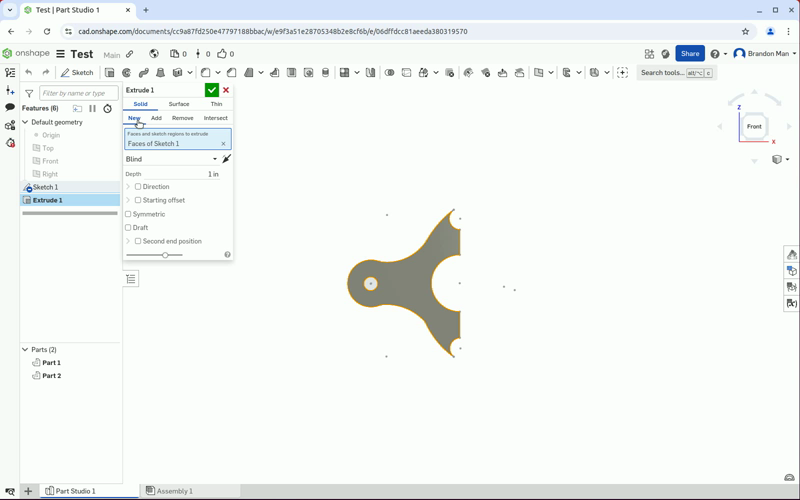
click(137, 120)
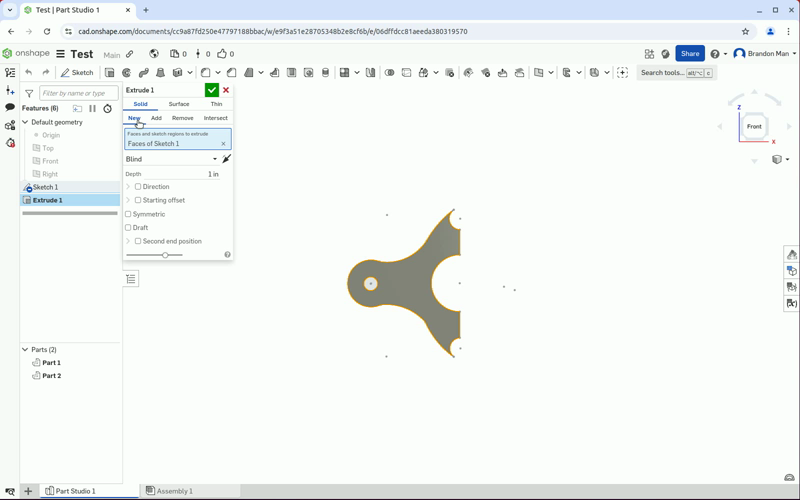
key(tab, 4)
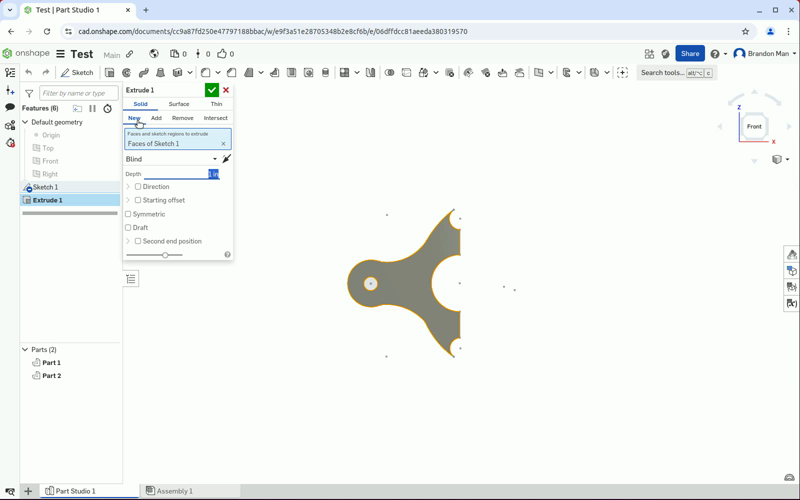
text(1.685)
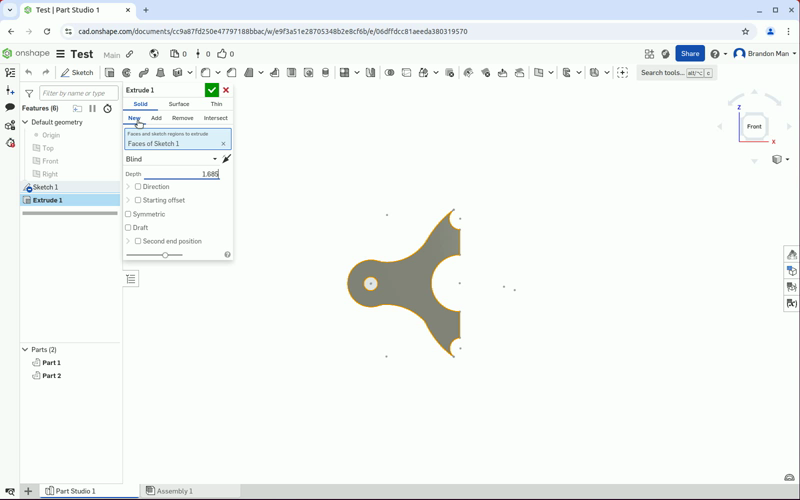
key(enter)
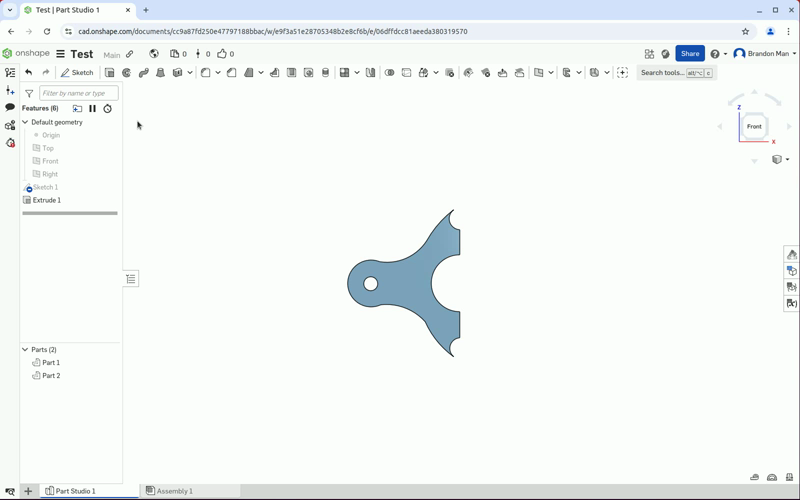
key(shift+h)
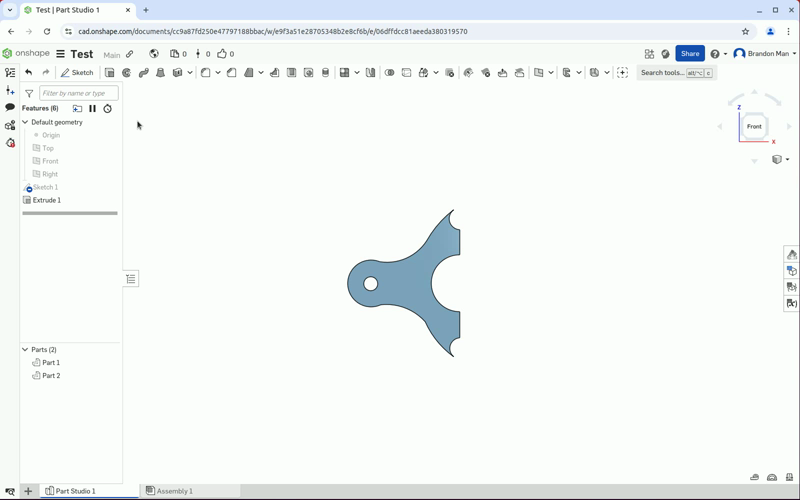
key(shift+h)
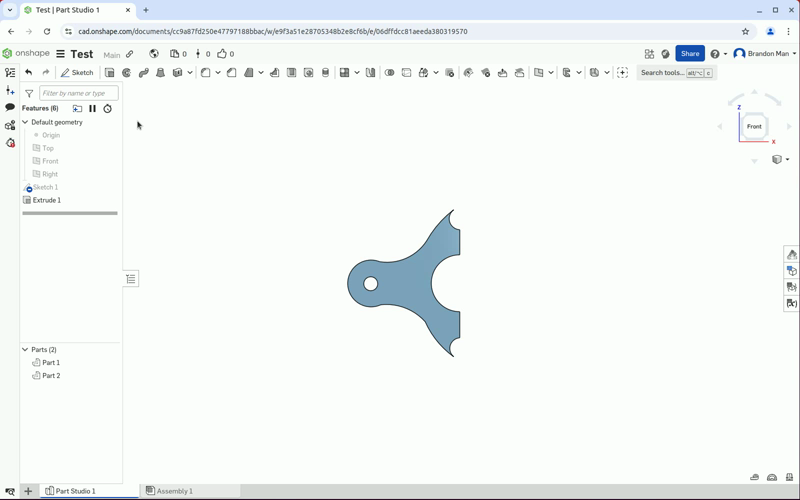
mouse_move(73, 189)
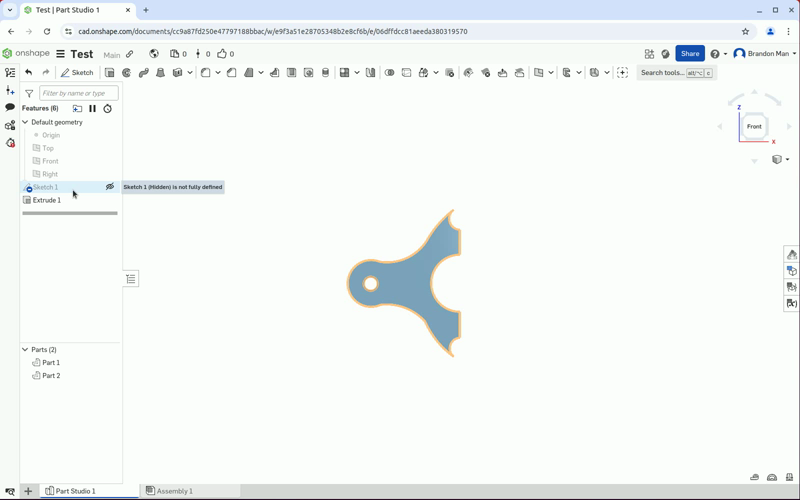
click(73, 189)
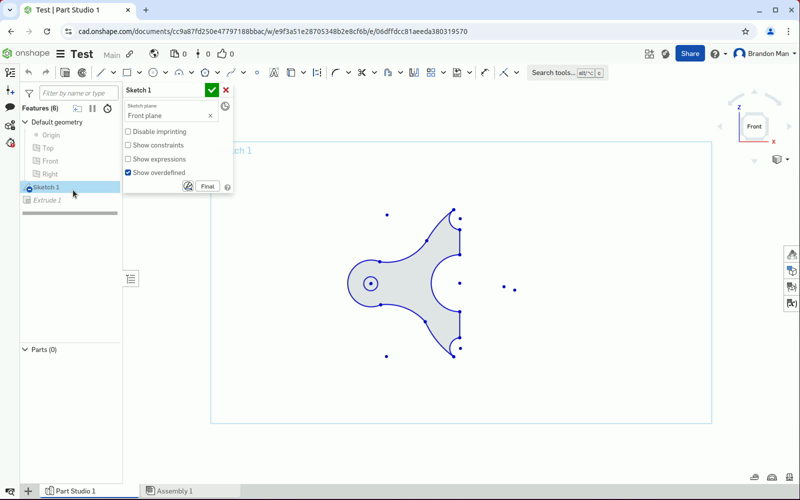
mouse_move(229, 92)
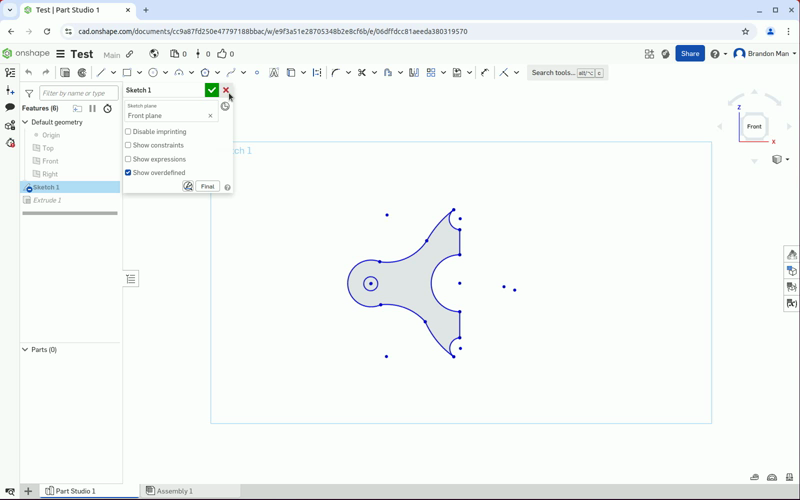
click(229, 92)
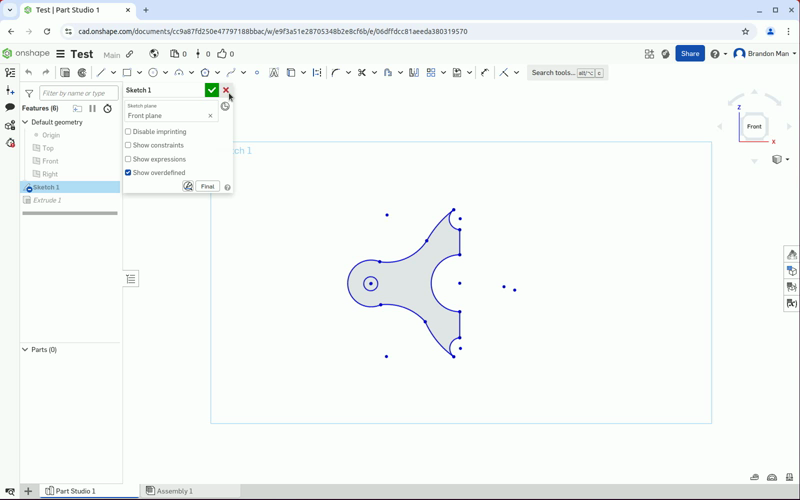
key(shift+s)
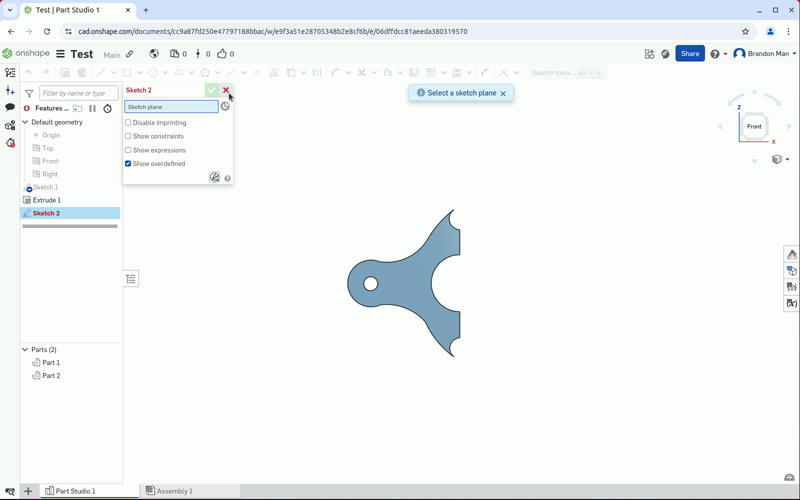
mouse_move(73, 163)
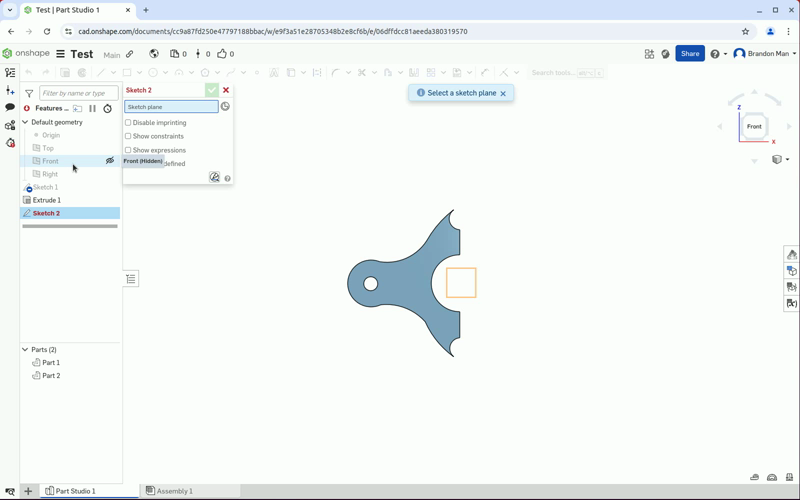
click(73, 163)
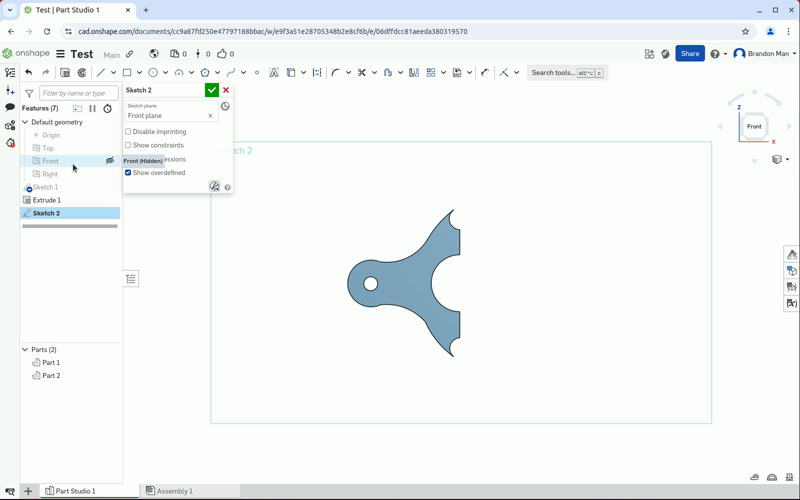
mouse_move(73, 352)
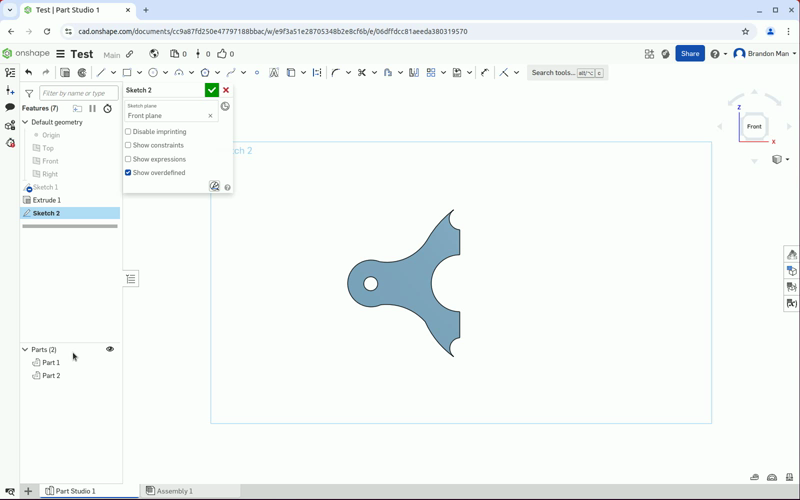
key(y)
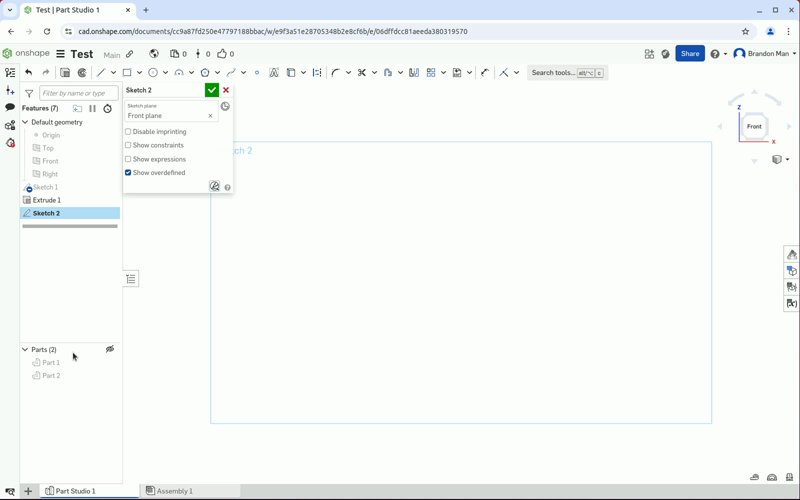
key(a)
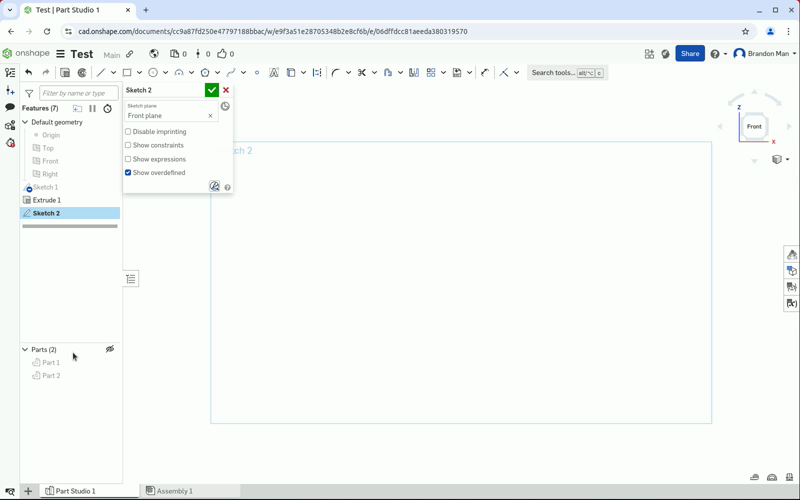
key_down(shift)
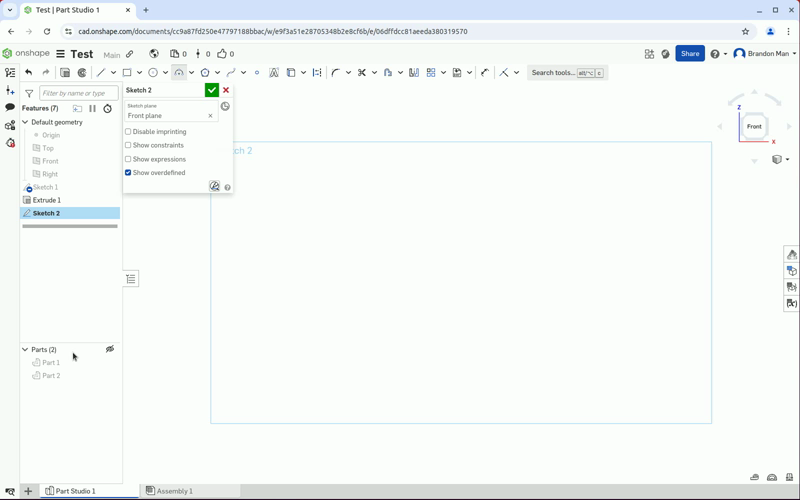
mouse_move(460, 336)
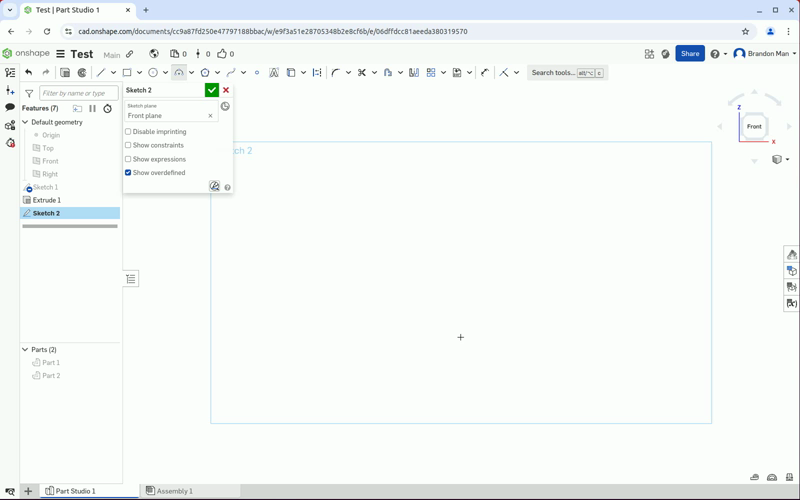
click(460, 336)
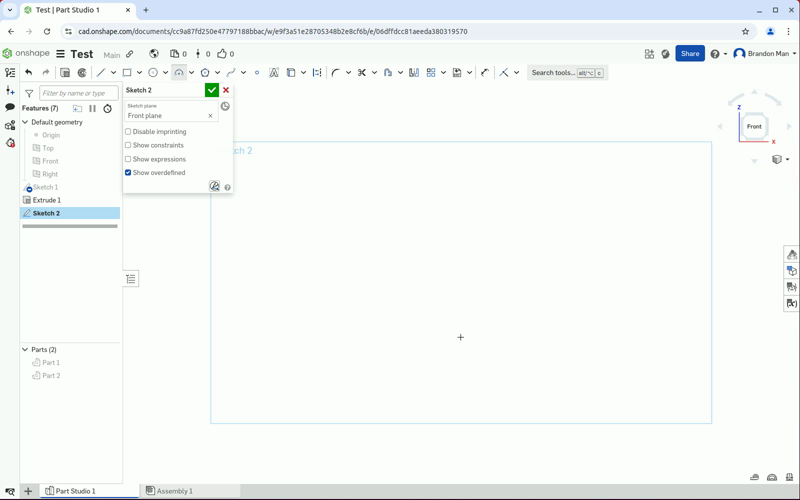
key_up(shift)
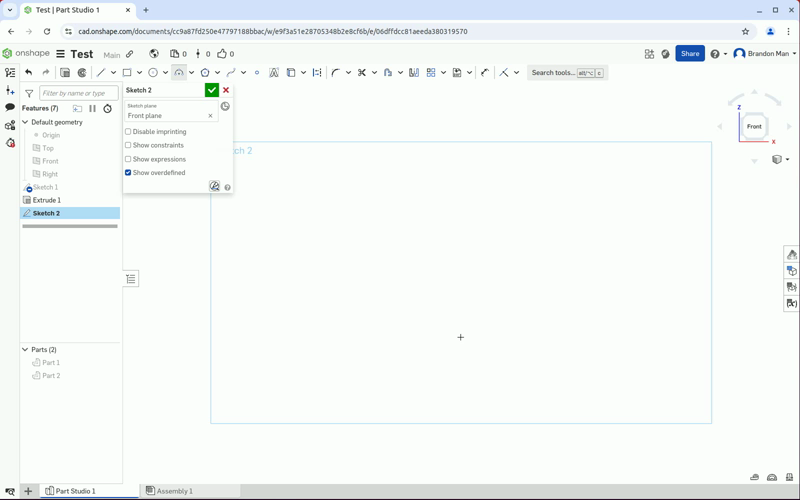
key_down(shift)
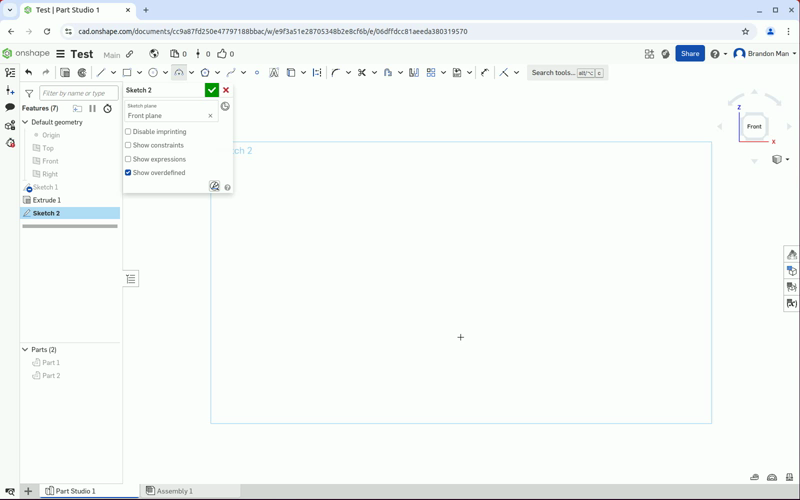
mouse_move(470, 341)
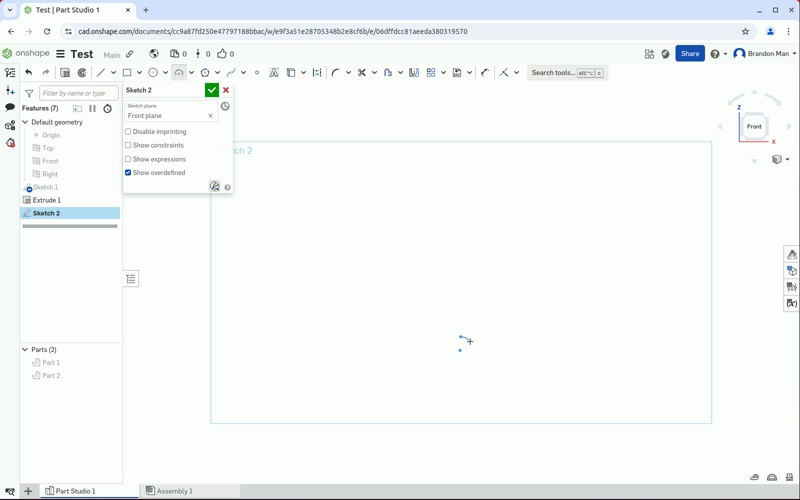
click(470, 341)
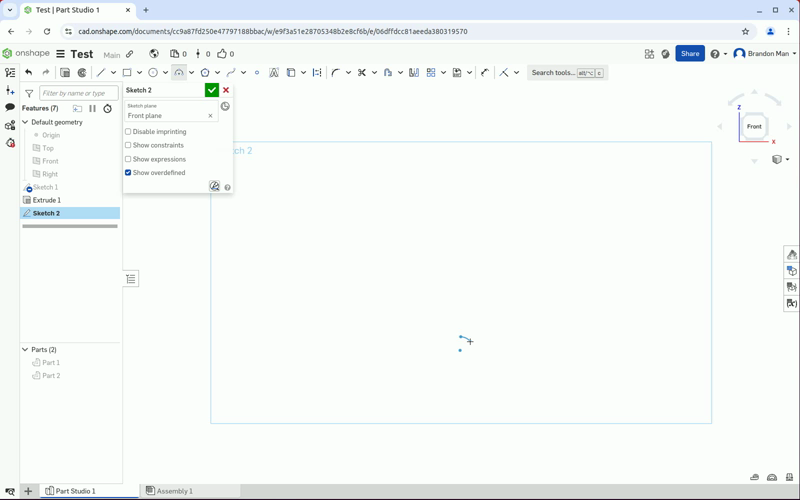
mouse_move(466, 337)
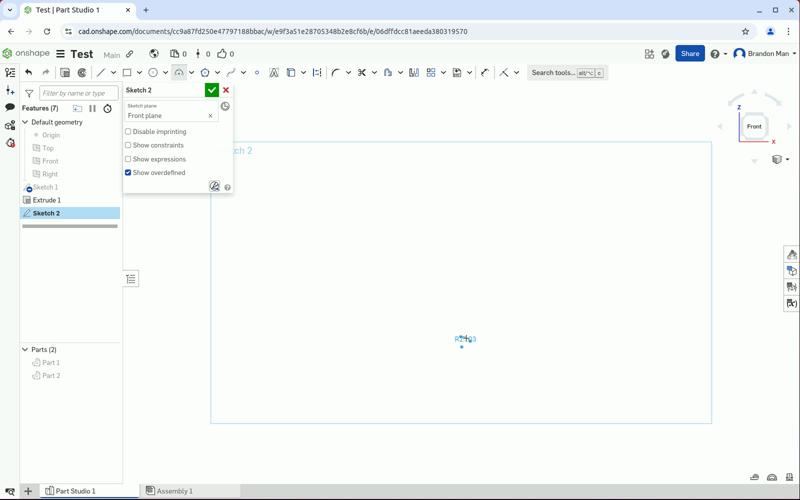
click(466, 337)
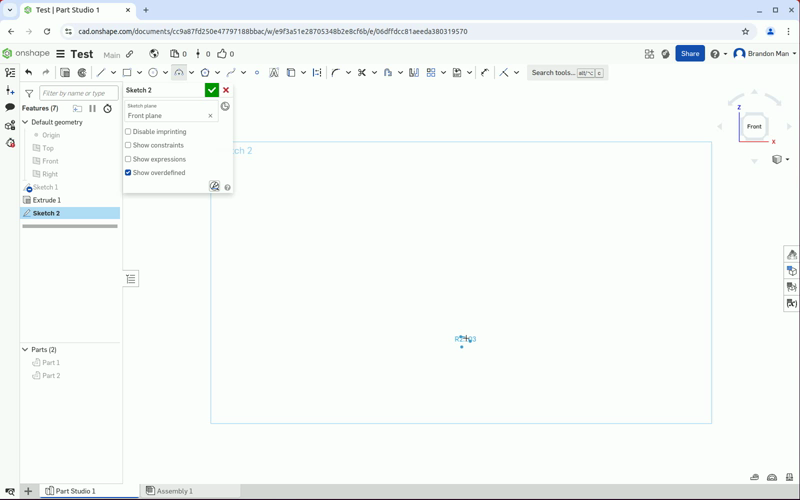
key_up(shift)
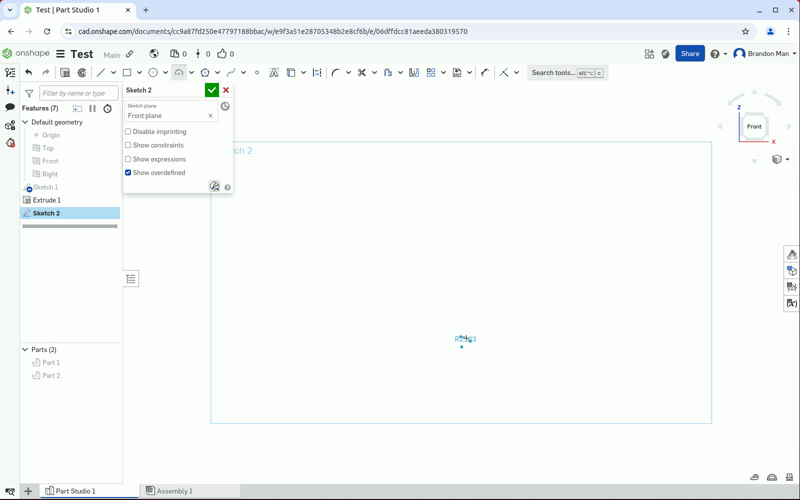
mouse_move(470, 341)
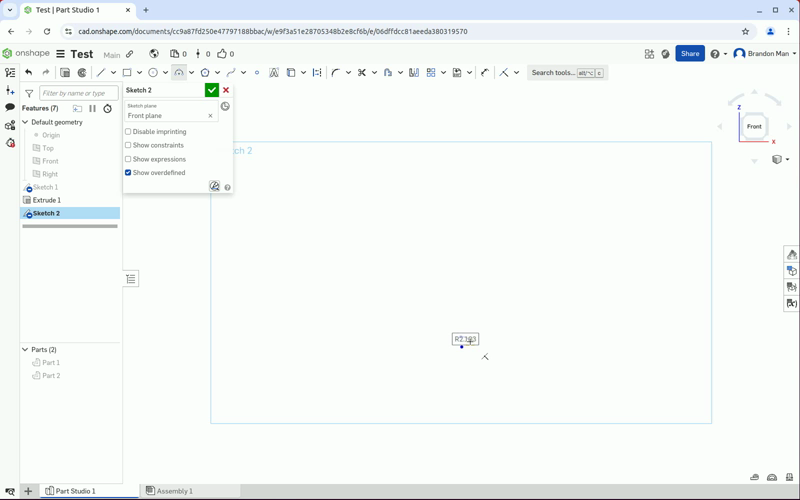
click(470, 341)
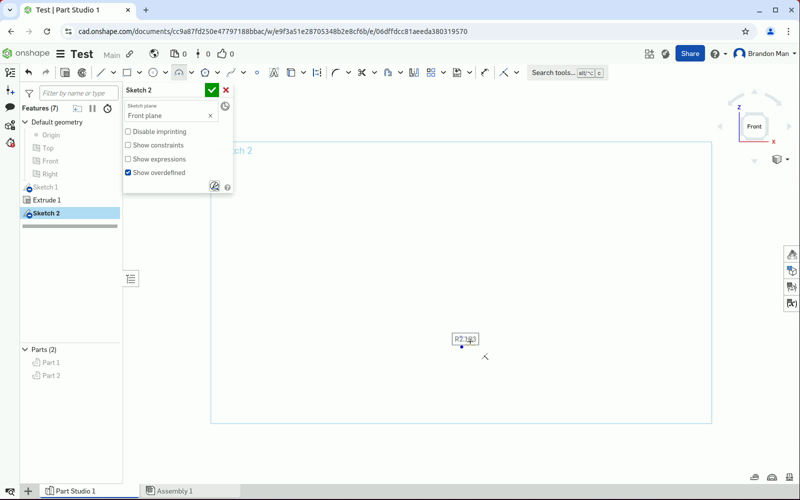
key_down(shift)
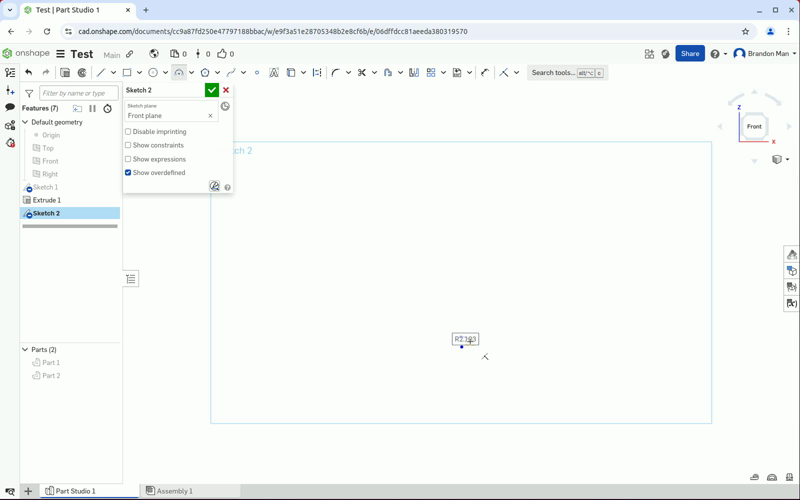
mouse_move(478, 330)
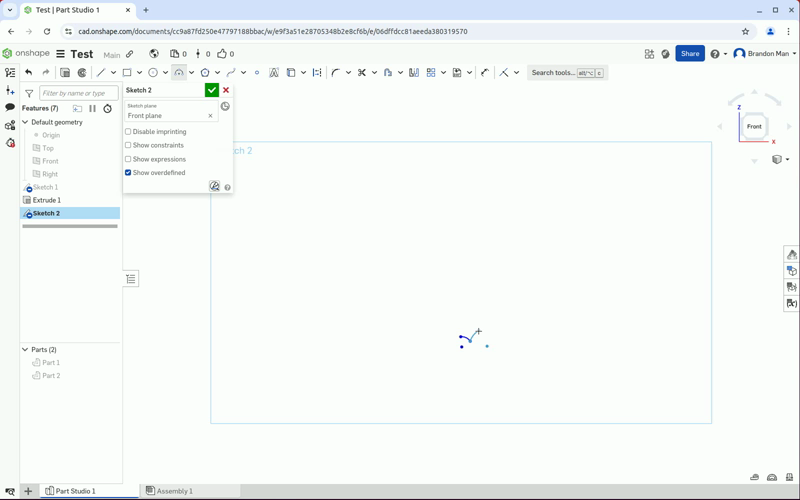
click(478, 330)
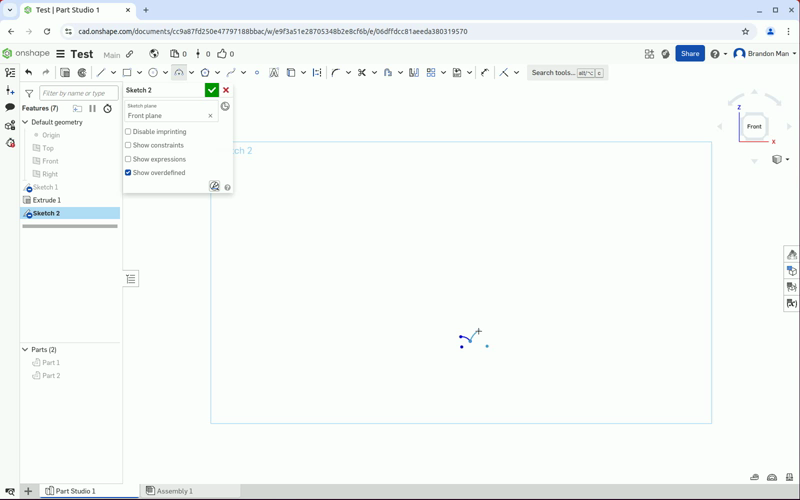
mouse_move(473, 335)
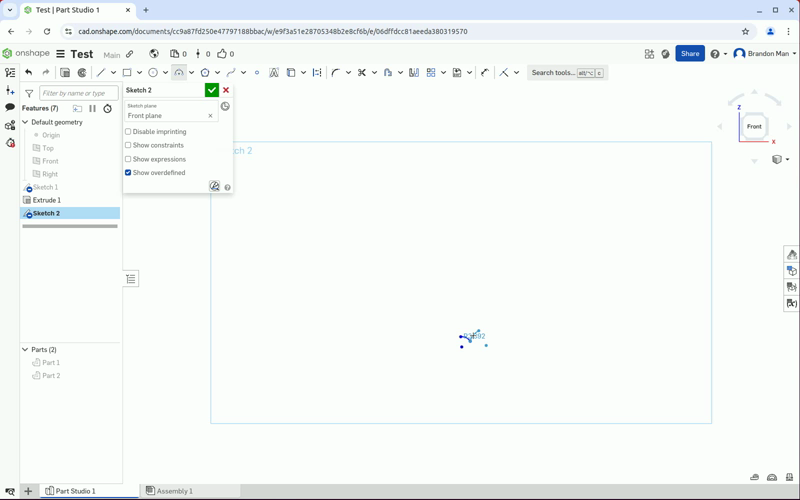
click(473, 335)
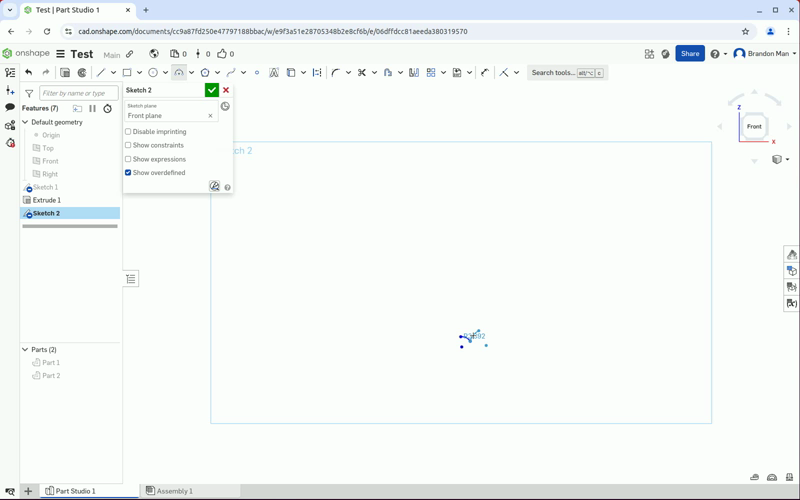
key_up(shift)
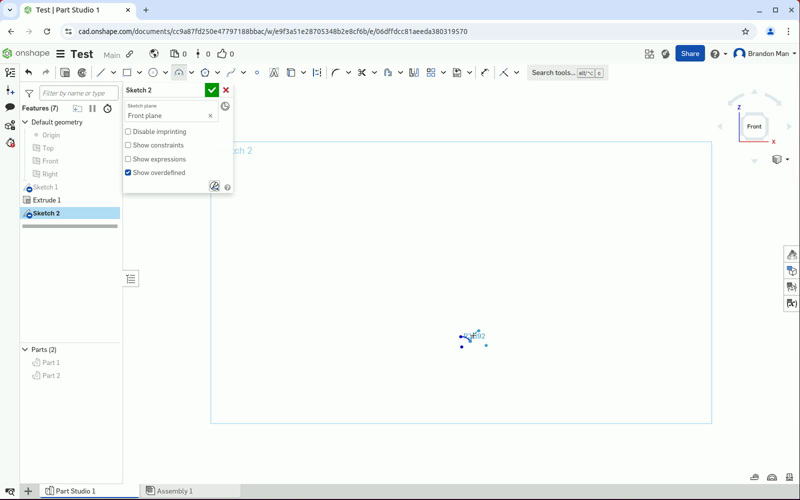
mouse_move(478, 330)
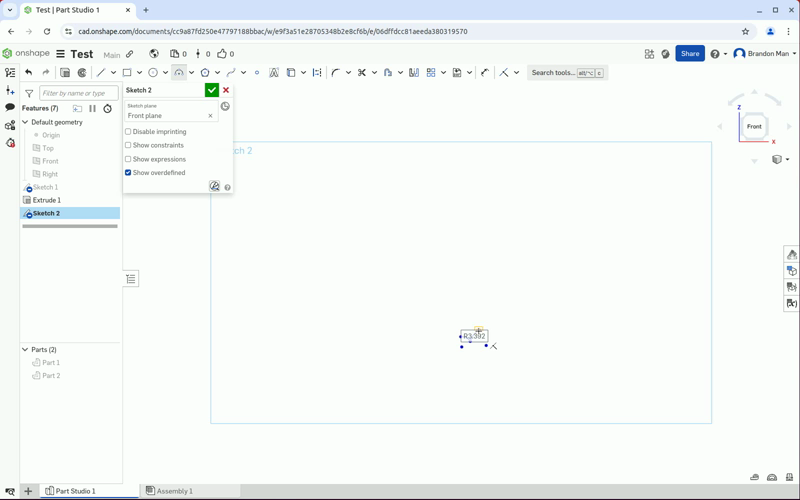
click(478, 330)
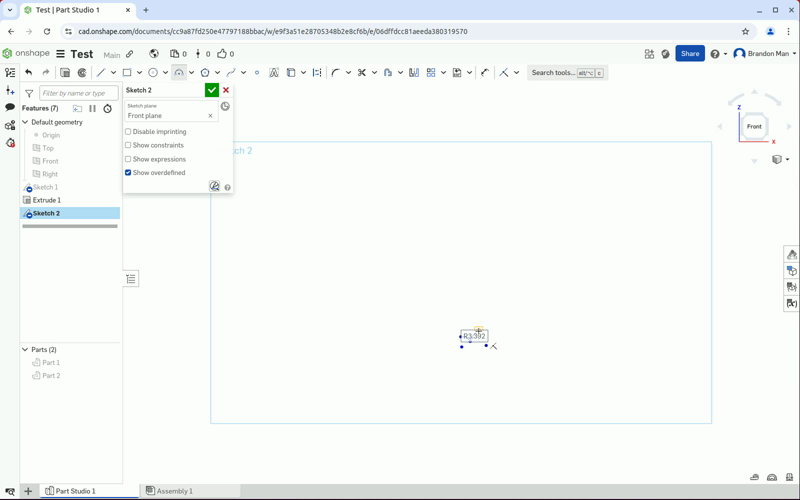
key_down(shift)
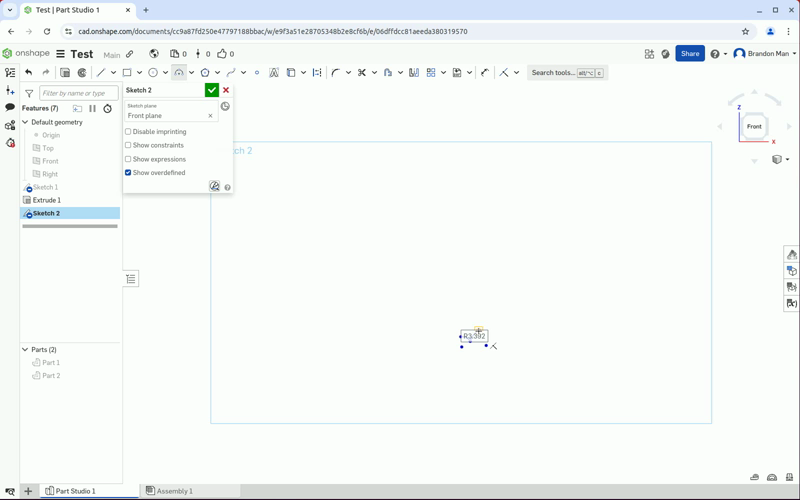
mouse_move(477, 232)
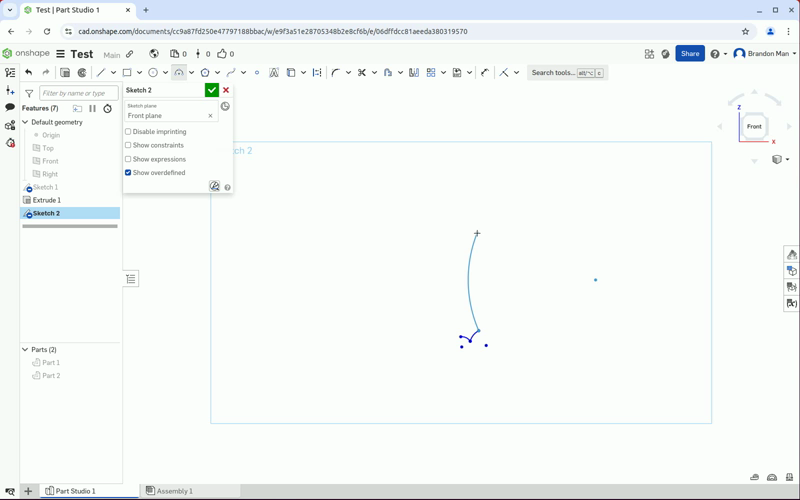
click(477, 232)
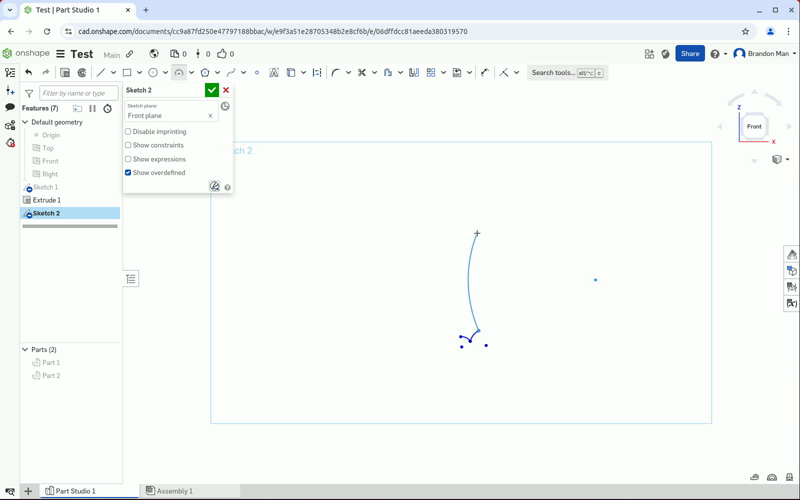
mouse_move(512, 281)
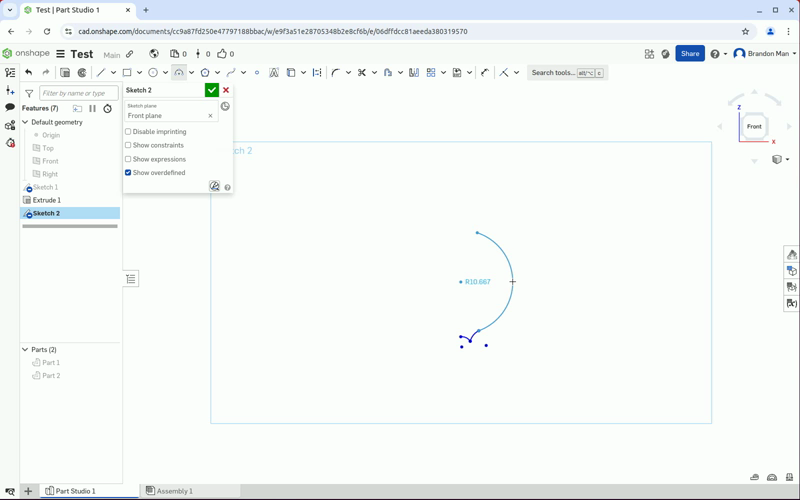
click(512, 281)
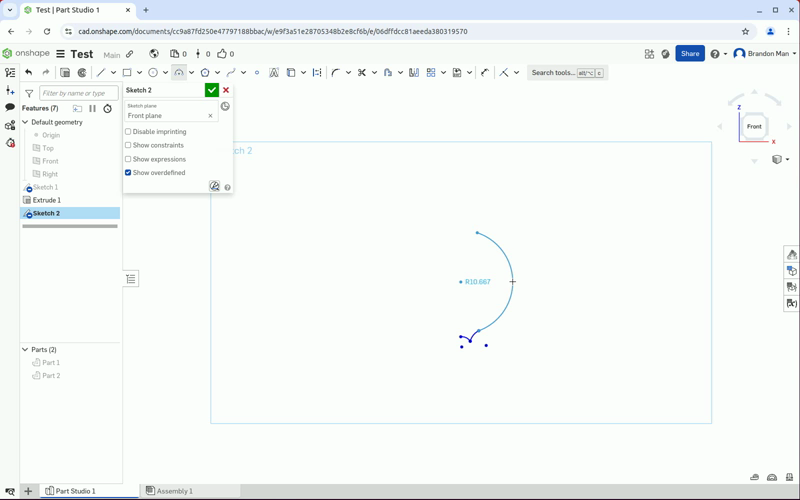
key_up(shift)
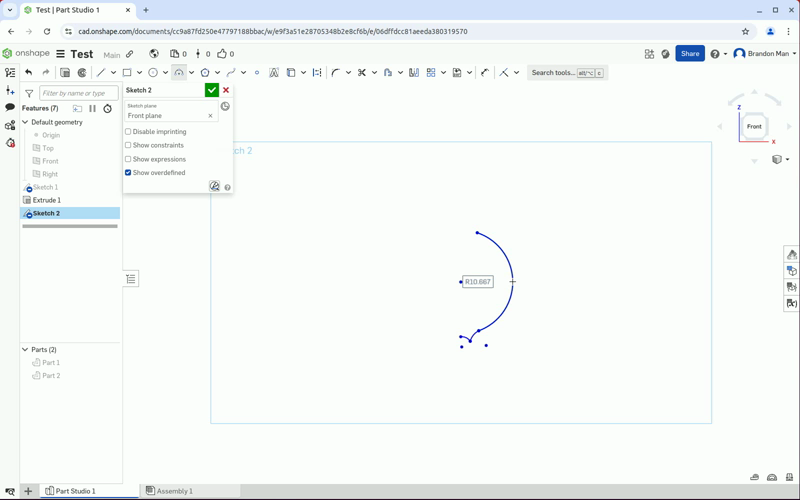
mouse_move(477, 232)
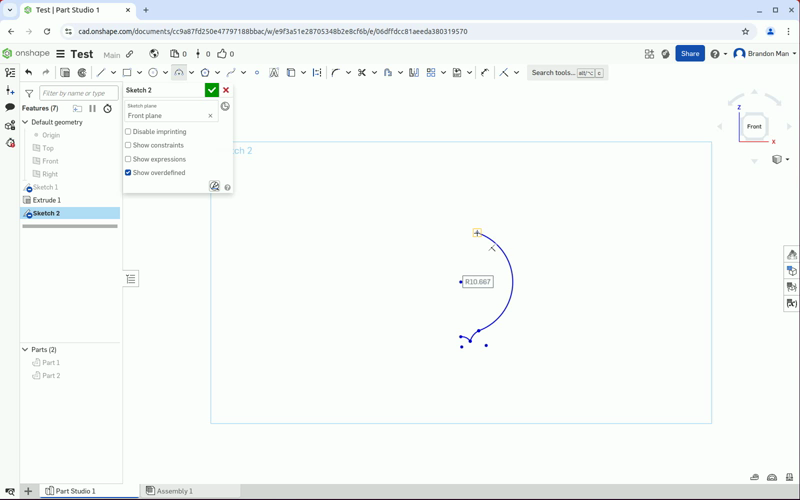
click(477, 232)
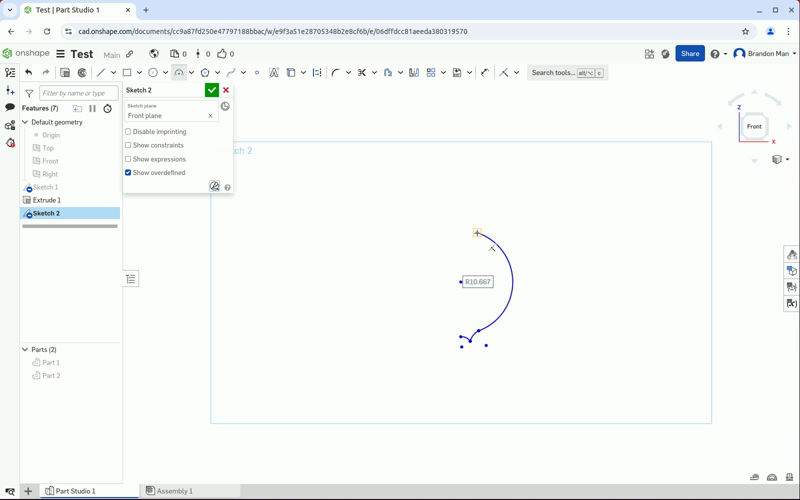
key_down(shift)
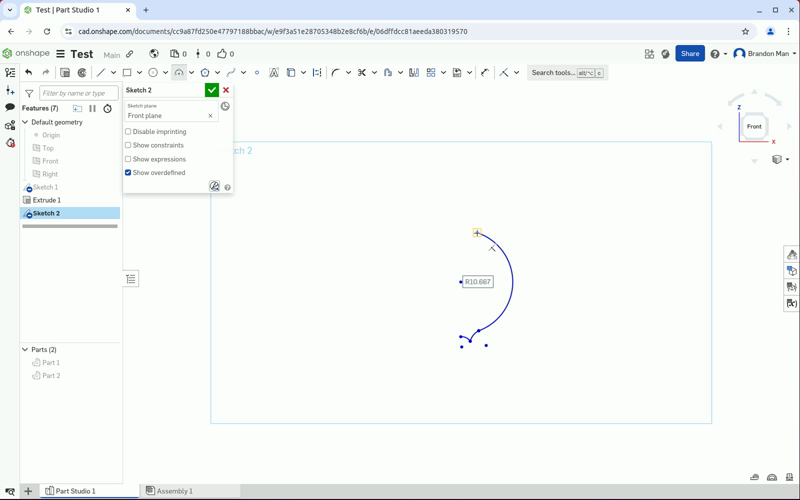
mouse_move(469, 224)
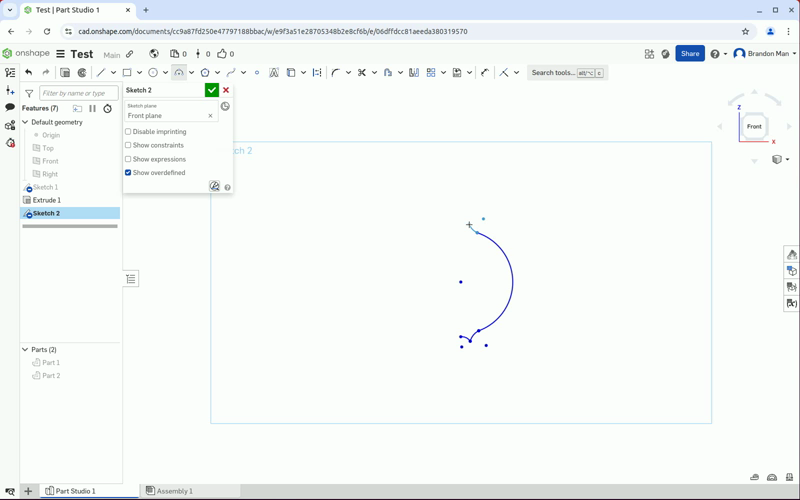
click(469, 224)
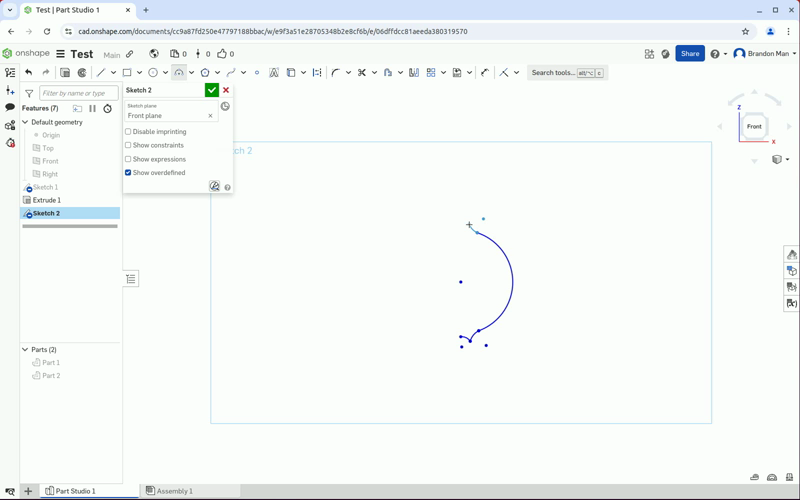
mouse_move(472, 229)
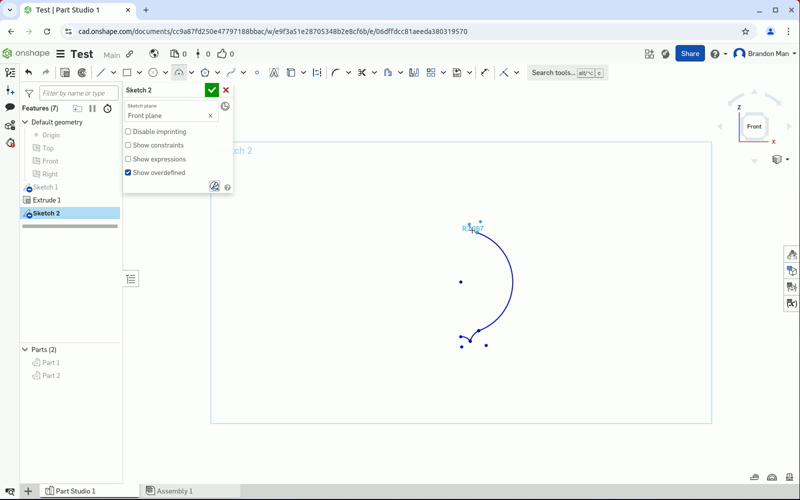
click(472, 229)
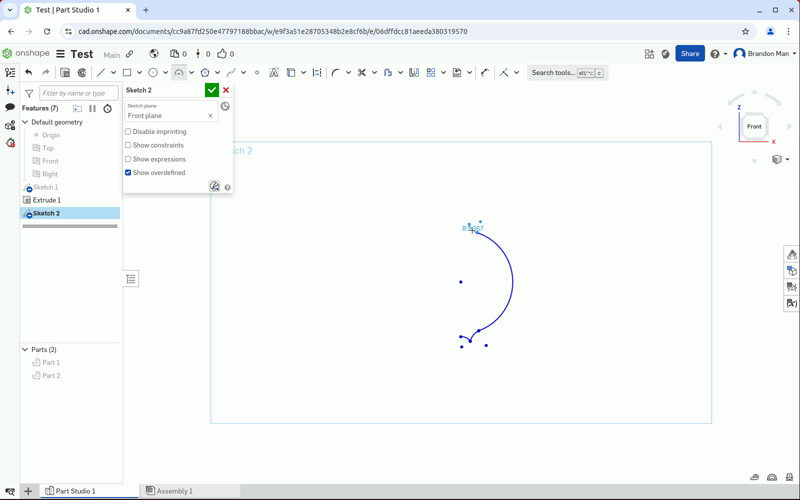
key_up(shift)
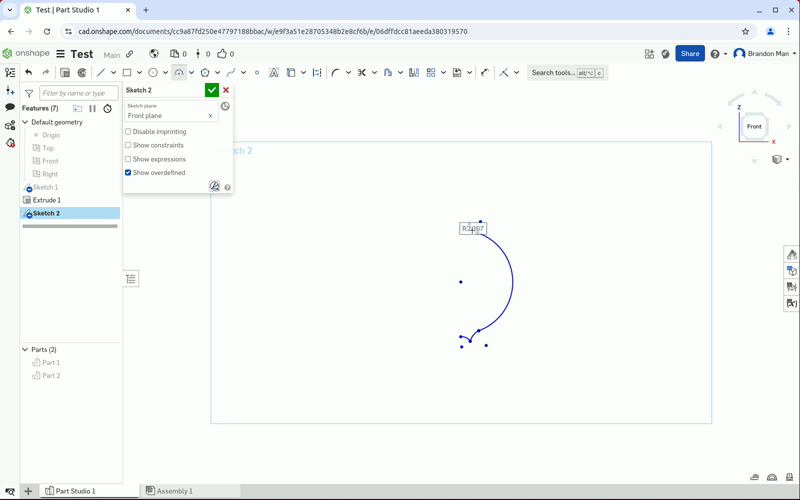
mouse_move(469, 224)
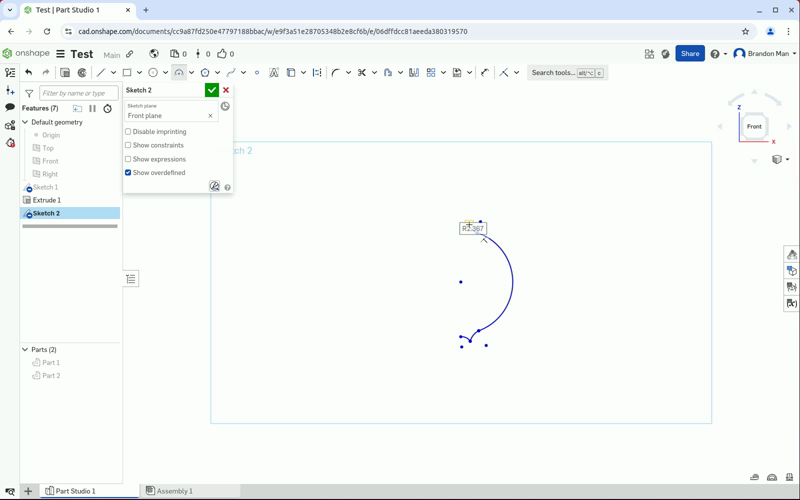
click(469, 224)
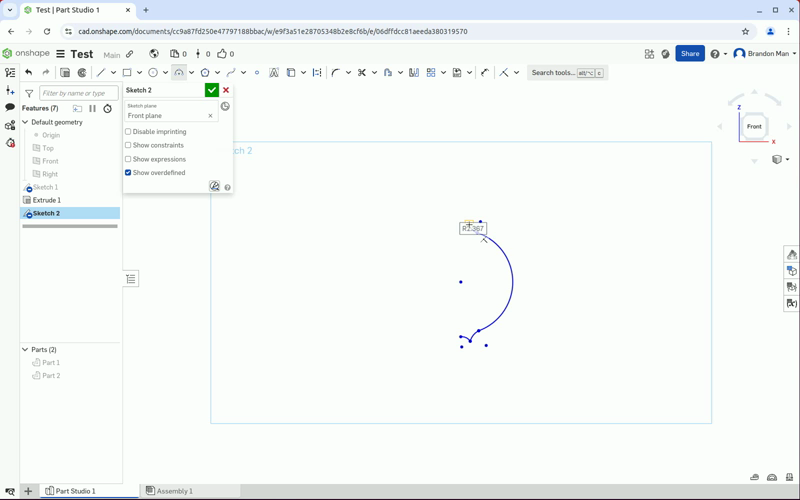
key_down(shift)
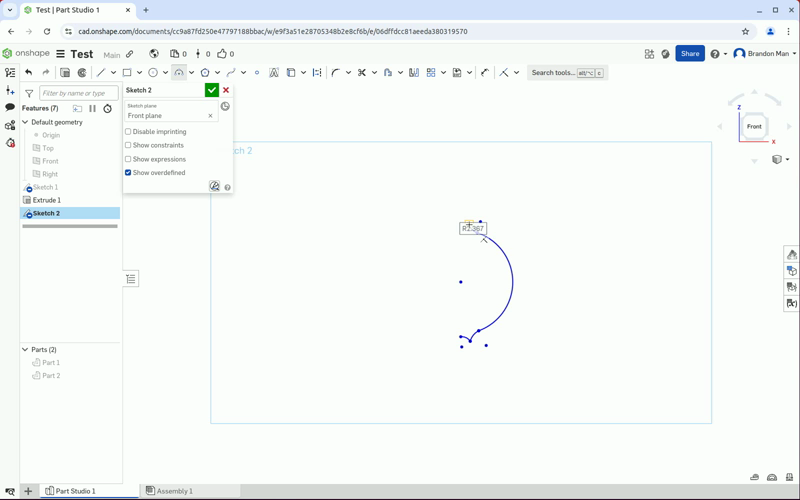
mouse_move(460, 227)
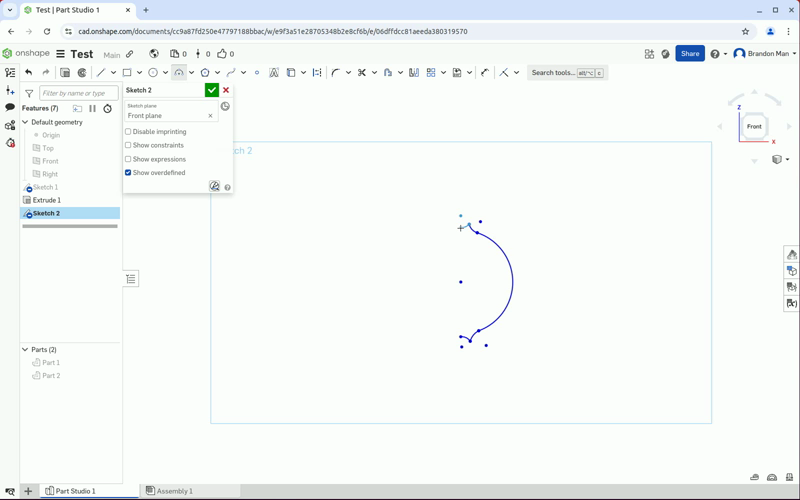
click(460, 227)
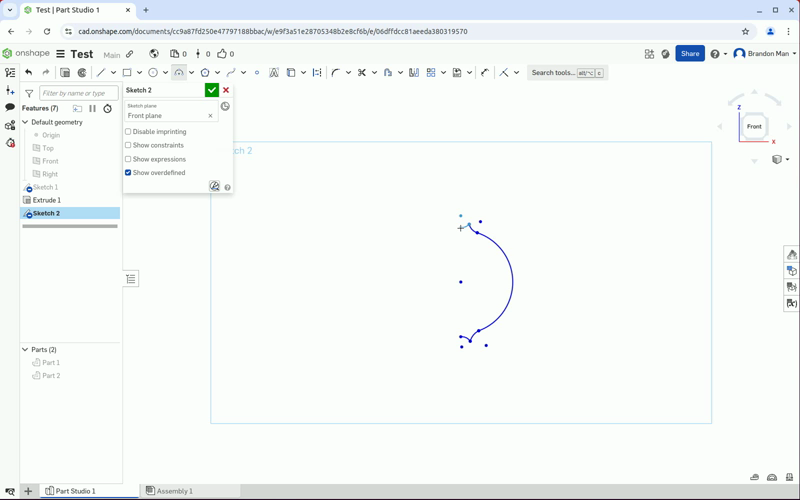
mouse_move(465, 226)
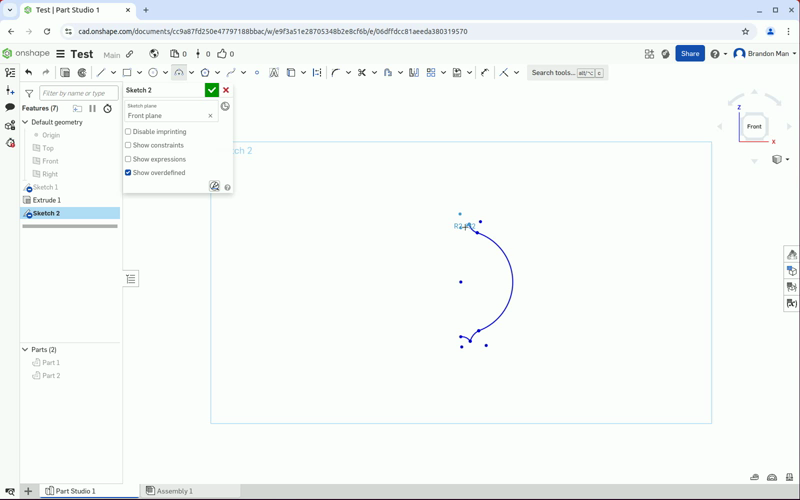
click(465, 226)
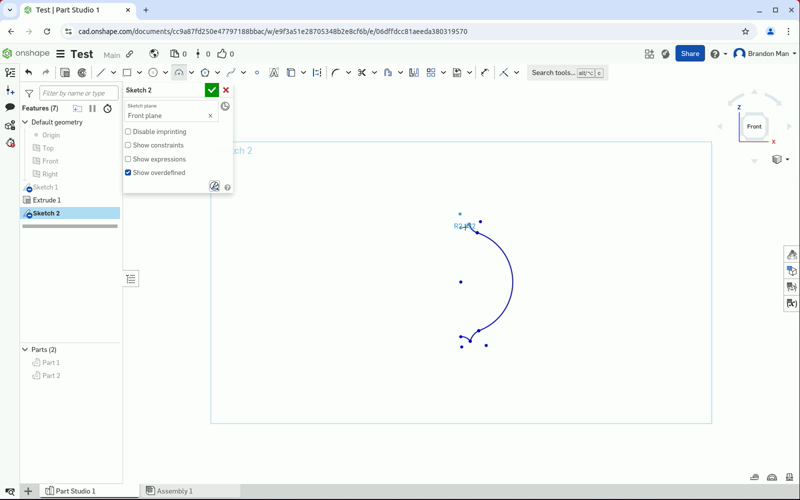
key_up(shift)
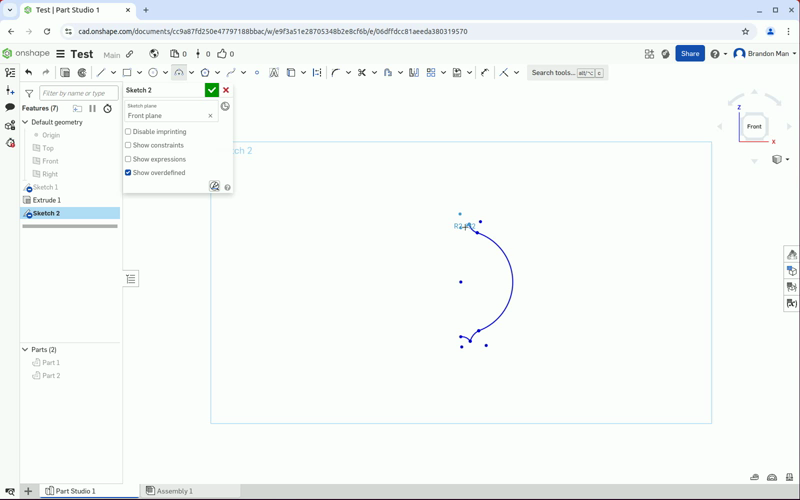
key(esc)
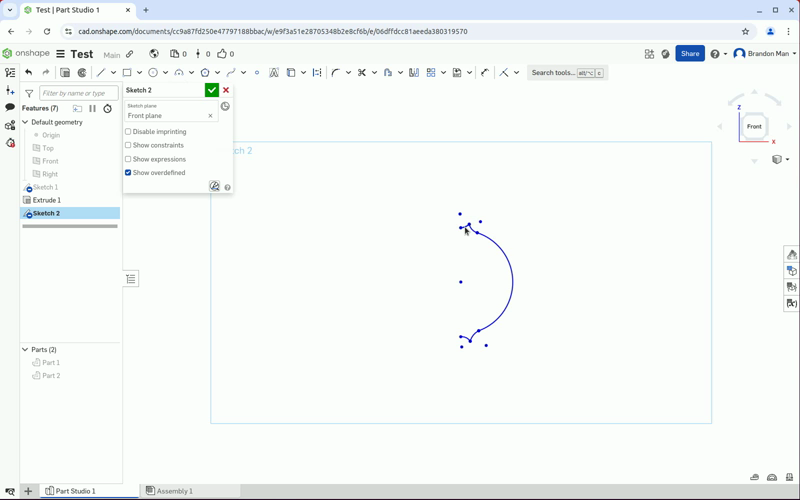
key(l)
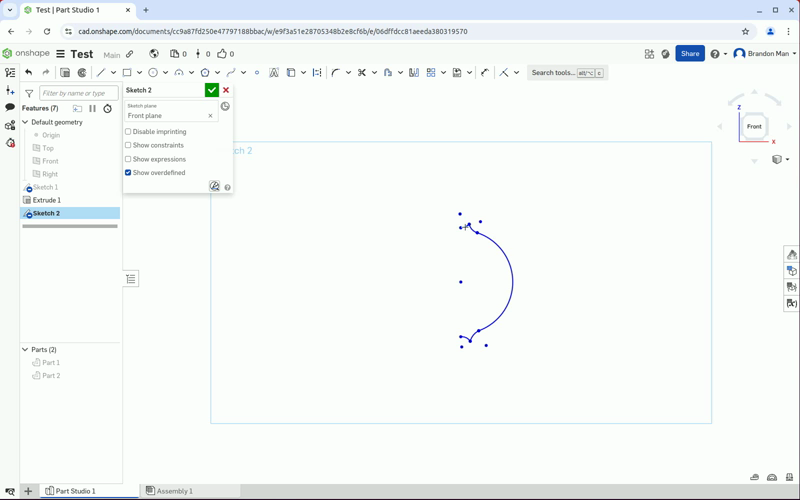
mouse_move(460, 227)
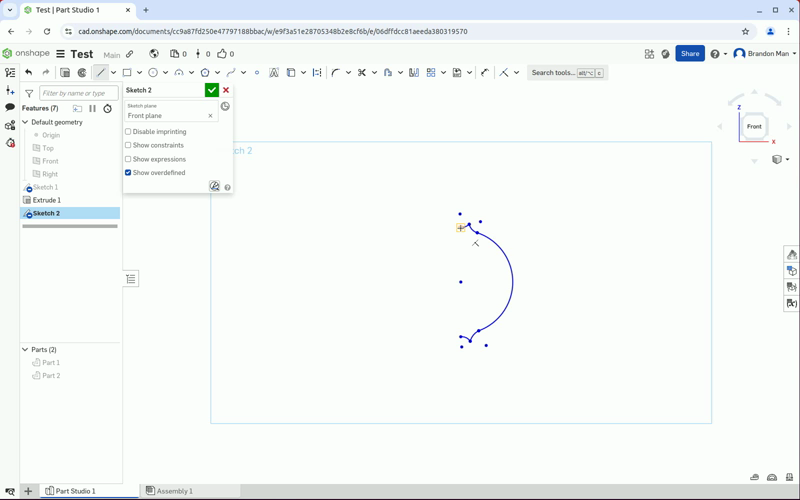
click(460, 227)
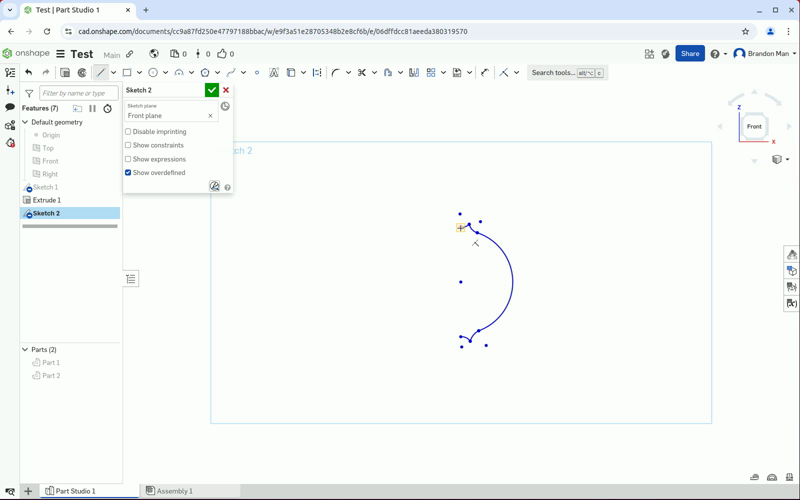
key_down(shift)
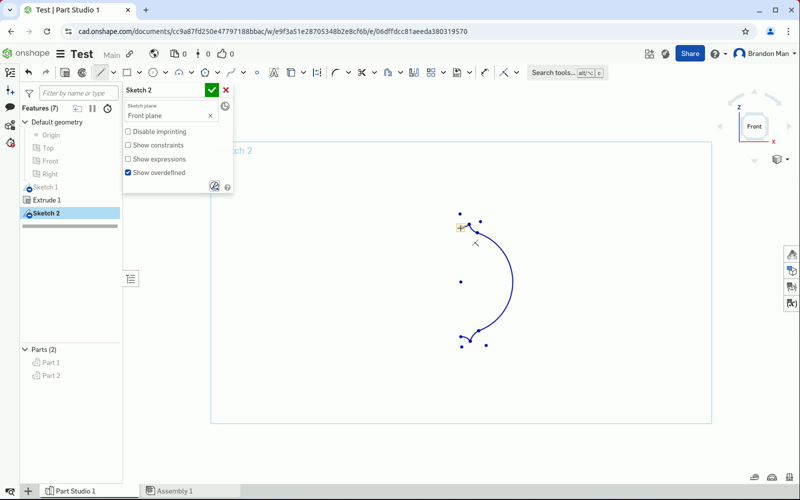
mouse_move(490, 227)
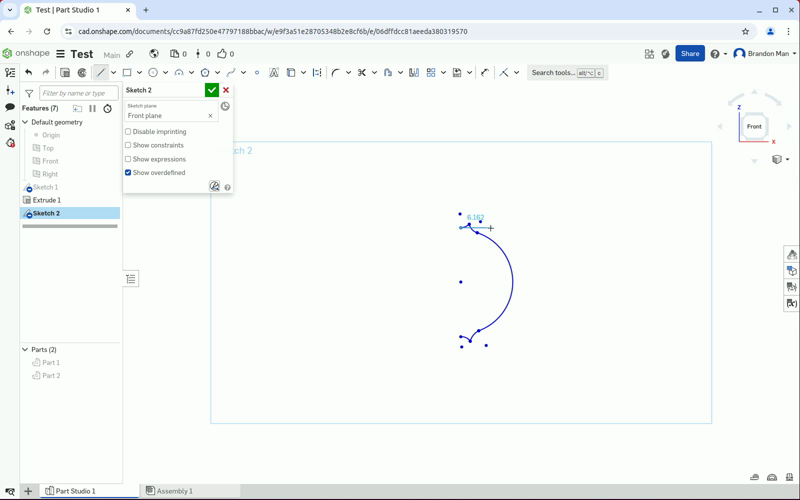
mouse_move(460, 253)
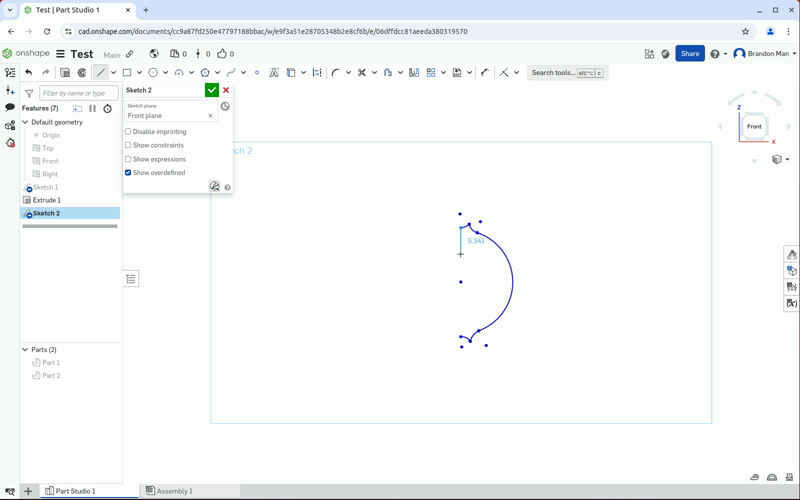
click(460, 253)
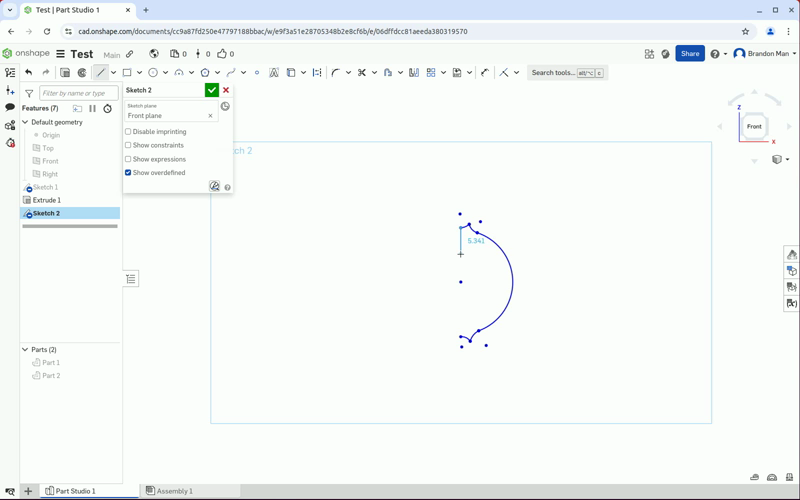
key_up(shift)
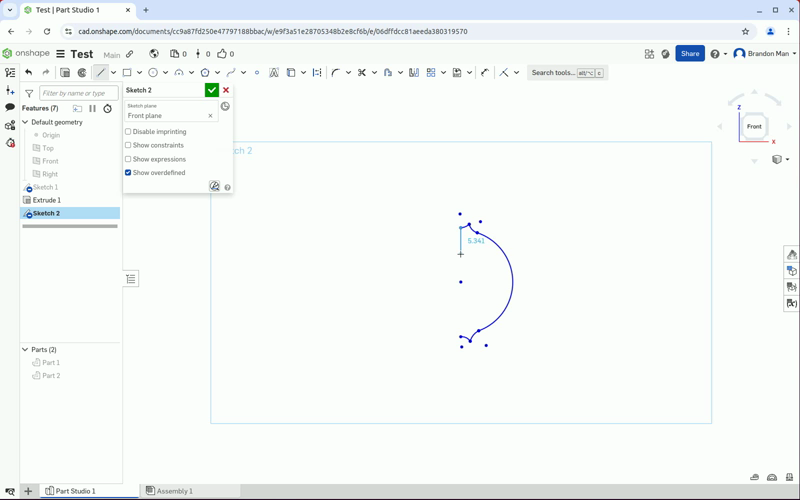
key(esc)
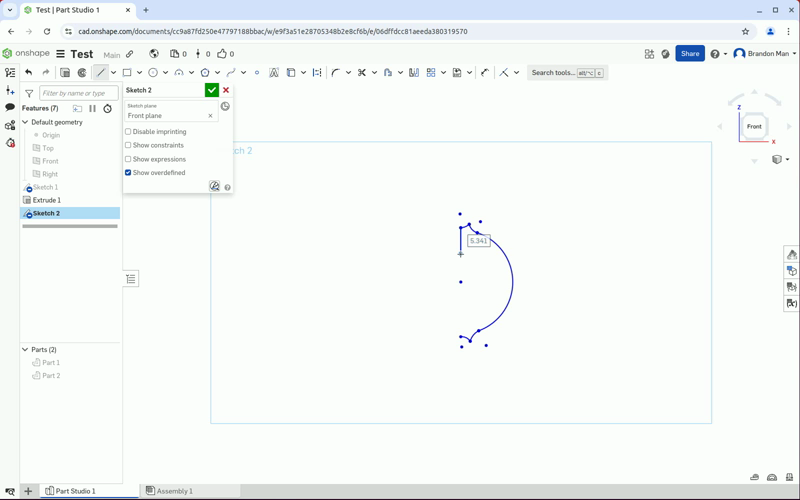
key(a)
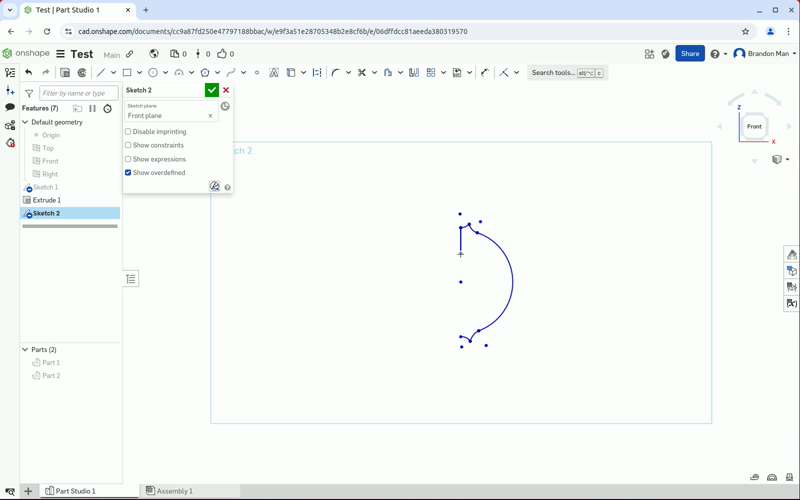
mouse_move(460, 253)
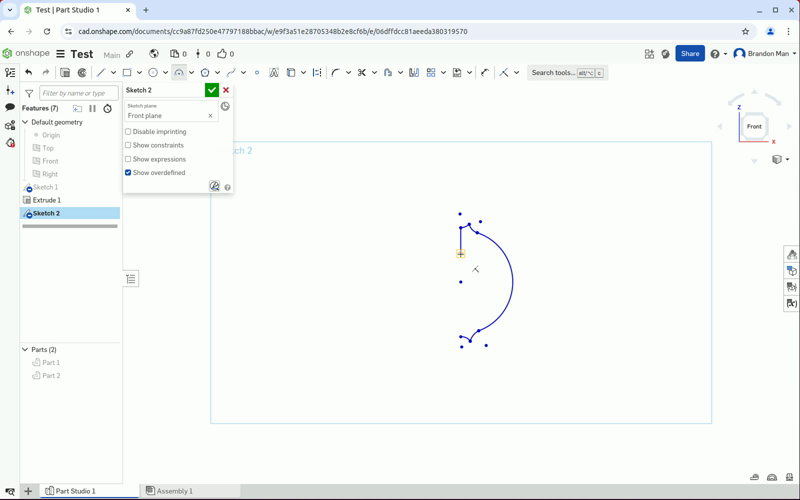
click(460, 253)
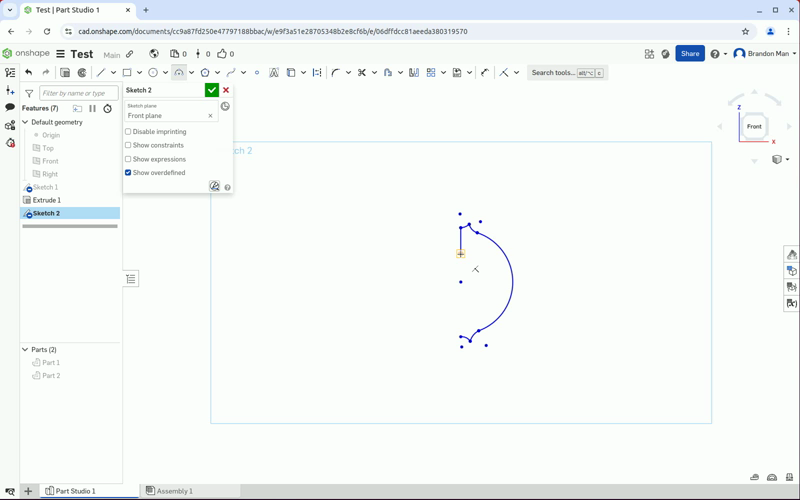
key_down(shift)
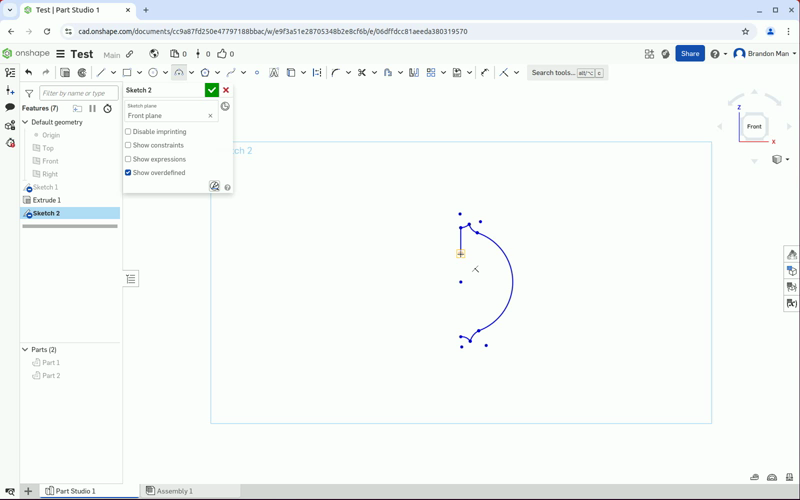
mouse_move(460, 310)
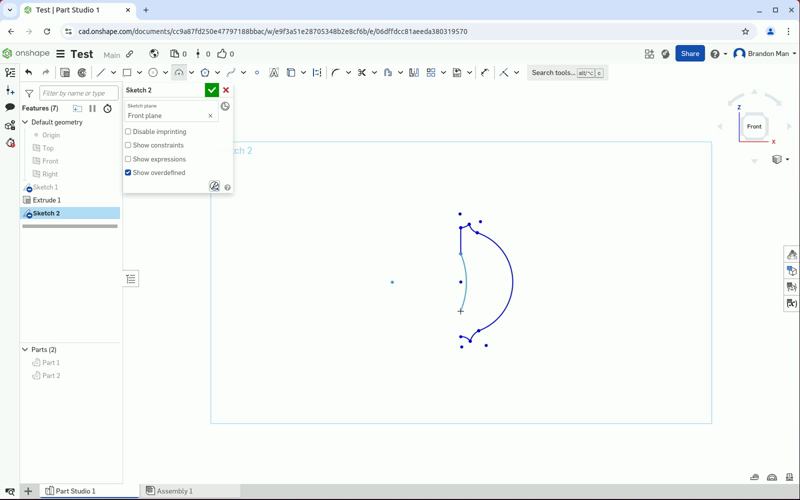
click(460, 310)
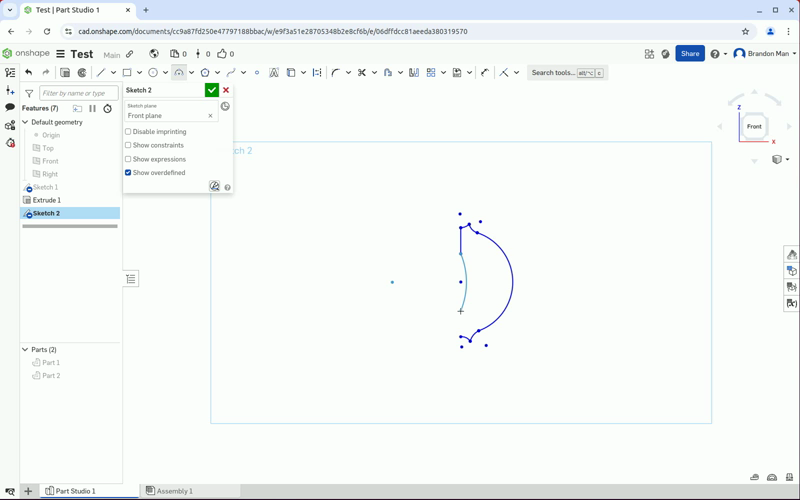
mouse_move(489, 282)
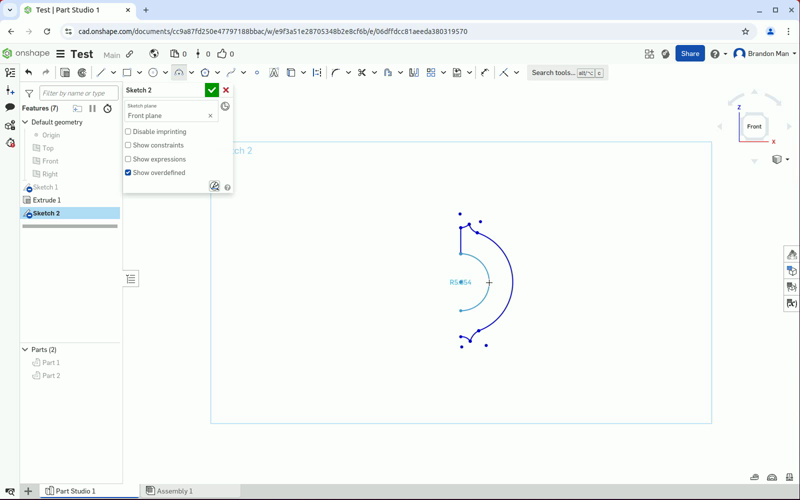
click(489, 282)
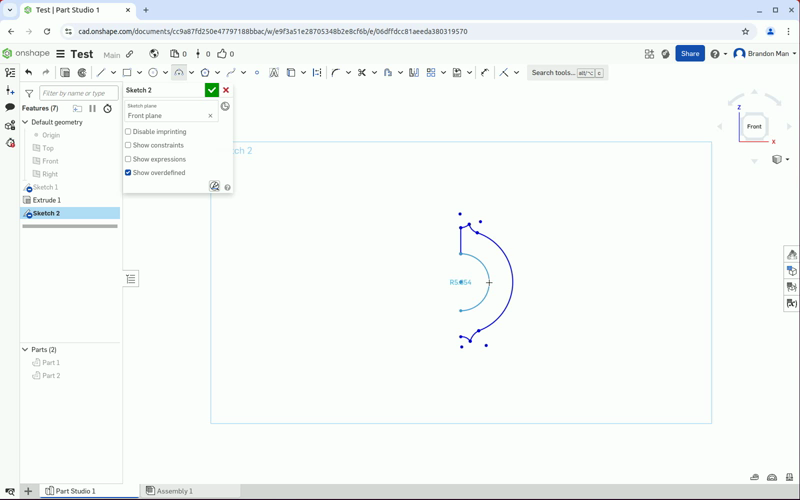
key_up(shift)
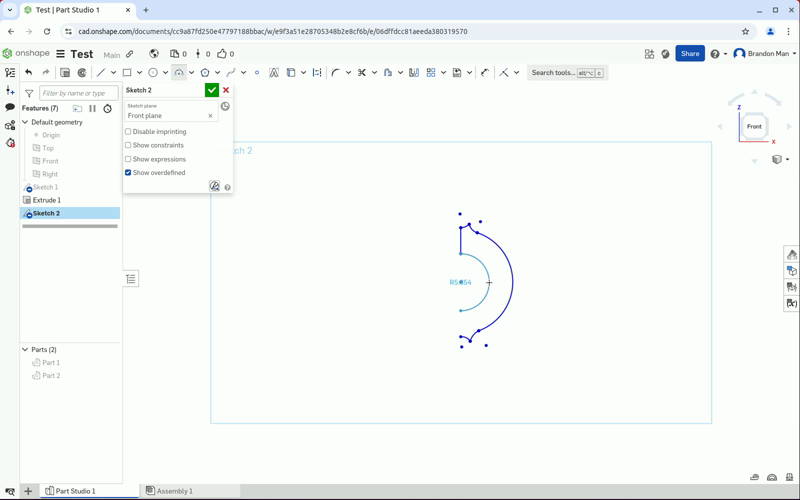
key(esc)
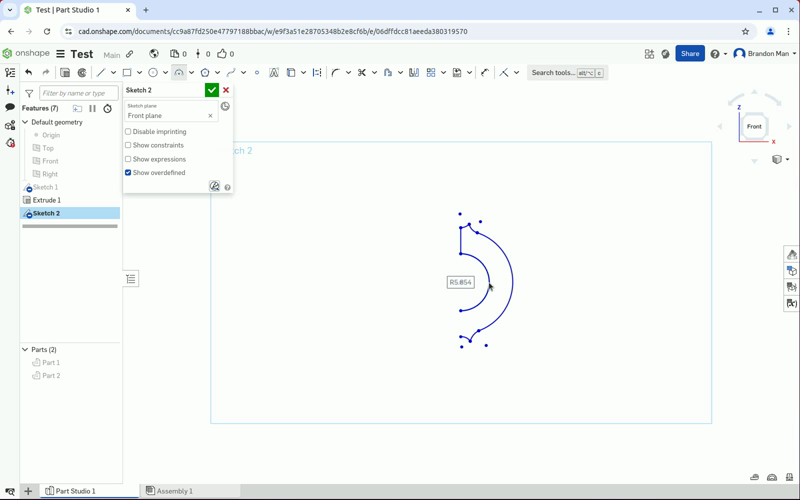
key(l)
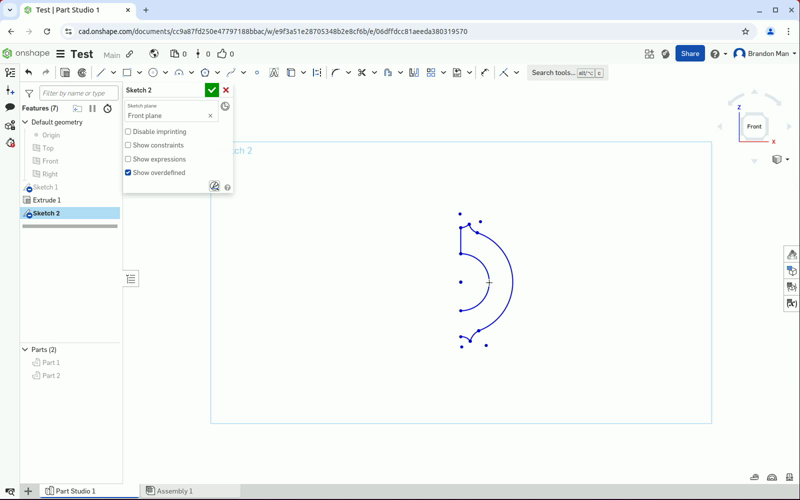
mouse_move(460, 310)
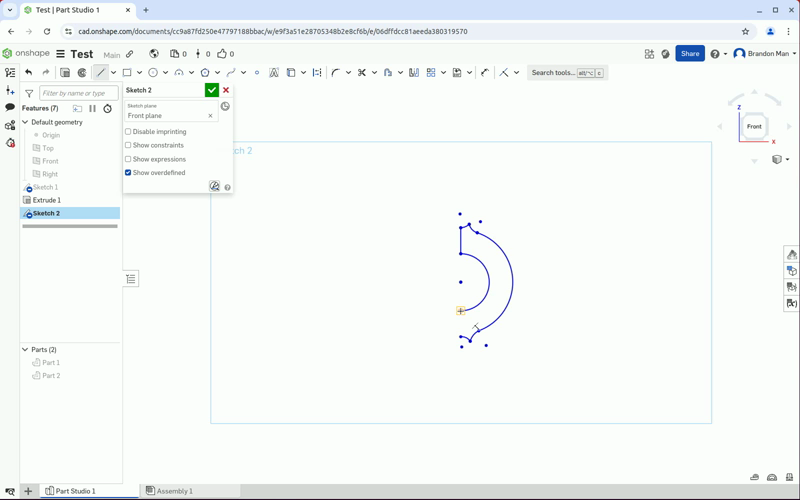
click(460, 310)
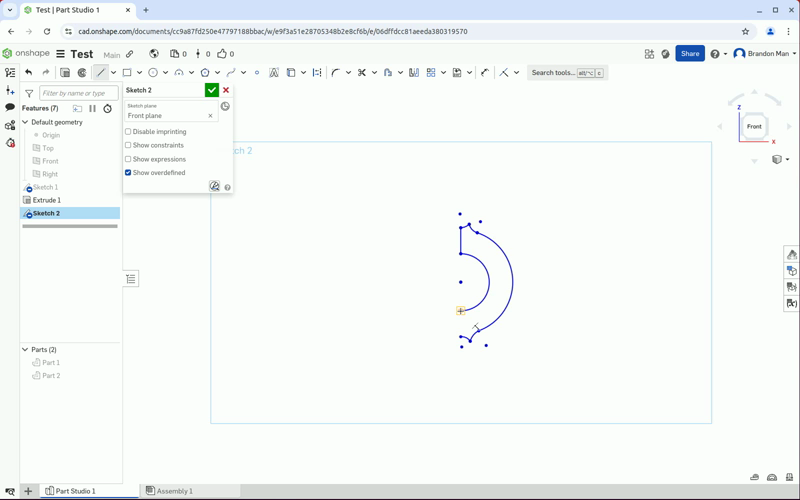
mouse_move(490, 310)
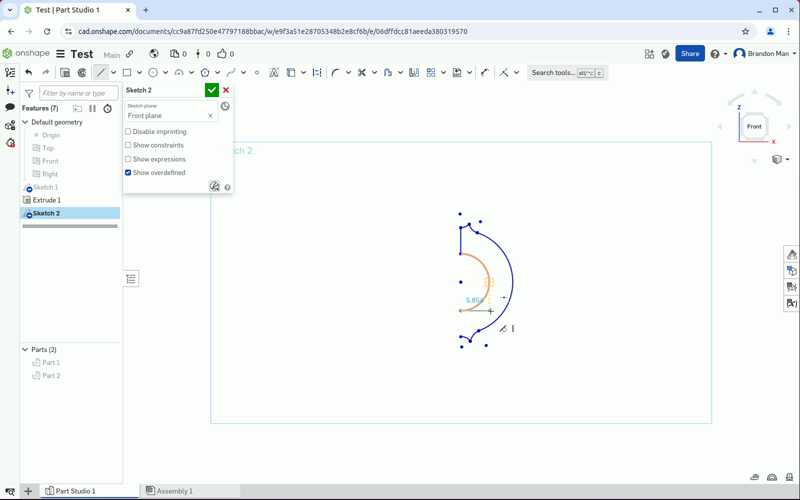
key_down(shift)
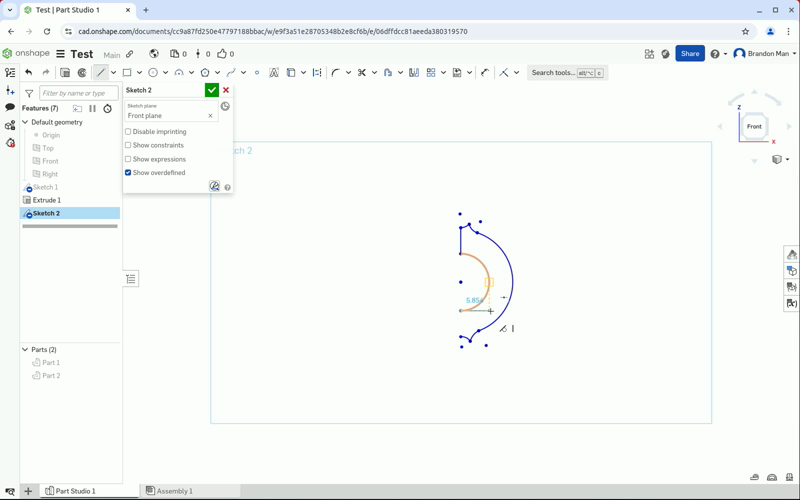
mouse_move(460, 336)
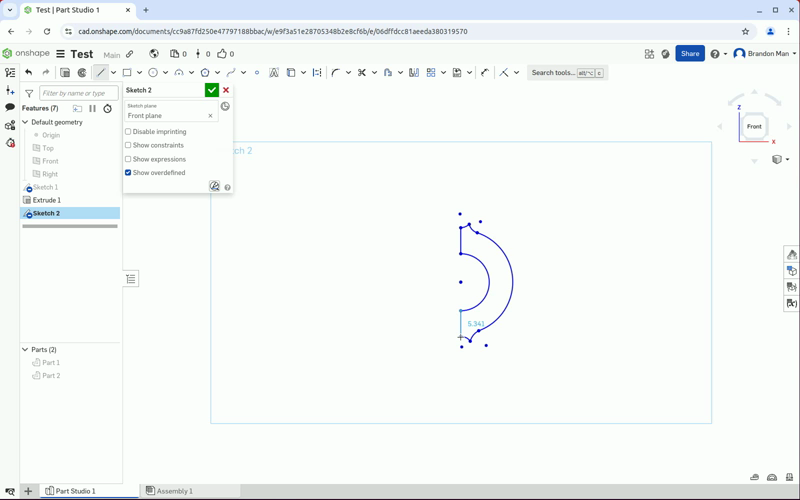
key_up(shift)
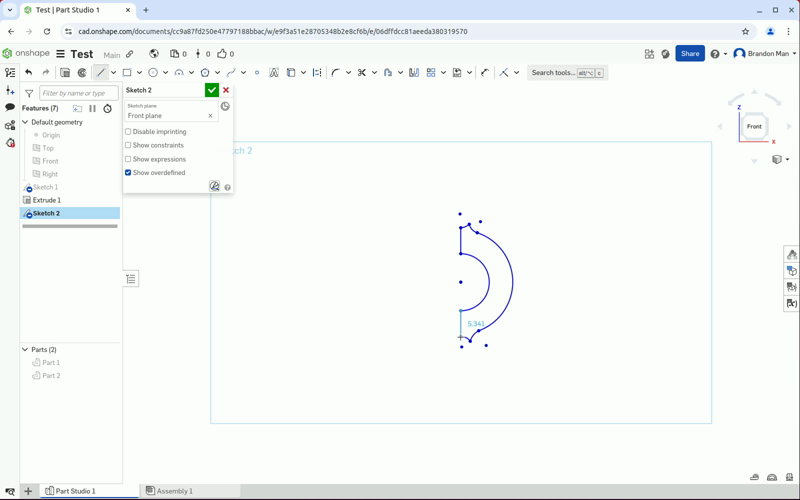
click(460, 336)
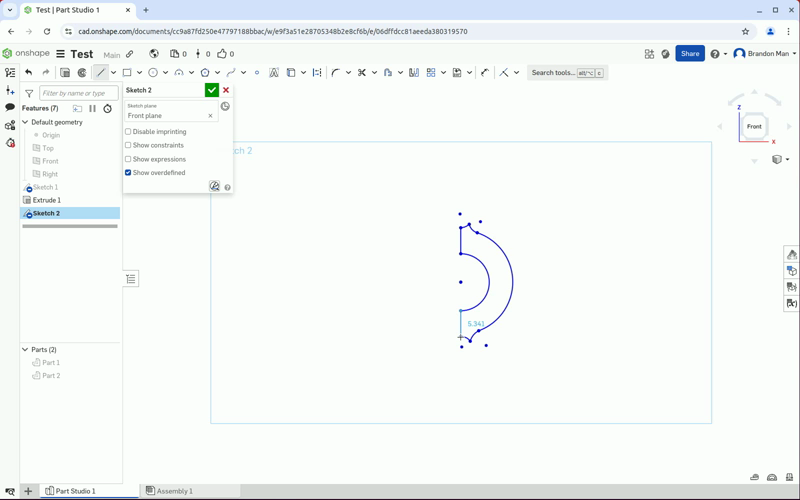
key(esc)
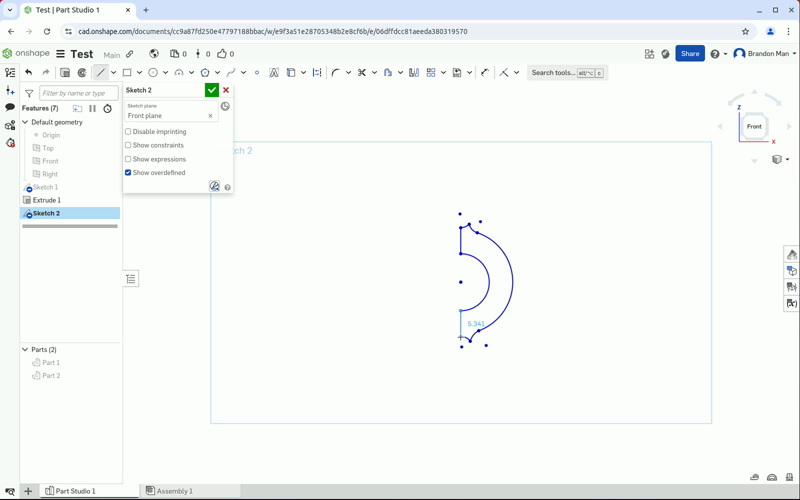
mouse_move(469, 255)
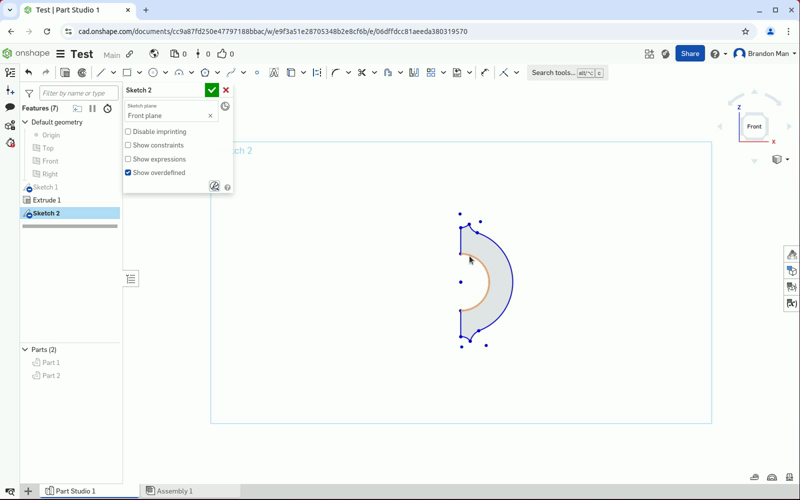
scroll(6)
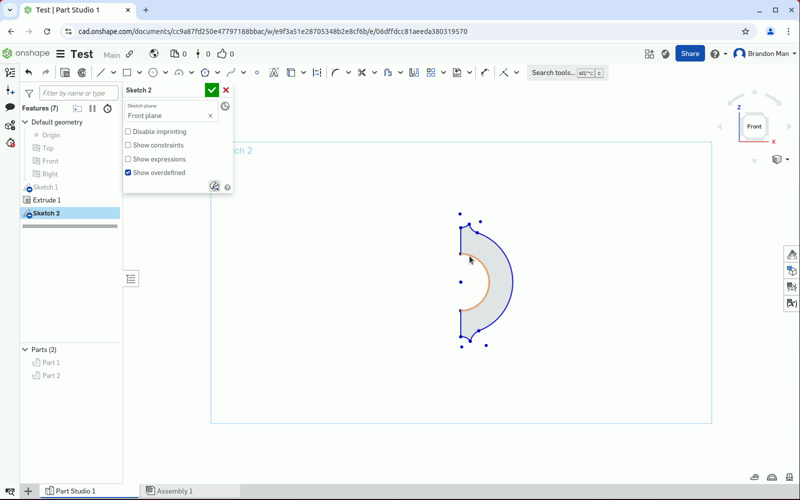
scroll(6)
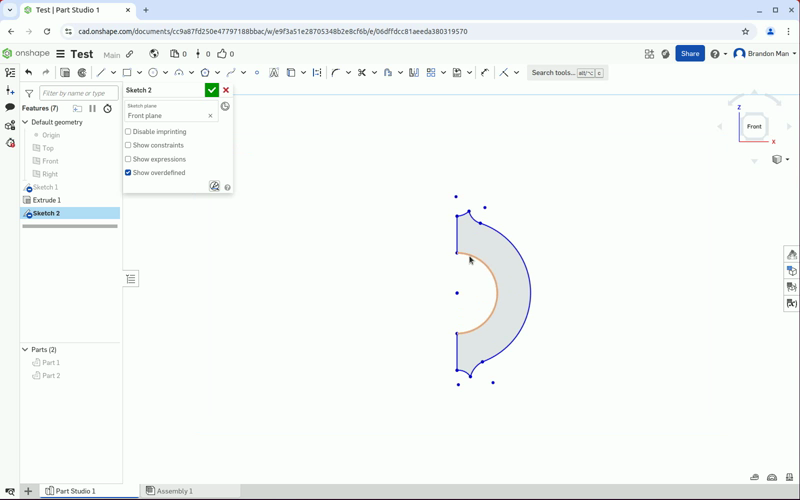
scroll(6)
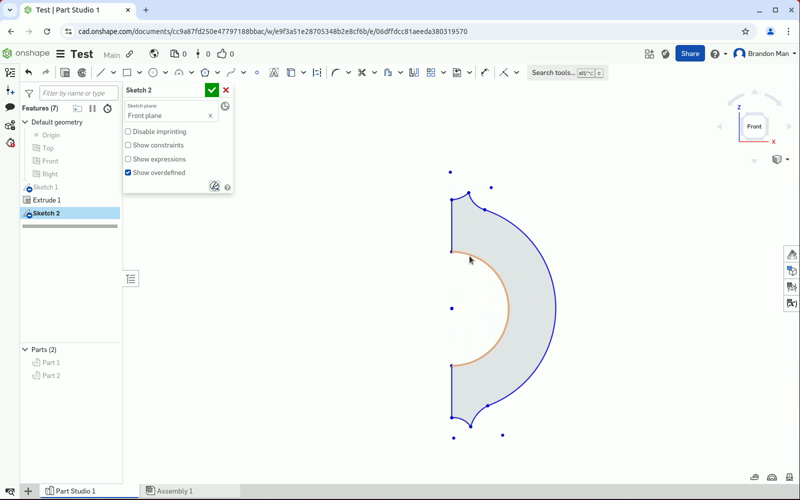
scroll(6)
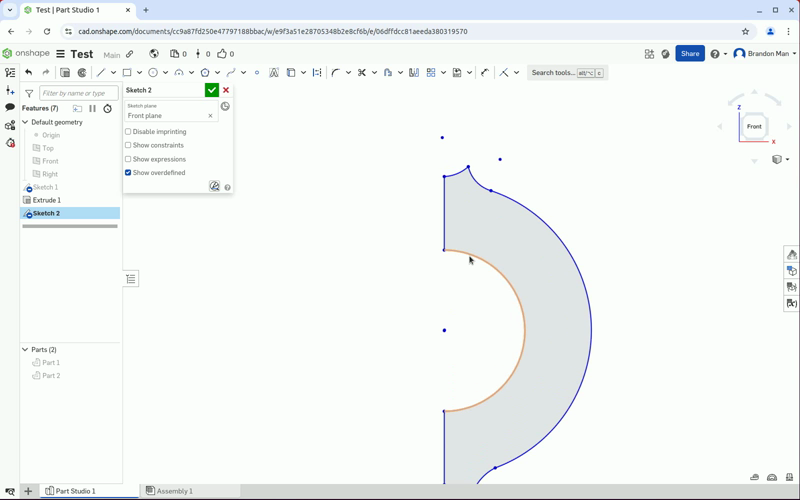
scroll(6)
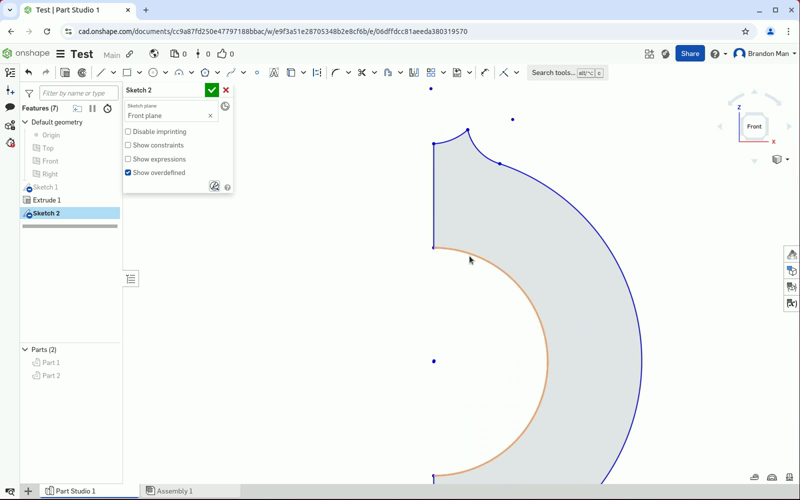
scroll(6)
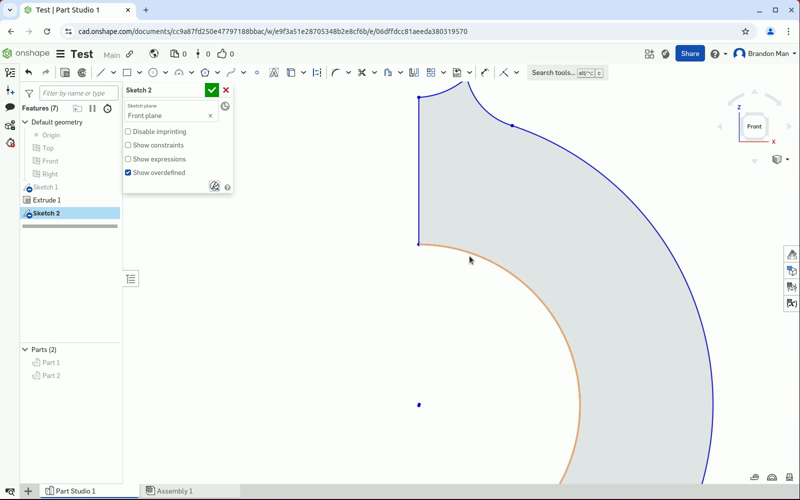
scroll(6)
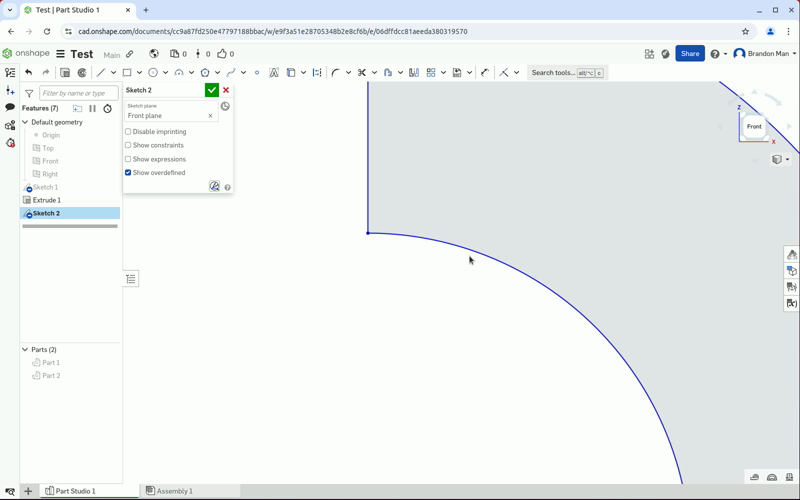
click(469, 255)
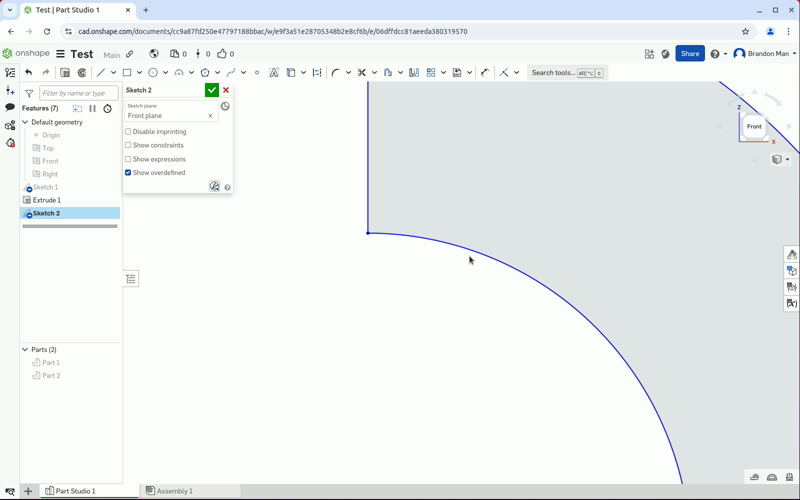
scroll(-6)
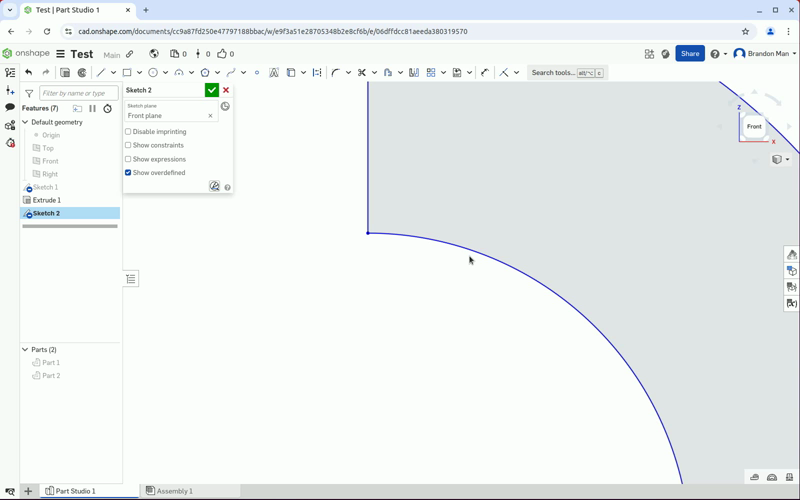
scroll(-6)
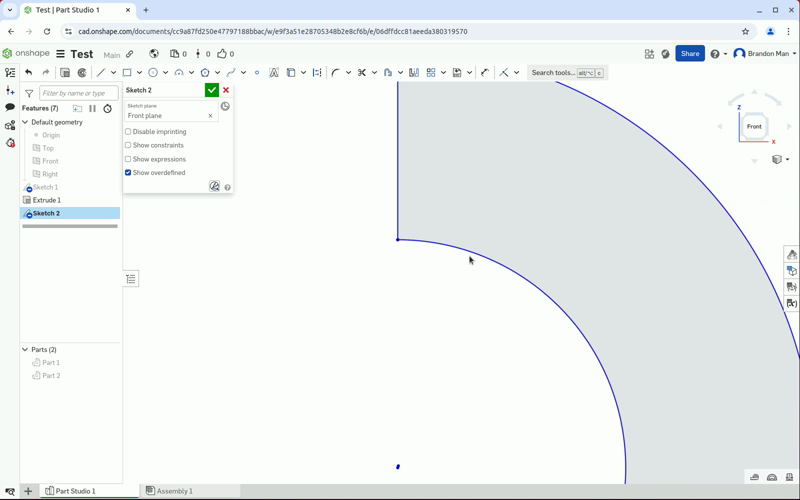
scroll(-6)
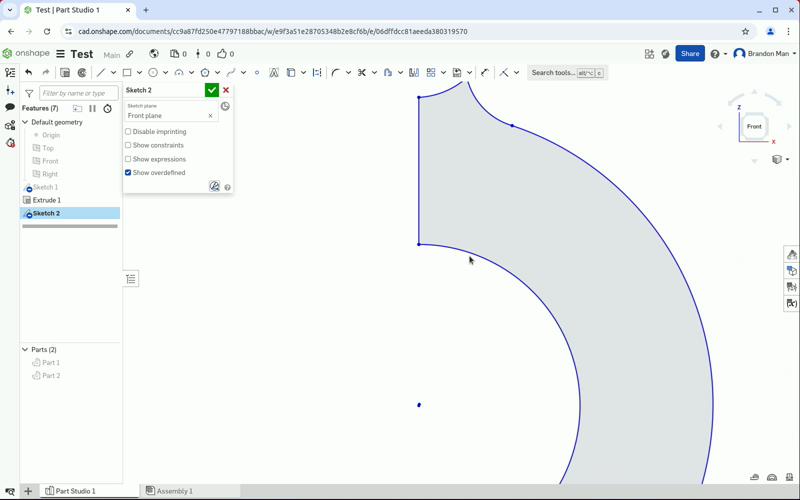
scroll(-6)
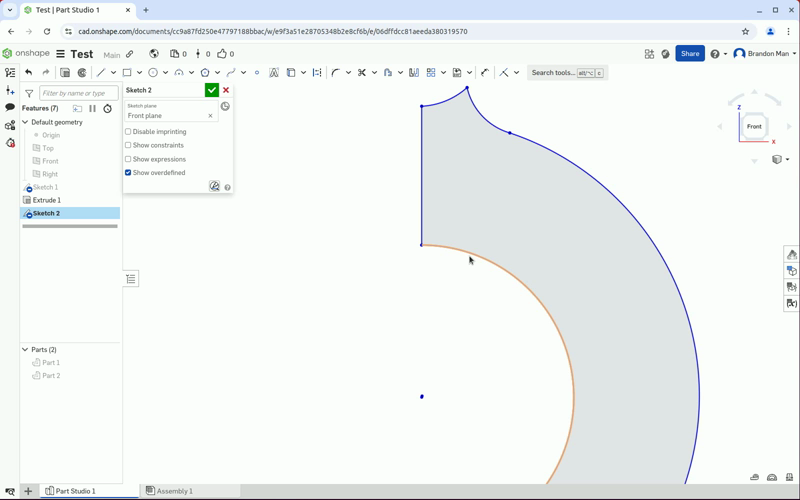
scroll(-6)
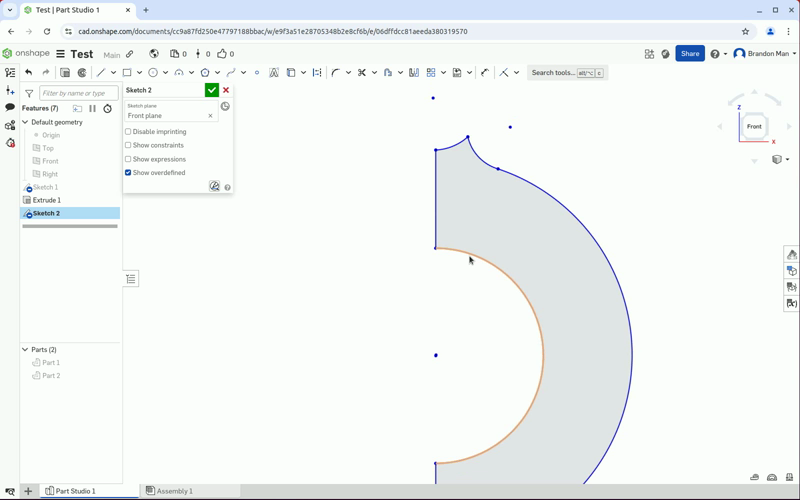
scroll(-6)
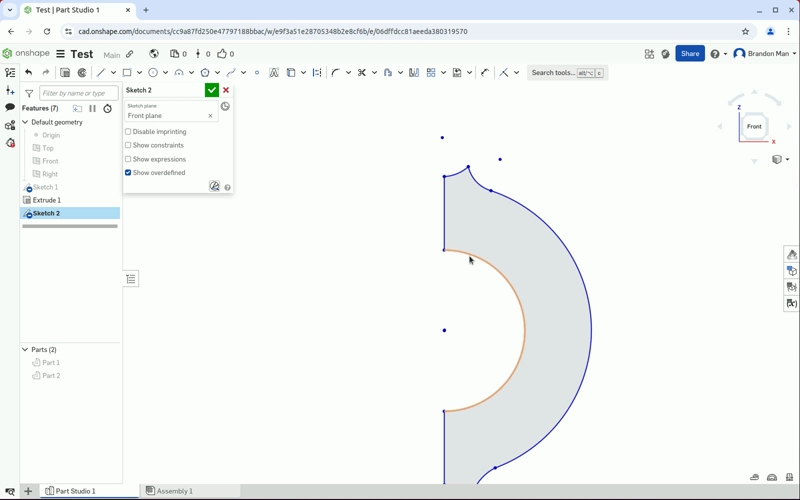
scroll(-6)
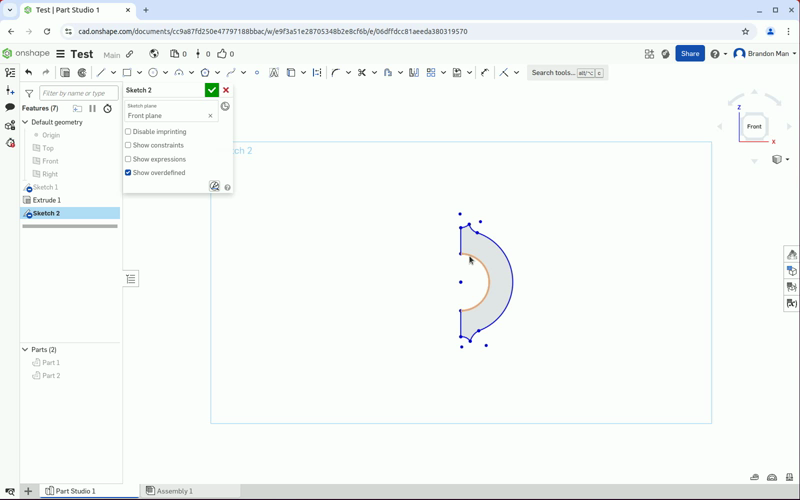
mouse_move(73, 352)
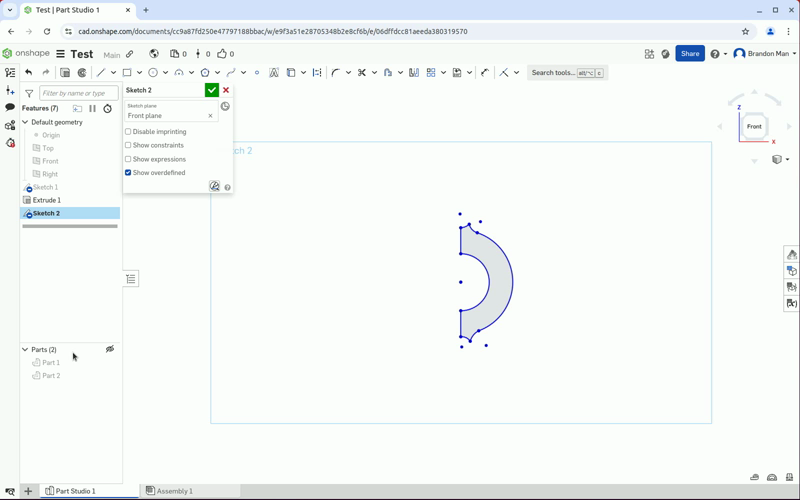
key(shift+y)
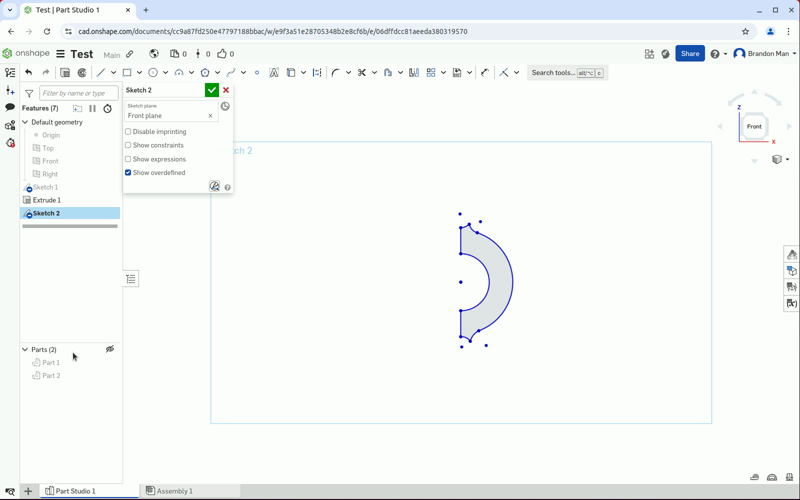
key(shift+e)
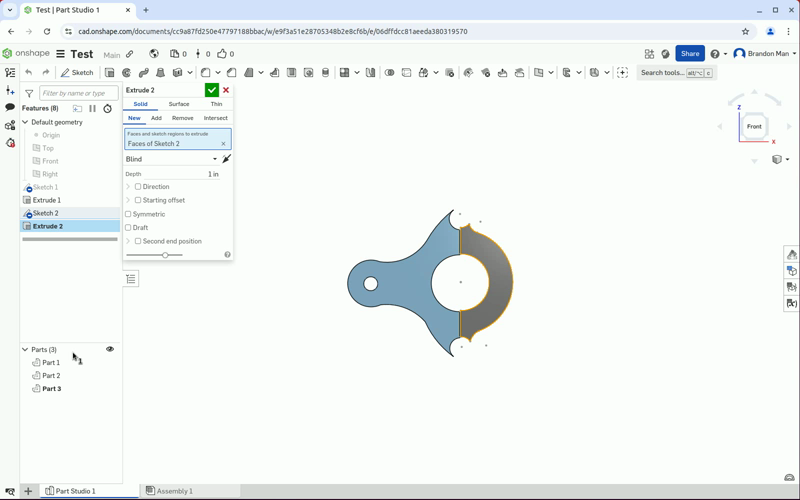
mouse_move(143, 106)
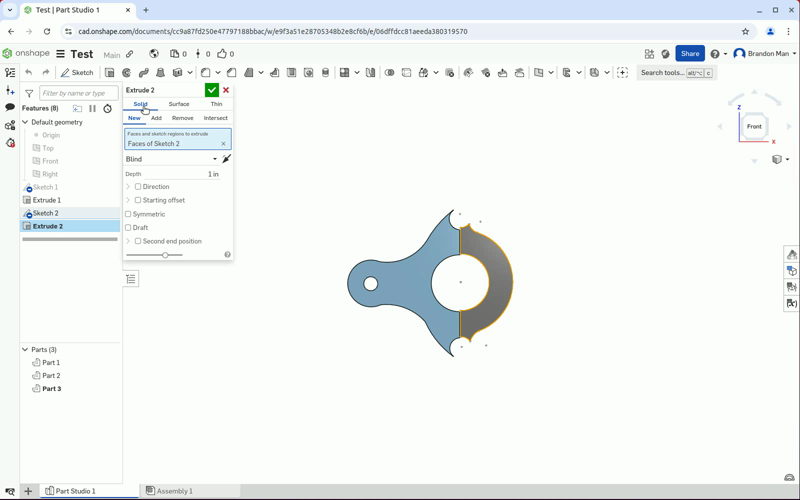
click(143, 106)
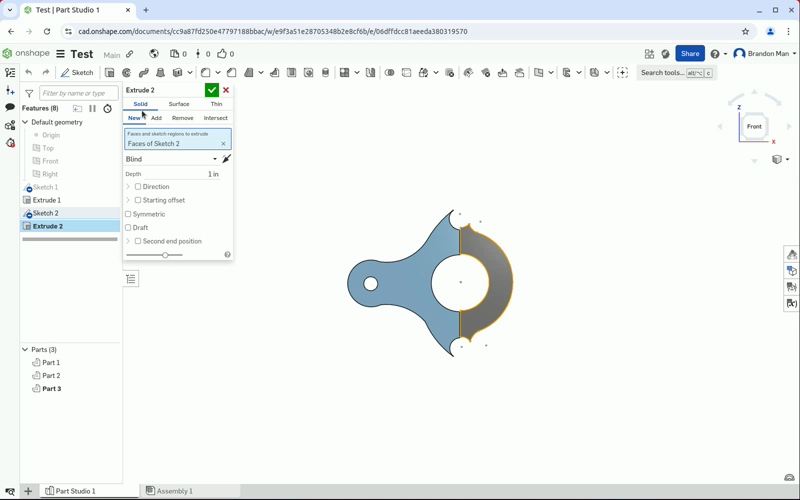
mouse_move(137, 120)
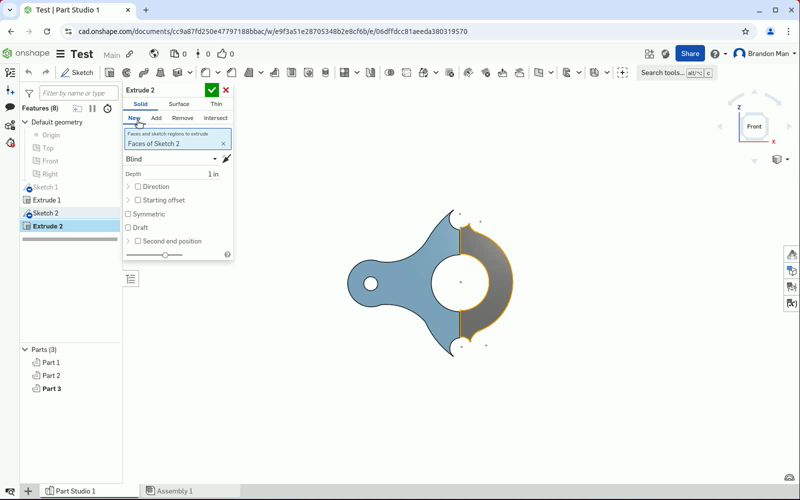
click(137, 120)
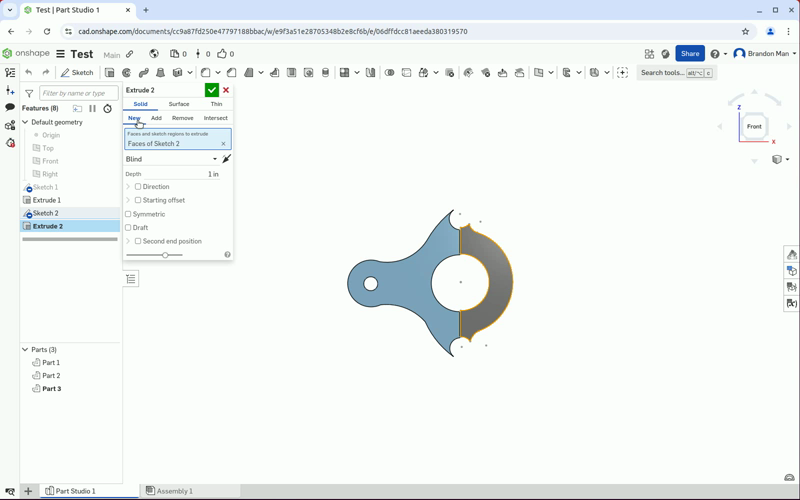
key(tab, 4)
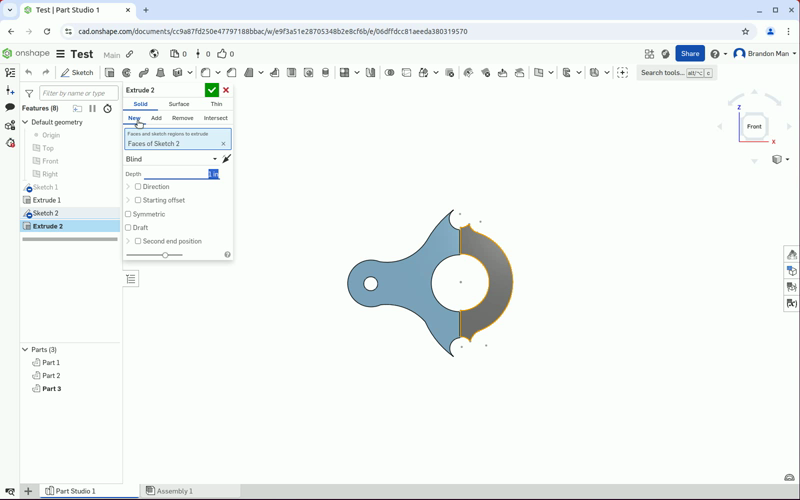
text(1.685)
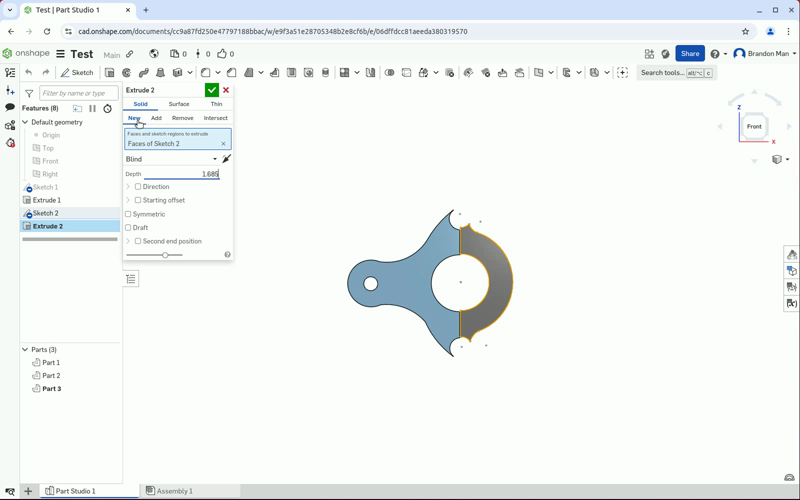
key(enter)
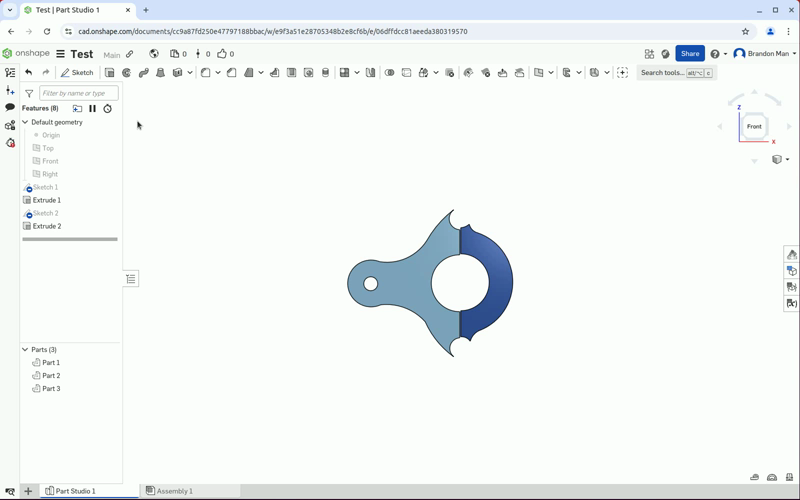
key(shift+h)
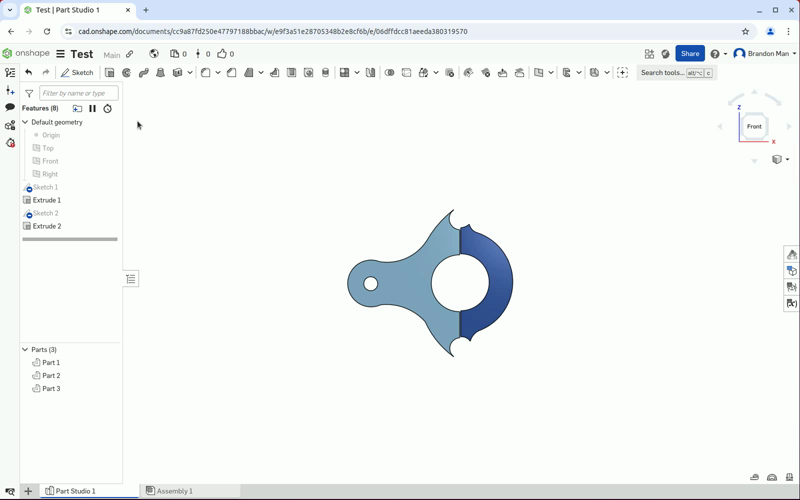
key(shift+h)
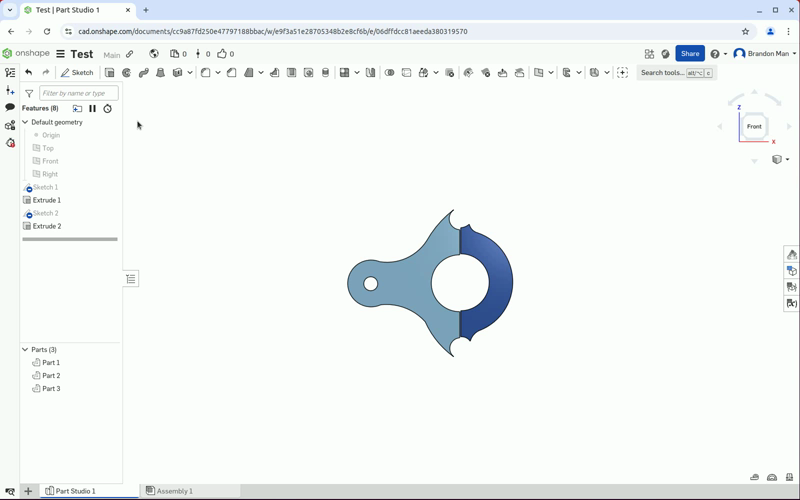
mouse_move(73, 189)
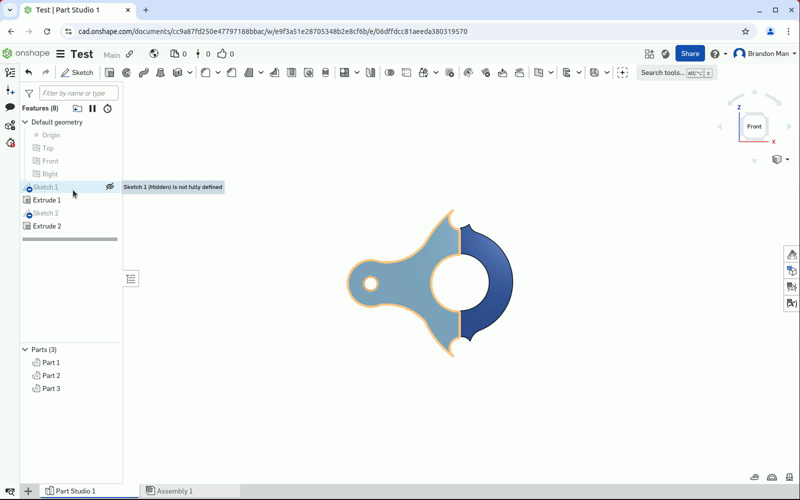
click(73, 189)
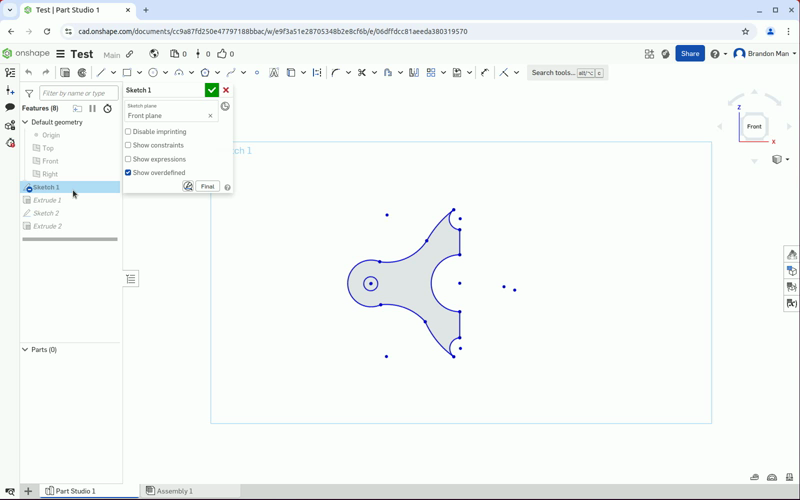
mouse_move(229, 92)
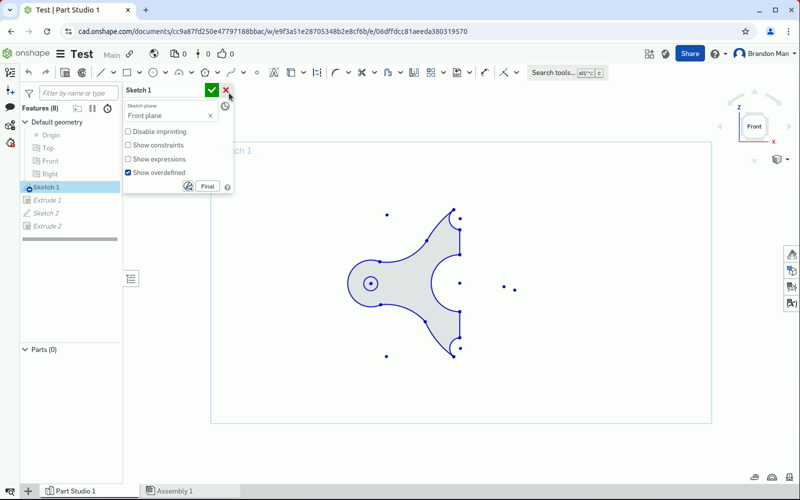
click(229, 92)
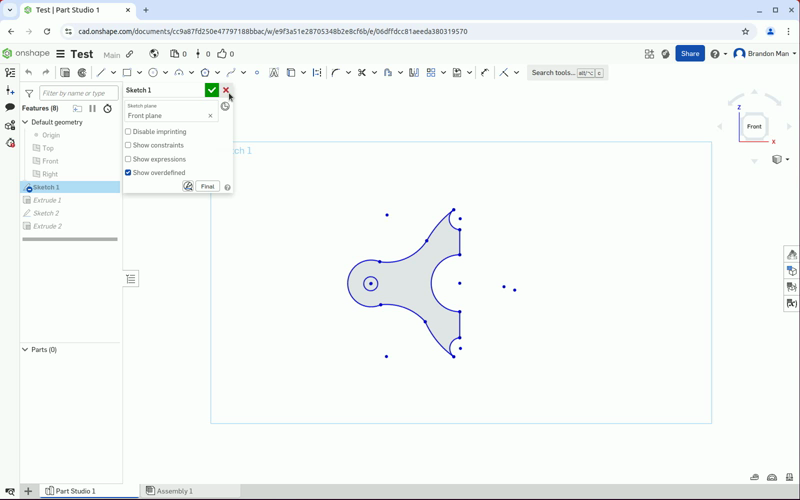
key(shift+s)
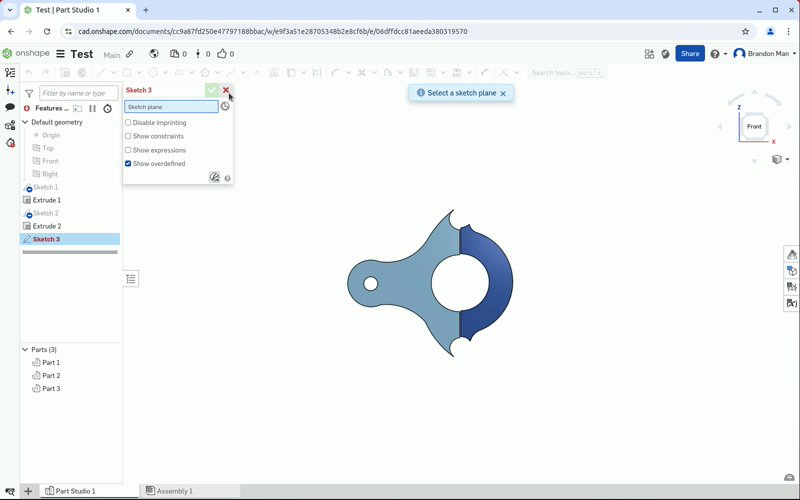
mouse_move(73, 163)
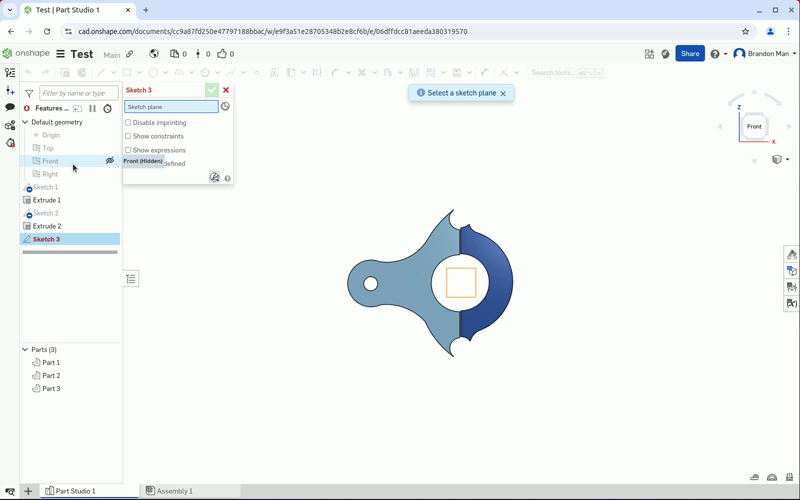
click(73, 163)
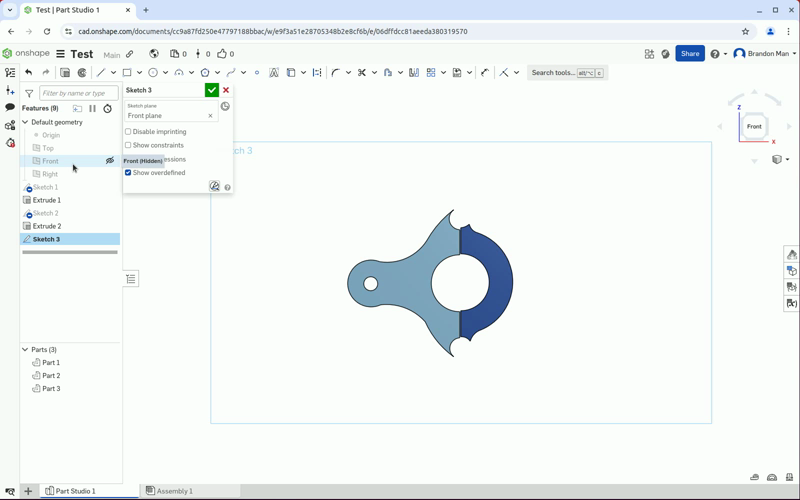
mouse_move(73, 352)
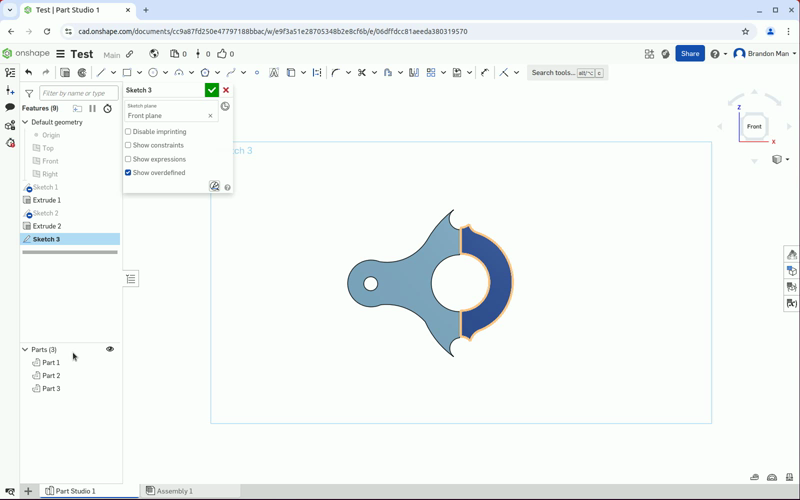
key(y)
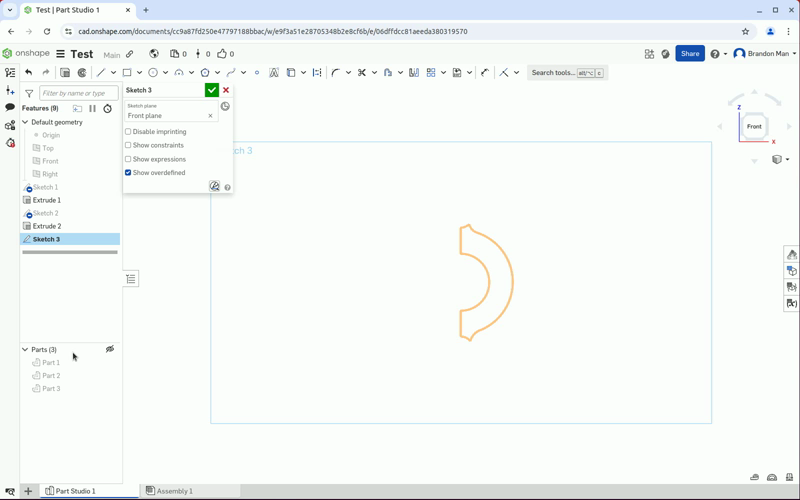
key(c)
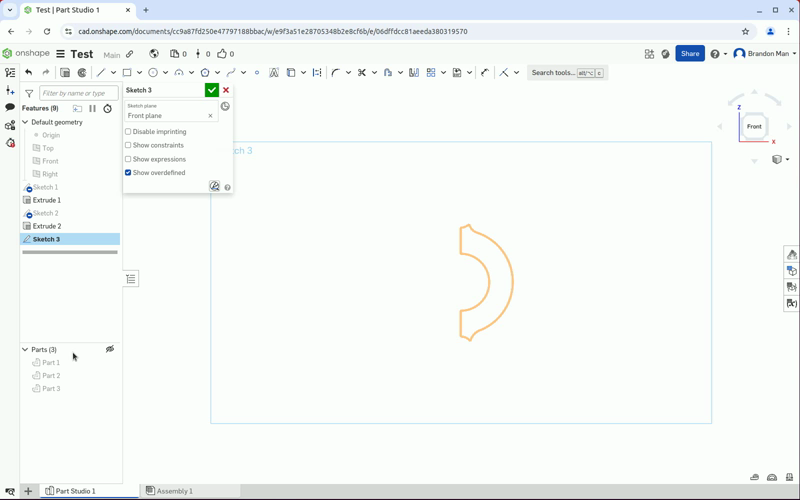
key_down(shift)
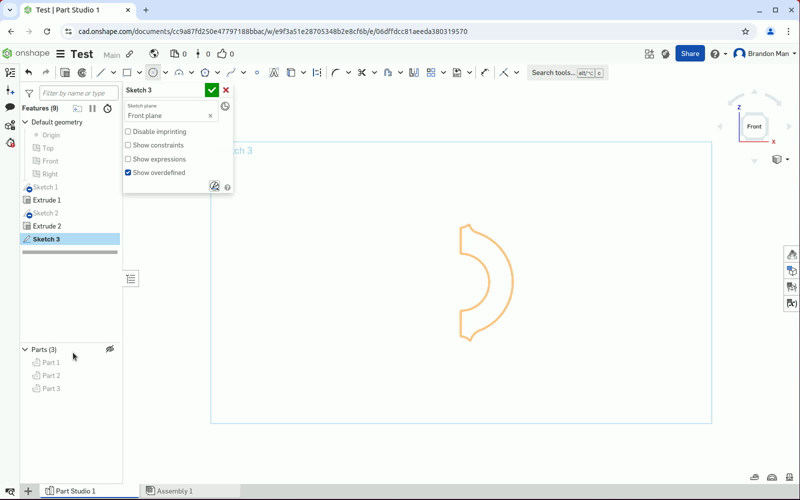
mouse_move(461, 347)
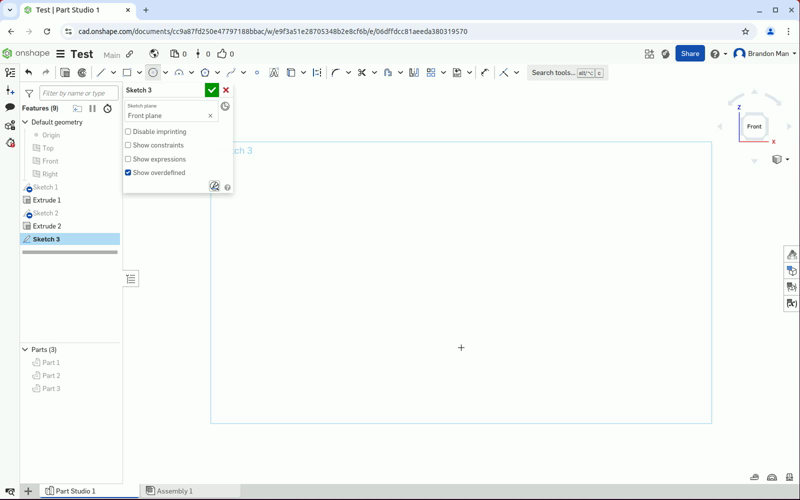
click(461, 347)
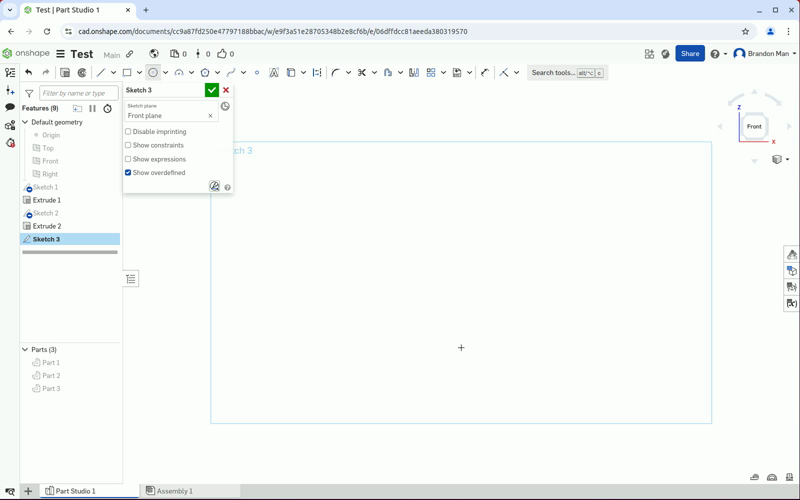
key_up(shift)
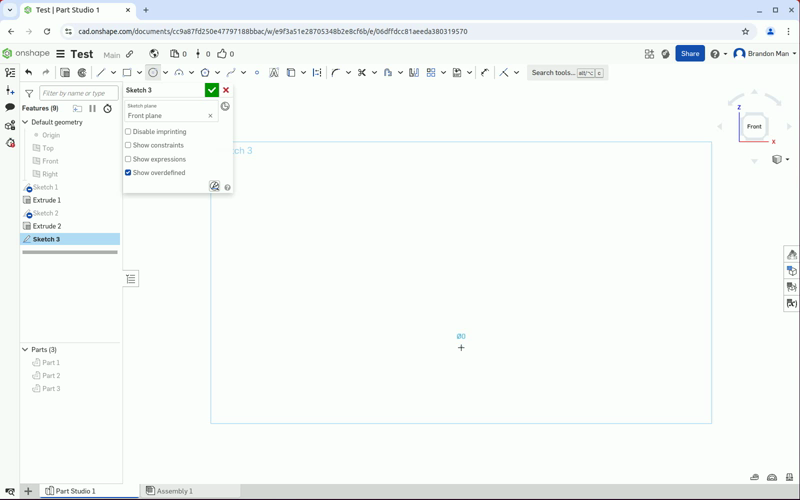
mouse_move(472, 347)
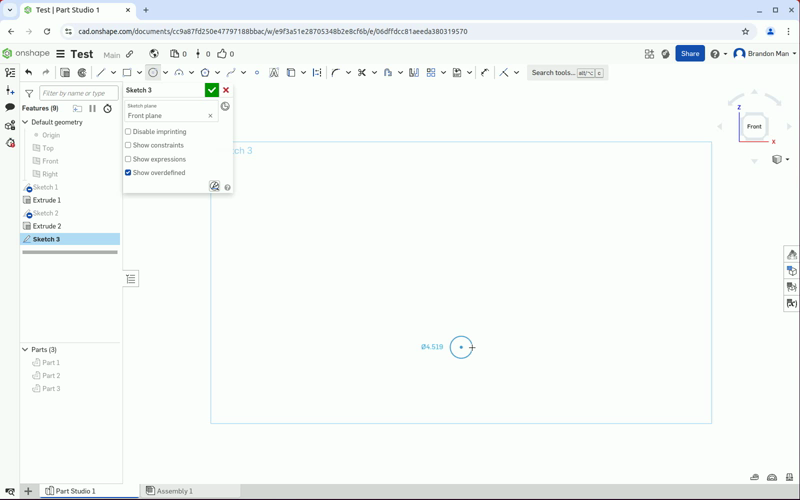
click(472, 347)
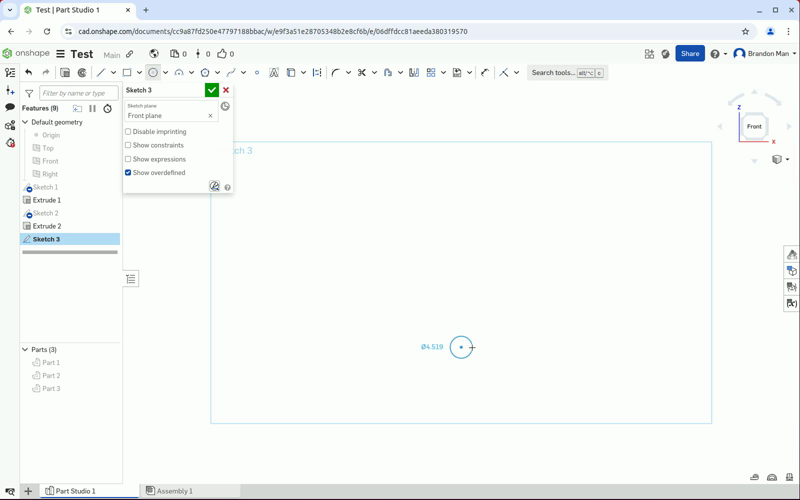
key(esc)
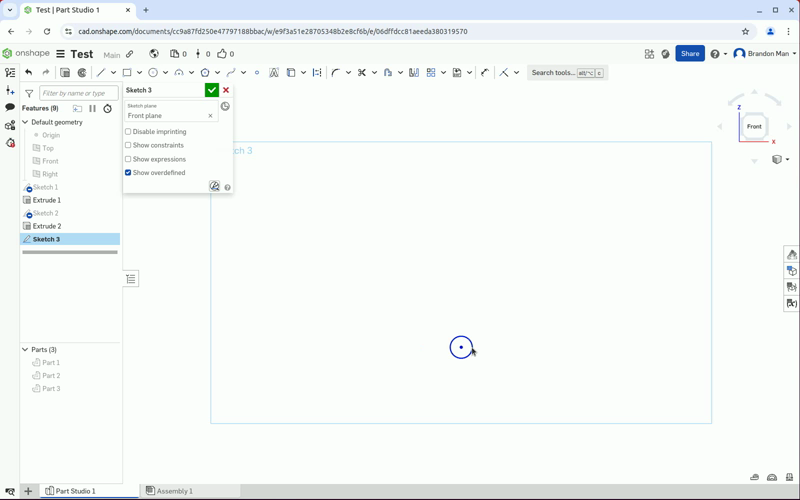
key(c)
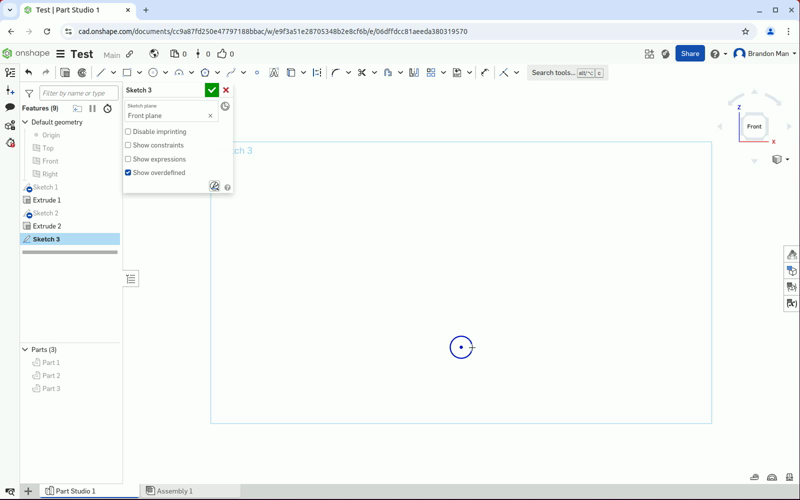
key_down(shift)
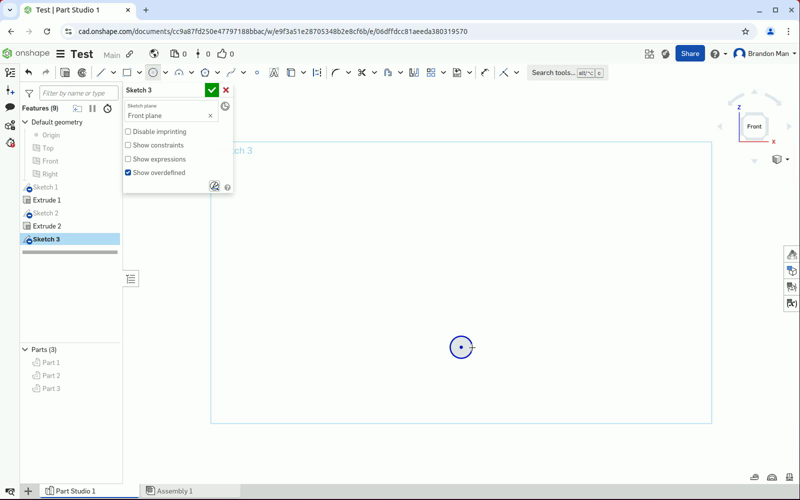
mouse_move(461, 347)
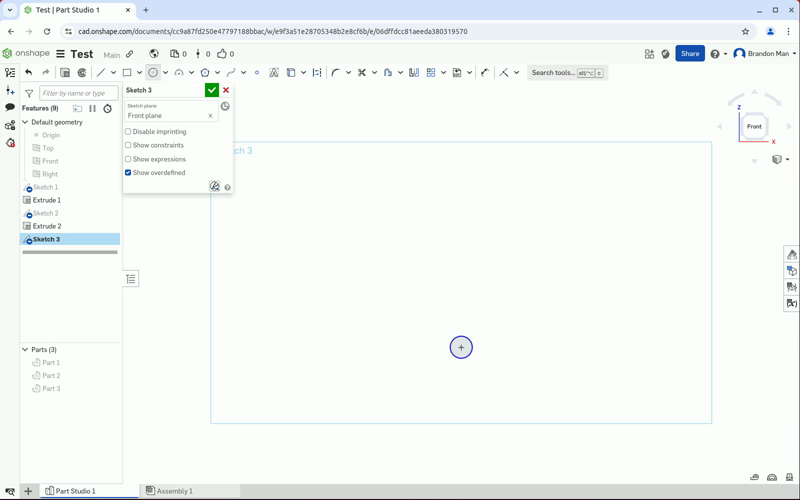
click(461, 347)
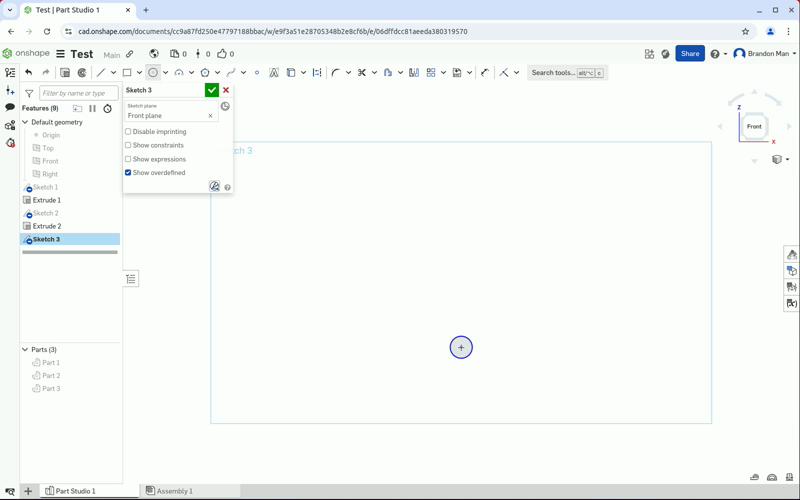
key_up(shift)
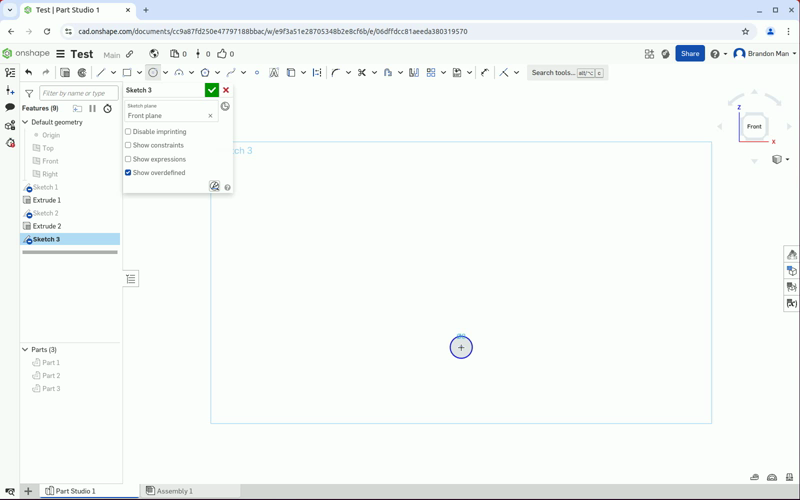
mouse_move(469, 347)
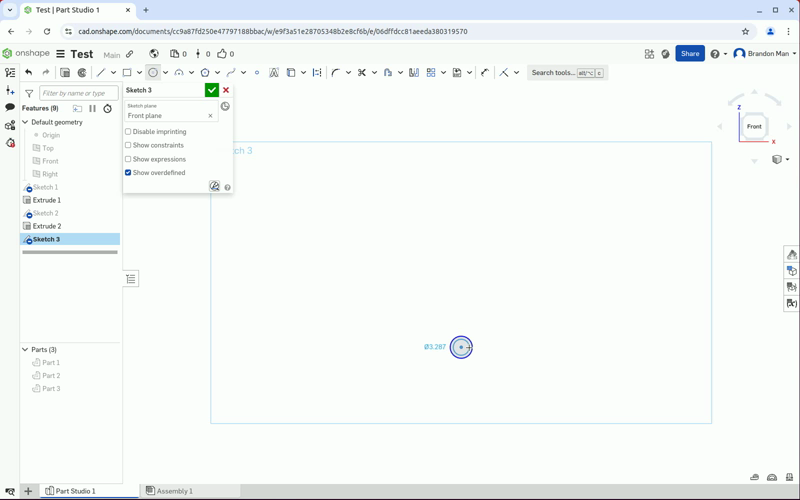
scroll(6)
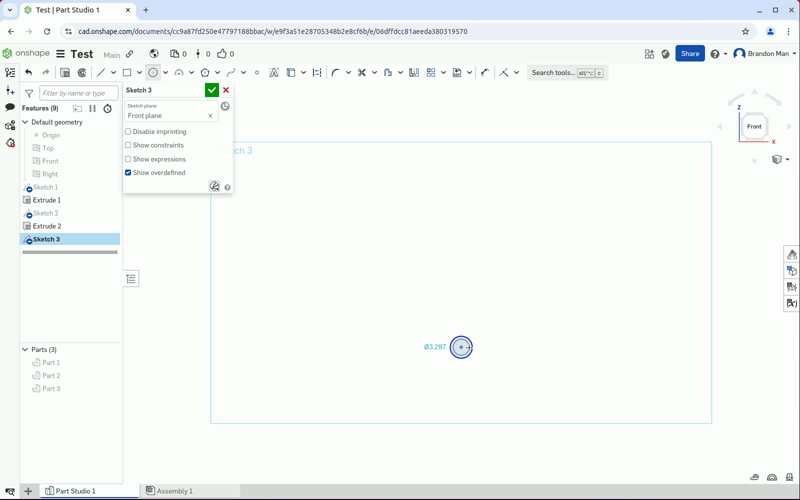
scroll(6)
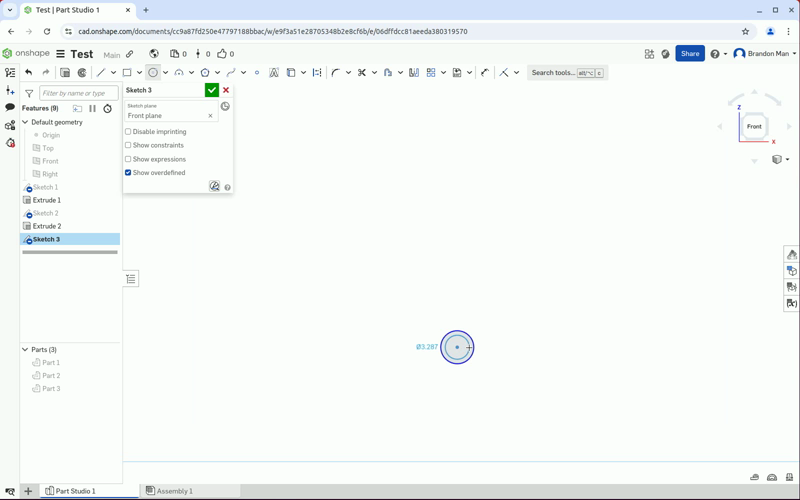
scroll(6)
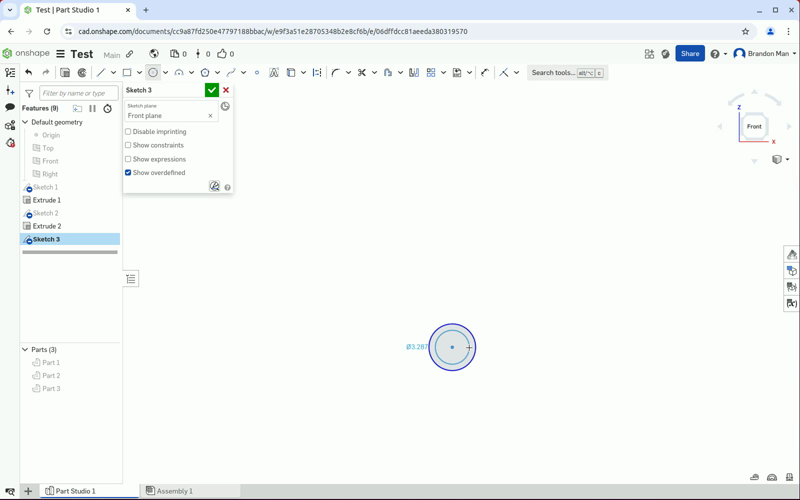
scroll(6)
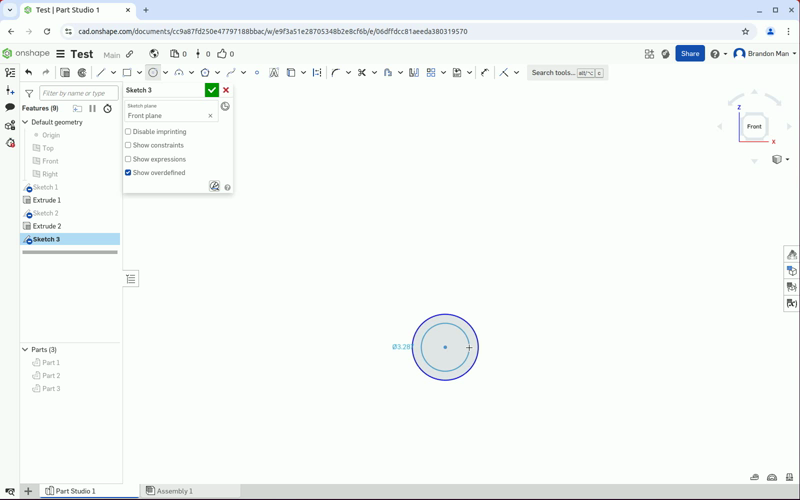
scroll(6)
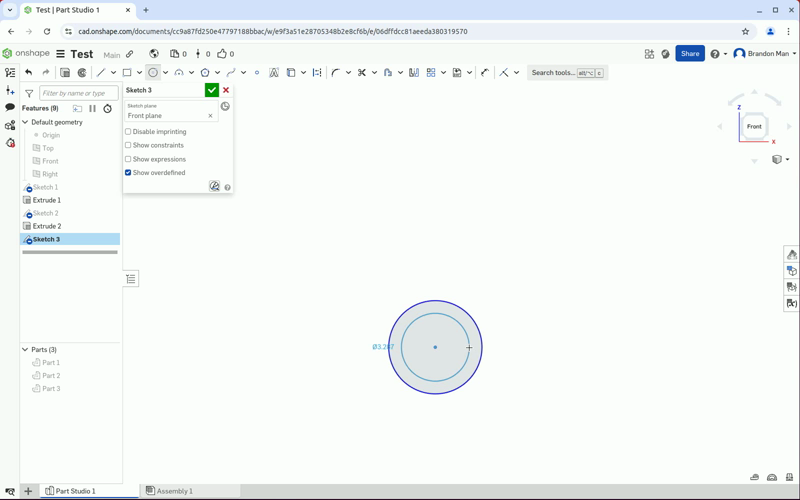
scroll(6)
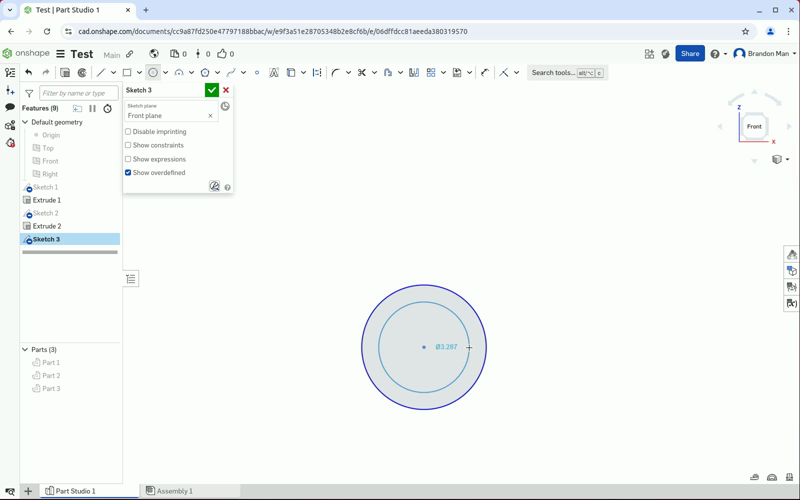
scroll(6)
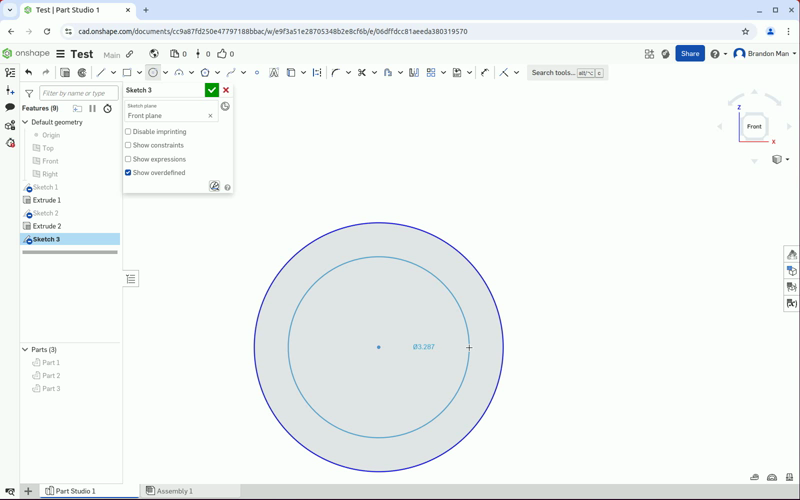
click(469, 347)
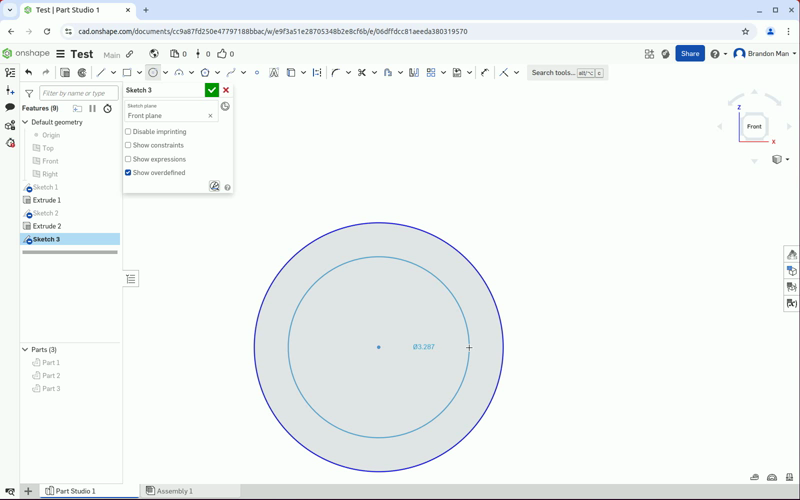
scroll(-6)
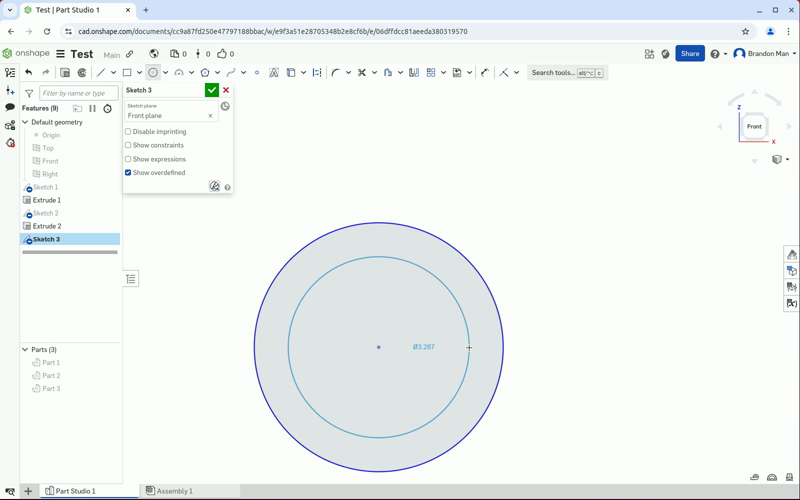
scroll(-6)
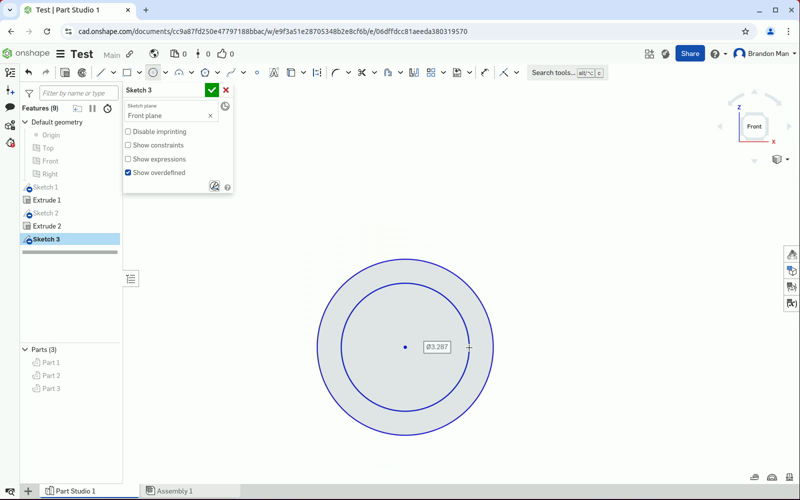
scroll(-6)
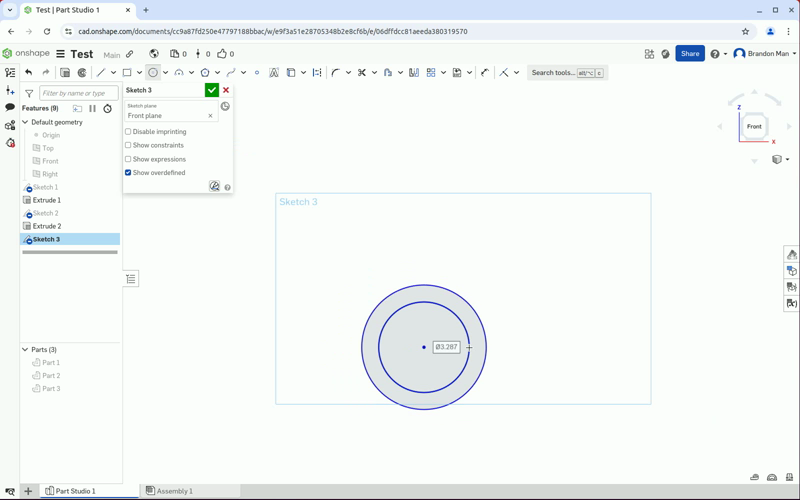
scroll(-6)
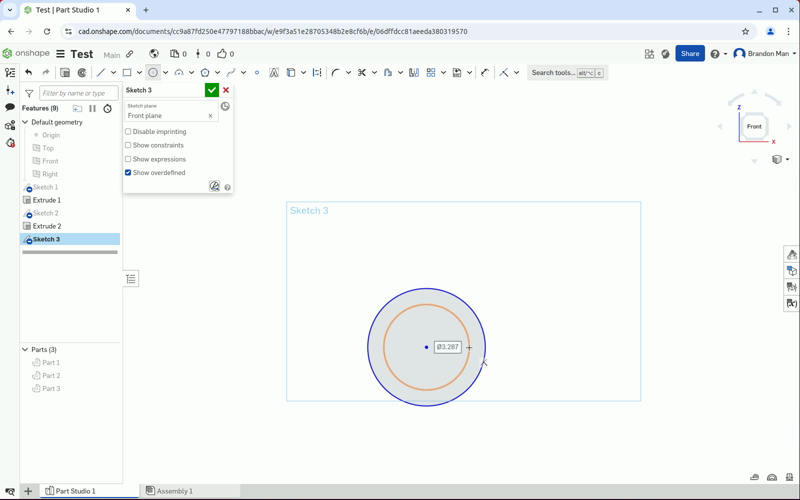
scroll(-6)
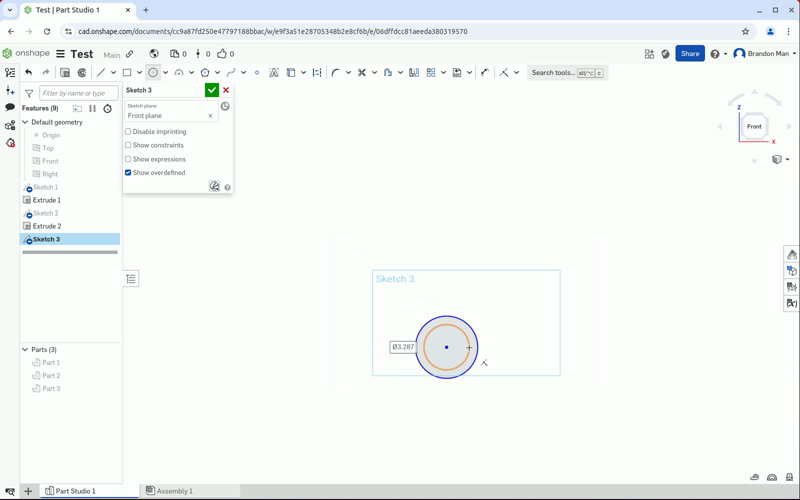
scroll(-6)
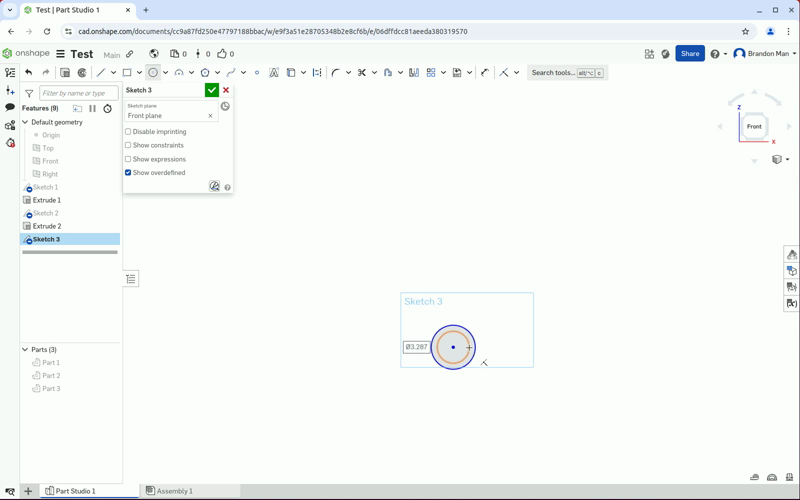
scroll(-6)
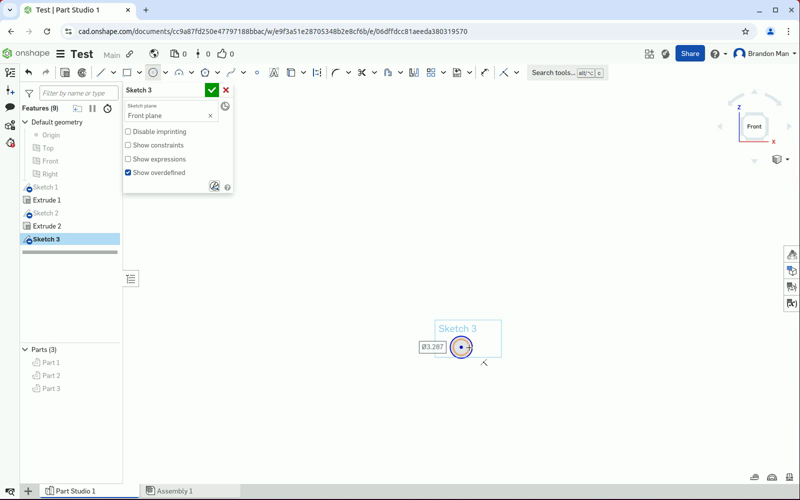
key(esc)
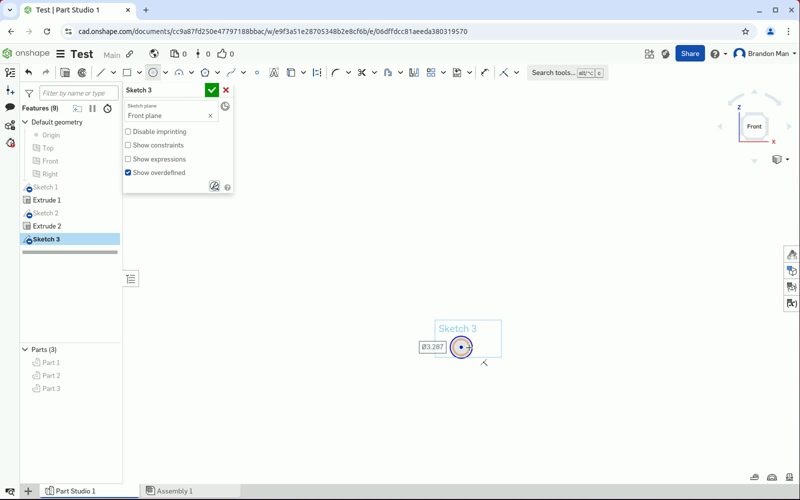
mouse_move(451, 350)
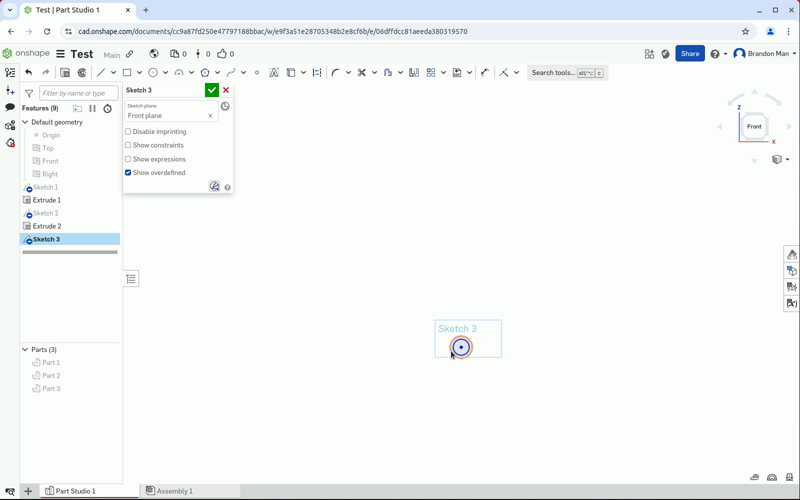
scroll(6)
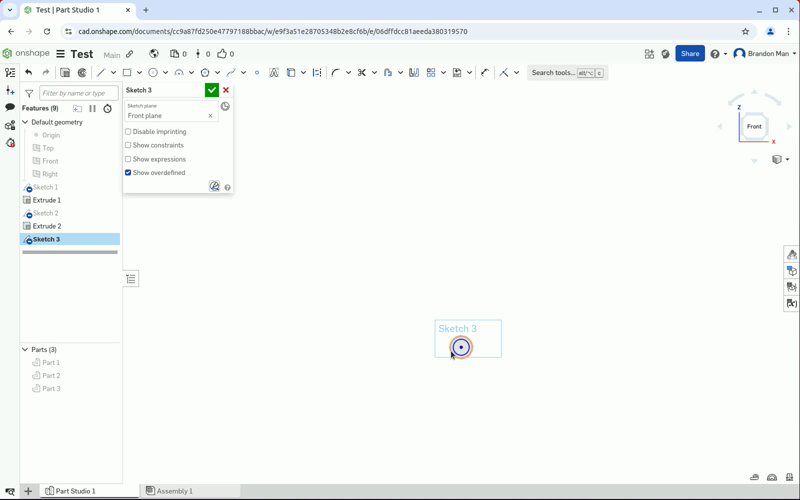
scroll(6)
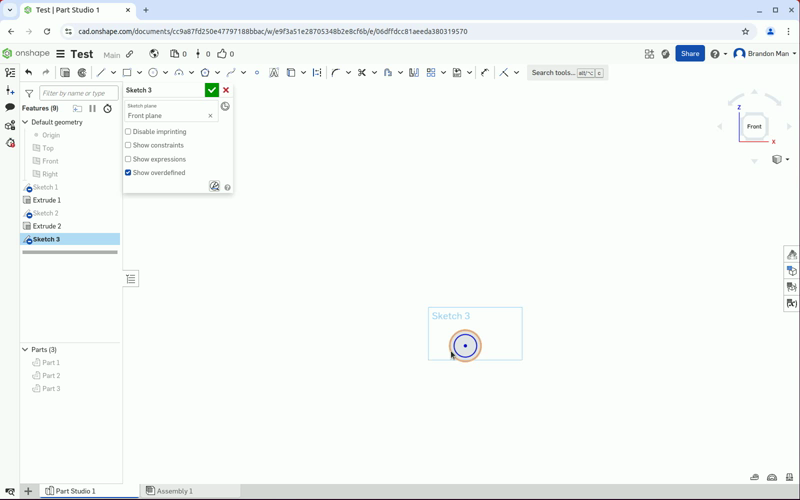
scroll(6)
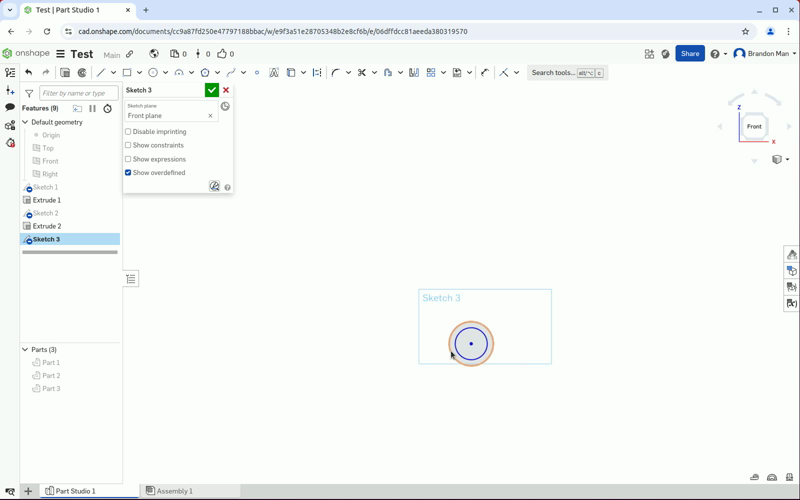
scroll(6)
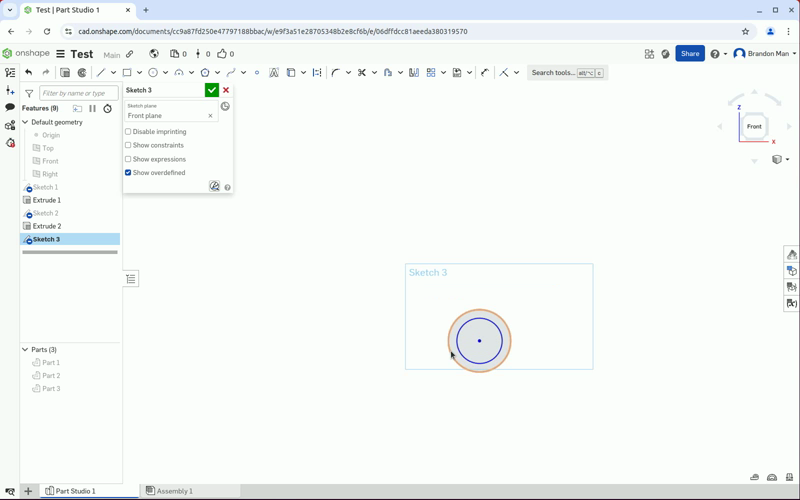
scroll(6)
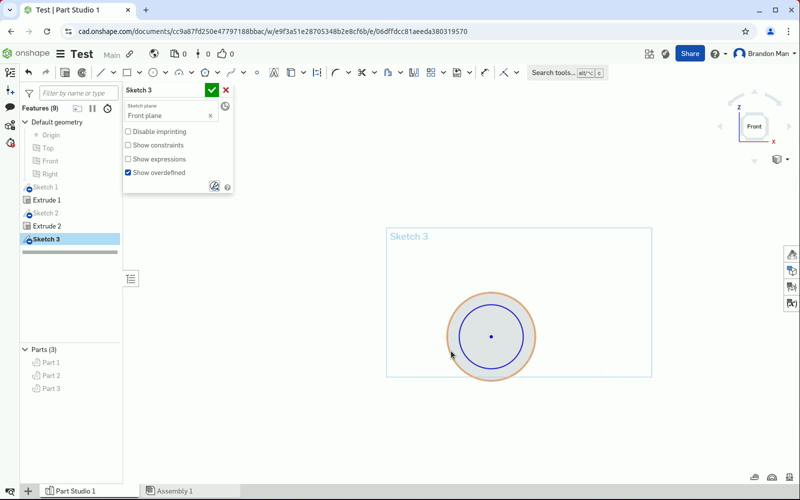
scroll(6)
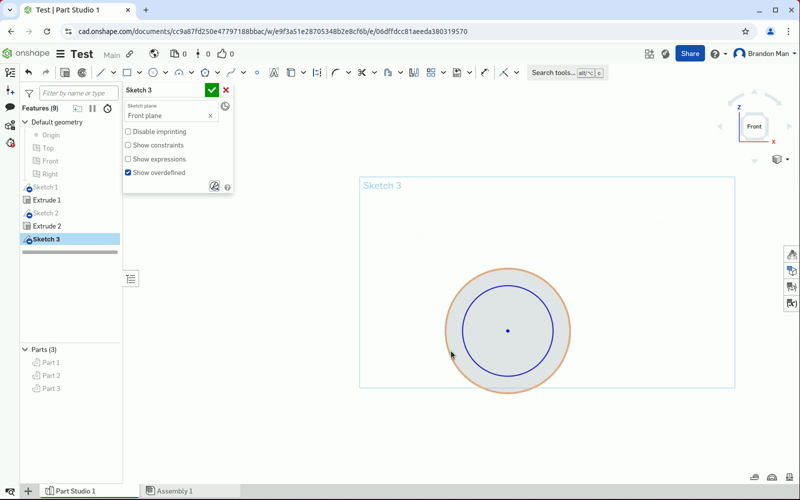
scroll(6)
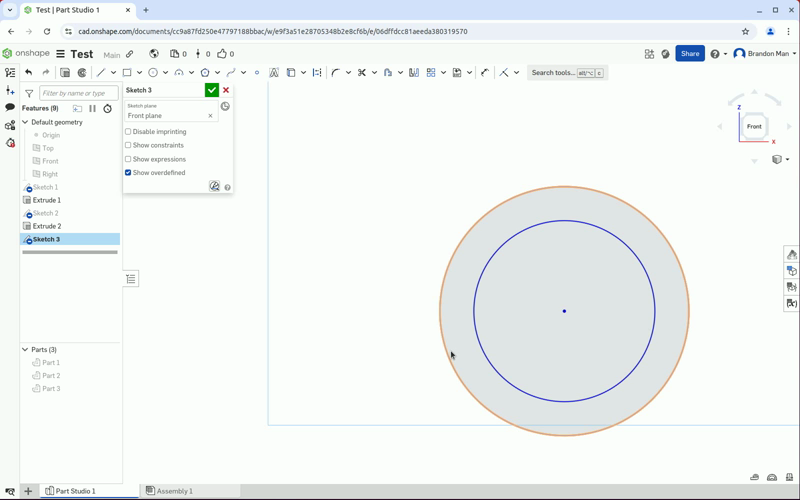
click(451, 350)
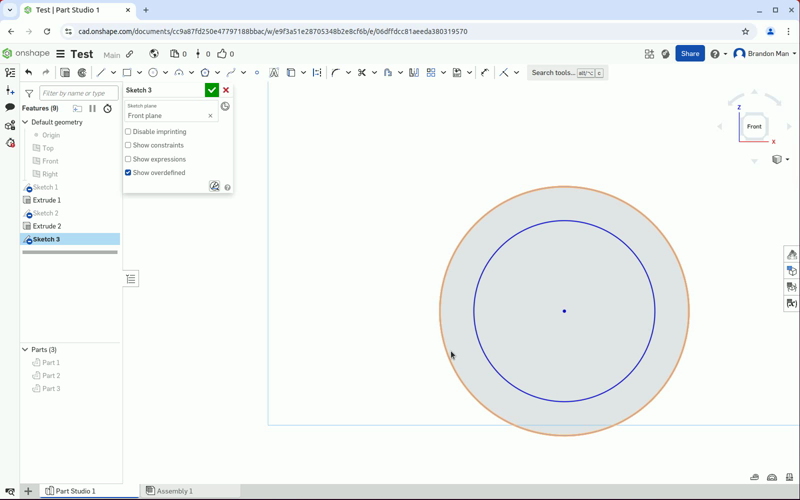
scroll(-6)
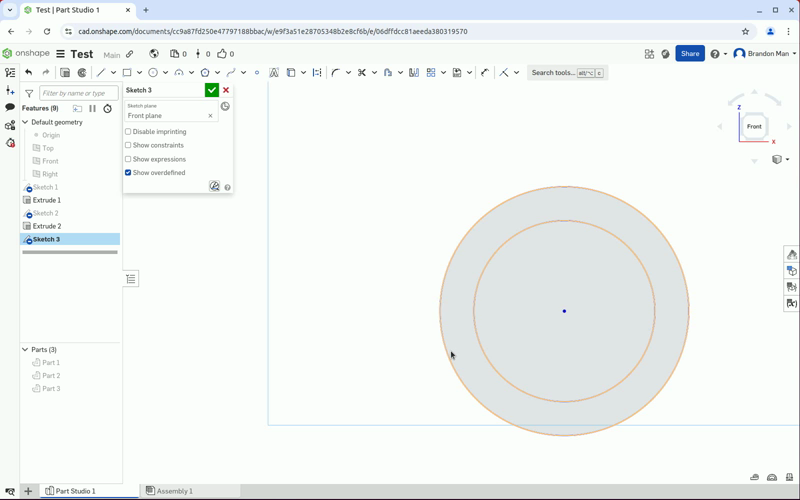
scroll(-6)
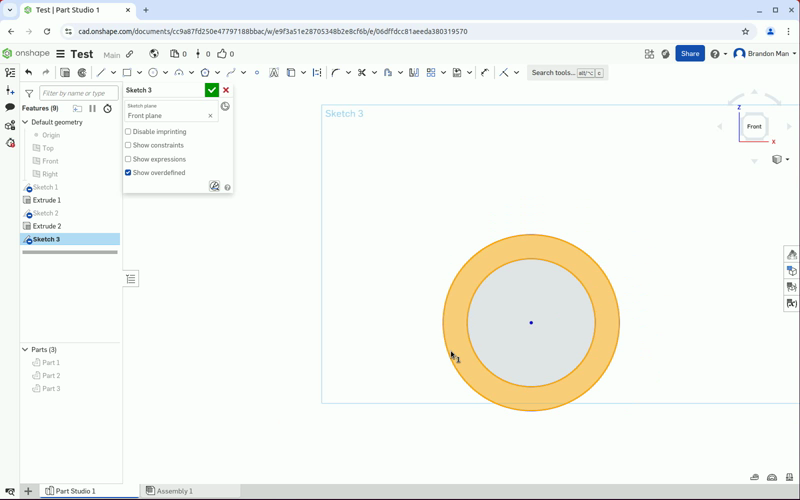
scroll(-6)
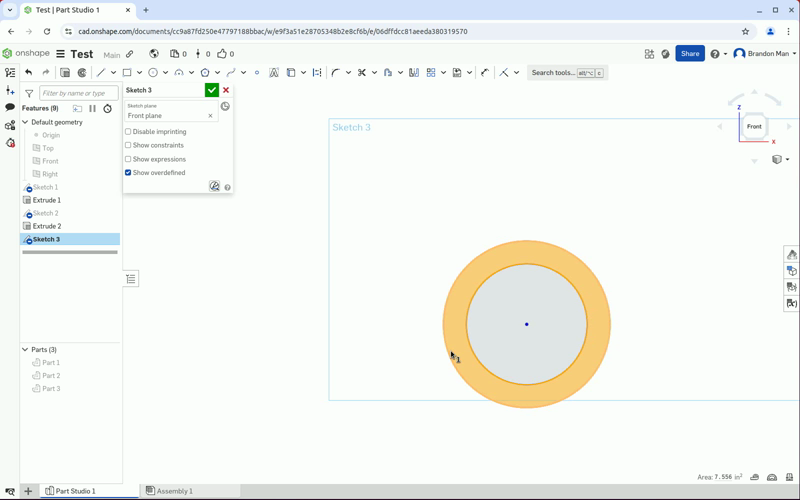
scroll(-6)
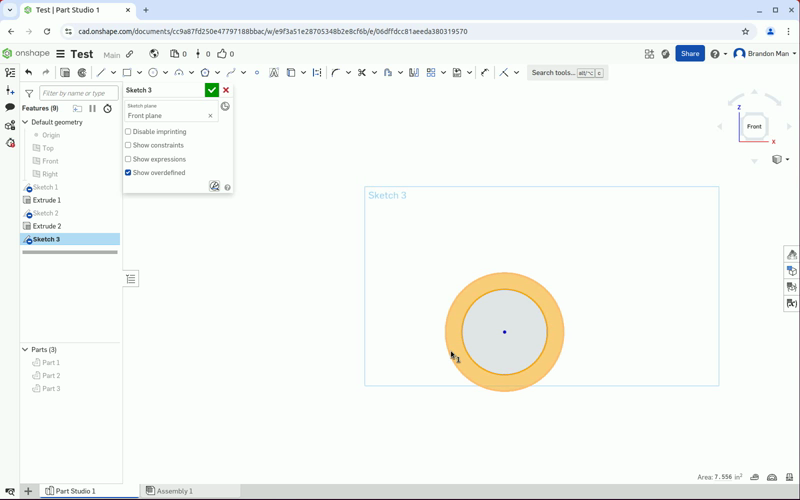
scroll(-6)
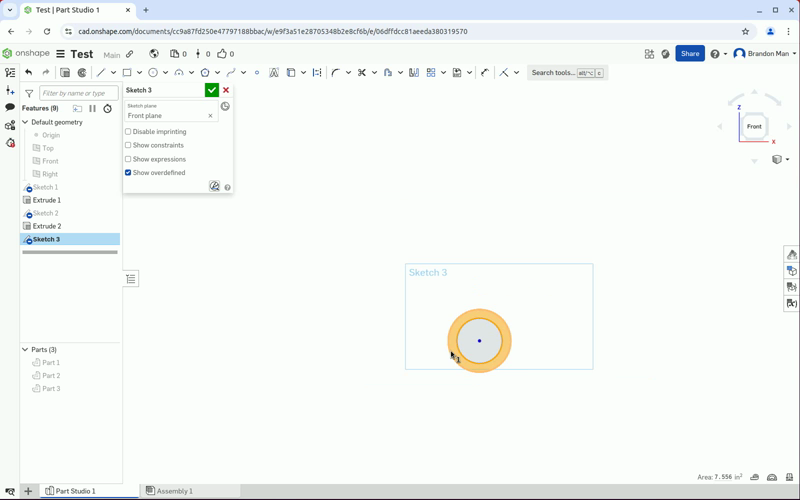
scroll(-6)
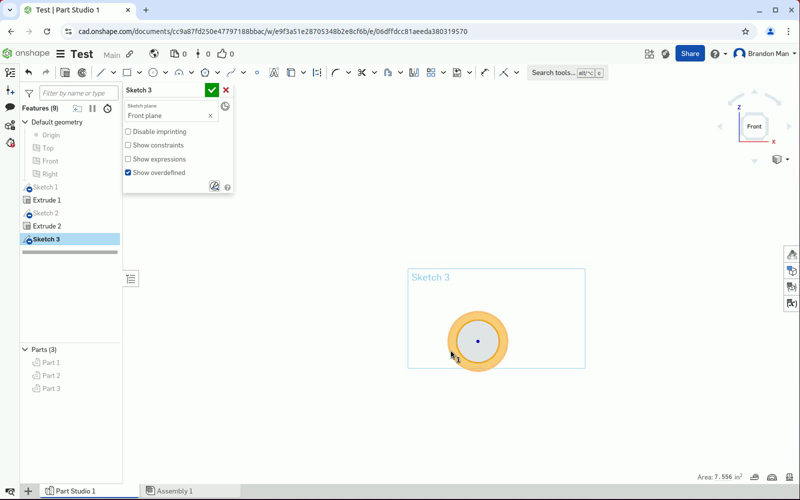
scroll(-6)
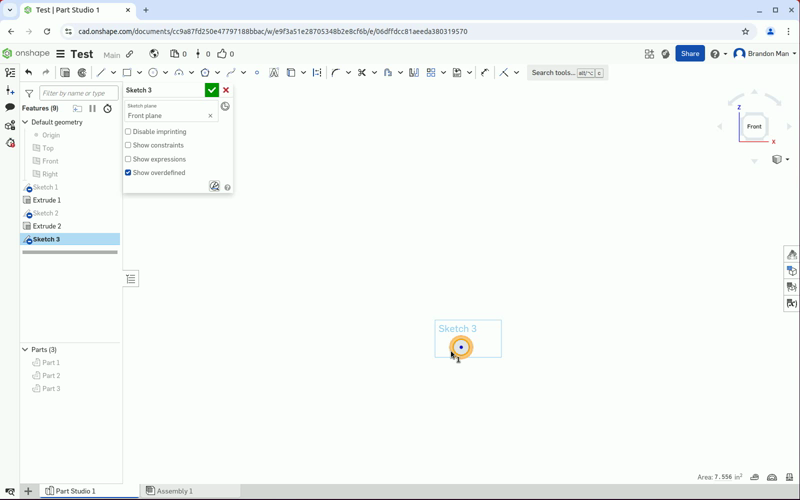
mouse_move(73, 352)
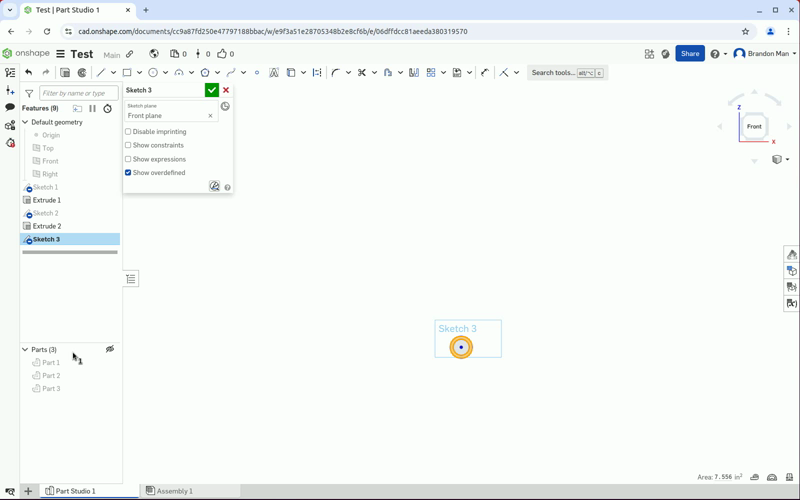
key(shift+y)
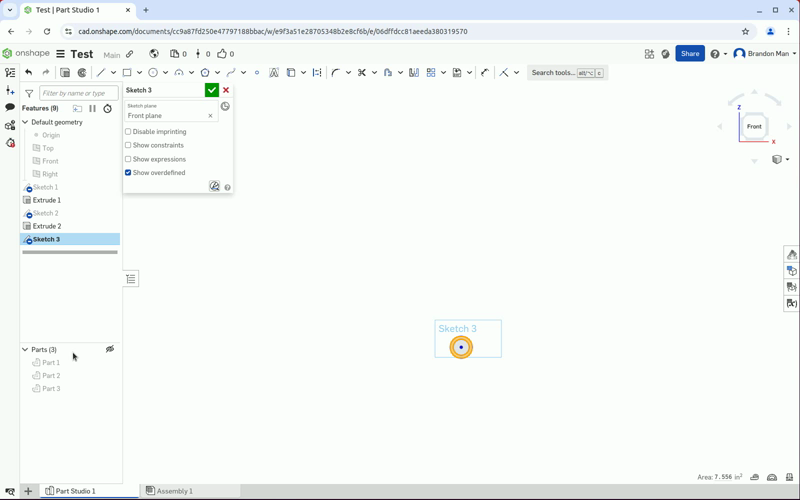
key(shift+e)
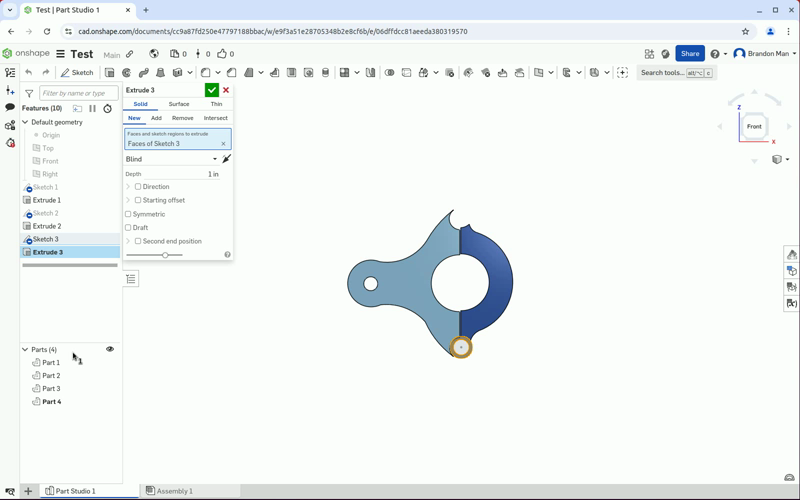
mouse_move(143, 106)
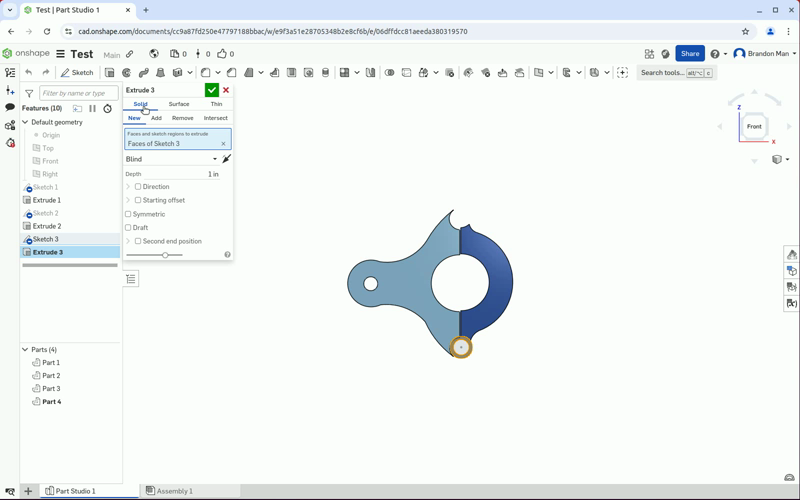
click(143, 106)
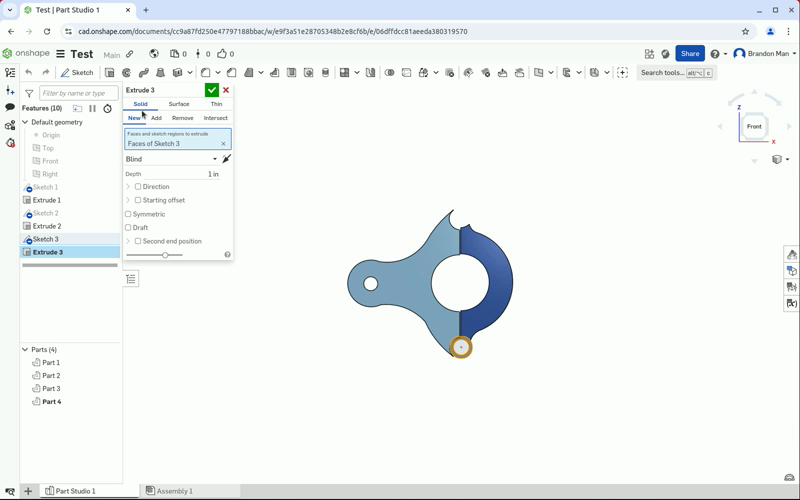
mouse_move(137, 120)
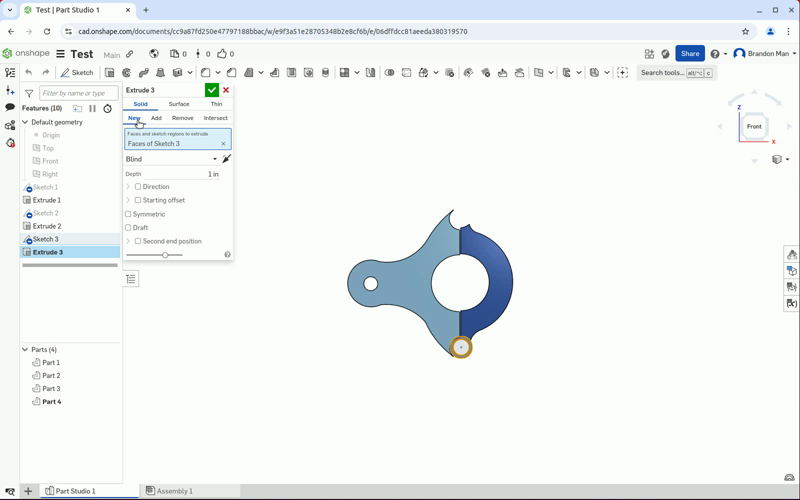
click(137, 120)
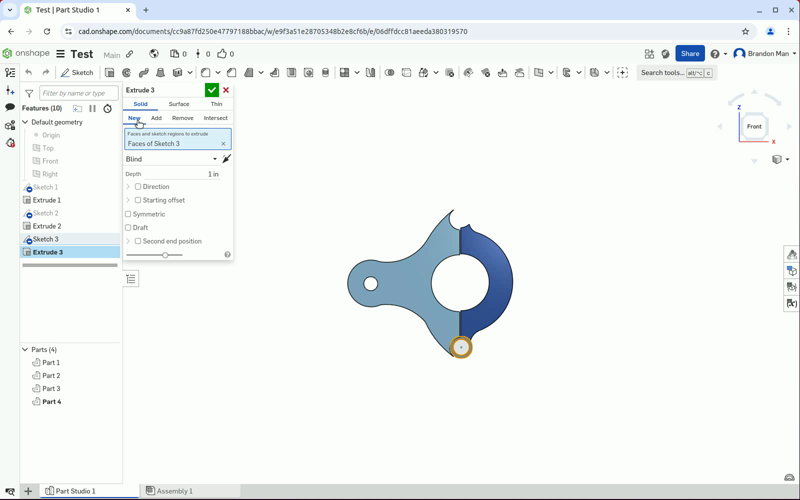
key(tab, 4)
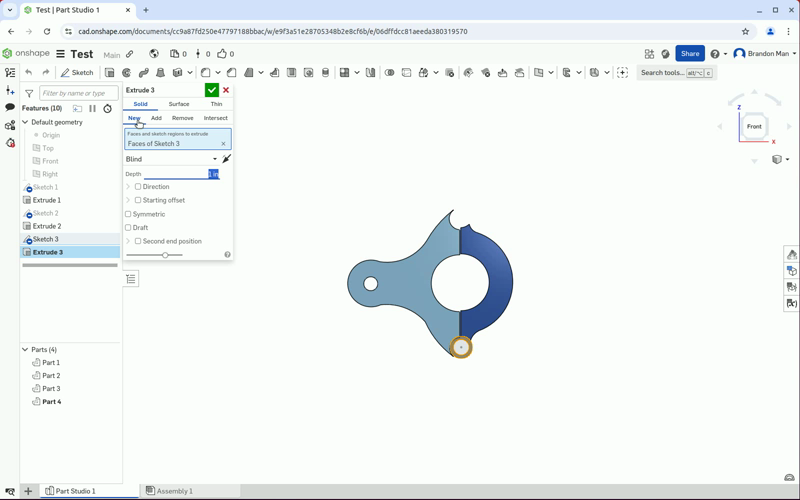
text(1.685)
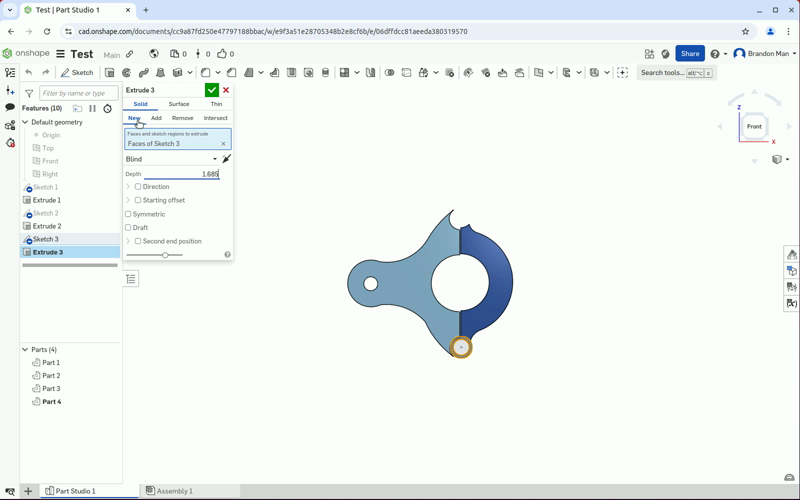
key(enter)
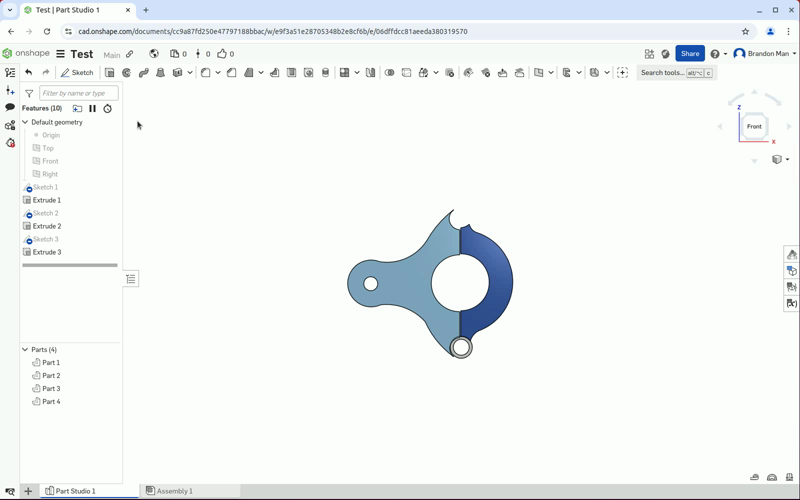
key(shift+h)
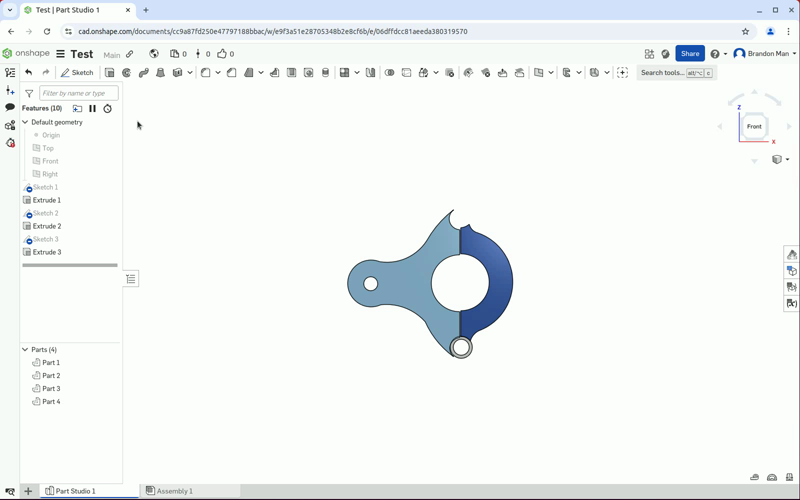
key(shift+h)
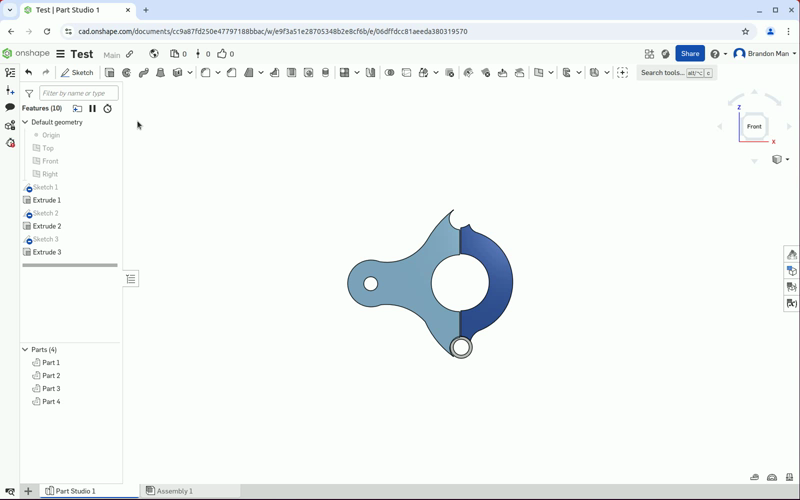
mouse_move(73, 189)
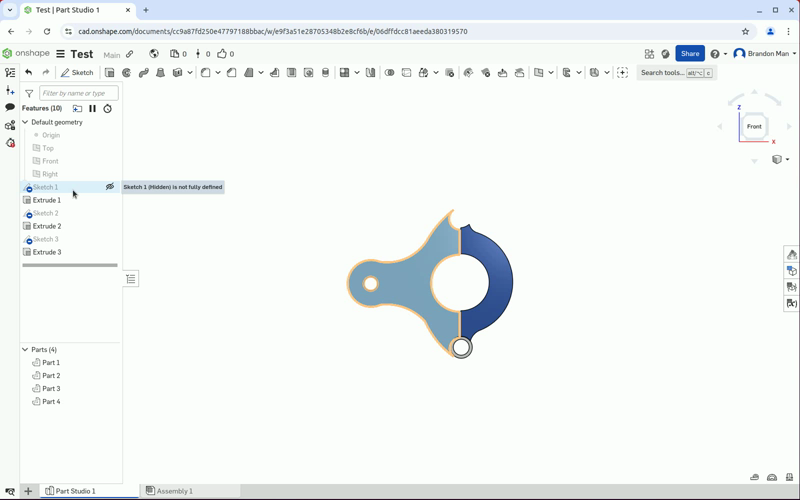
click(73, 189)
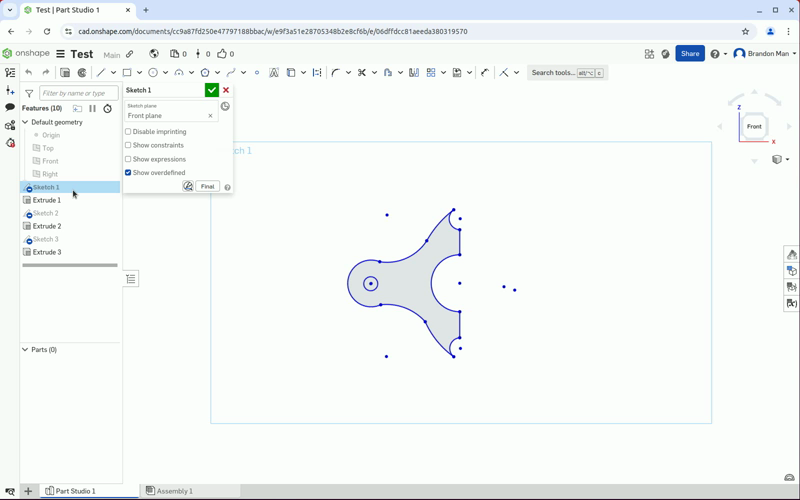
mouse_move(229, 92)
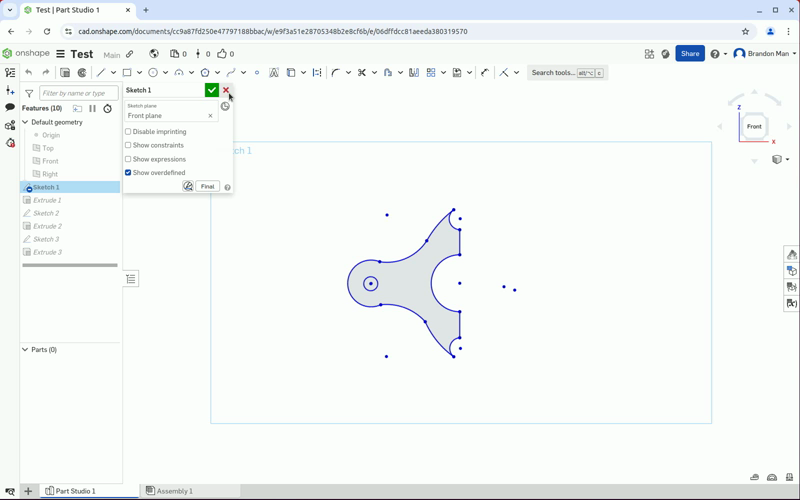
click(229, 92)
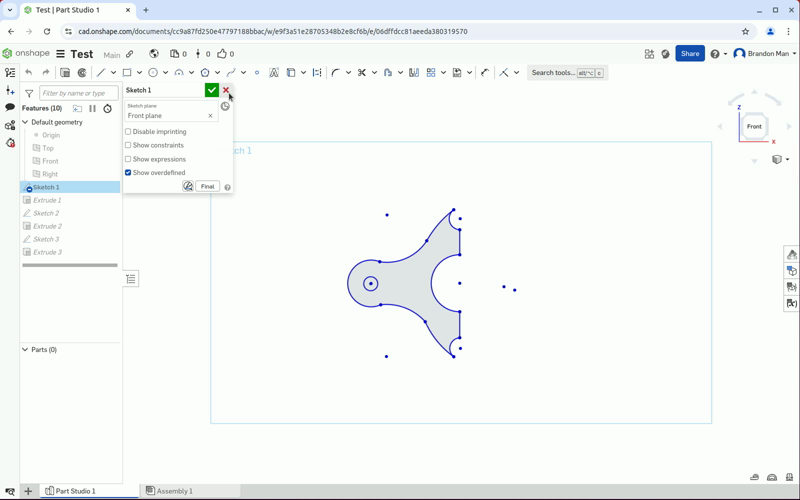
key(shift+s)
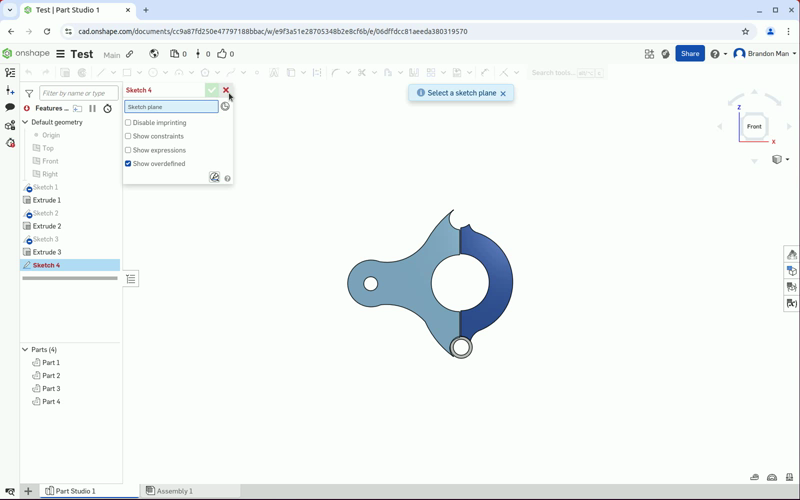
mouse_move(73, 163)
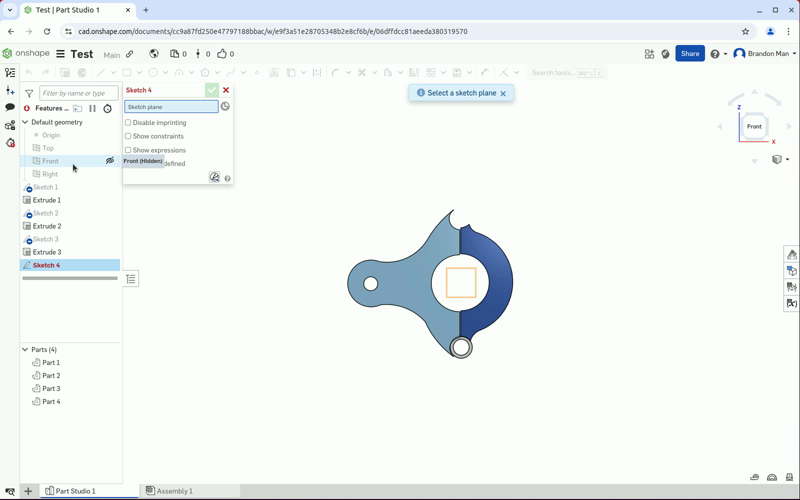
click(73, 163)
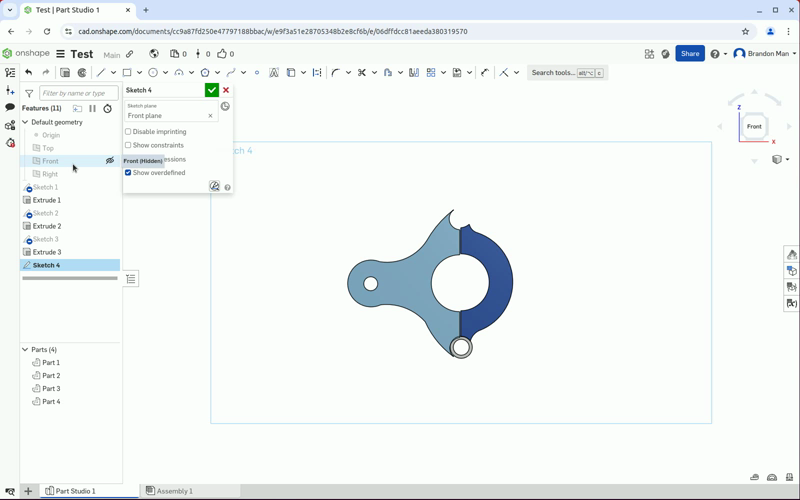
mouse_move(73, 352)
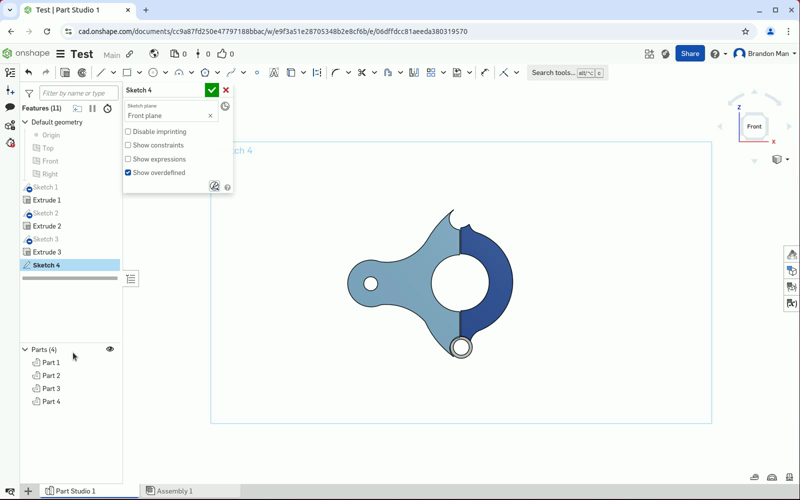
key(y)
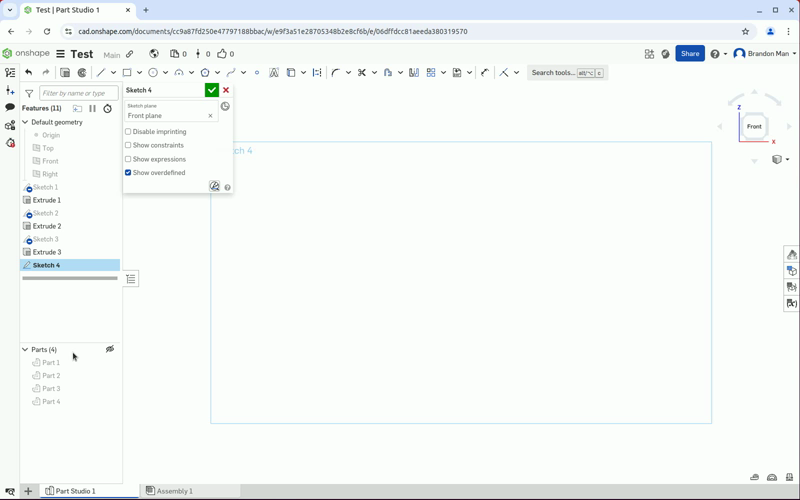
key(c)
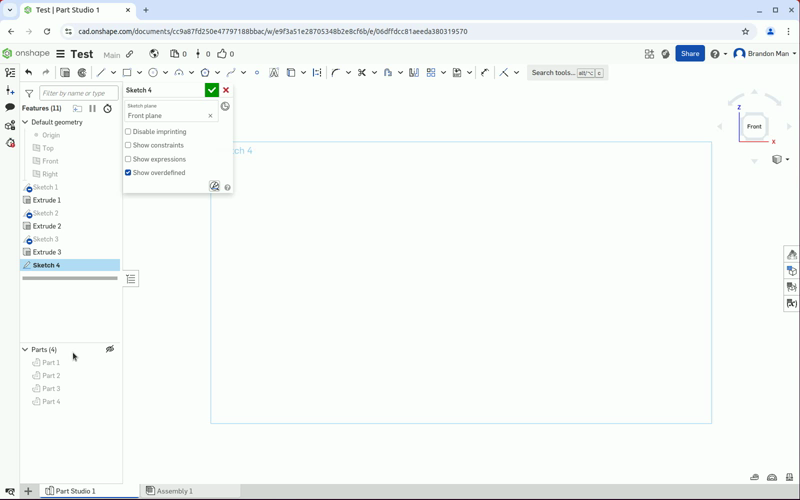
key_down(shift)
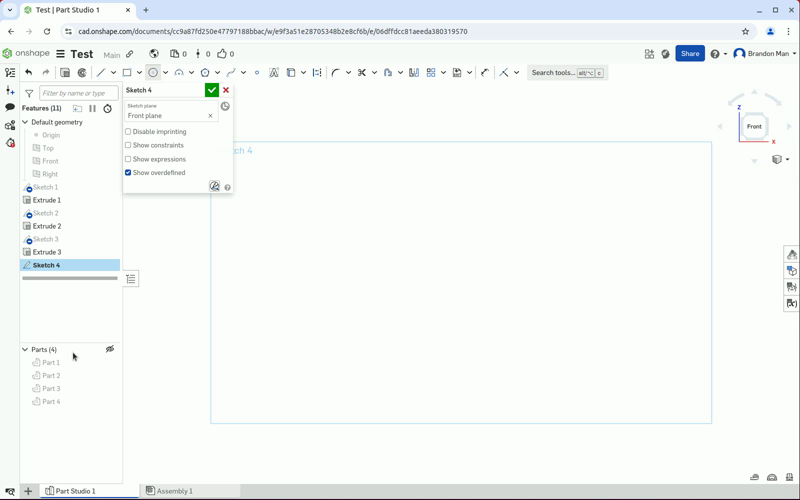
mouse_move(461, 218)
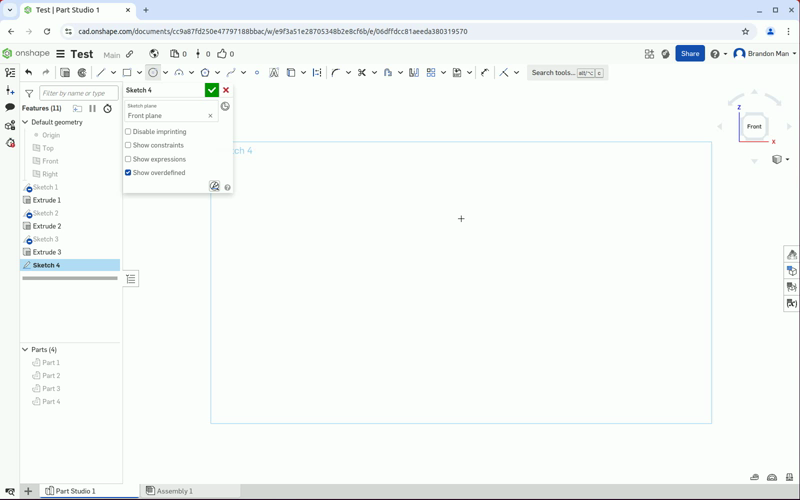
click(461, 218)
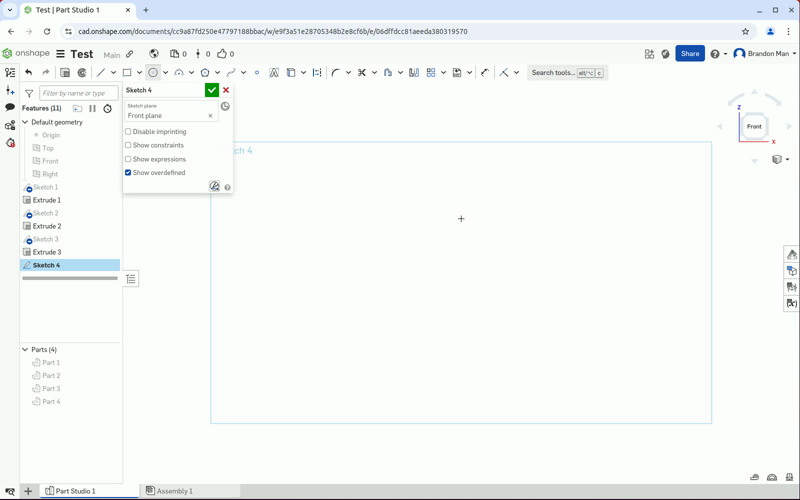
key_up(shift)
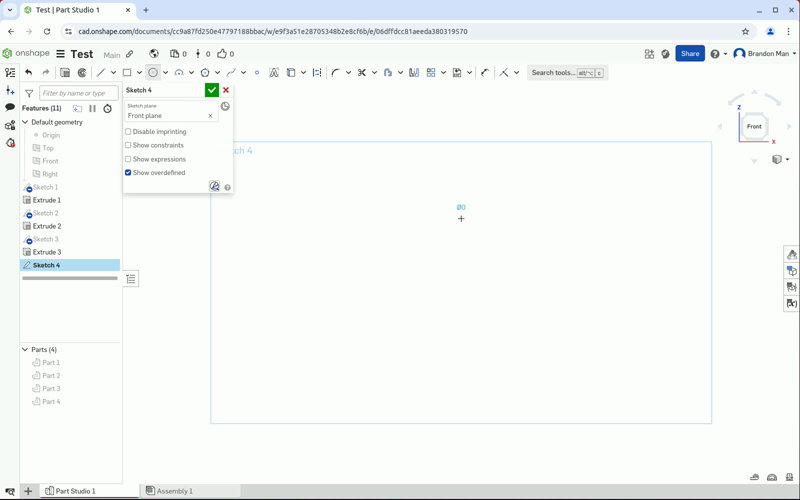
mouse_move(472, 218)
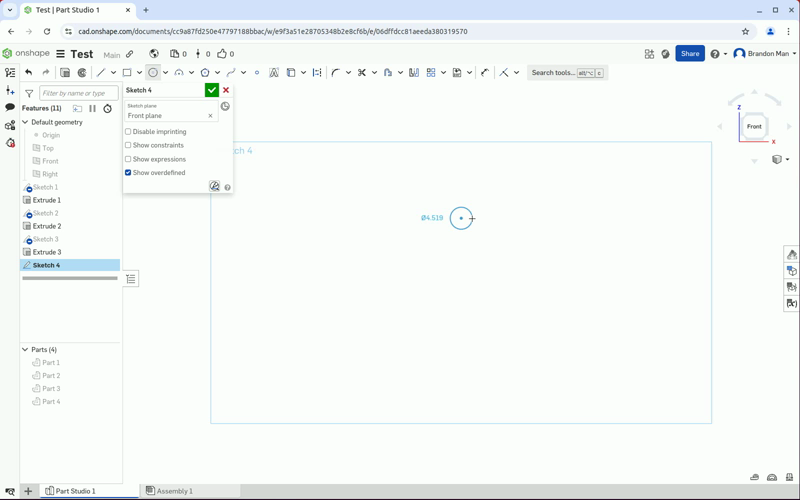
click(472, 218)
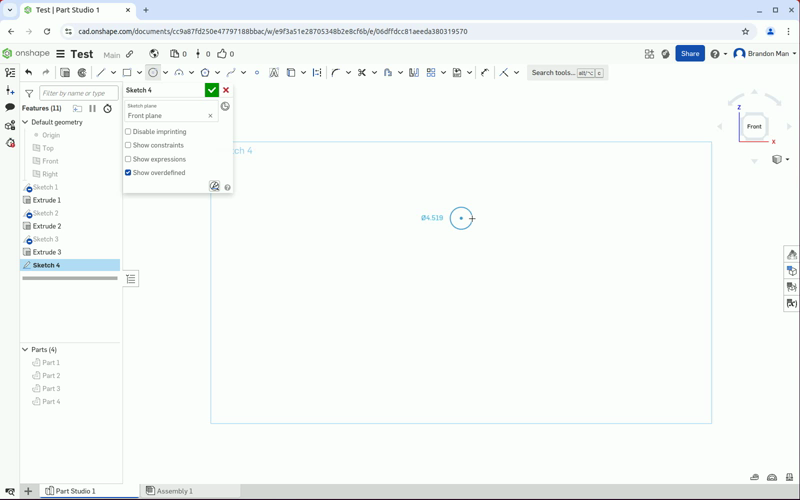
key(esc)
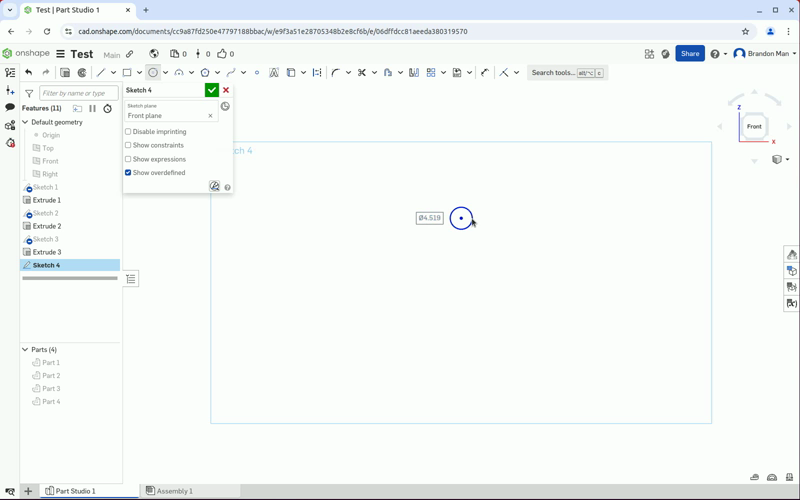
key(c)
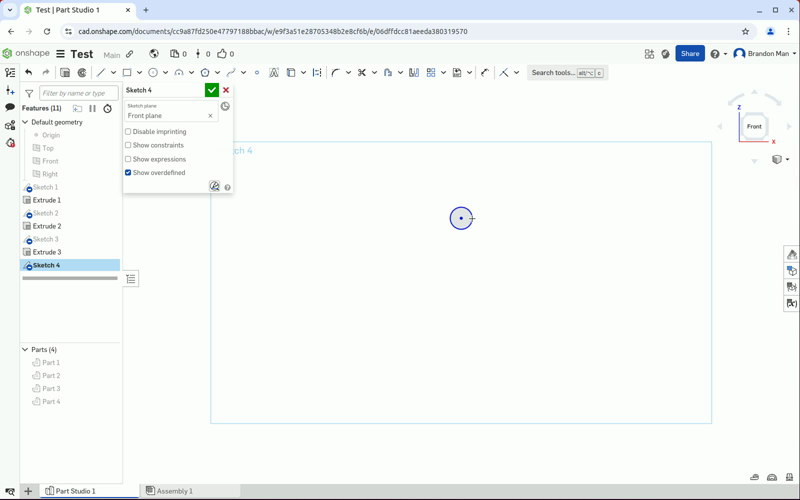
key_down(shift)
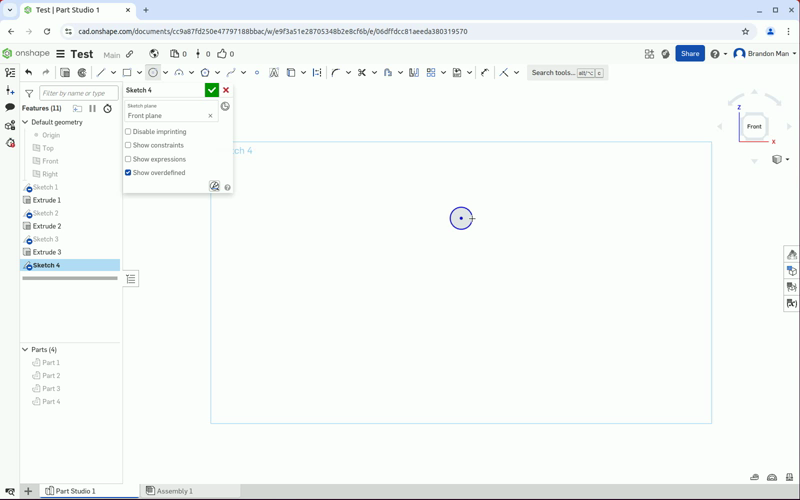
mouse_move(461, 218)
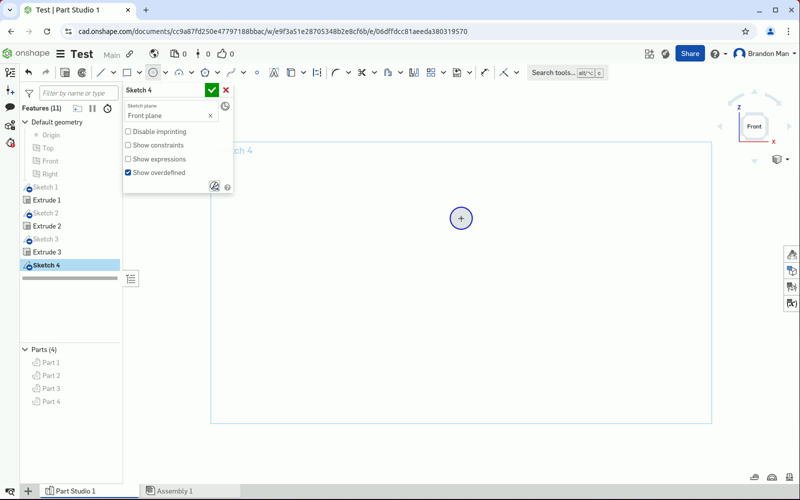
click(461, 218)
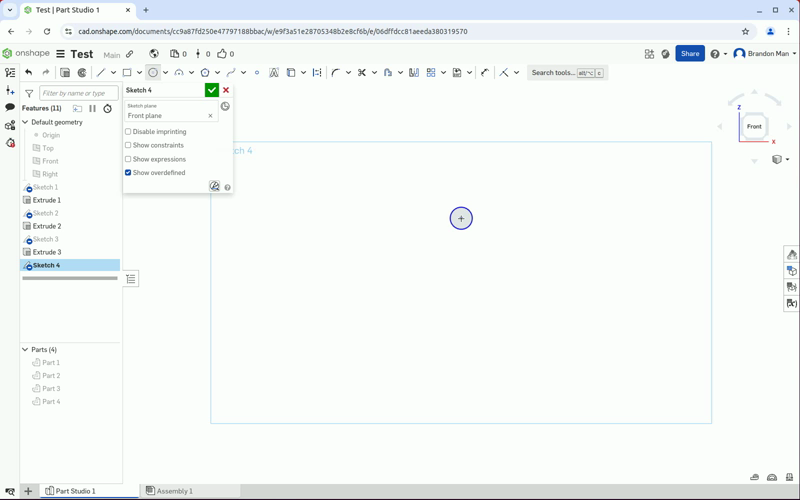
key_up(shift)
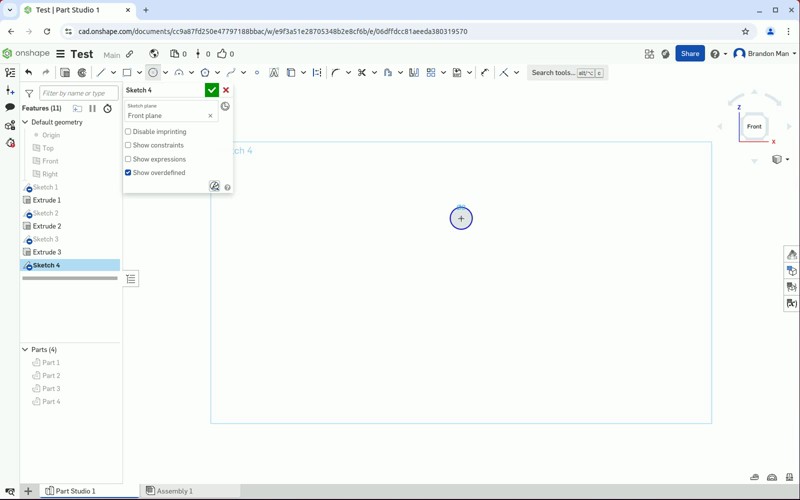
mouse_move(469, 218)
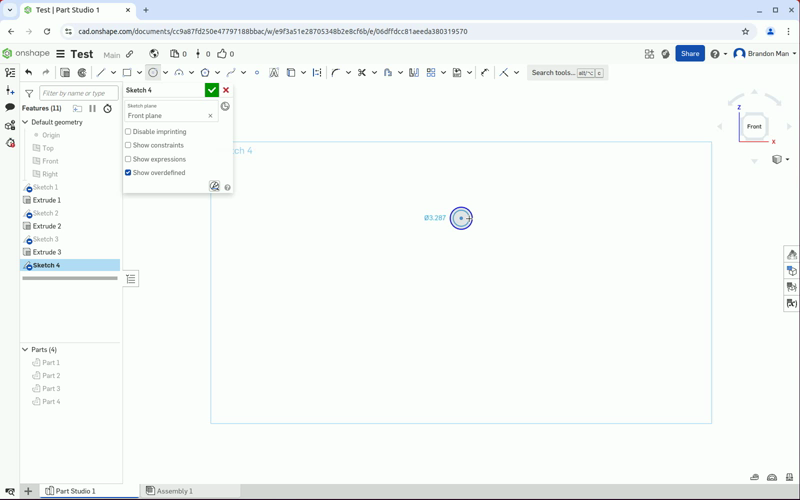
scroll(6)
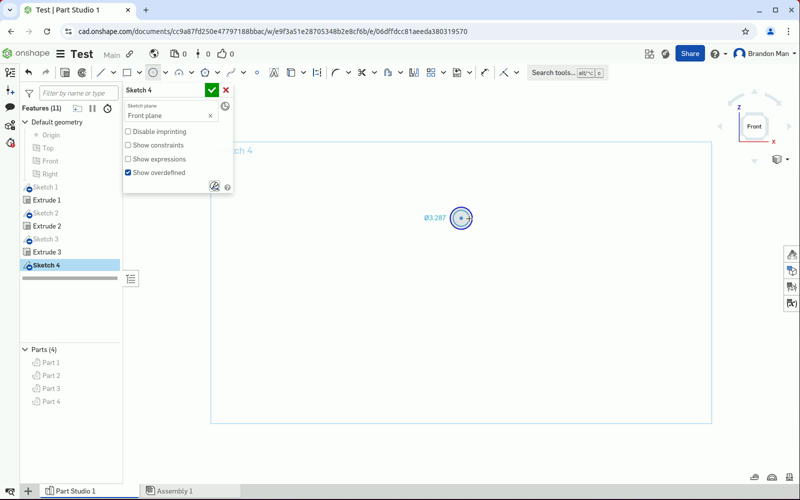
scroll(6)
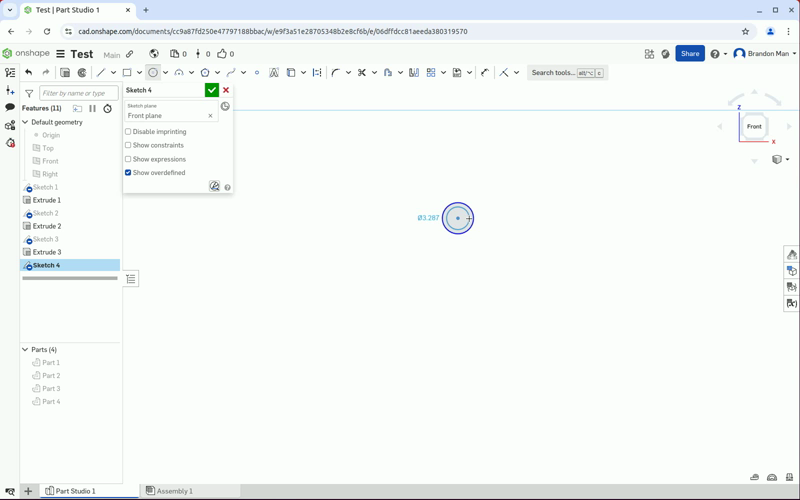
scroll(6)
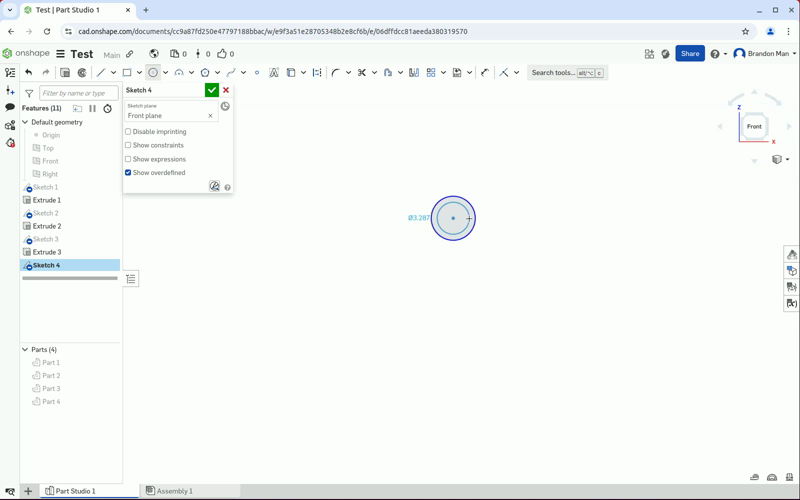
scroll(6)
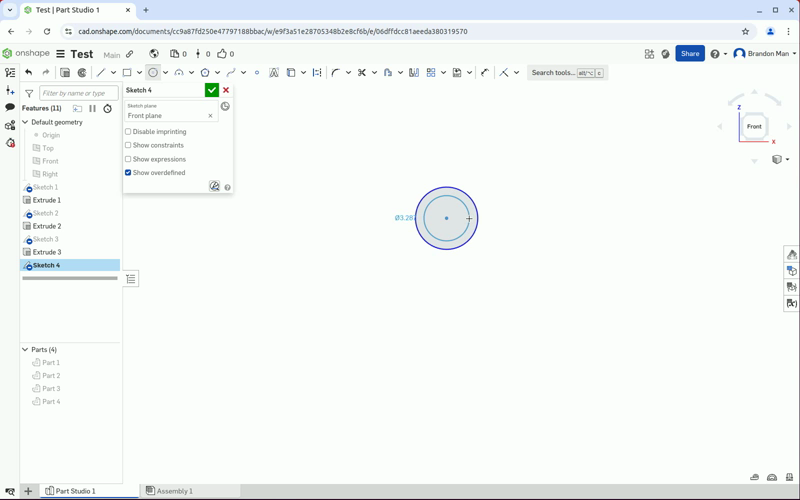
scroll(6)
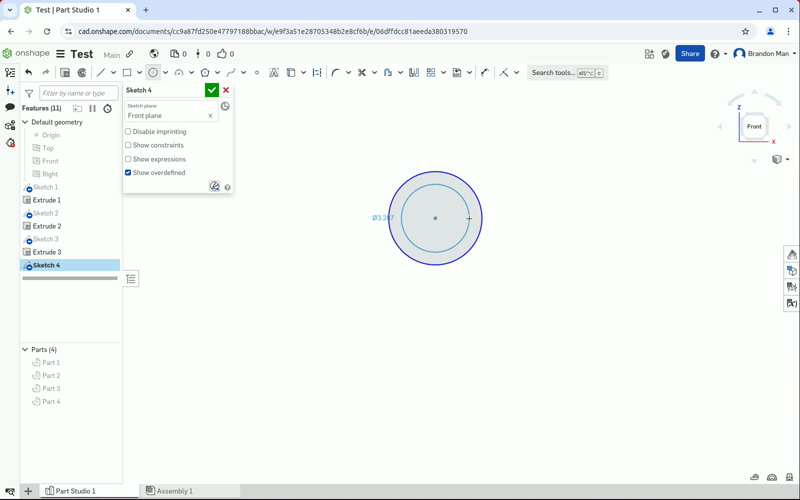
scroll(6)
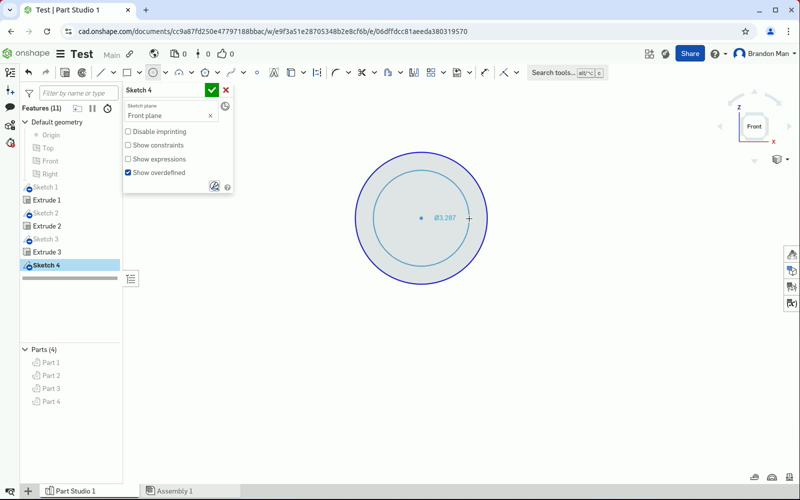
scroll(6)
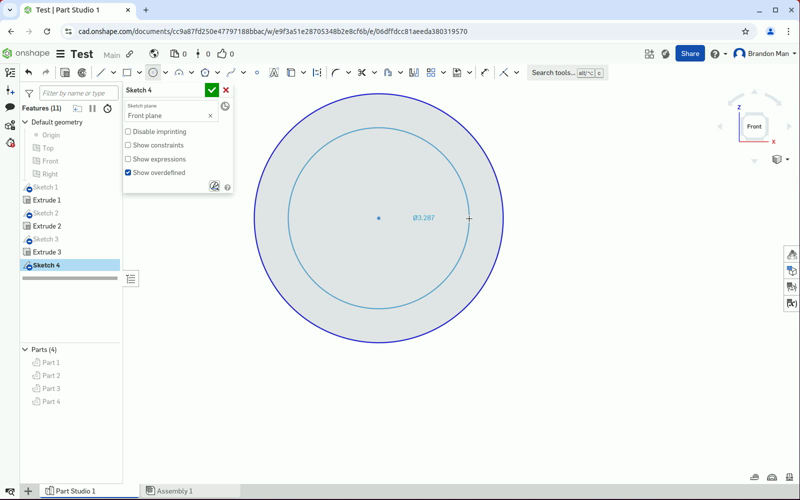
click(469, 218)
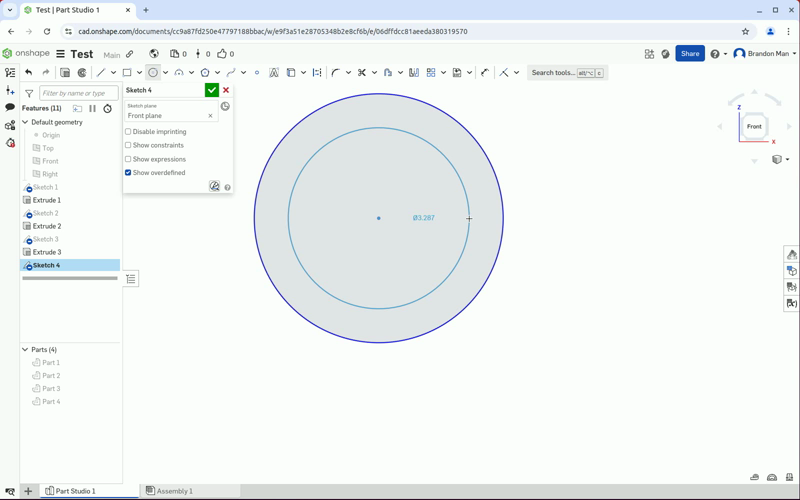
scroll(-6)
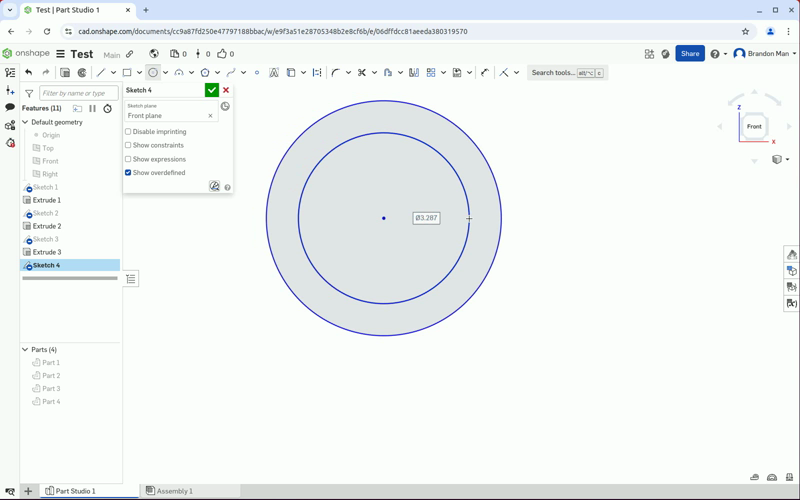
scroll(-6)
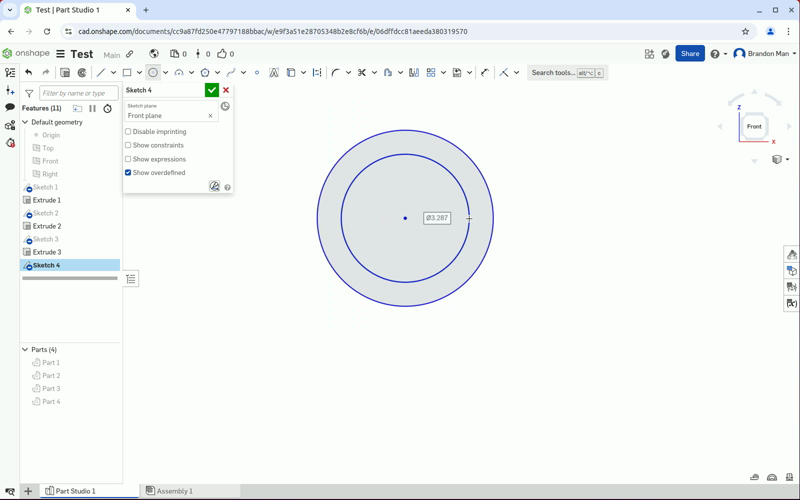
scroll(-6)
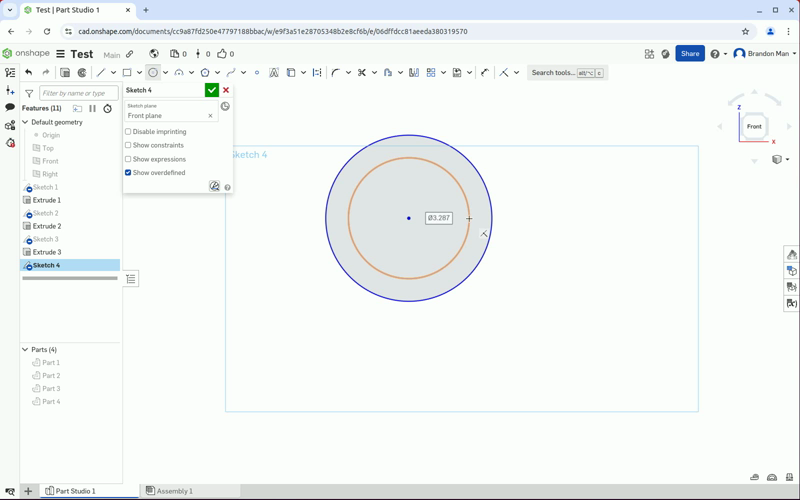
scroll(-6)
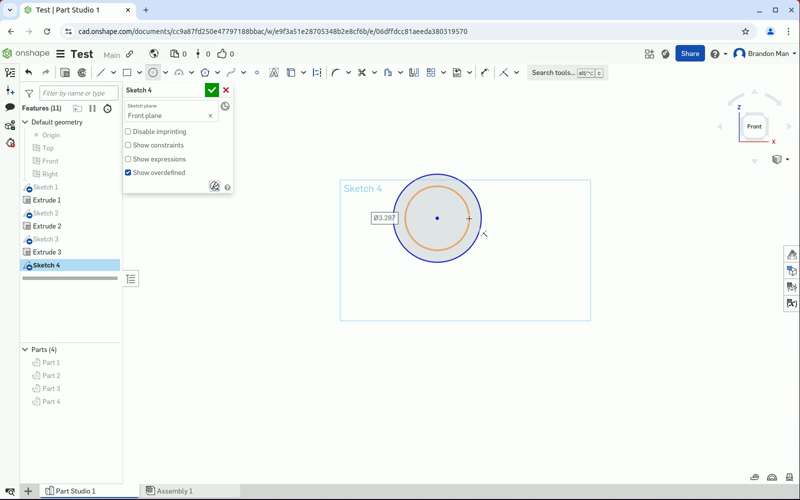
scroll(-6)
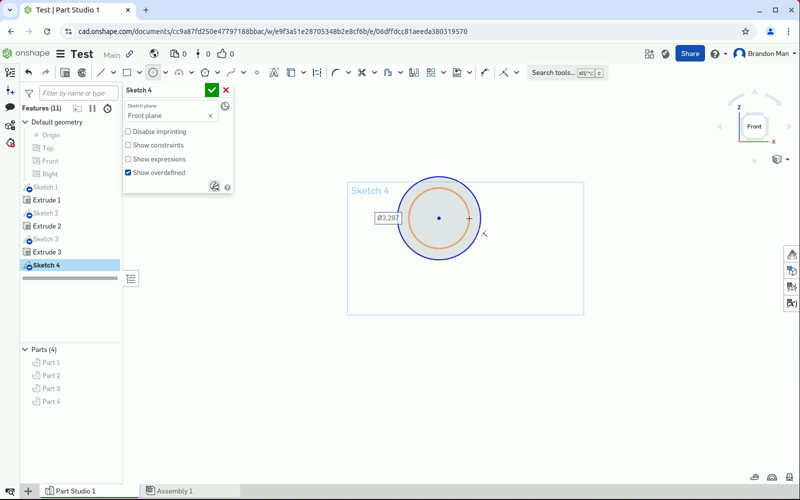
scroll(-6)
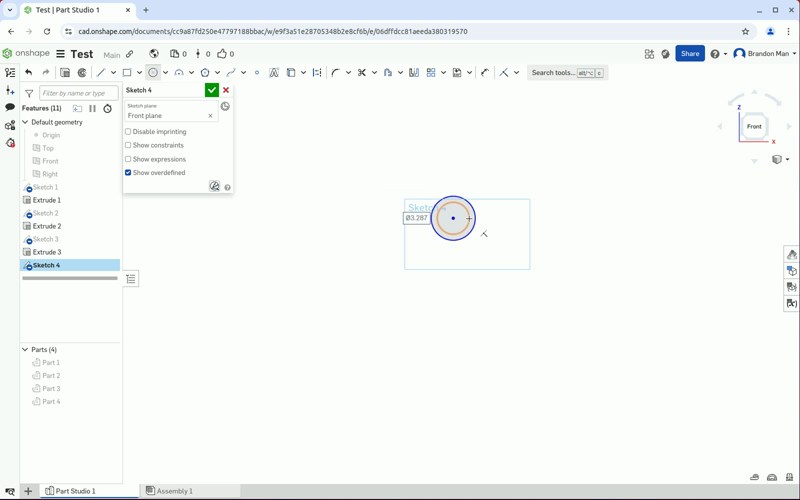
scroll(-6)
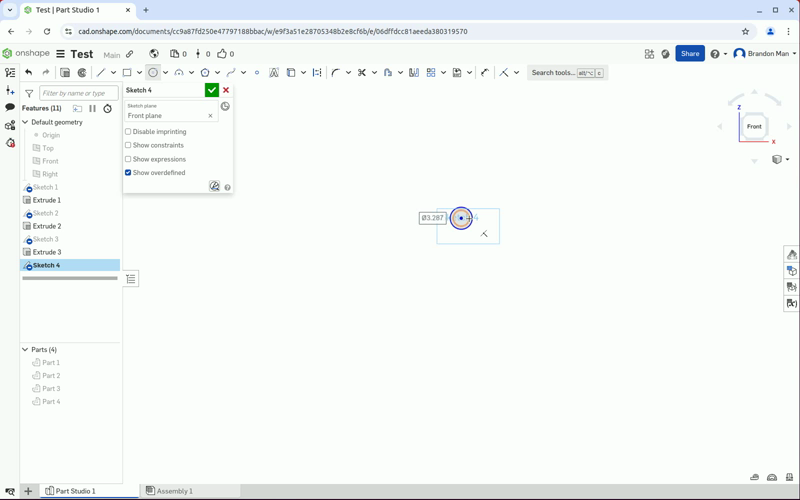
key(esc)
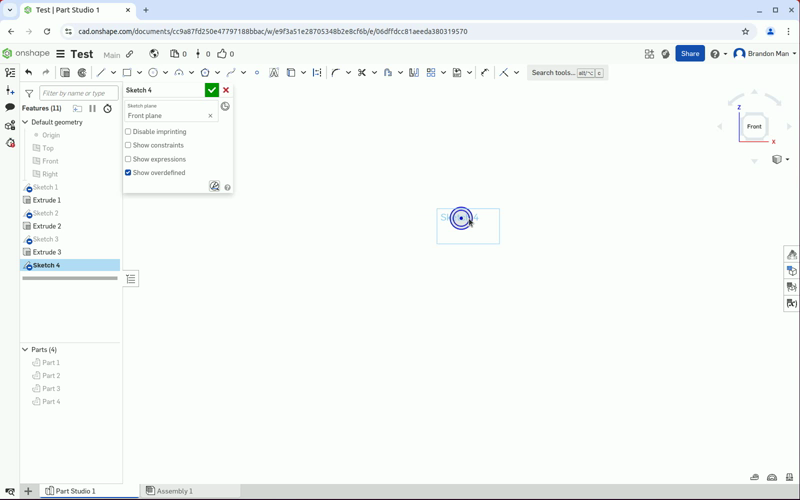
mouse_move(470, 220)
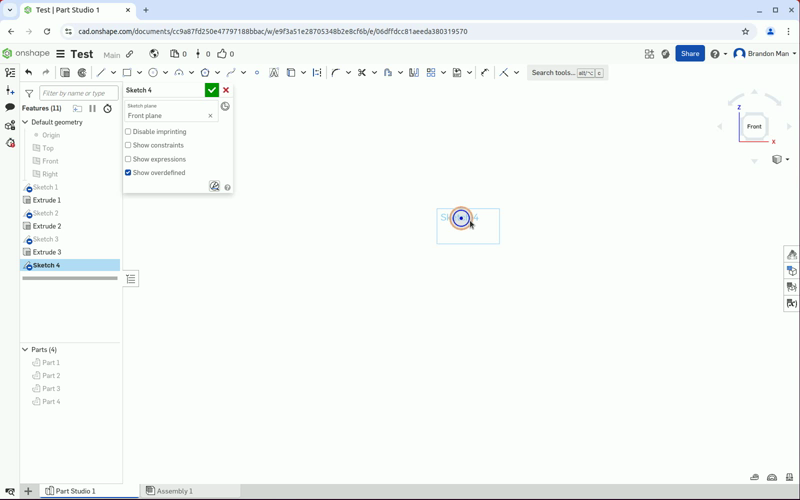
scroll(6)
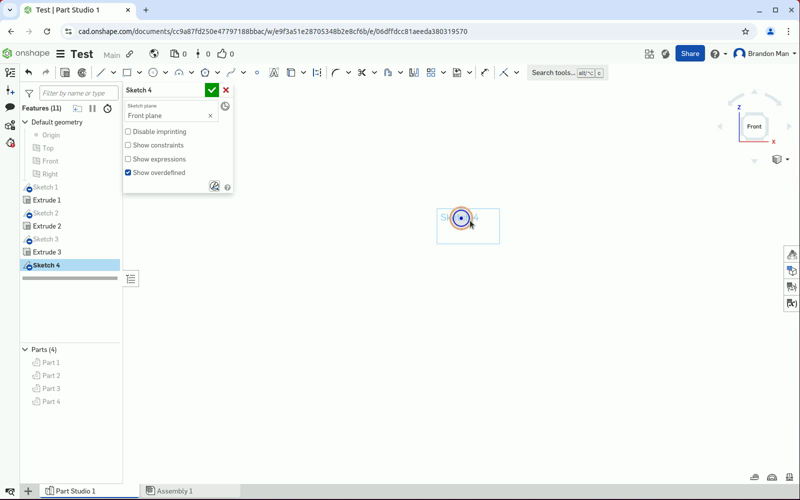
scroll(6)
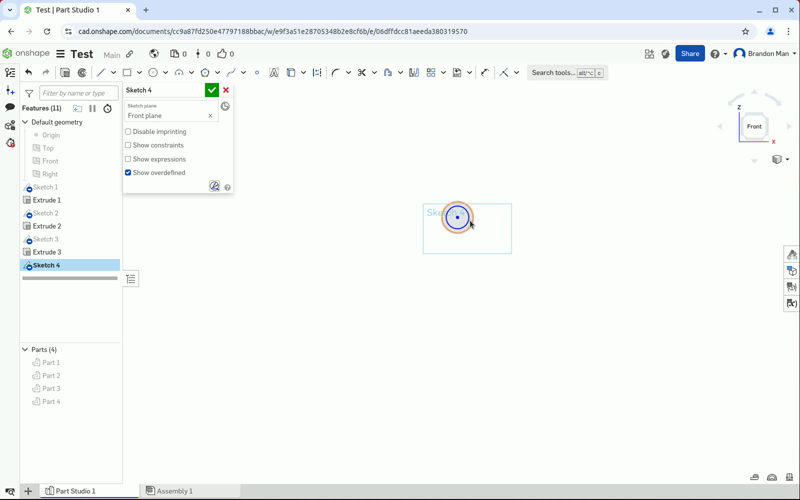
scroll(6)
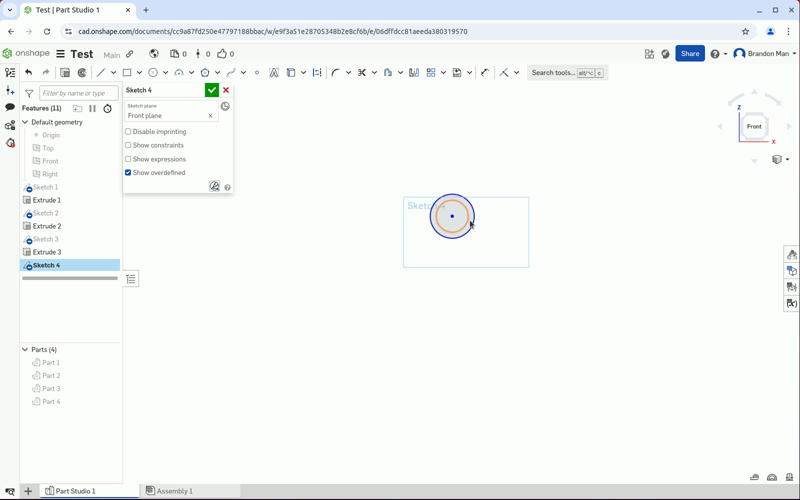
scroll(6)
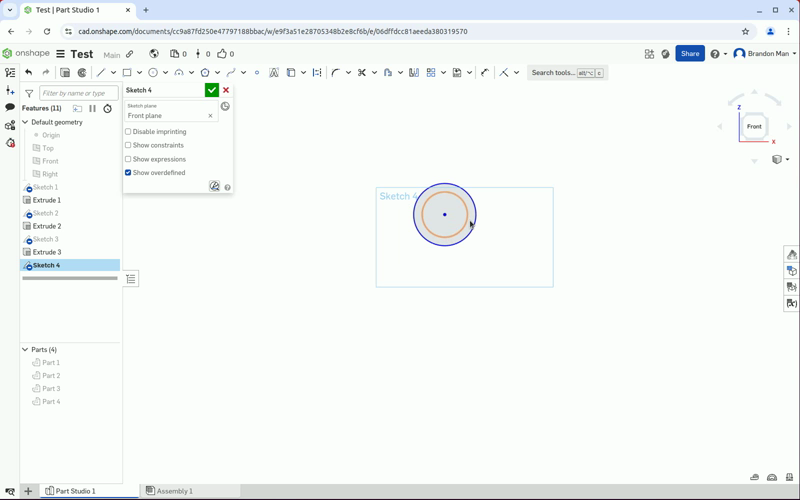
scroll(6)
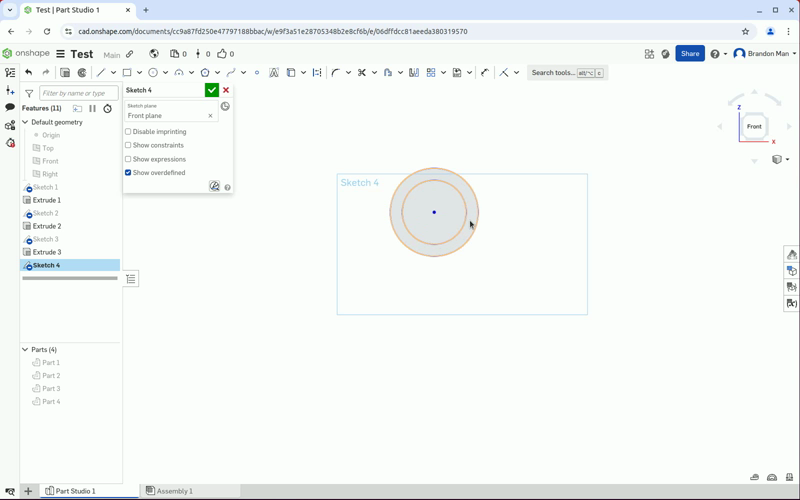
scroll(6)
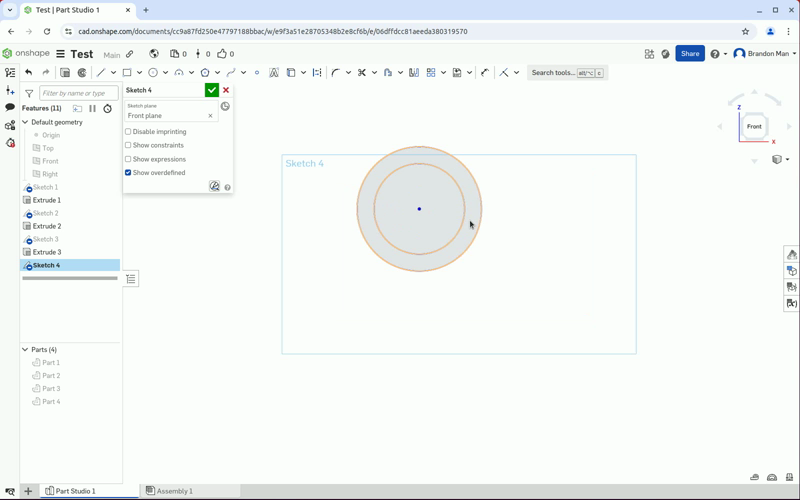
scroll(6)
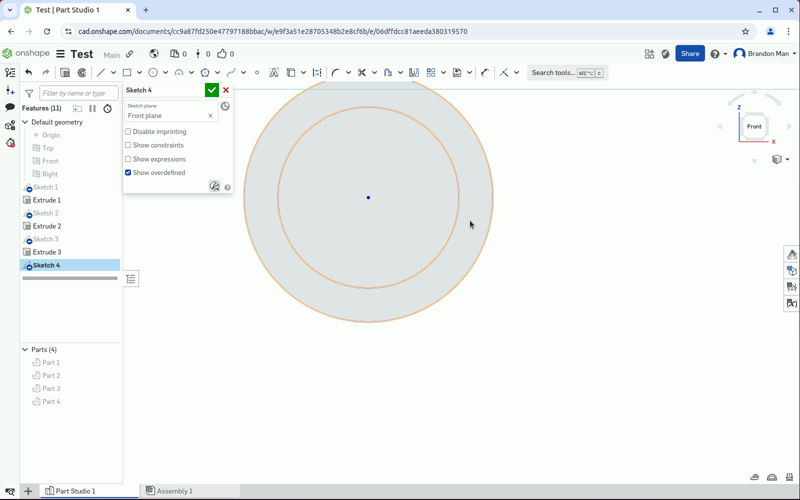
click(470, 220)
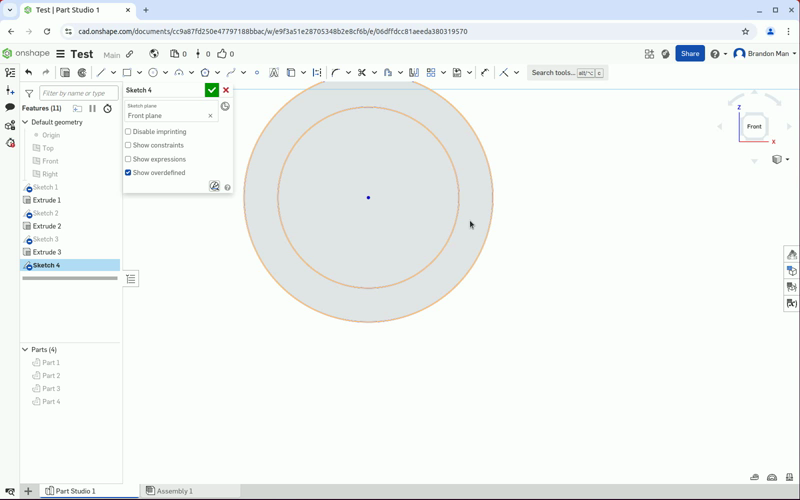
scroll(-6)
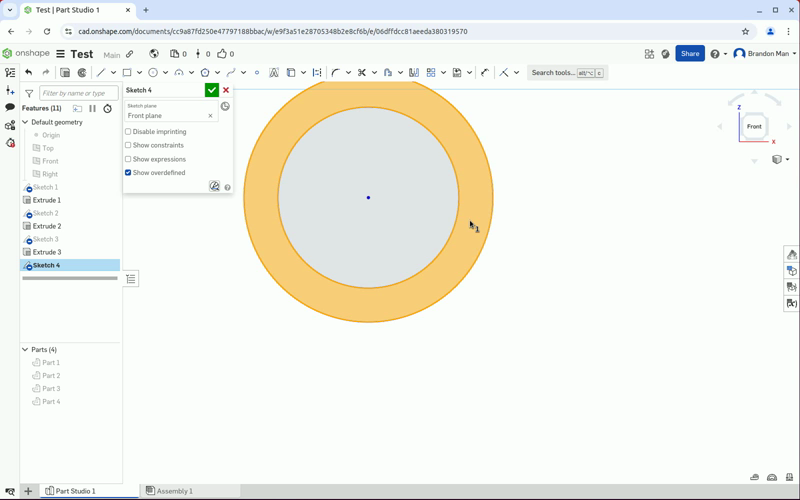
scroll(-6)
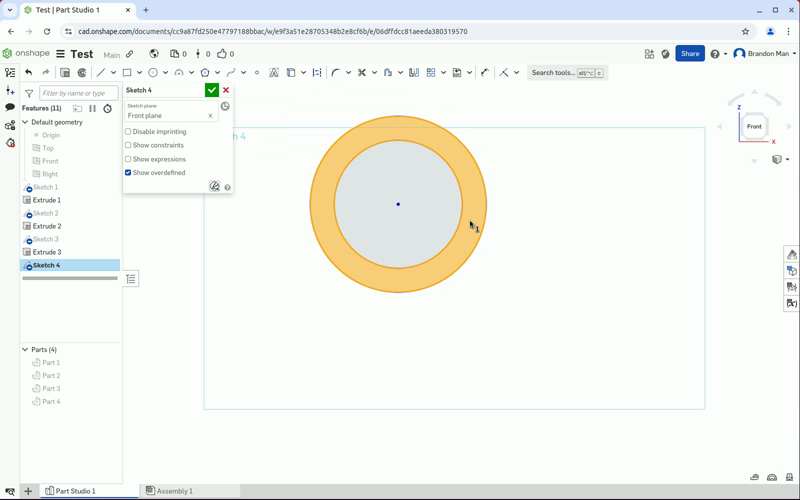
scroll(-6)
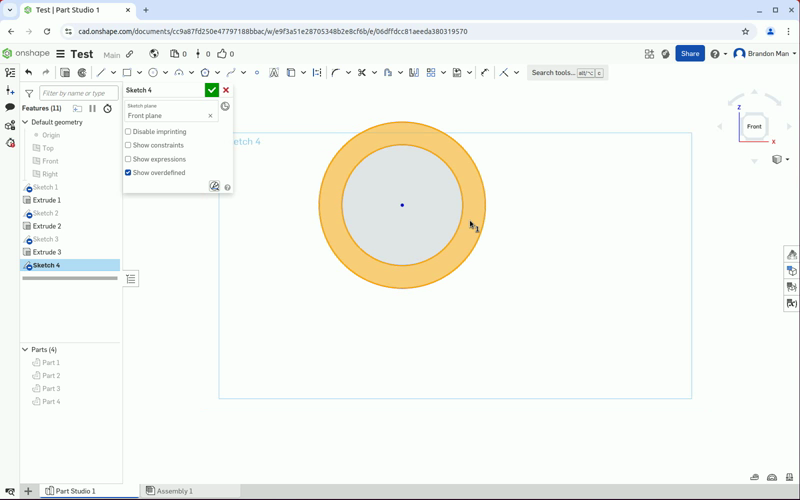
scroll(-6)
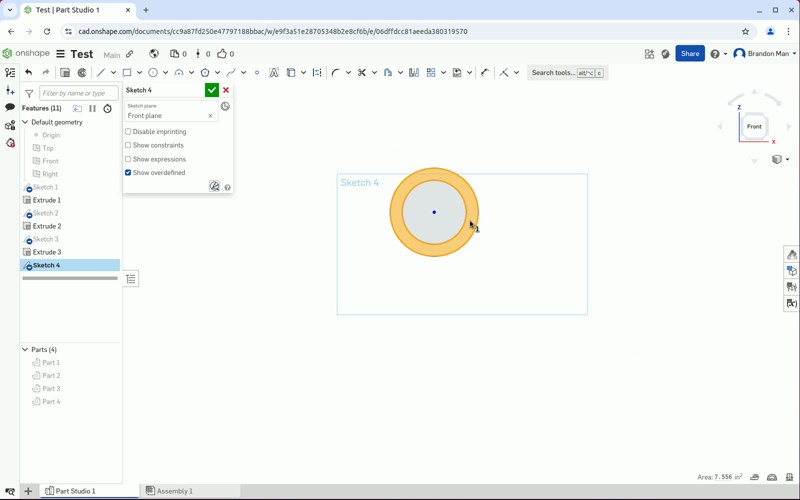
scroll(-6)
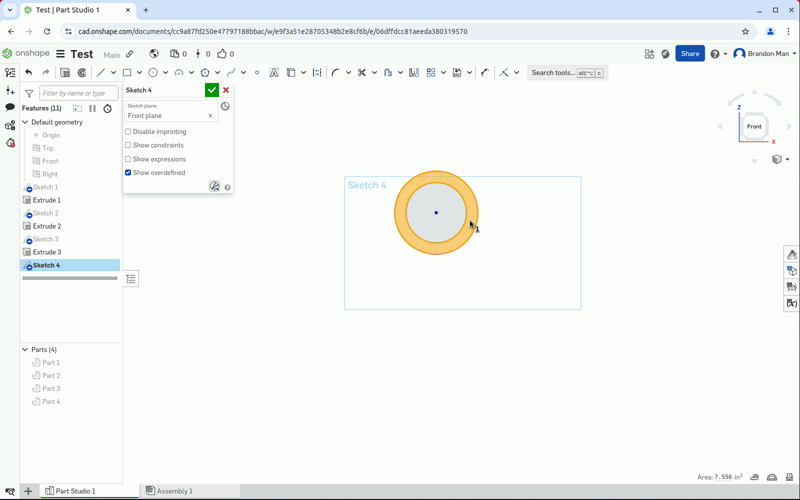
scroll(-6)
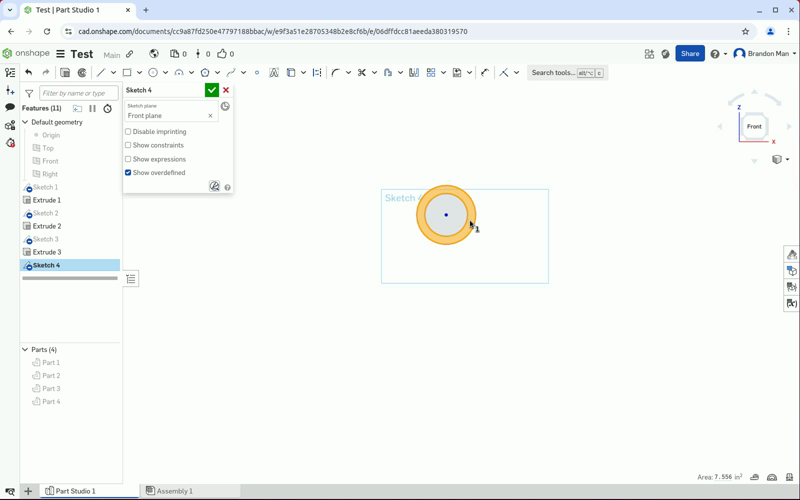
scroll(-6)
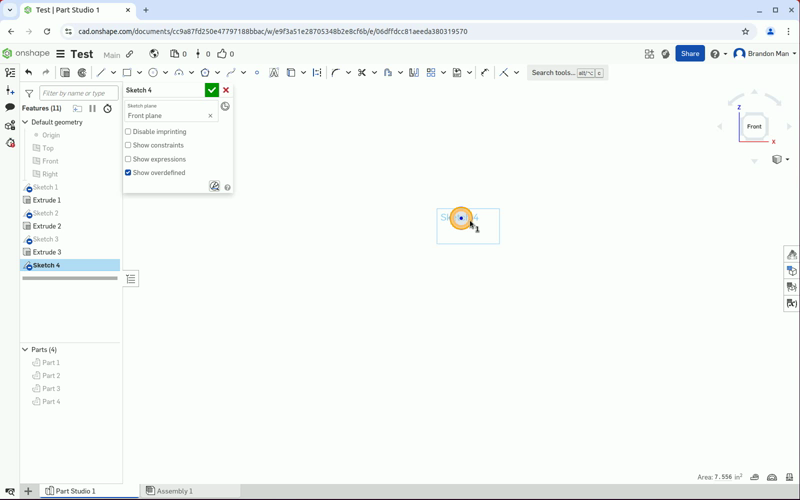
mouse_move(73, 352)
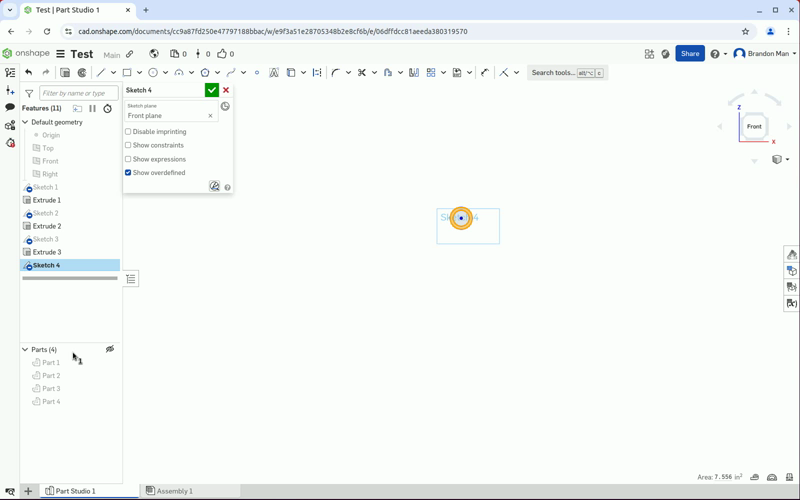
key(shift+y)
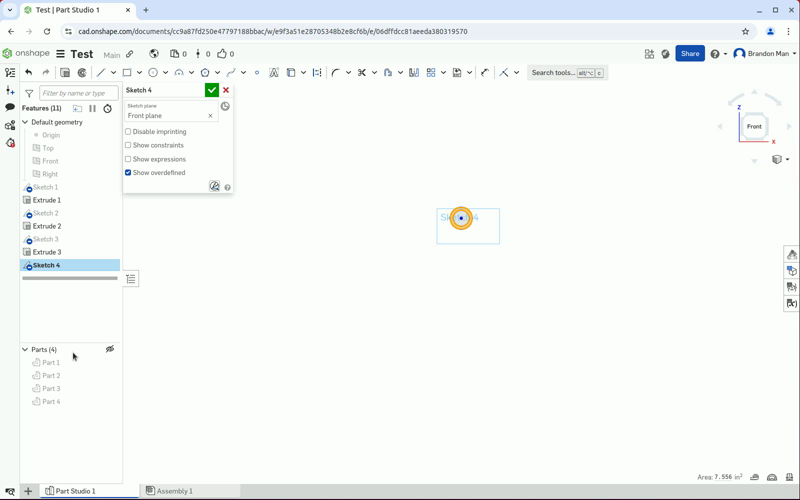
key(shift+e)
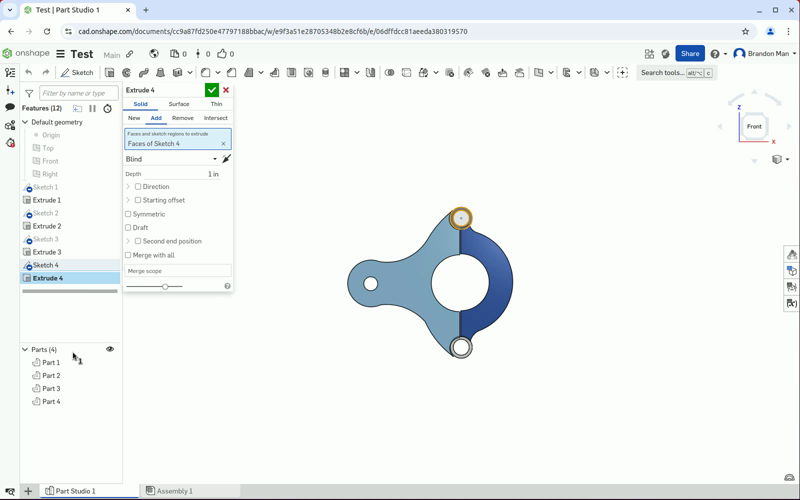
mouse_move(143, 106)
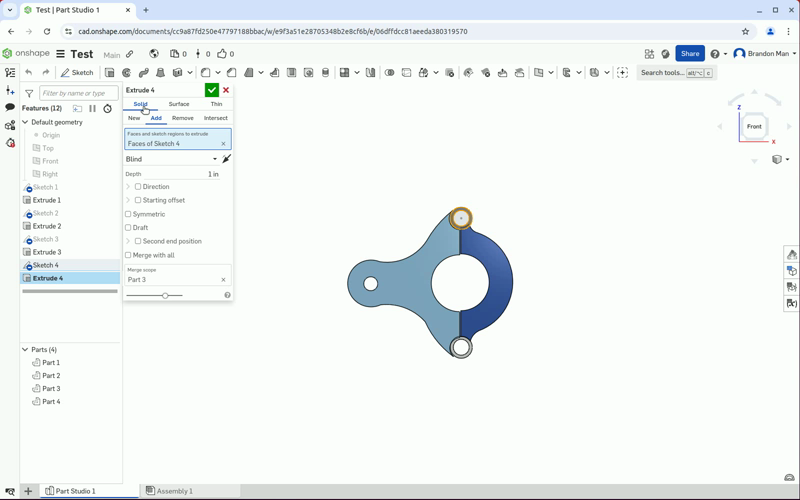
click(143, 106)
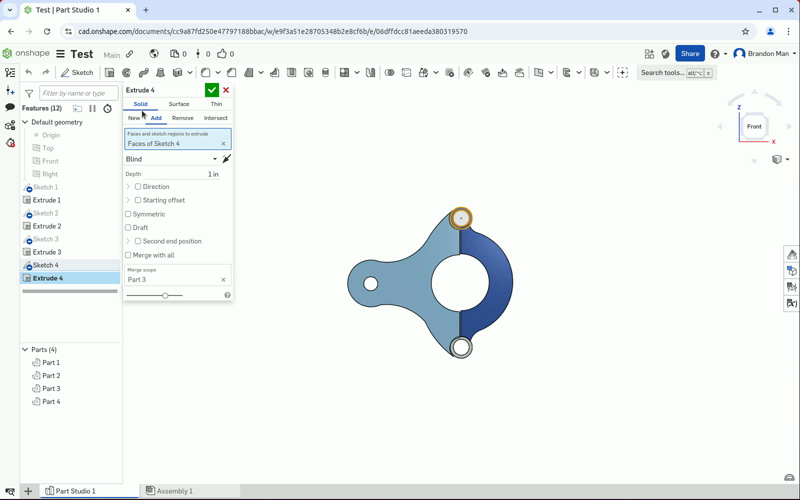
mouse_move(137, 120)
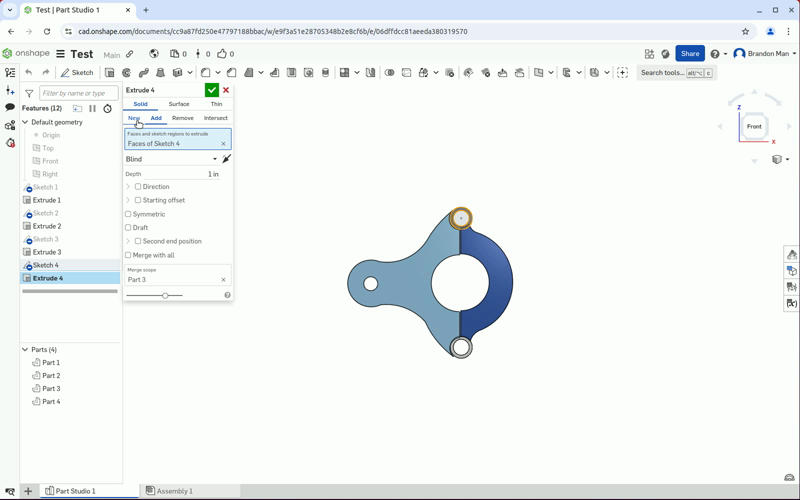
click(137, 120)
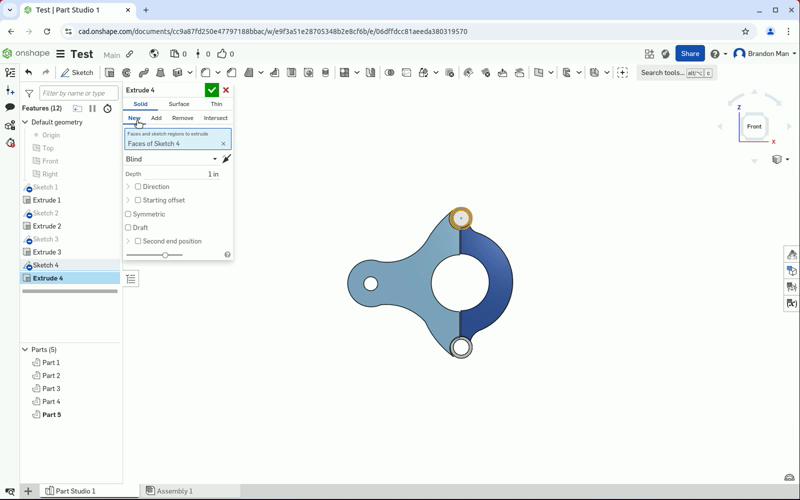
key(tab, 4)
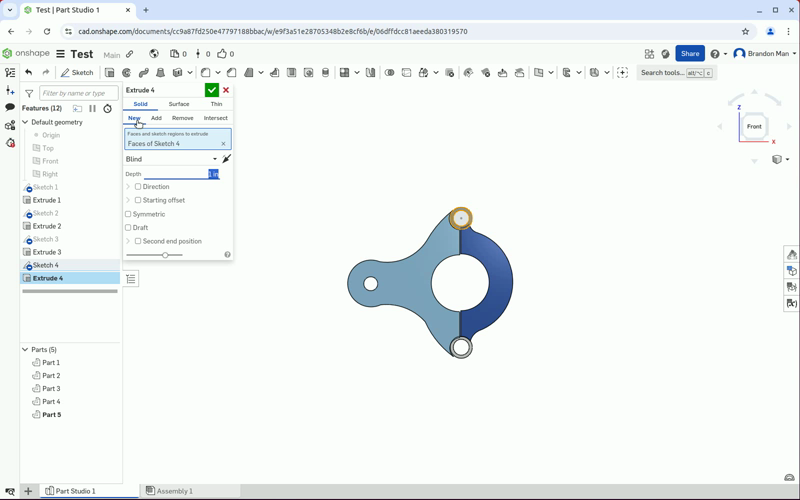
text(1.685)
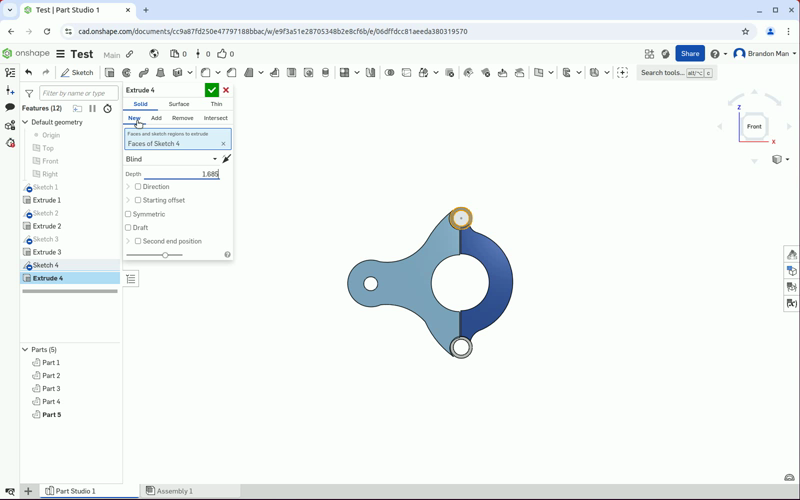
key(enter)
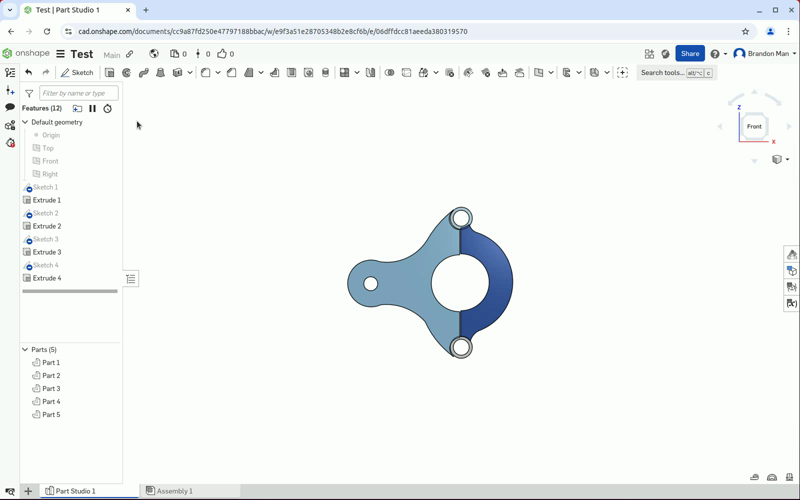
key(shift+h)
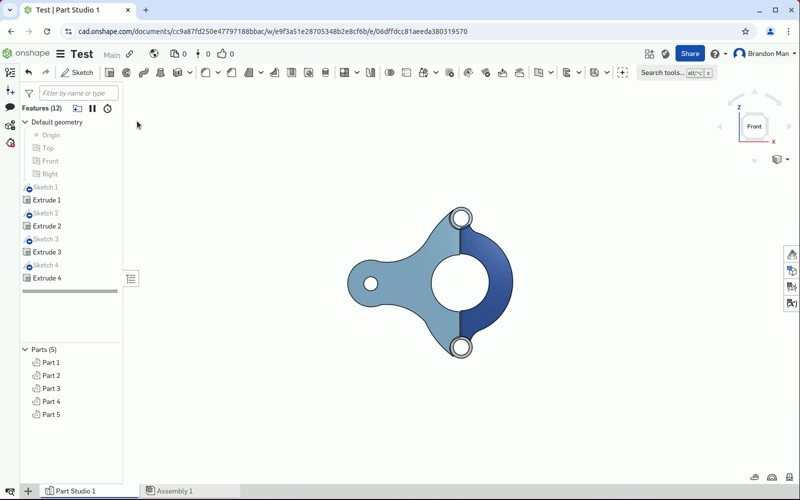
key(shift+h)
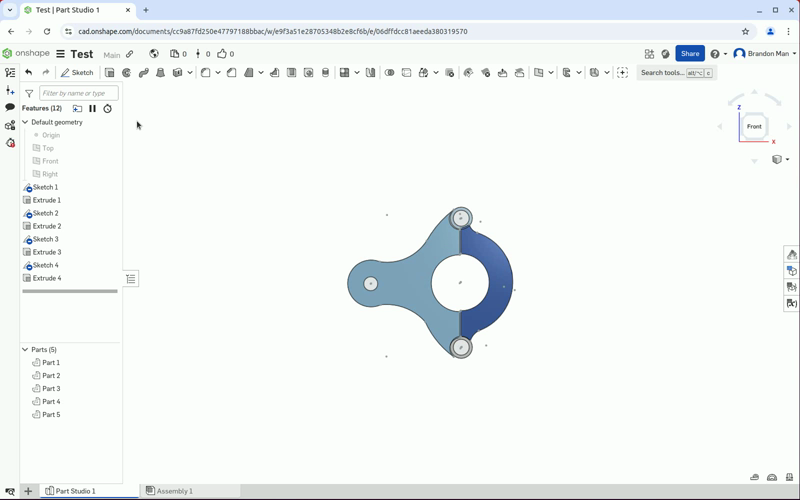
key(shift+7)
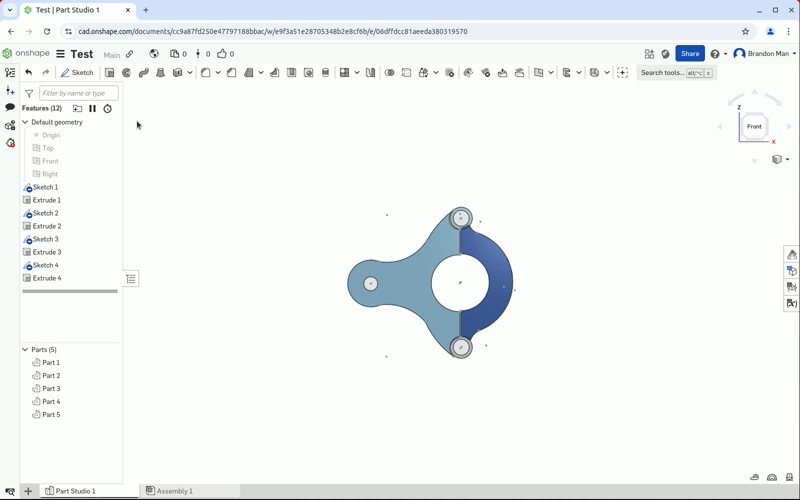
key(left, 2)
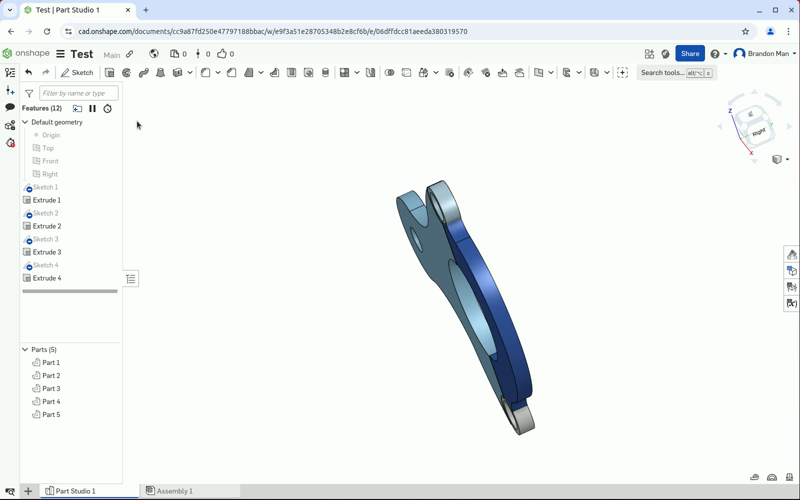
key(down, 2)
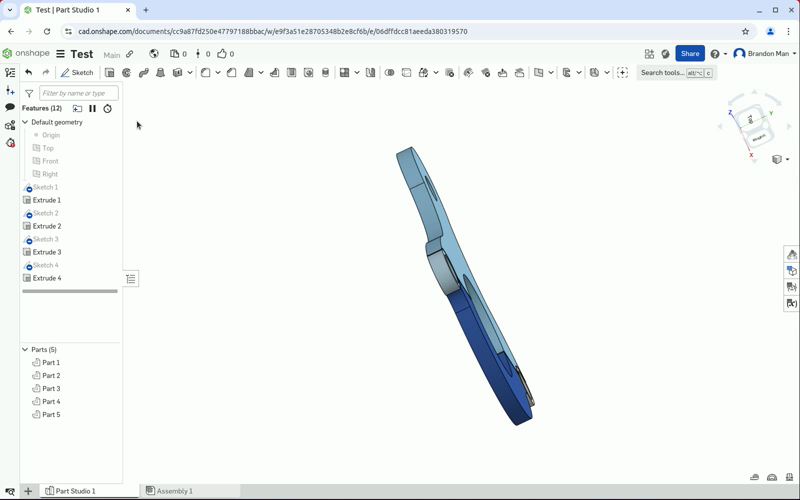
key(up, 2)
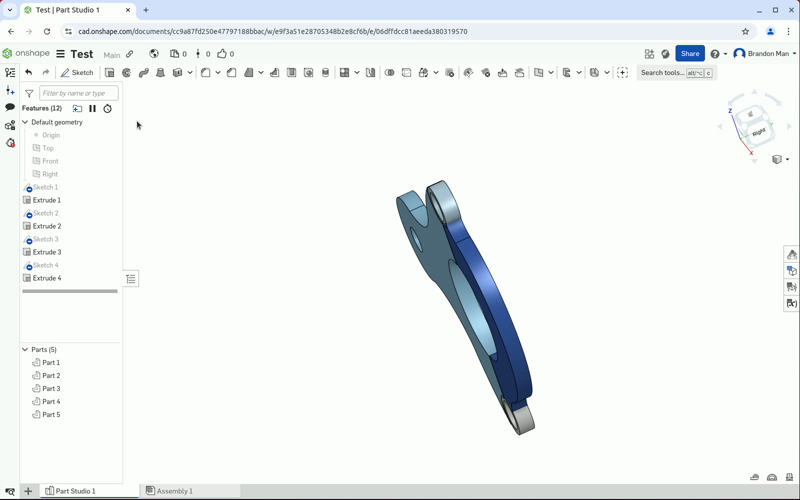
key(right, 2)
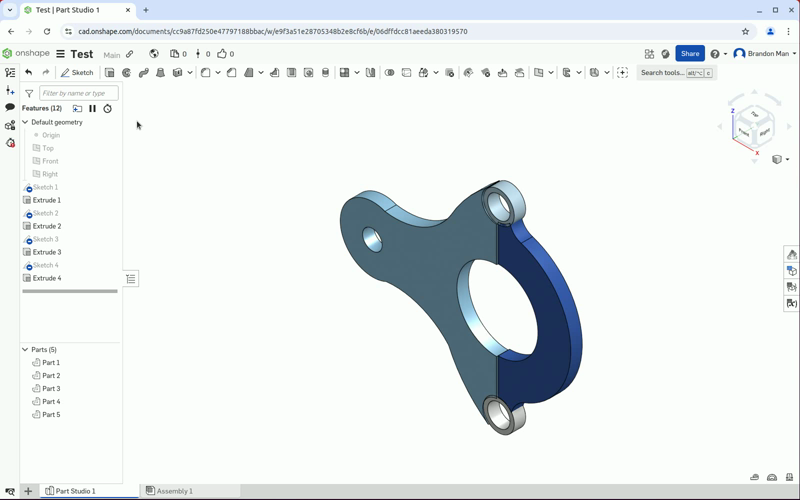
mouse_move(73, 189)
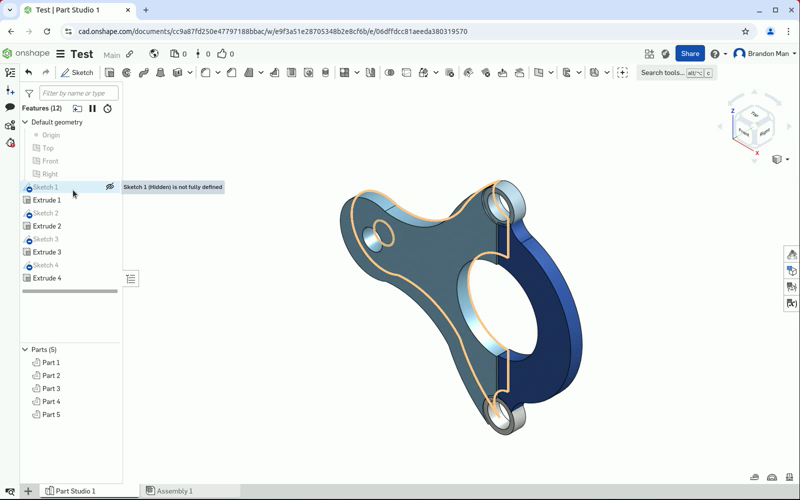
click(73, 189)